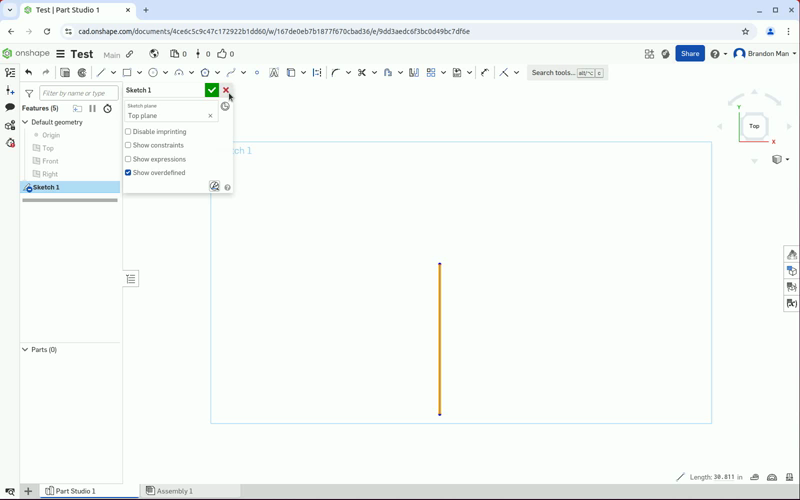
key(shift+h)
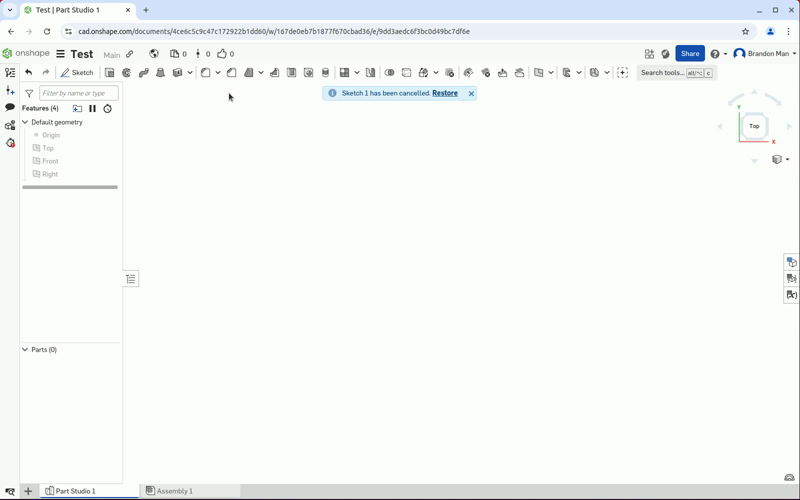
mouse_move(73, 352)
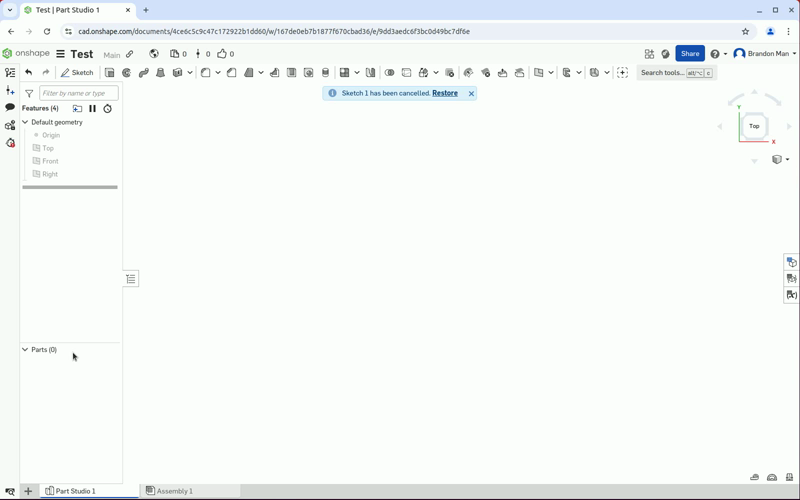
key(y)
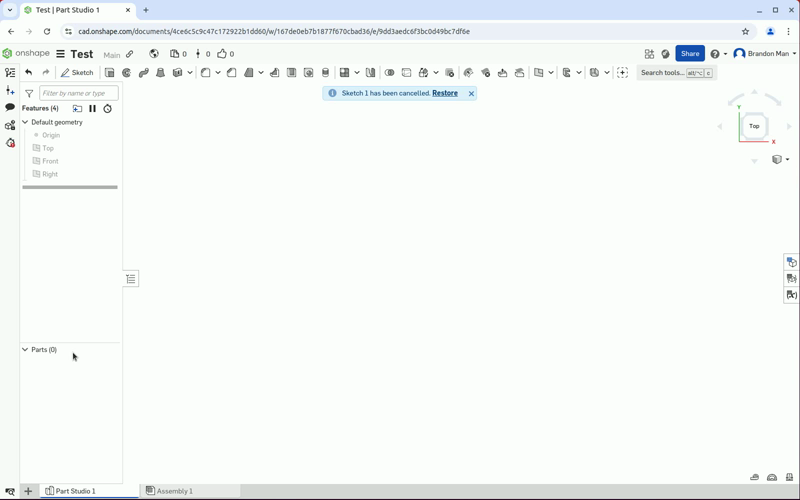
key(shift+p)
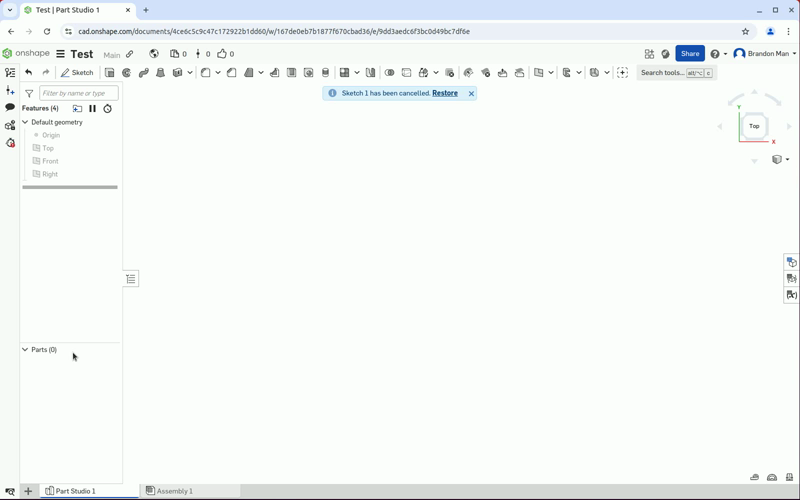
key(space)
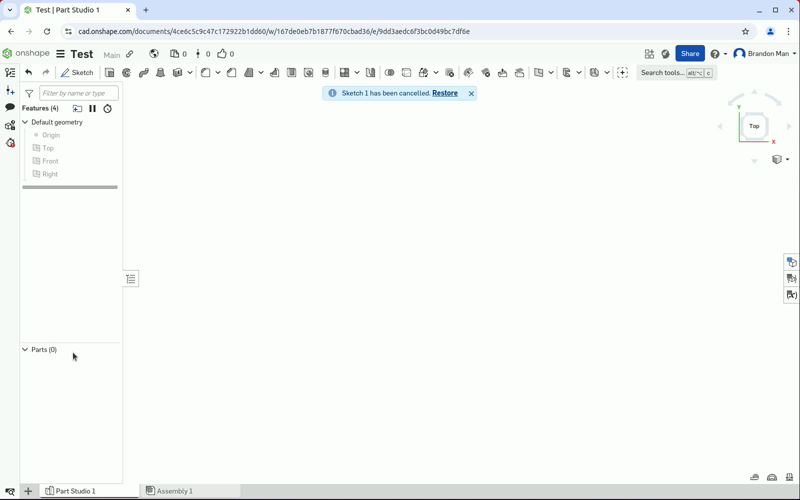
key_down(shift)
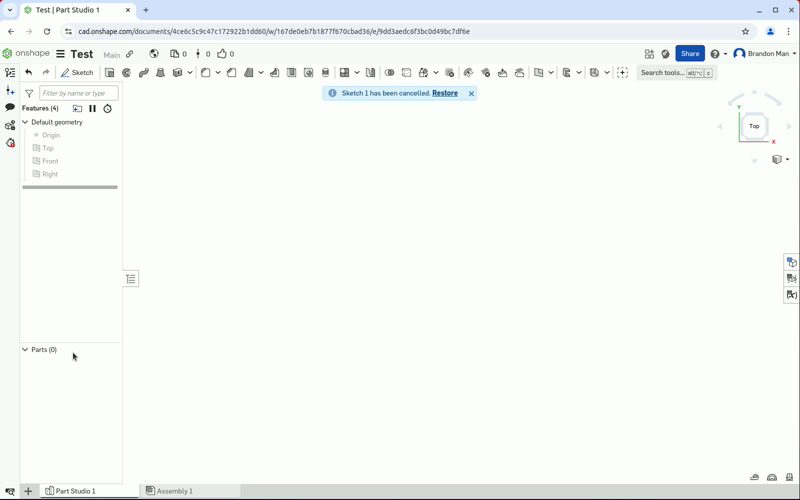
key(up)
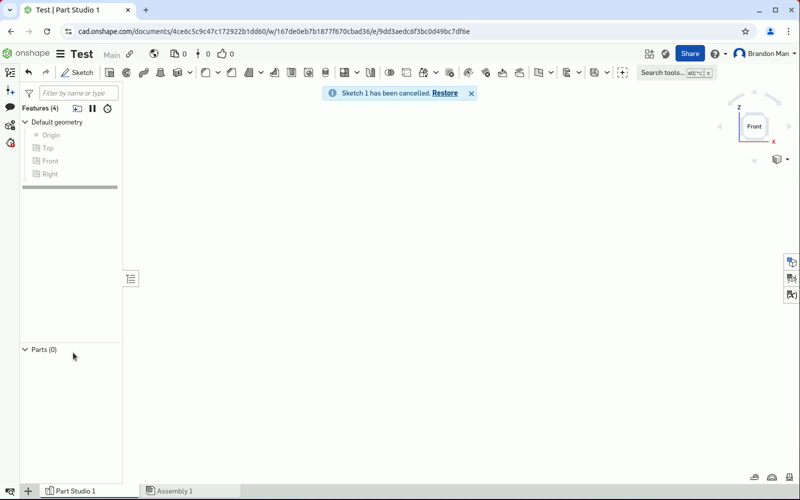
key_up(shift)
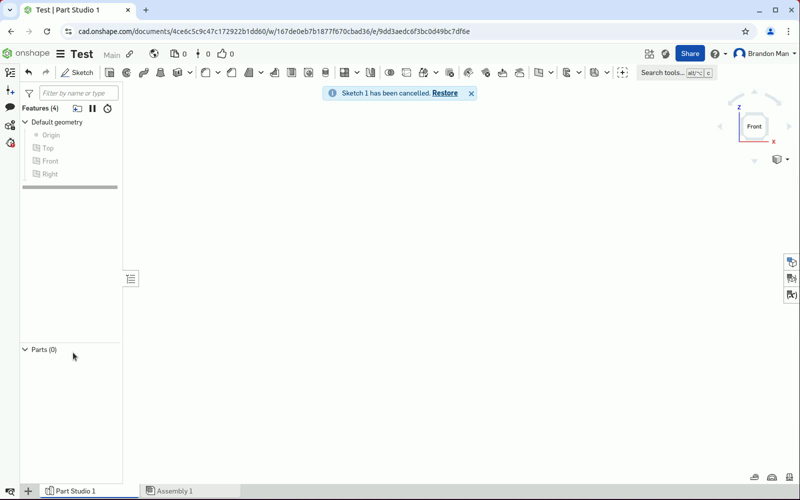
mouse_move(73, 352)
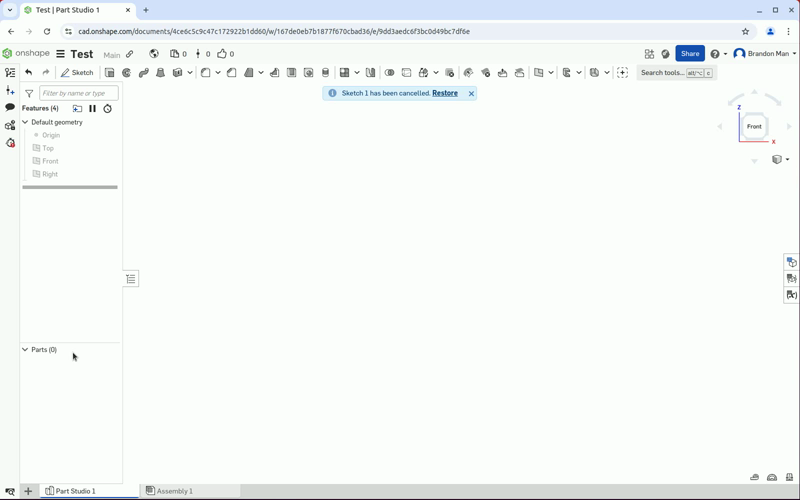
key(shift+y)
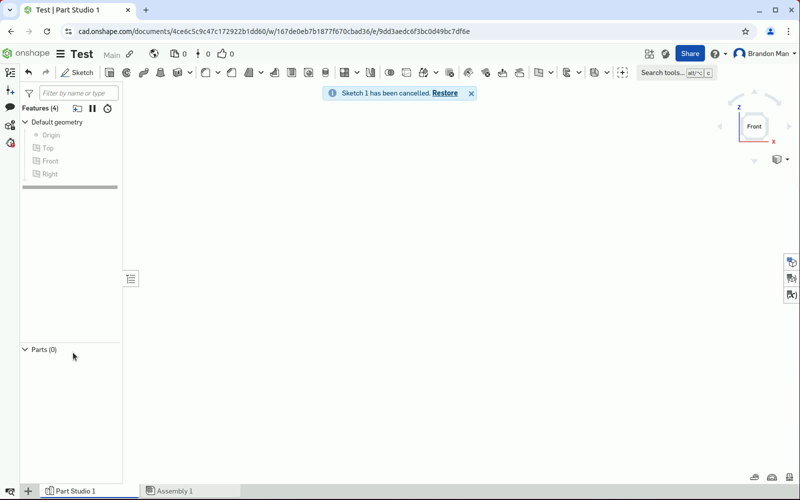
key(shift+s)
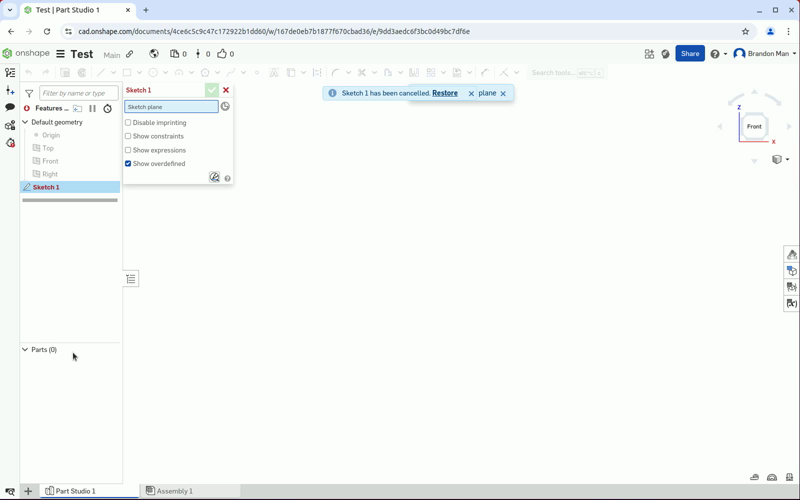
mouse_move(73, 163)
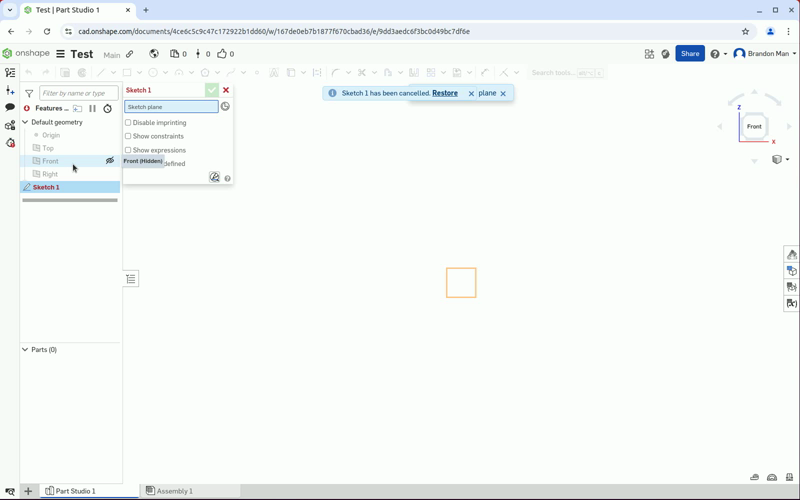
click(73, 163)
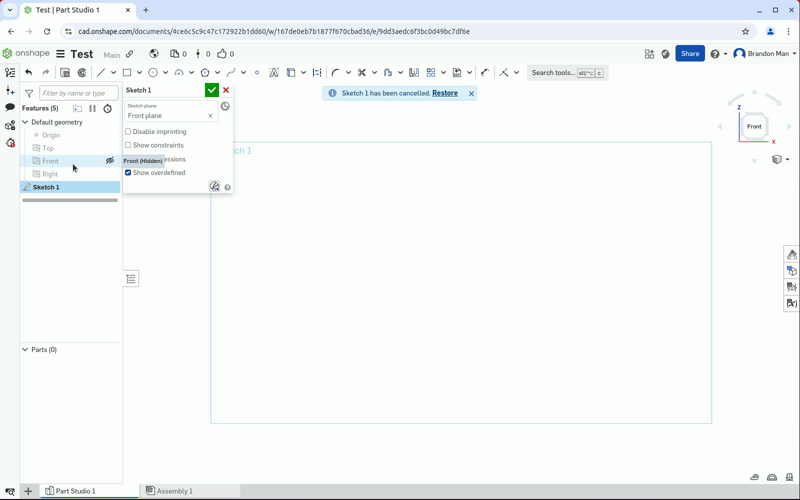
mouse_move(73, 352)
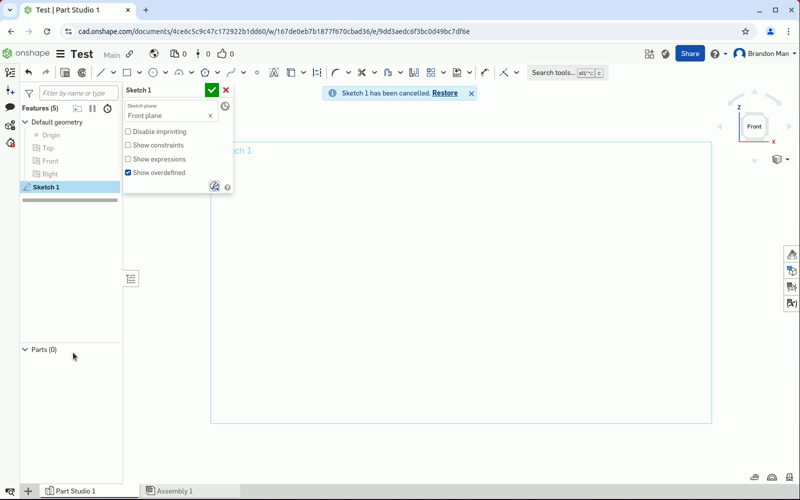
key(y)
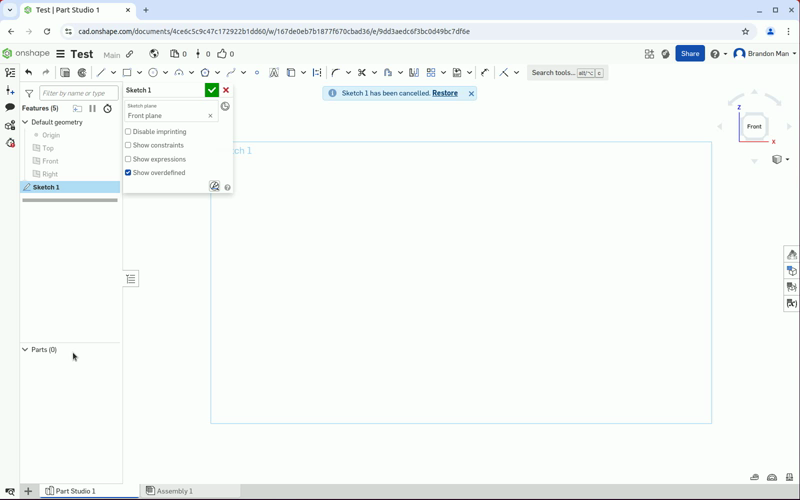
key(a)
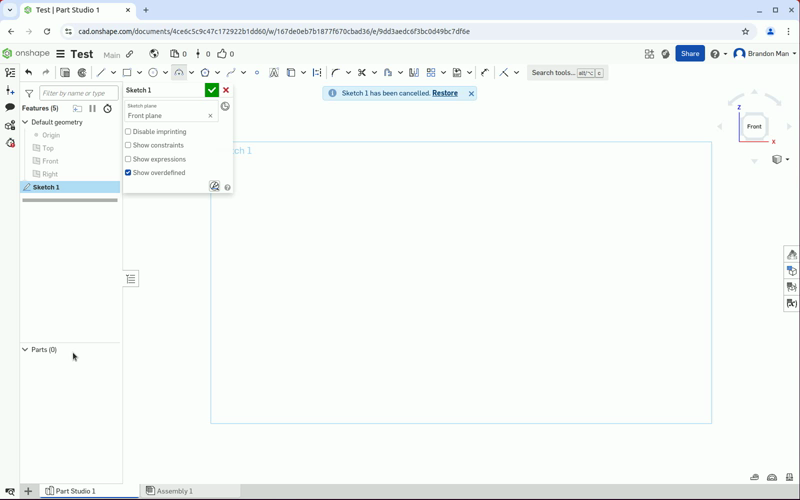
key_down(shift)
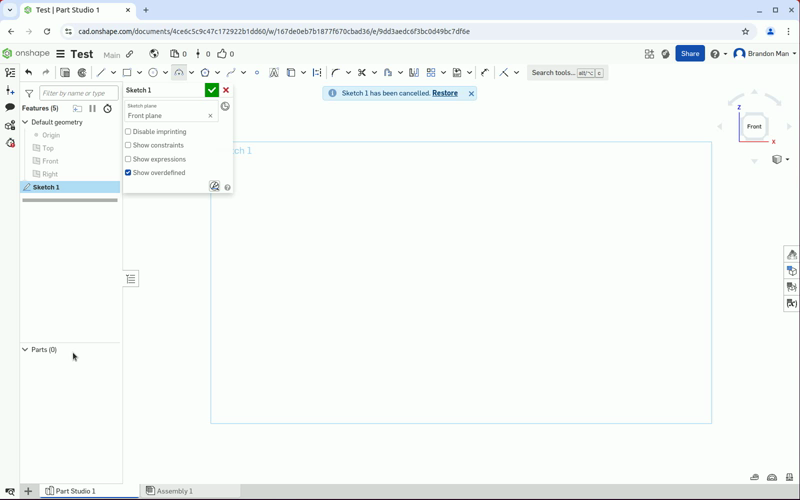
mouse_move(460, 276)
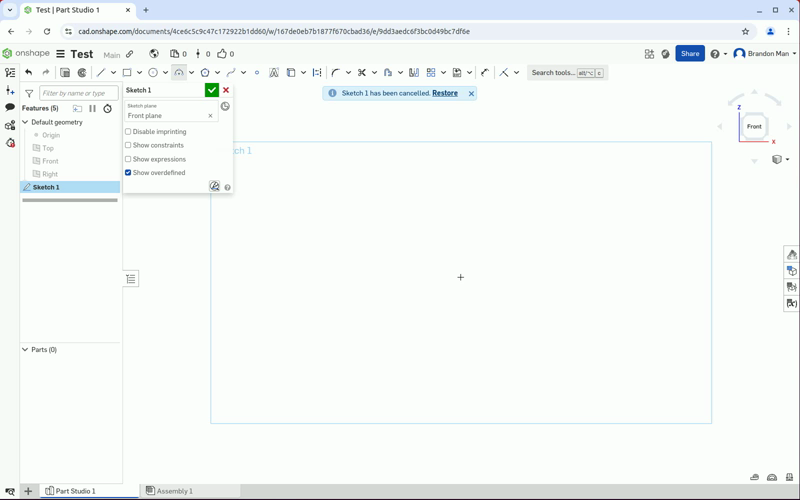
click(460, 276)
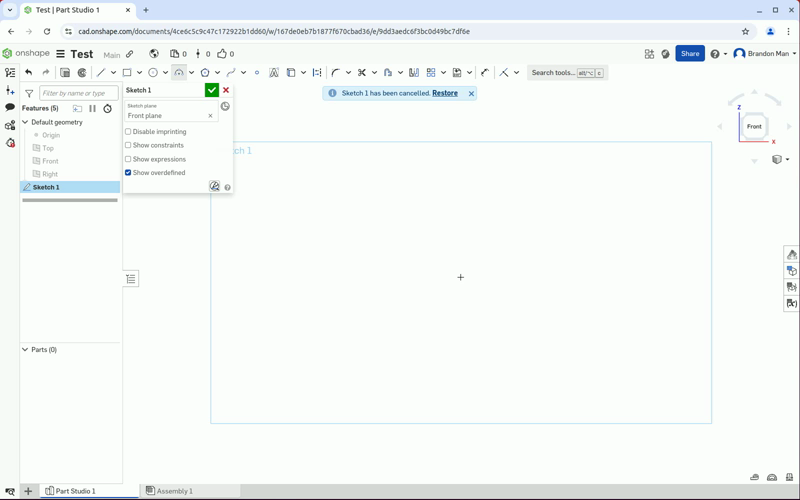
key_up(shift)
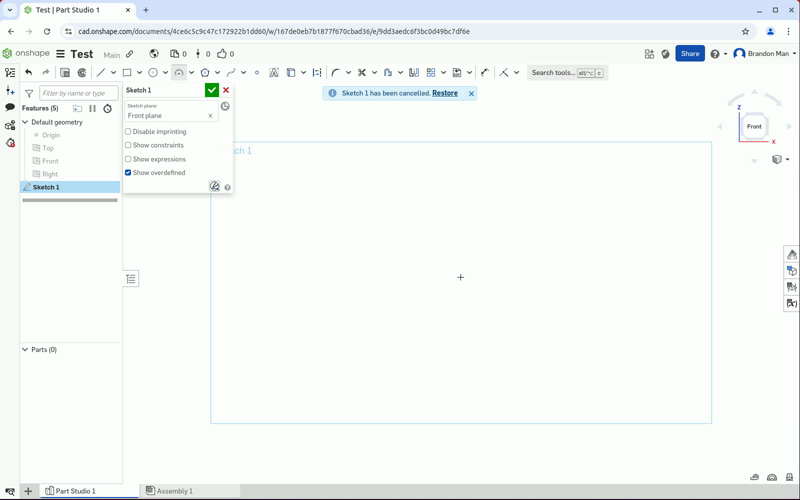
key_down(shift)
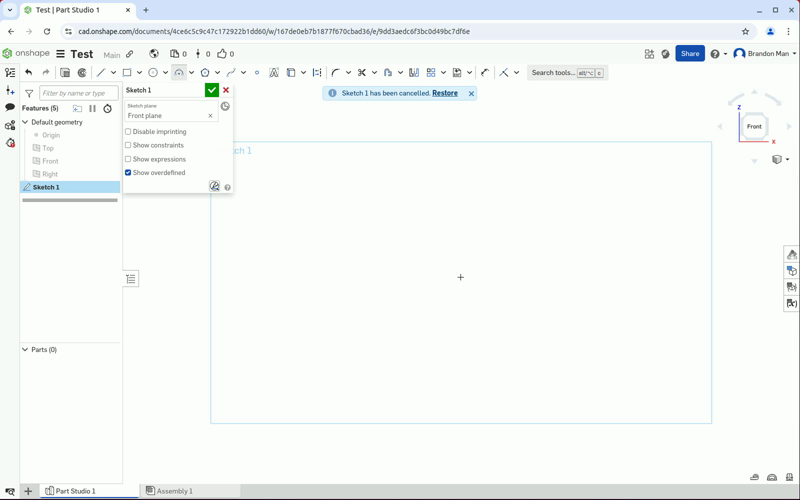
mouse_move(466, 282)
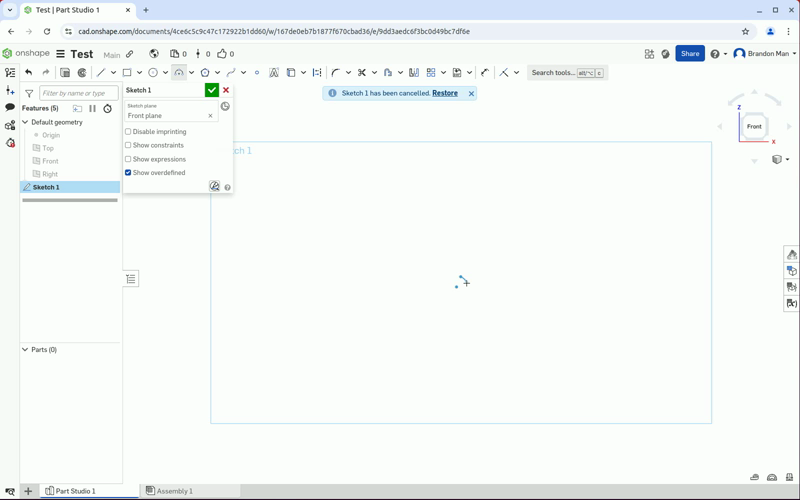
click(466, 282)
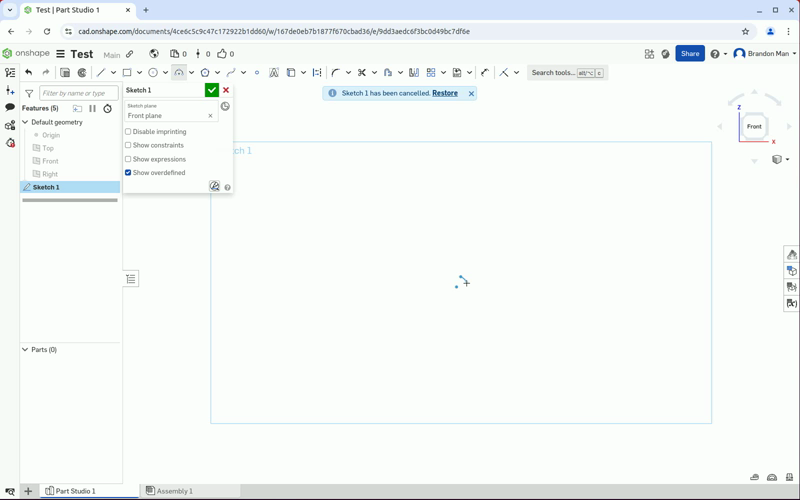
mouse_move(464, 278)
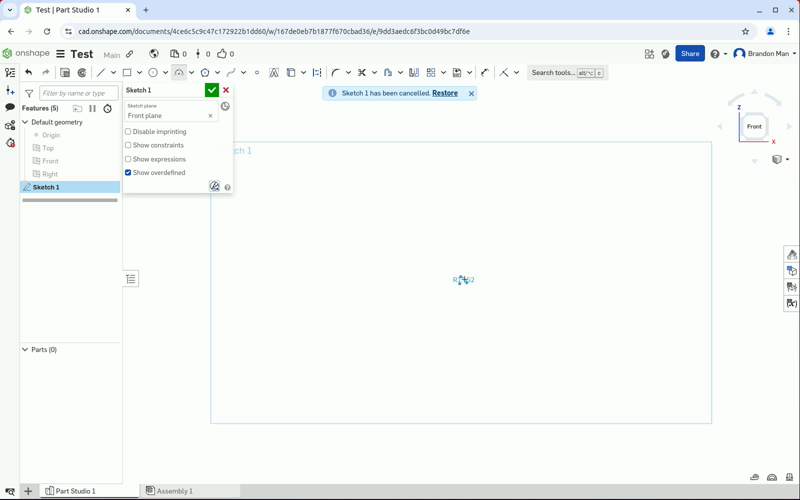
click(464, 278)
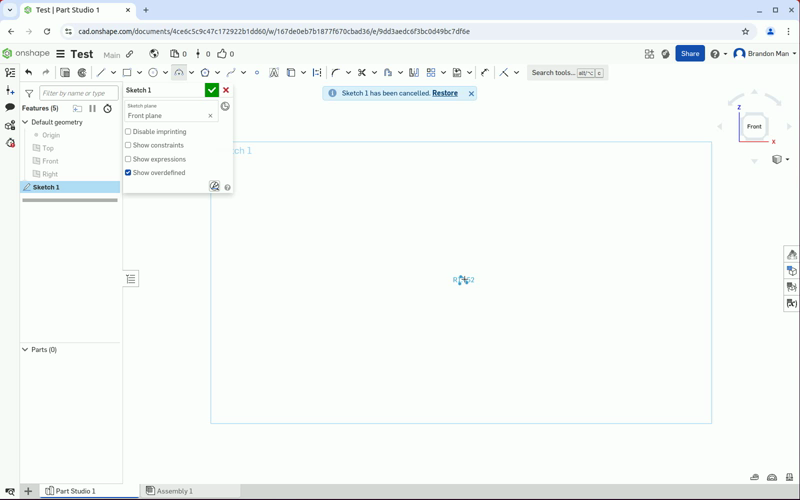
key_up(shift)
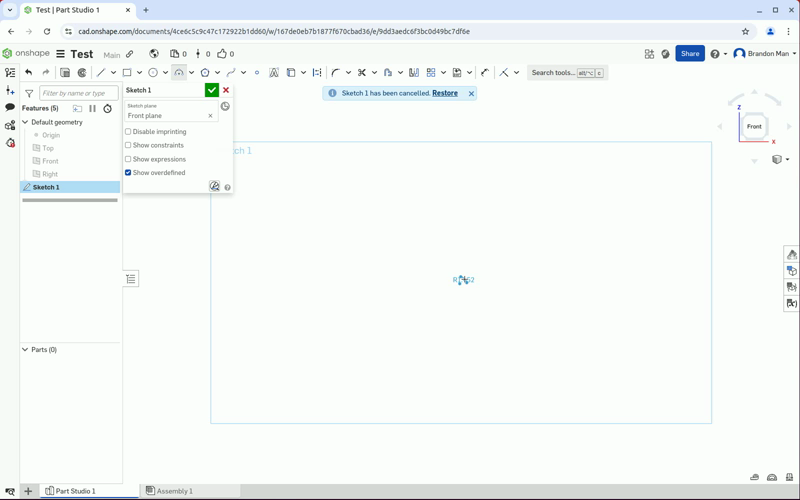
key(esc)
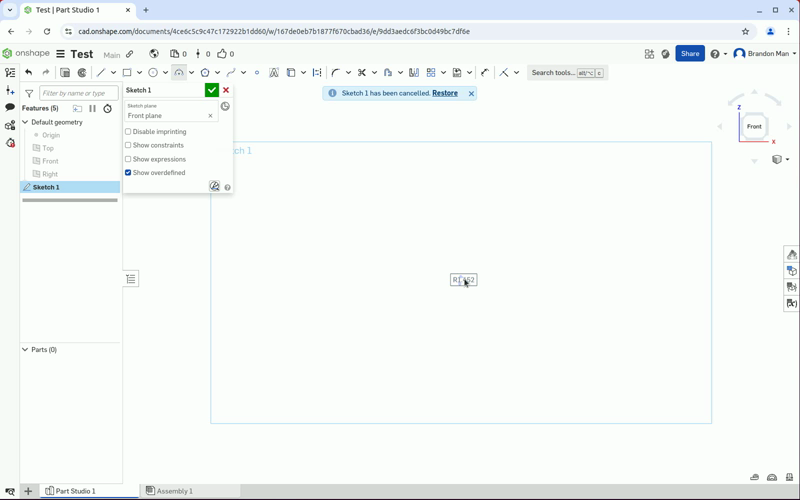
key(l)
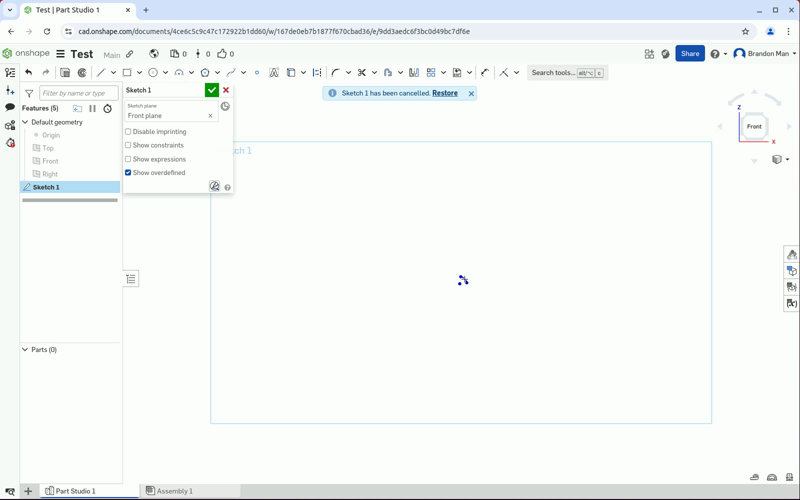
mouse_move(466, 282)
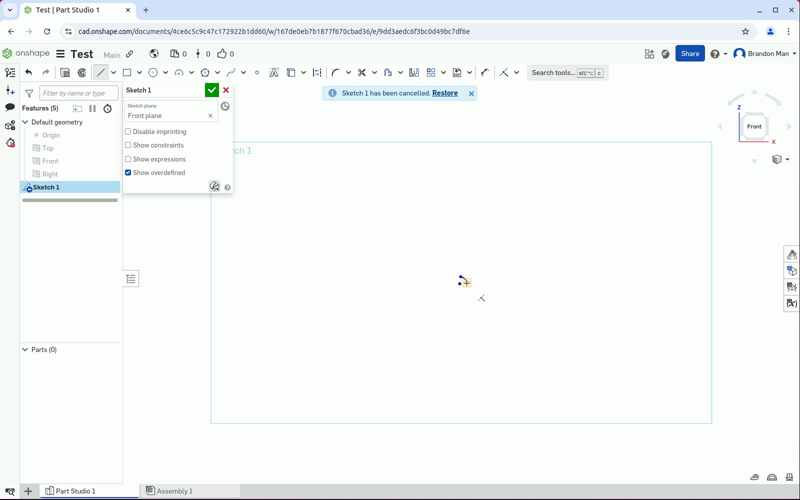
click(466, 282)
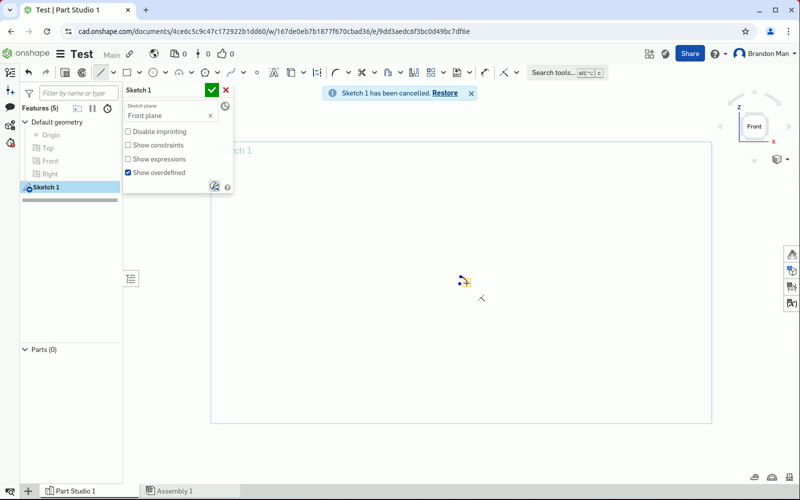
key_down(shift)
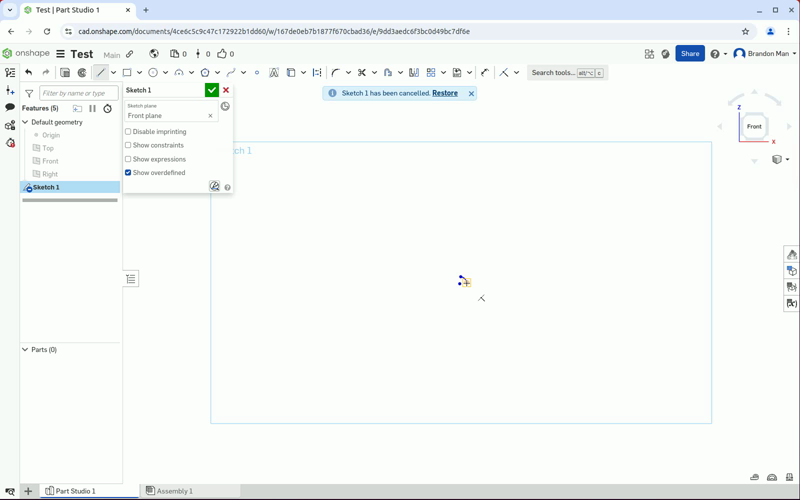
mouse_move(573, 282)
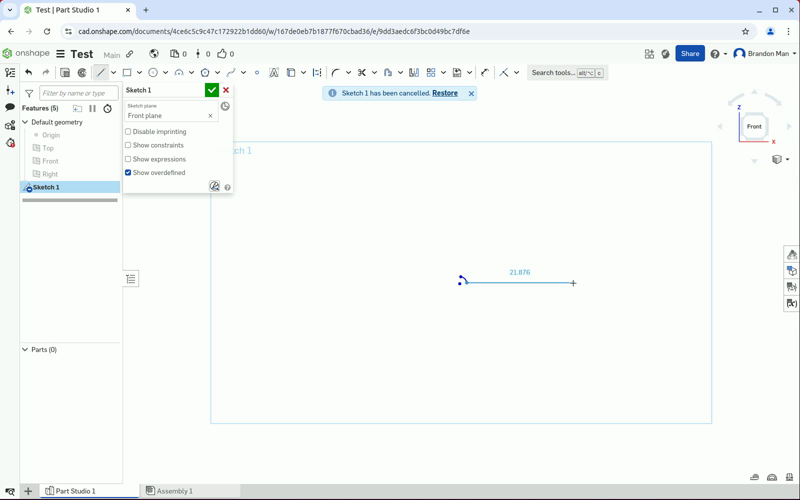
click(573, 282)
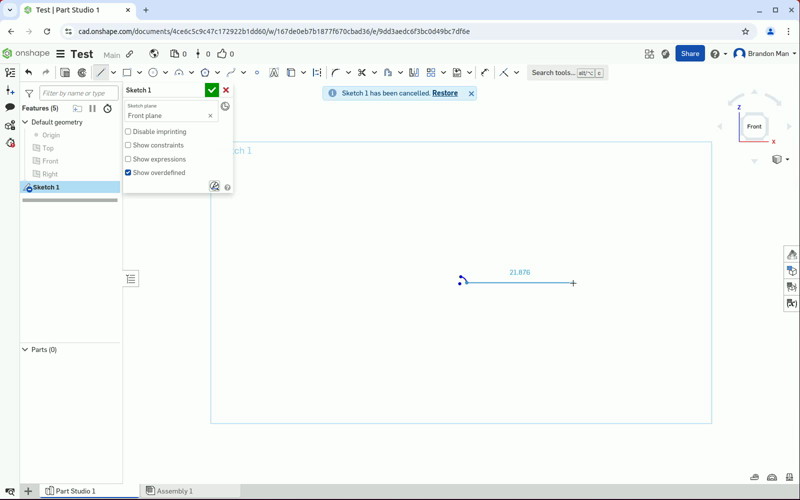
key_up(shift)
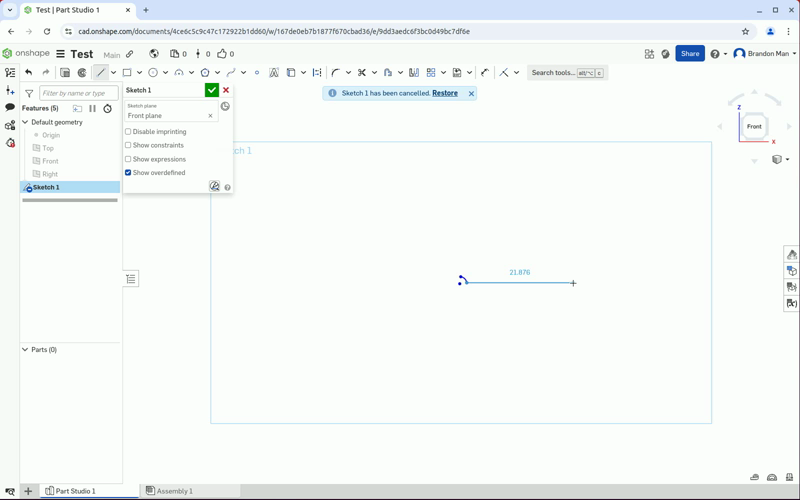
key_down(shift)
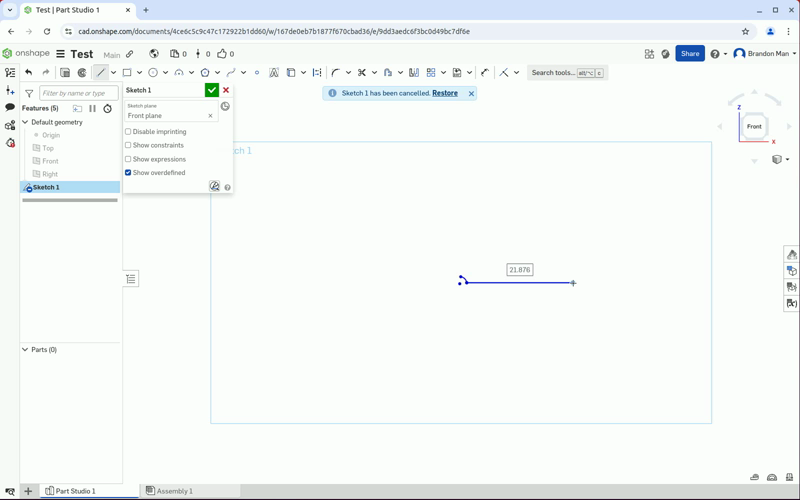
mouse_move(589, 282)
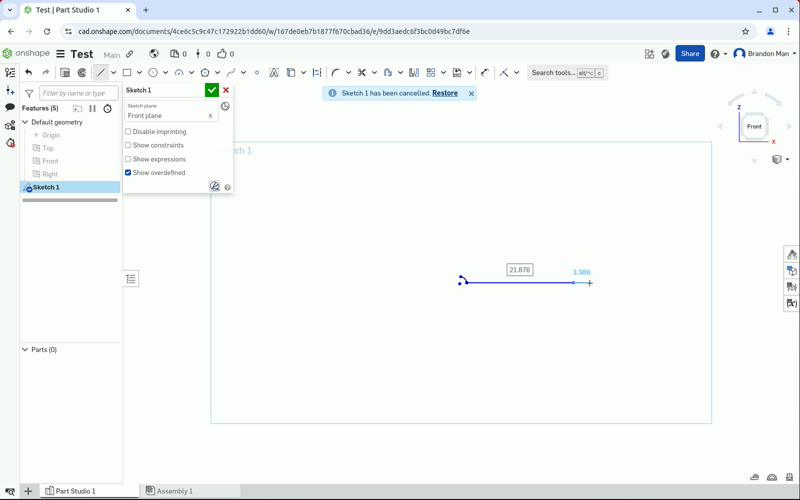
mouse_move(573, 251)
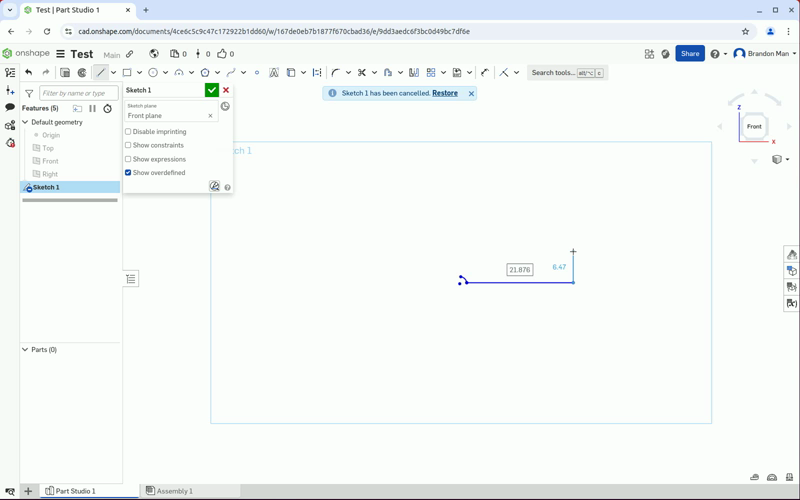
click(573, 251)
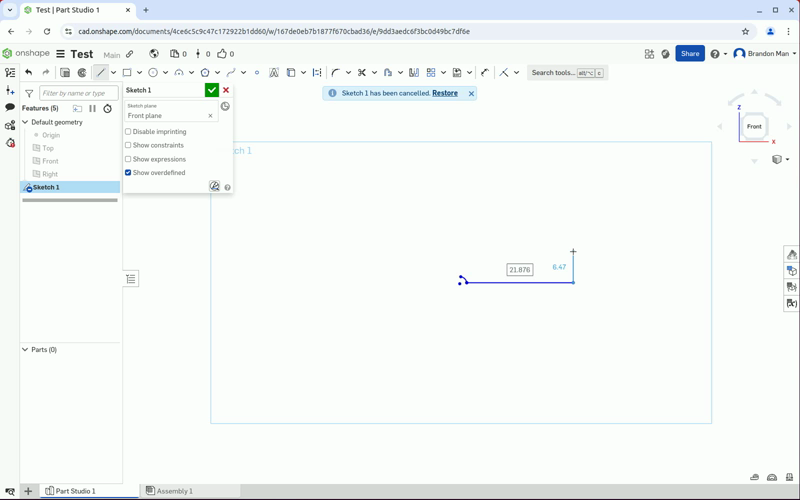
key_up(shift)
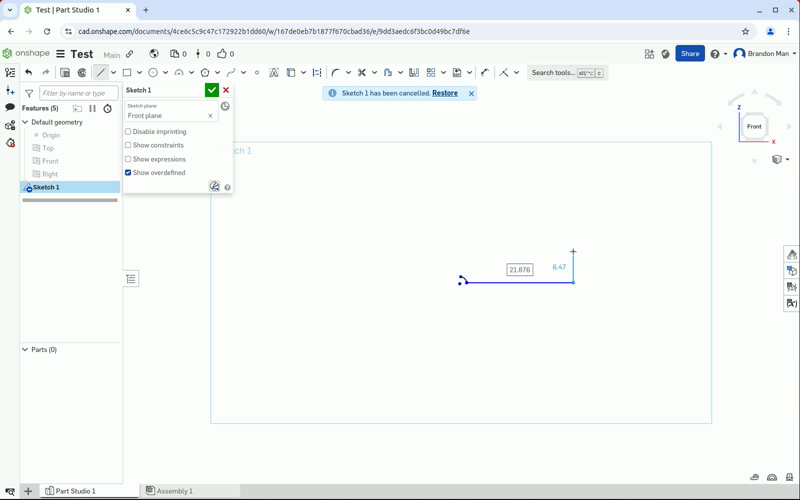
key(esc)
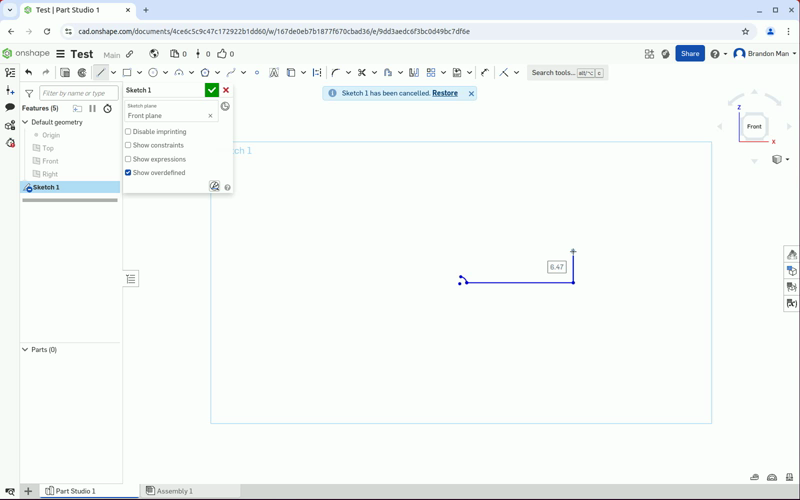
key(a)
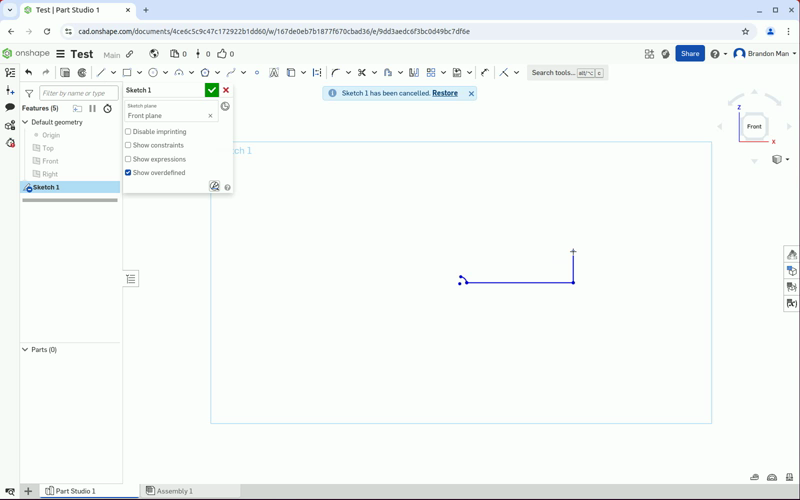
mouse_move(573, 251)
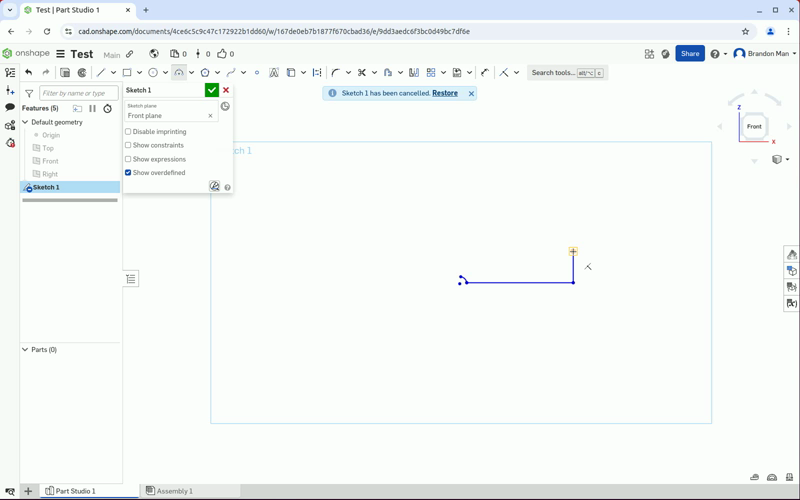
click(573, 251)
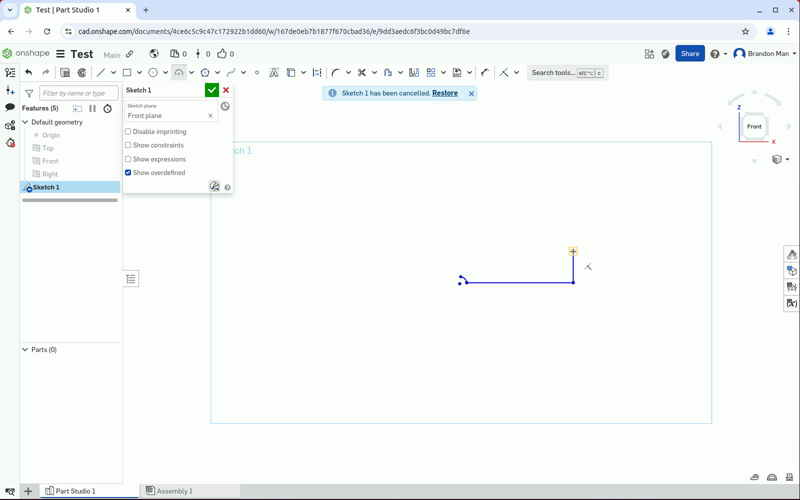
key_down(shift)
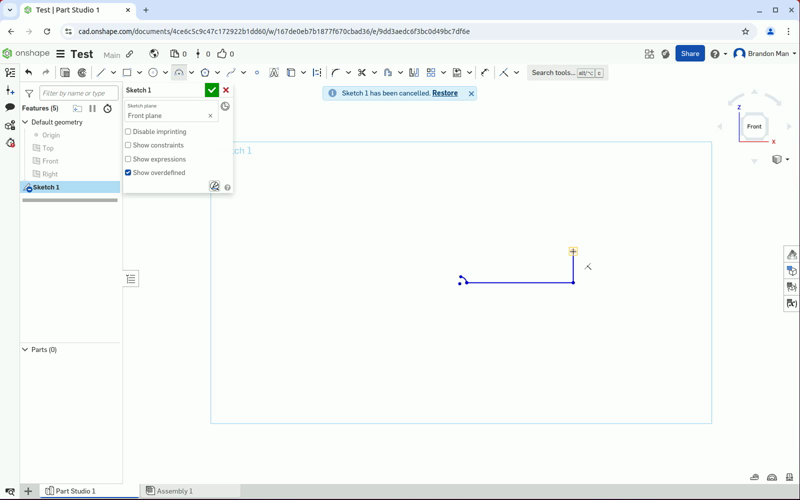
mouse_move(564, 242)
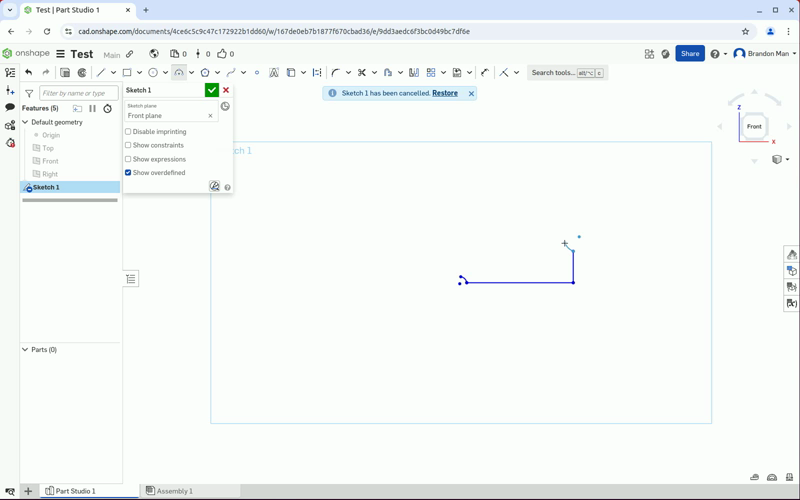
click(564, 242)
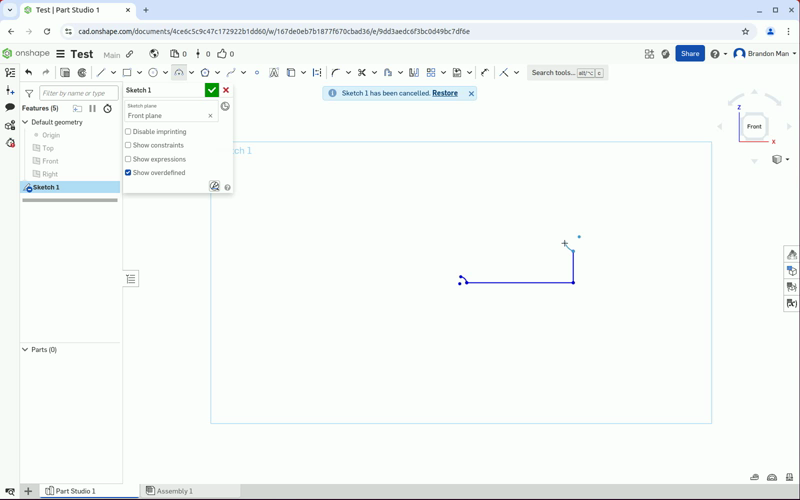
mouse_move(570, 245)
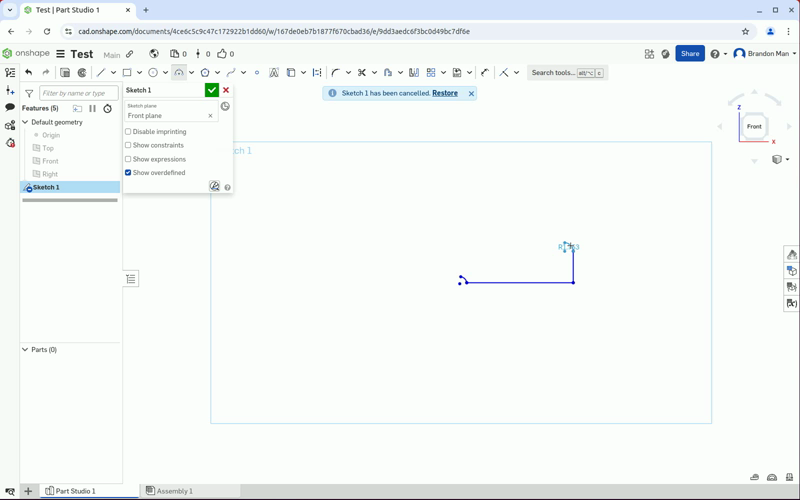
click(570, 245)
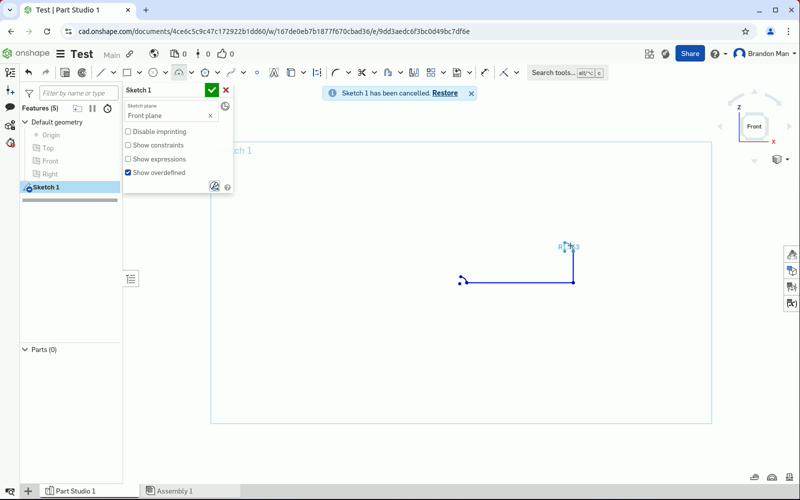
key_up(shift)
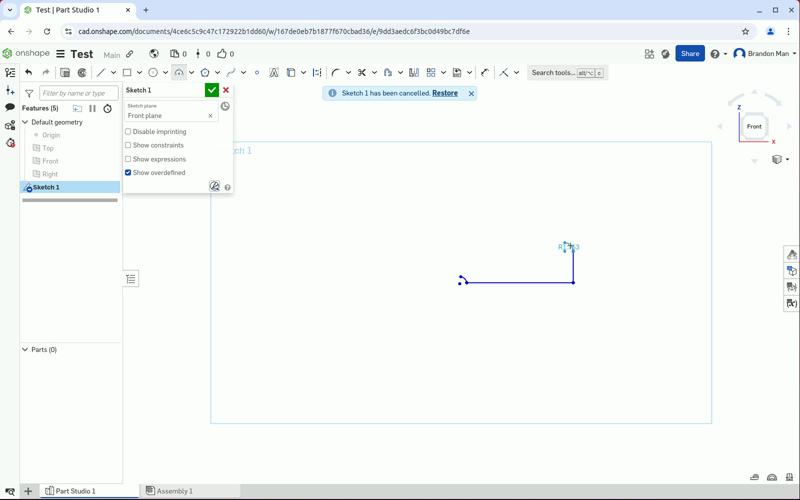
key(esc)
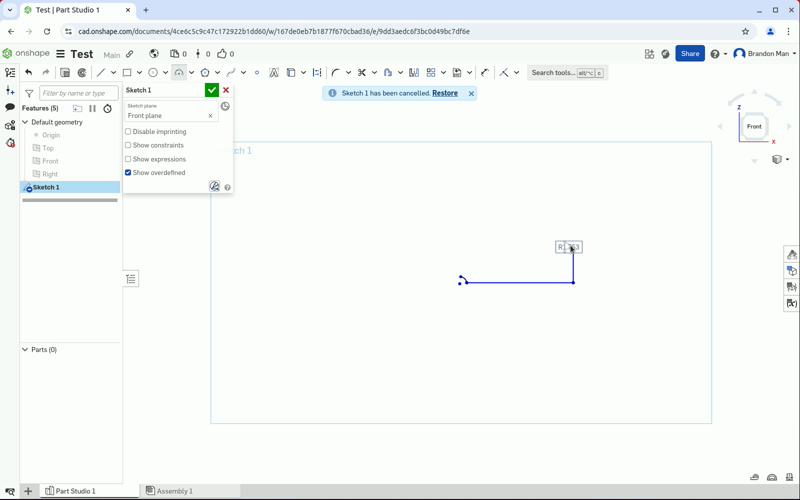
key(l)
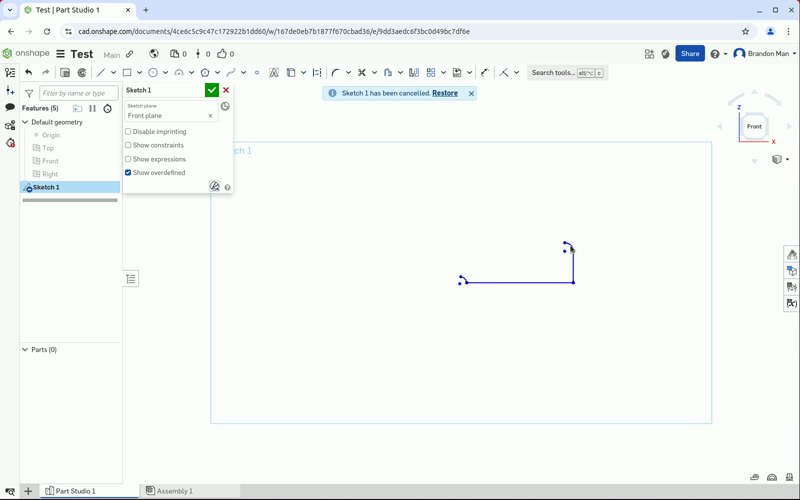
mouse_move(564, 242)
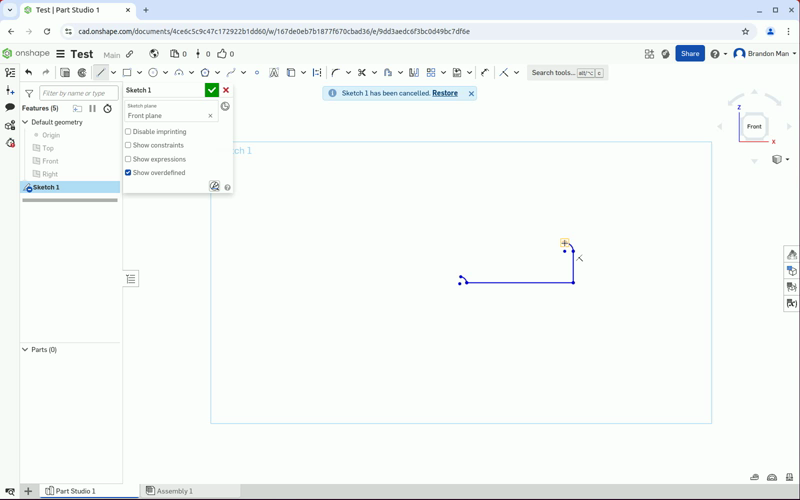
click(564, 242)
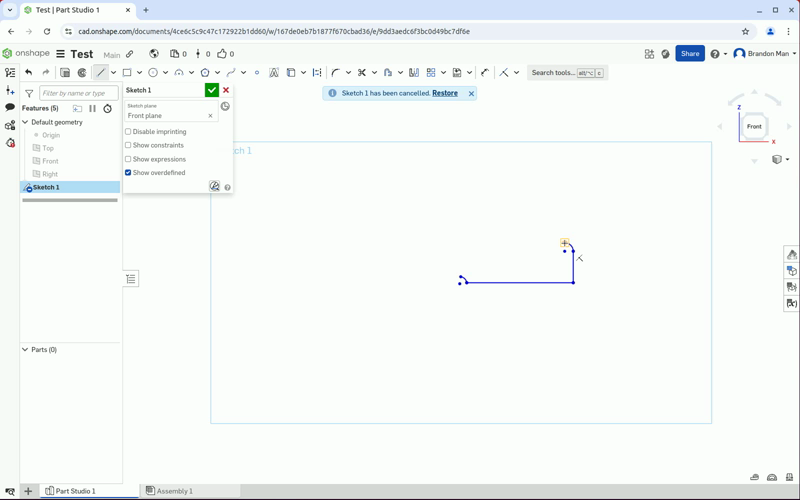
key_down(shift)
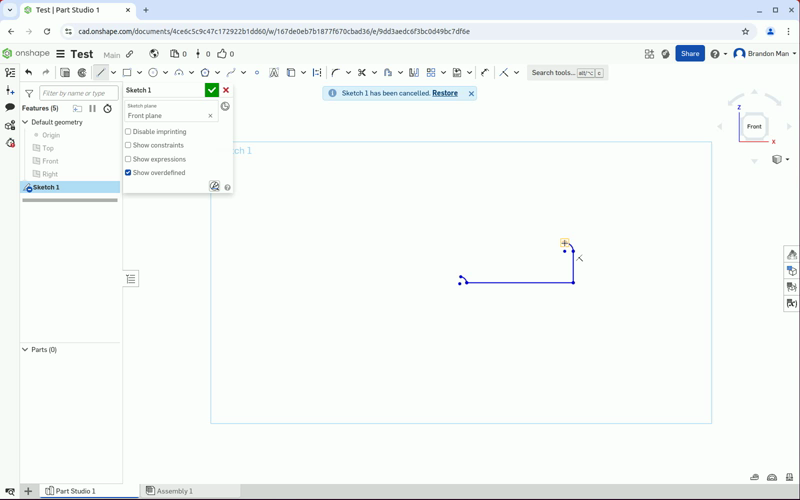
mouse_move(460, 242)
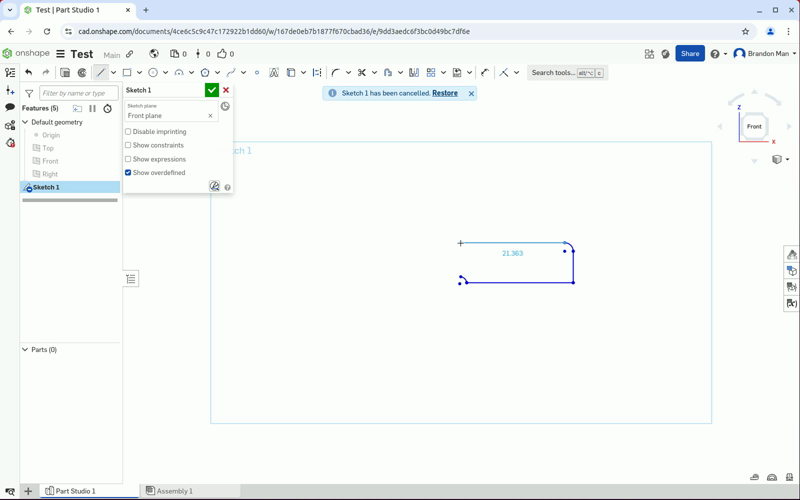
click(460, 242)
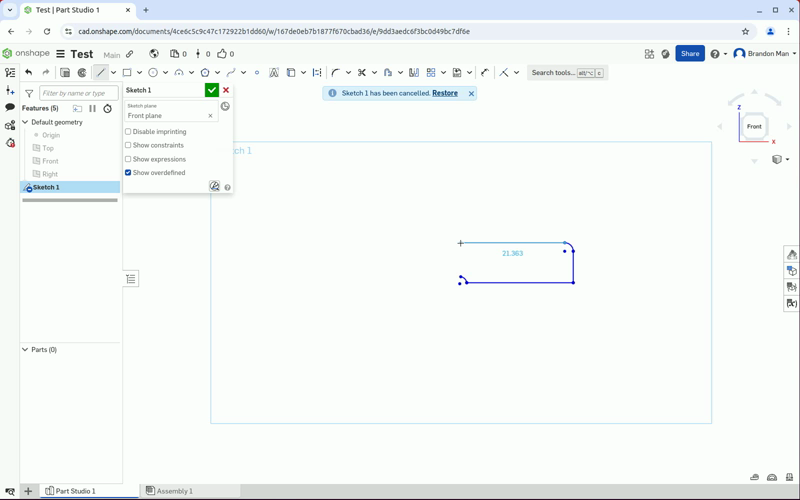
key_up(shift)
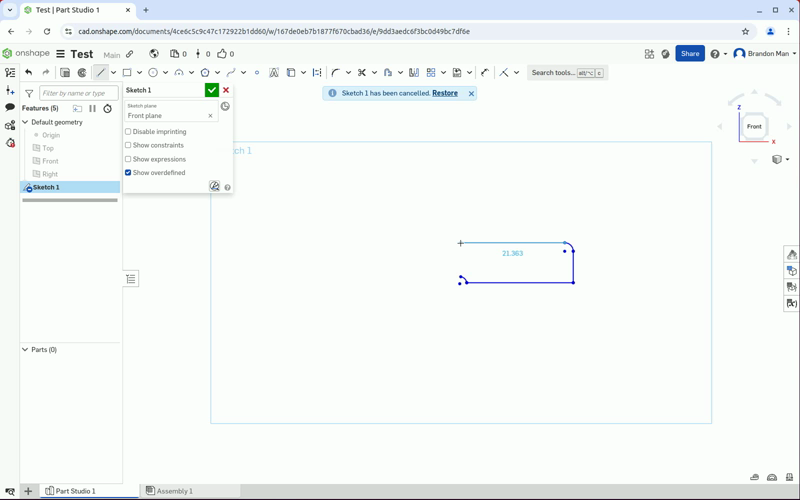
mouse_move(490, 242)
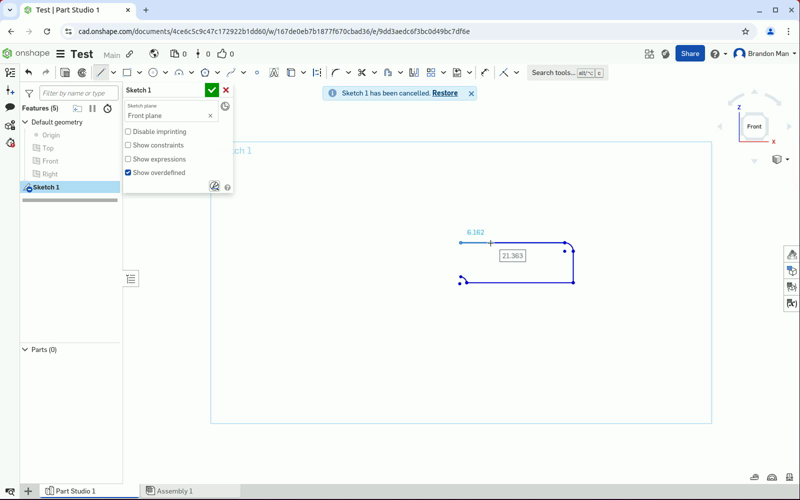
key_down(shift)
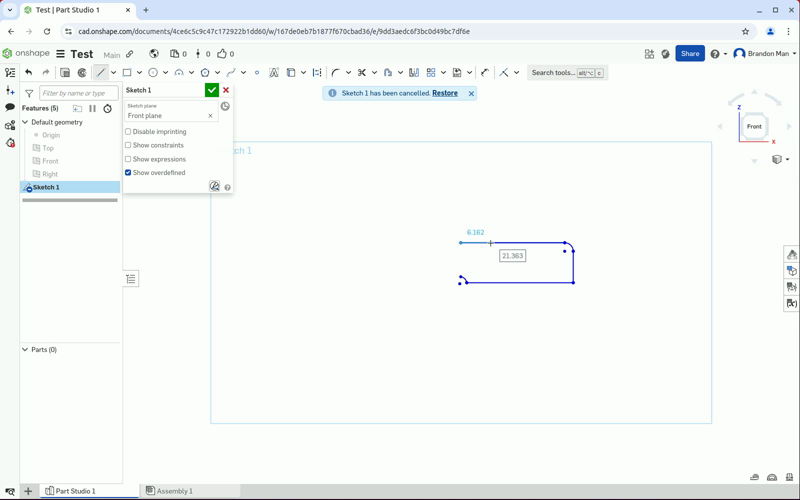
mouse_move(460, 276)
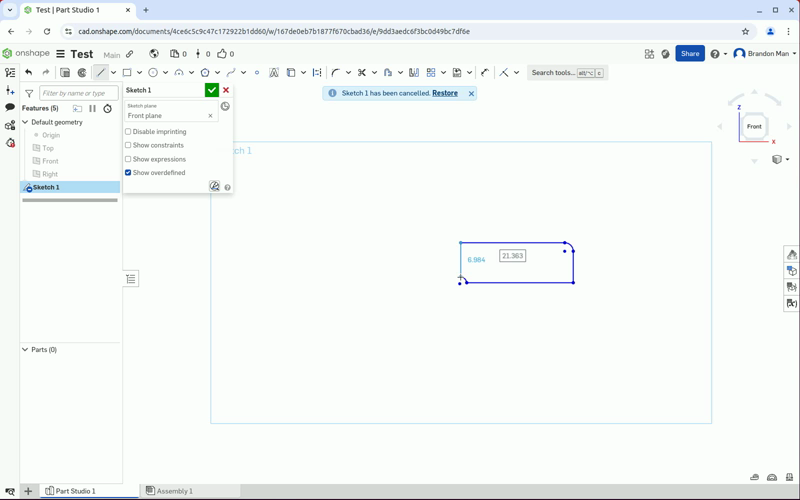
key_up(shift)
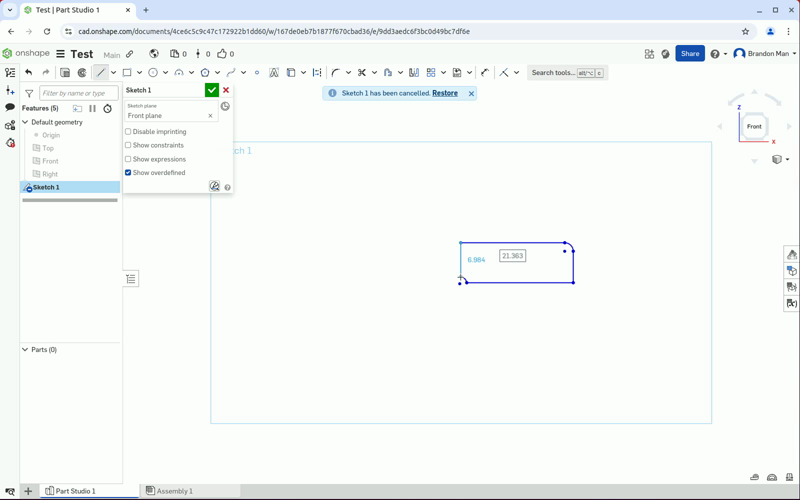
click(460, 276)
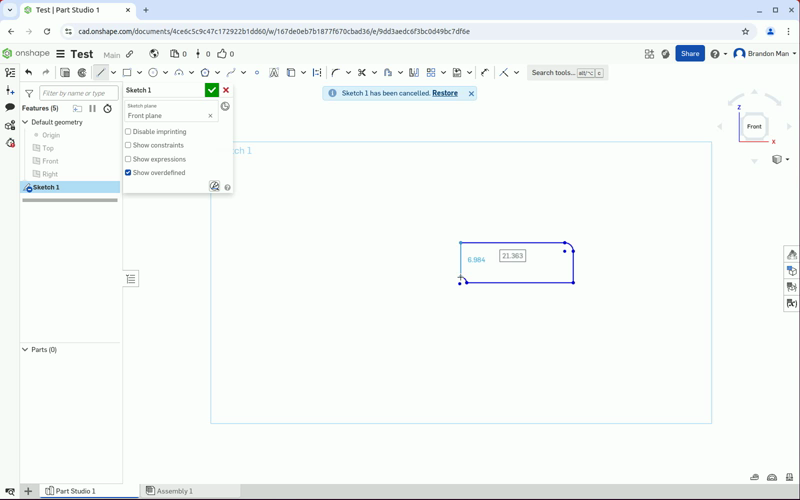
key(esc)
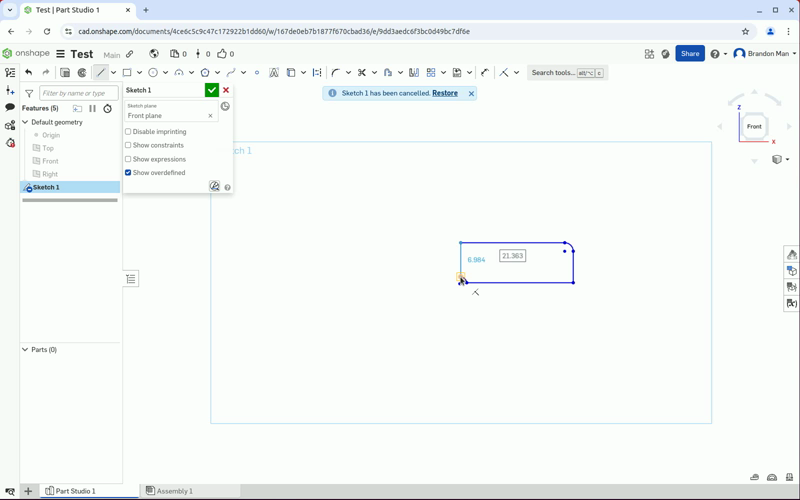
key(c)
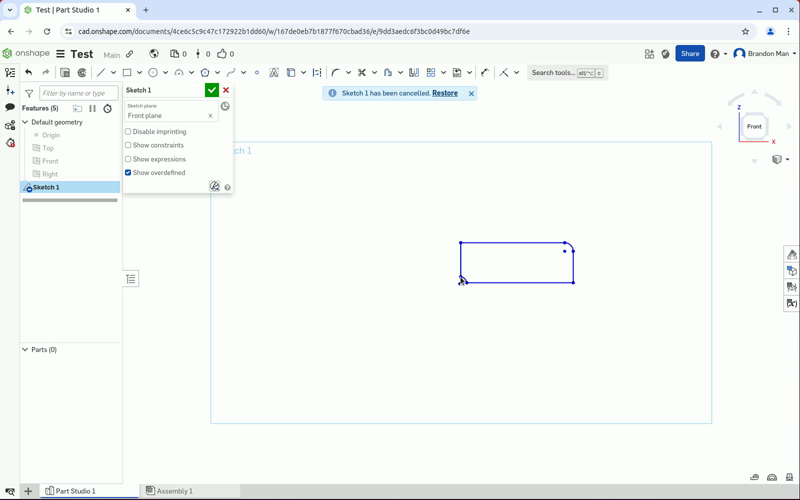
key_down(shift)
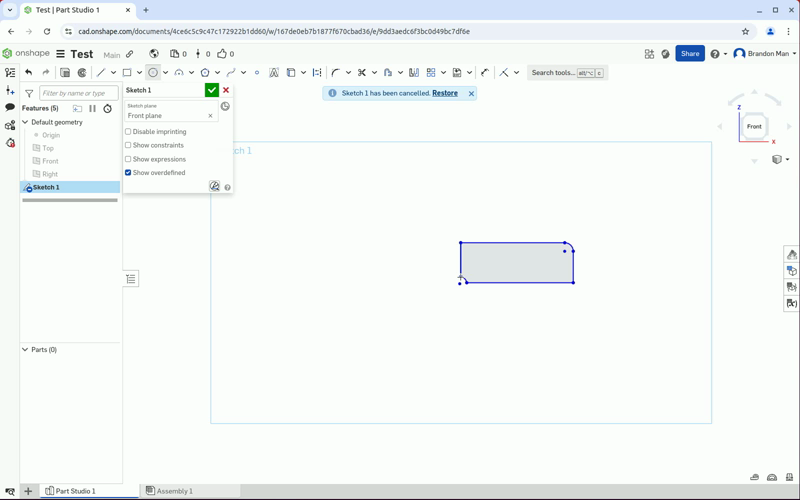
mouse_move(564, 251)
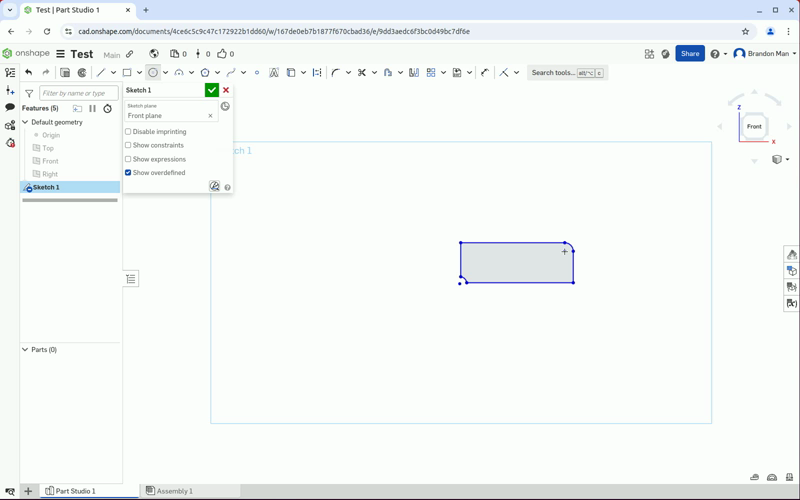
click(564, 251)
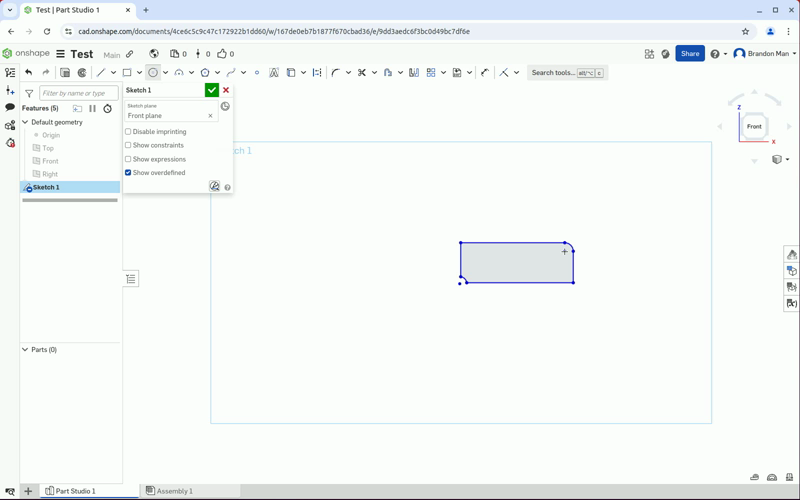
key_up(shift)
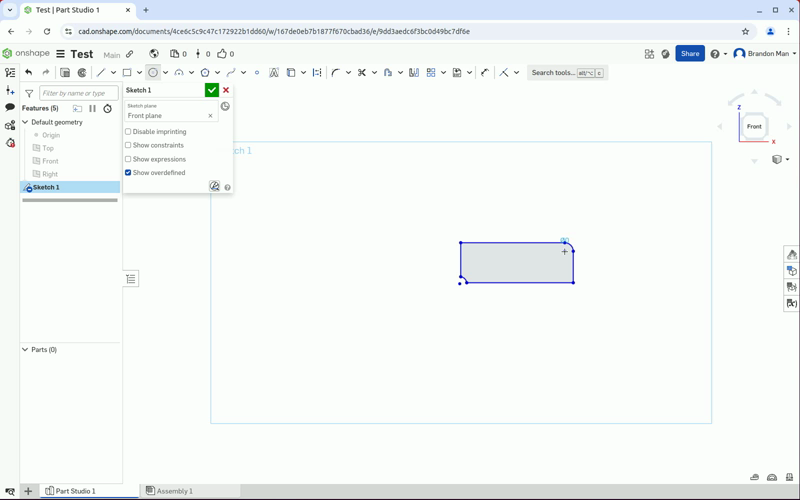
mouse_move(568, 251)
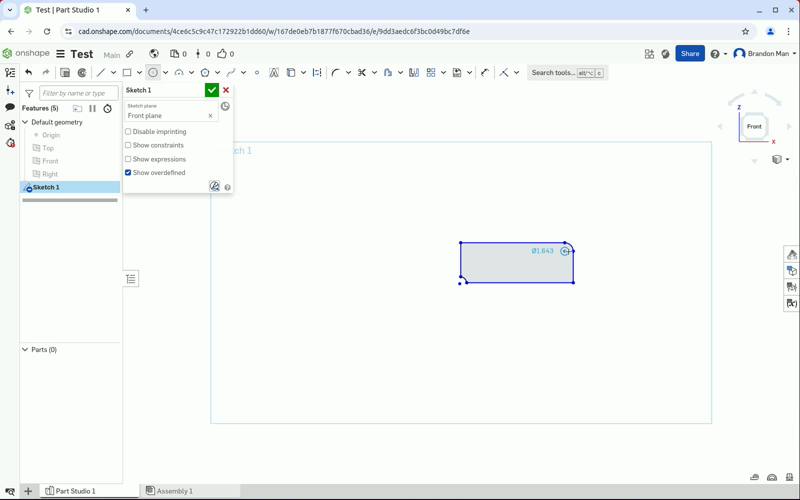
scroll(6)
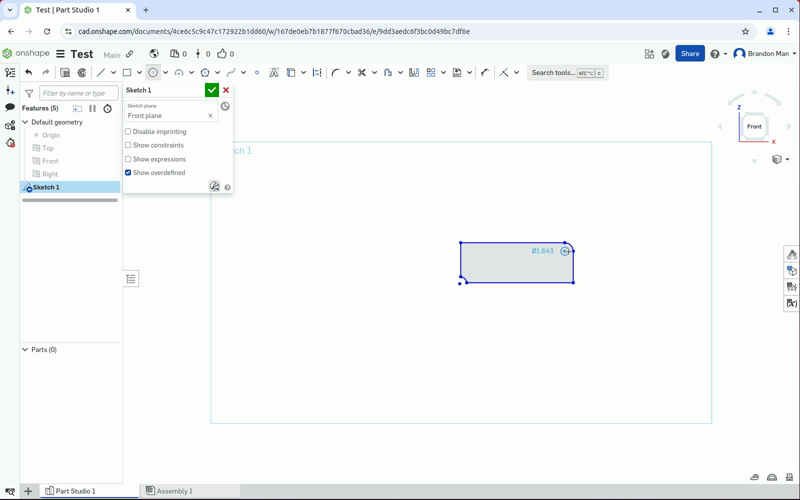
scroll(6)
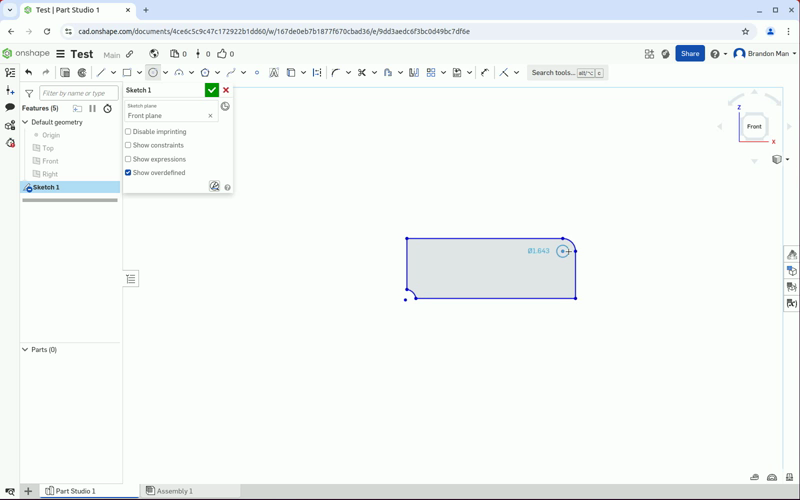
scroll(6)
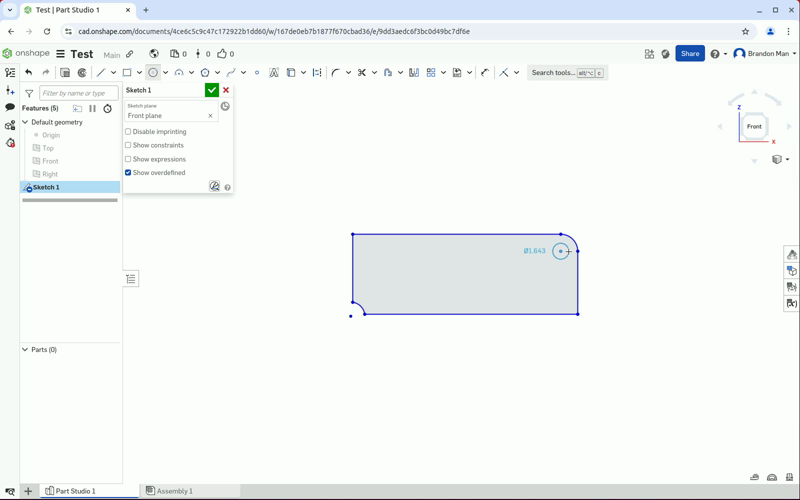
scroll(6)
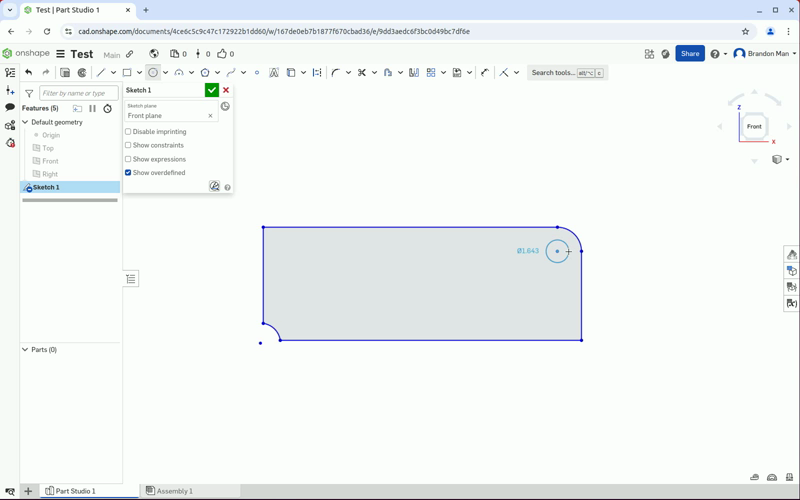
scroll(6)
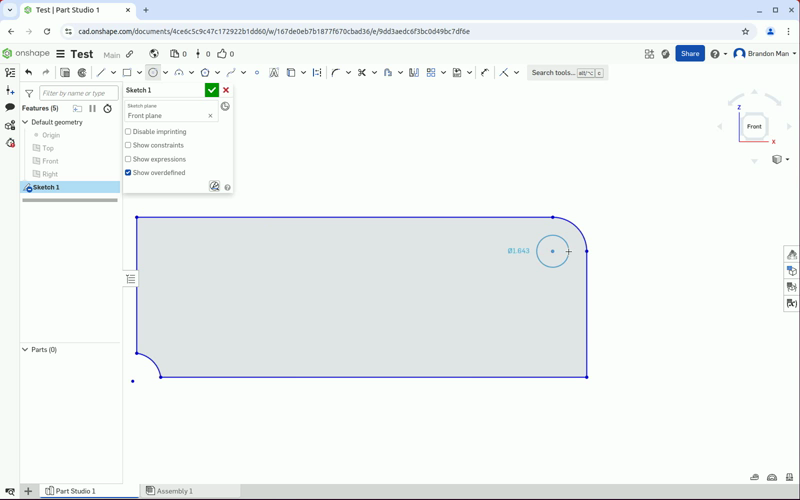
scroll(6)
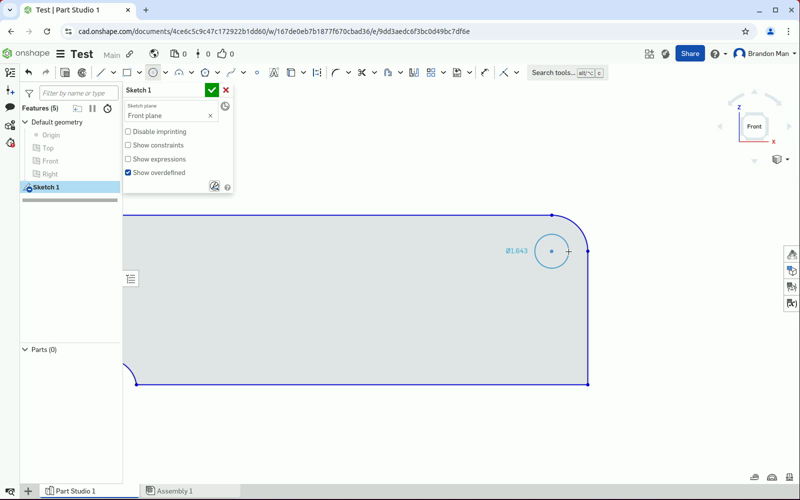
scroll(6)
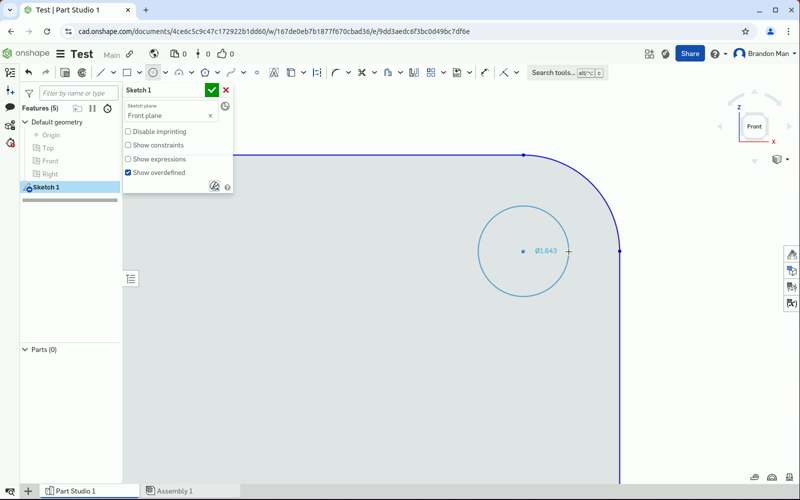
click(568, 251)
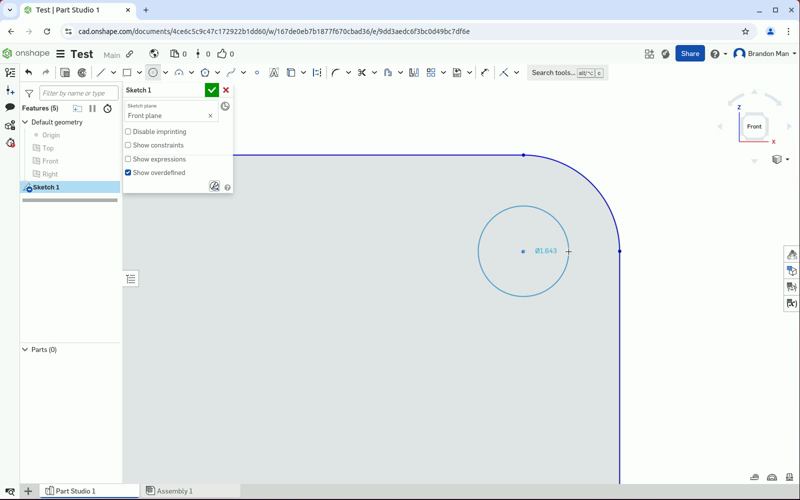
scroll(-6)
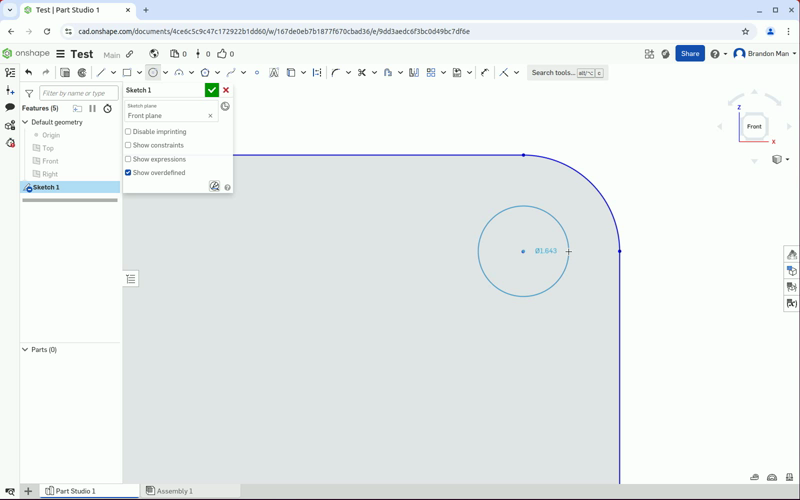
scroll(-6)
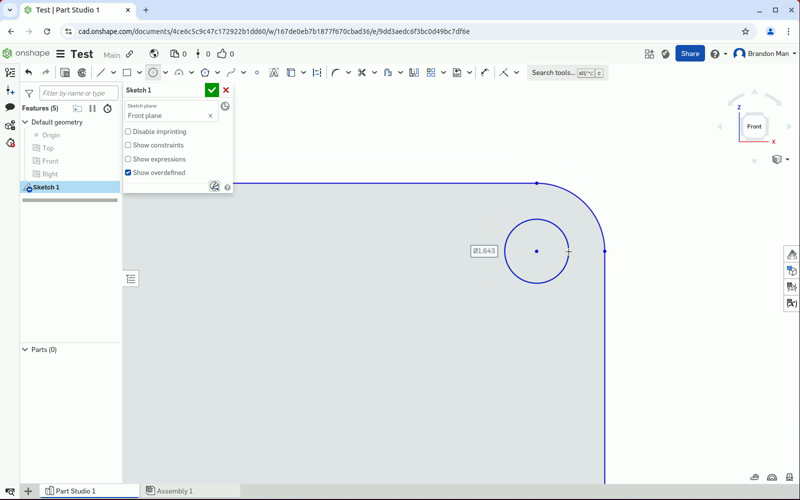
scroll(-6)
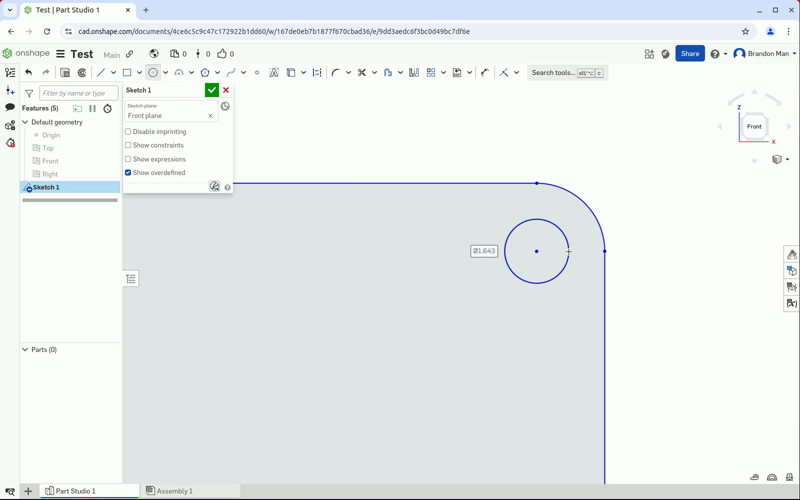
scroll(-6)
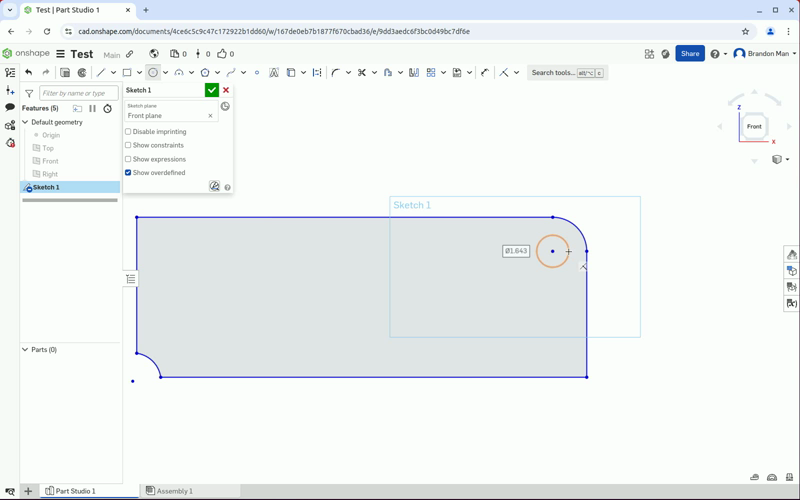
scroll(-6)
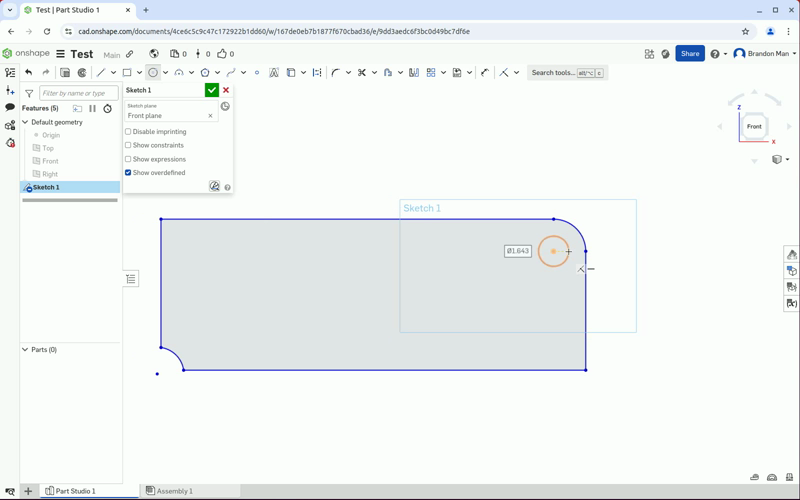
scroll(-6)
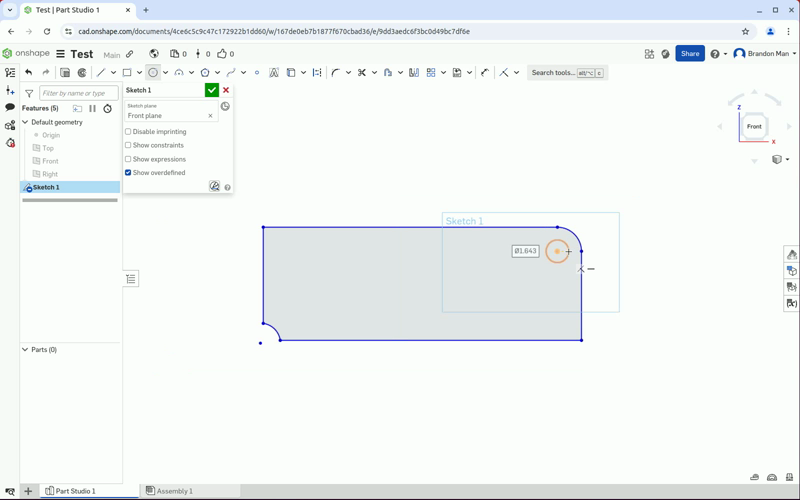
scroll(-6)
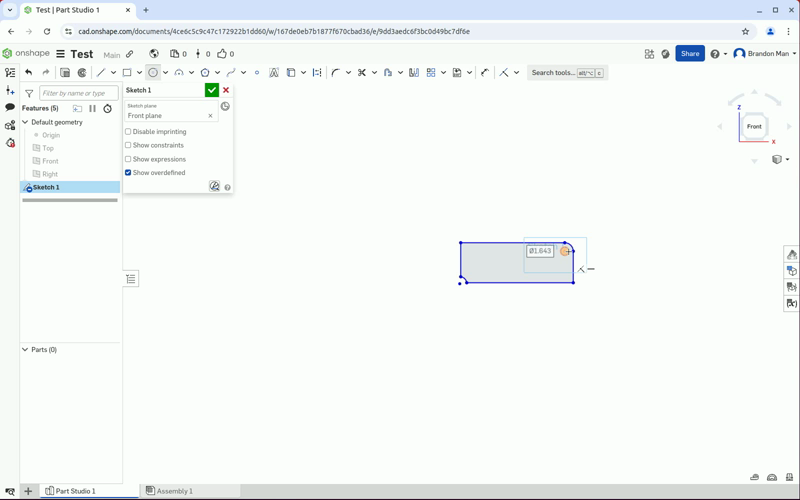
key(esc)
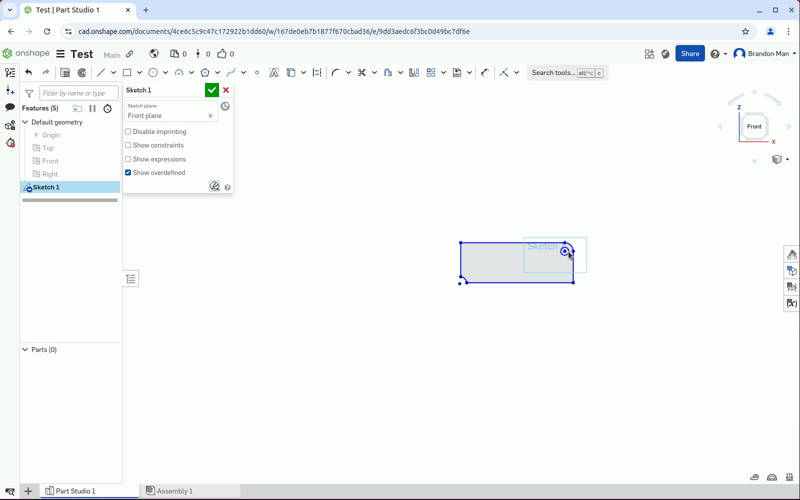
mouse_move(513, 278)
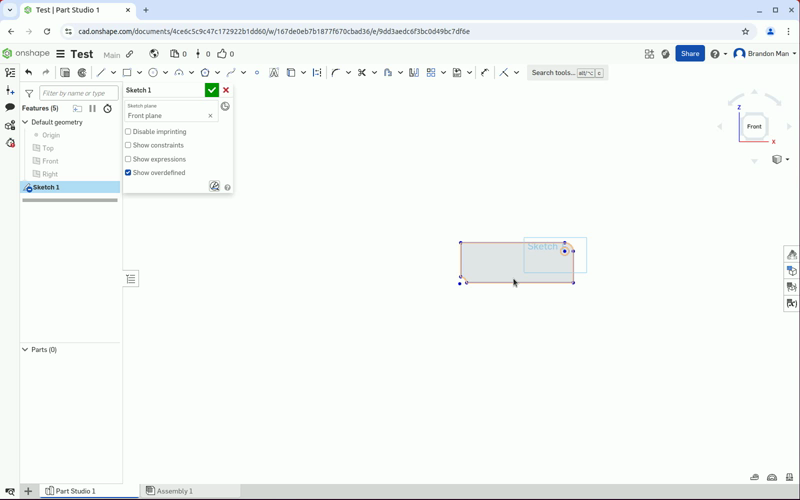
click(513, 278)
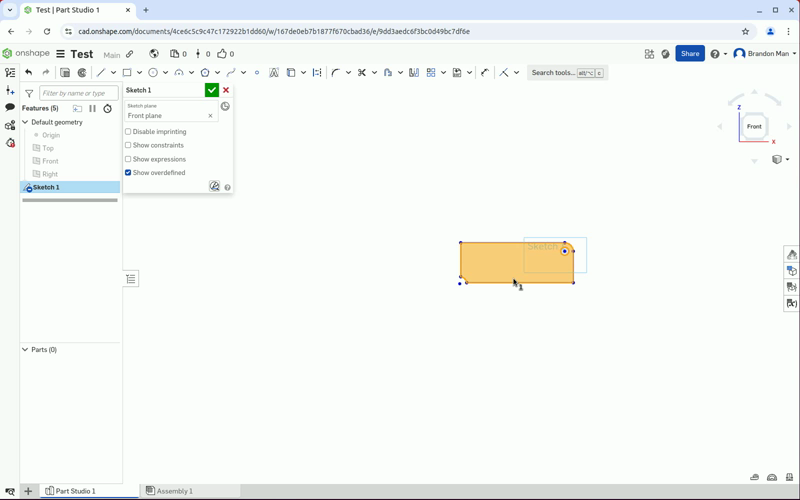
mouse_move(73, 352)
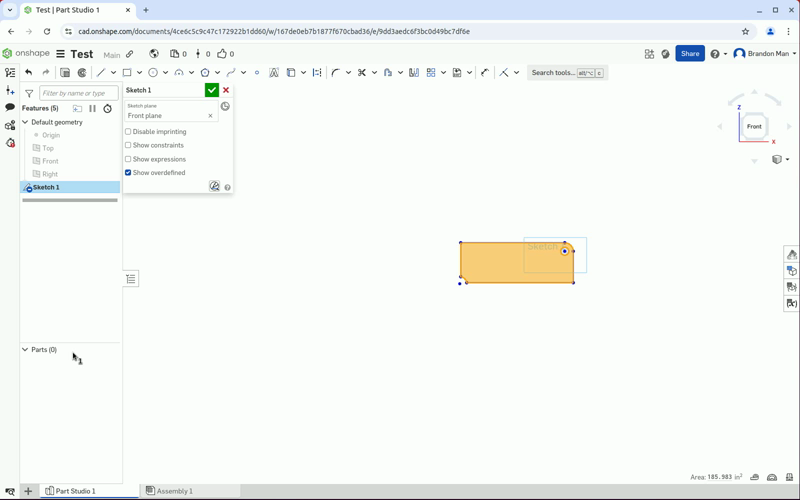
key(shift+y)
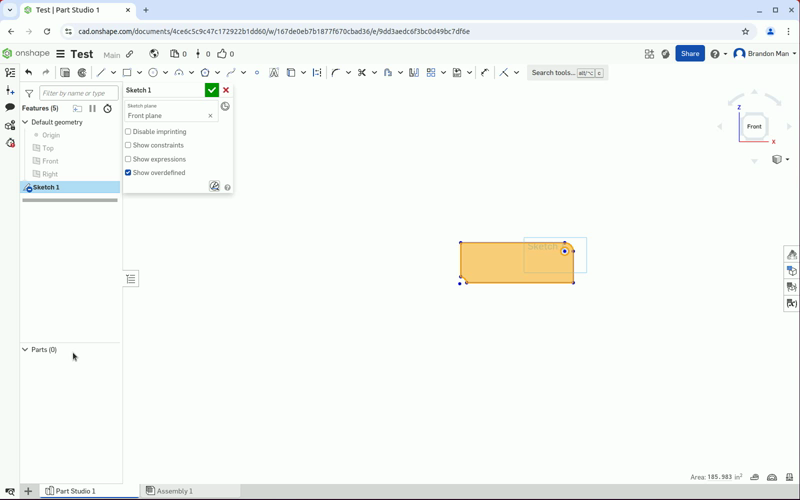
key(shift+e)
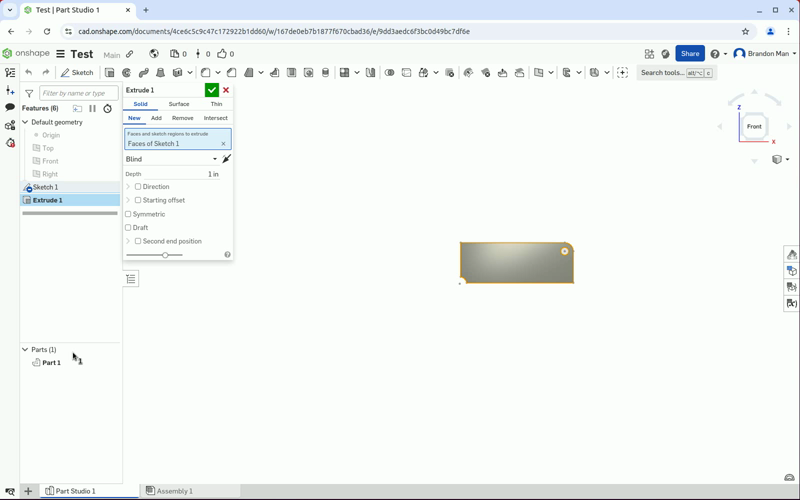
mouse_move(143, 106)
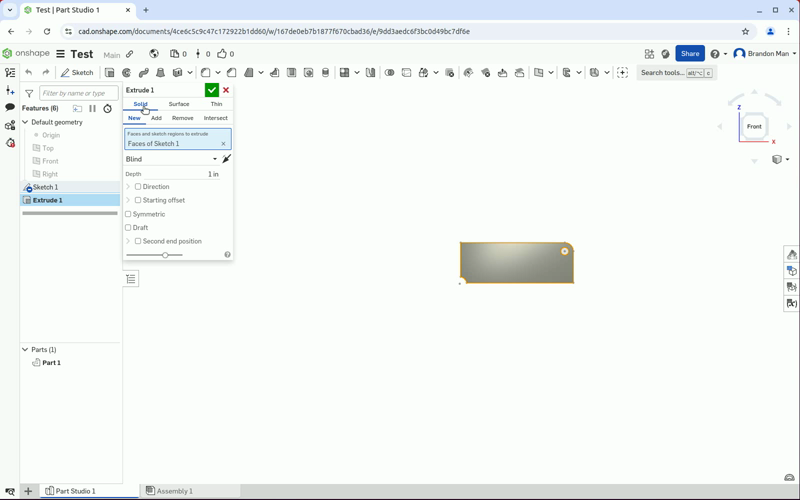
click(143, 106)
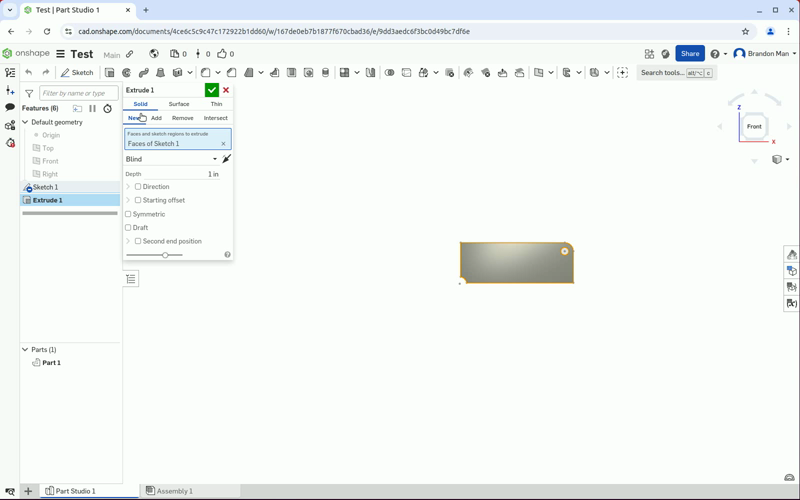
mouse_move(137, 120)
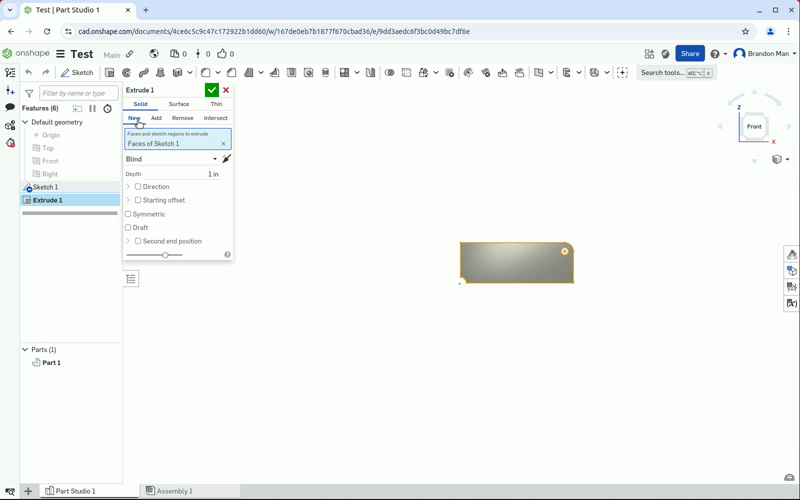
click(137, 120)
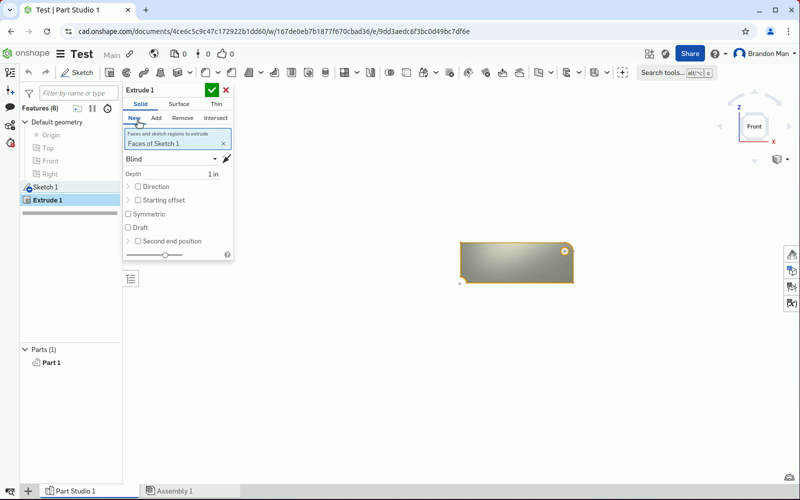
key(tab, 4)
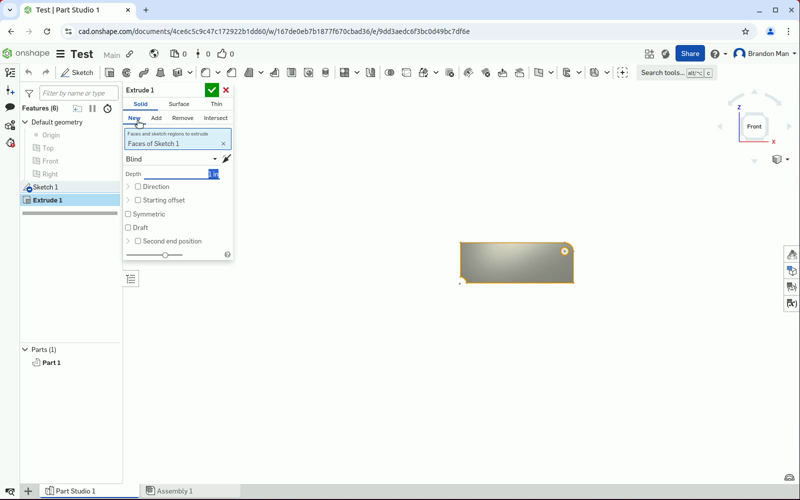
text(1.444)
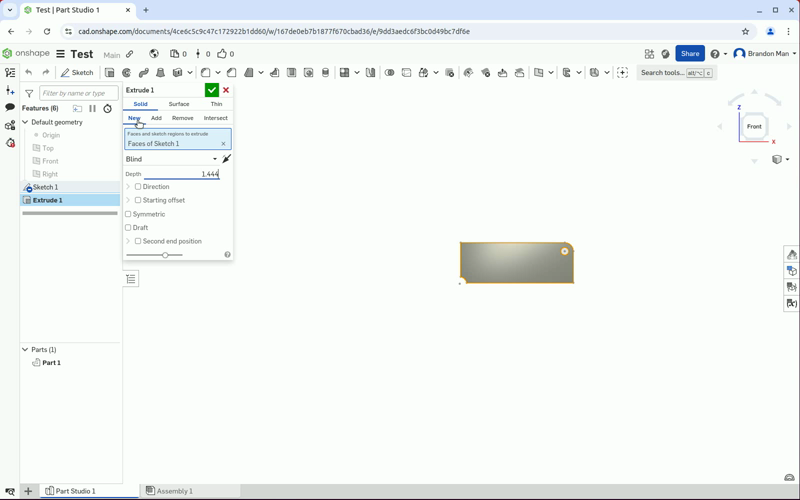
key(tab, 3)
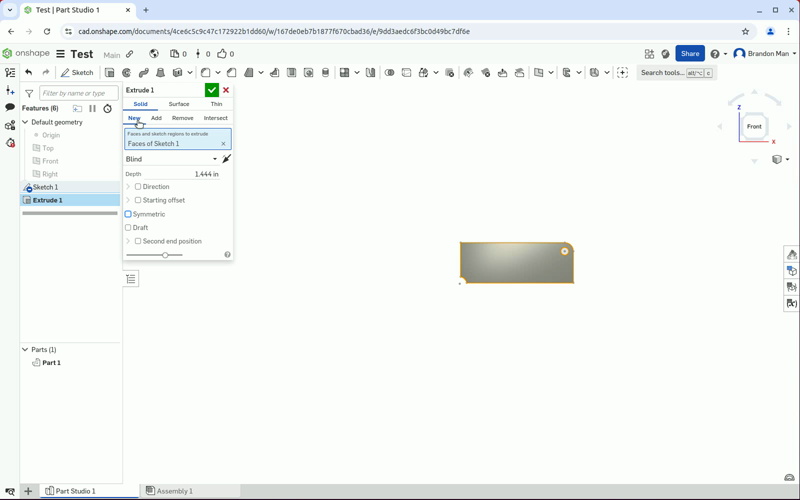
key(space)
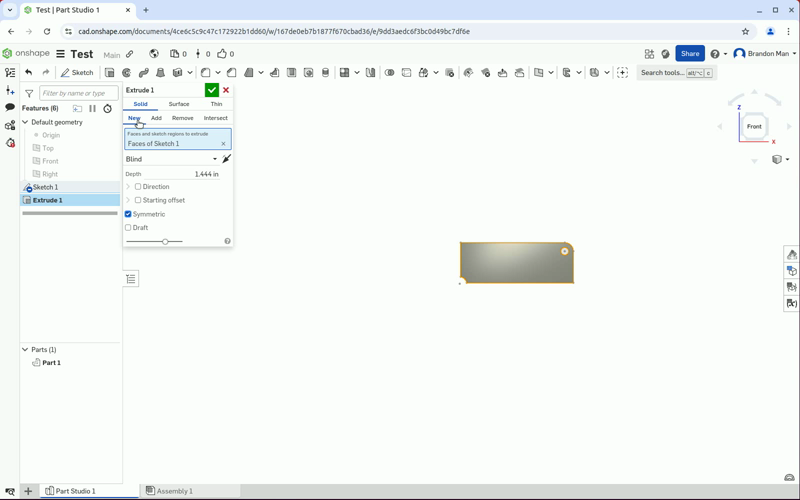
key(enter)
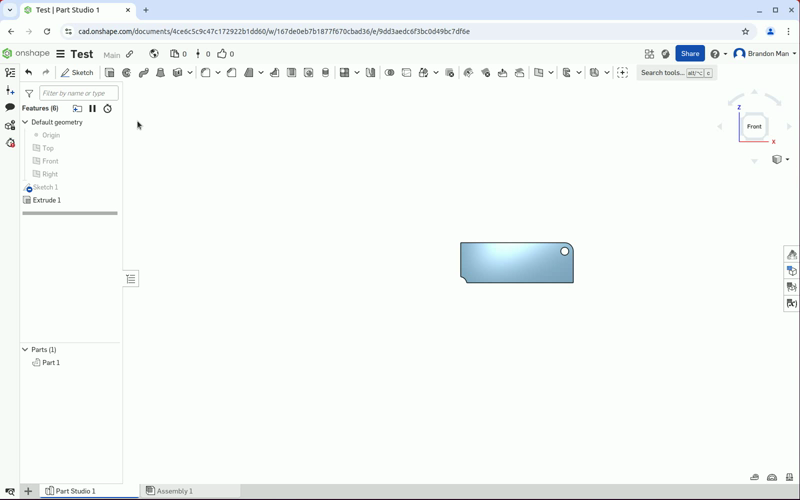
key(shift+h)
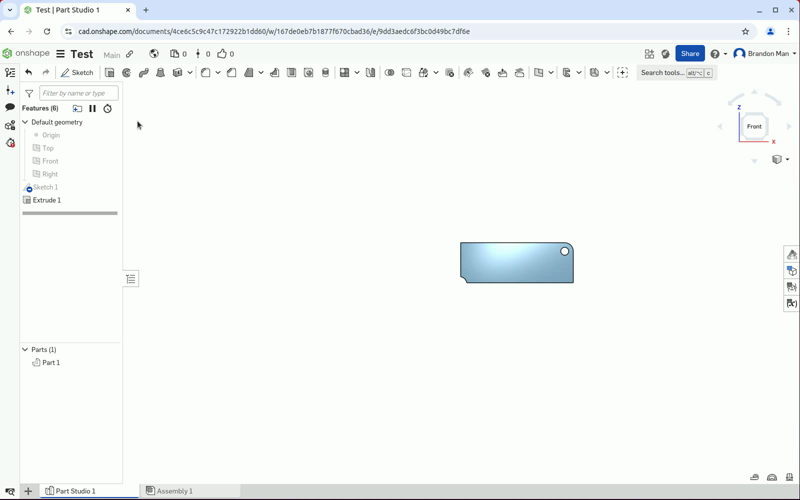
key(shift+h)
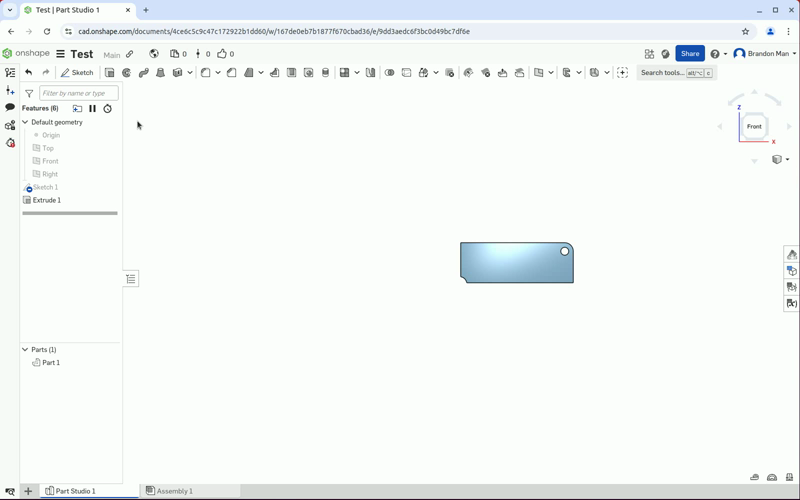
mouse_move(73, 189)
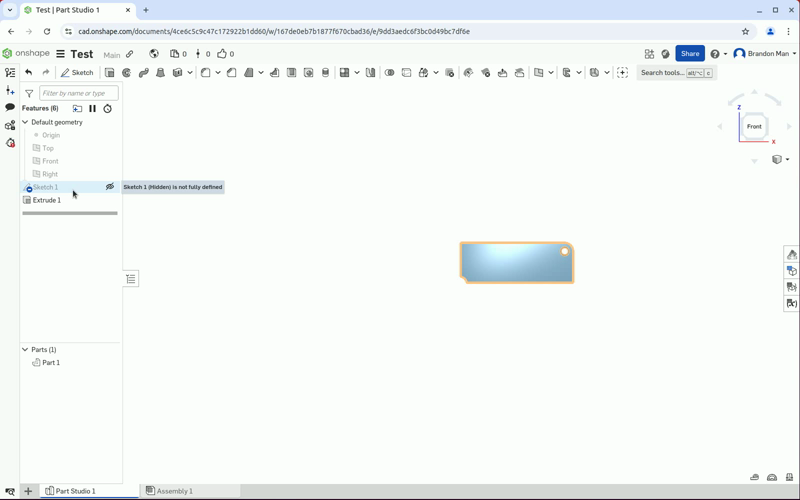
click(73, 189)
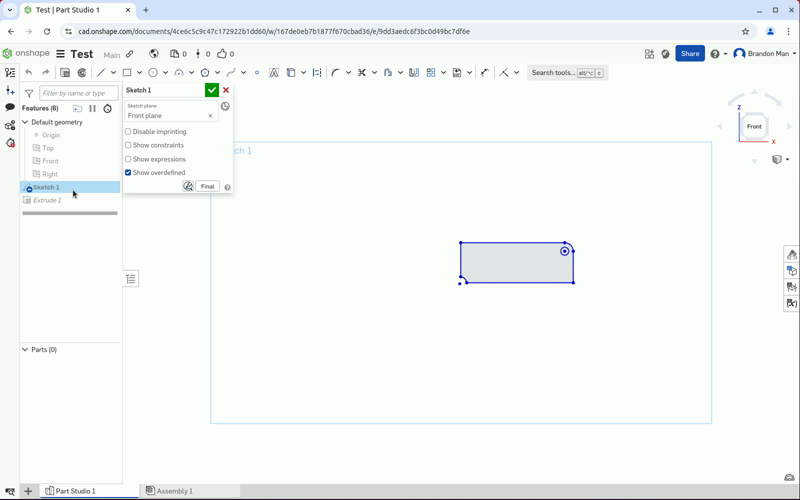
mouse_move(229, 92)
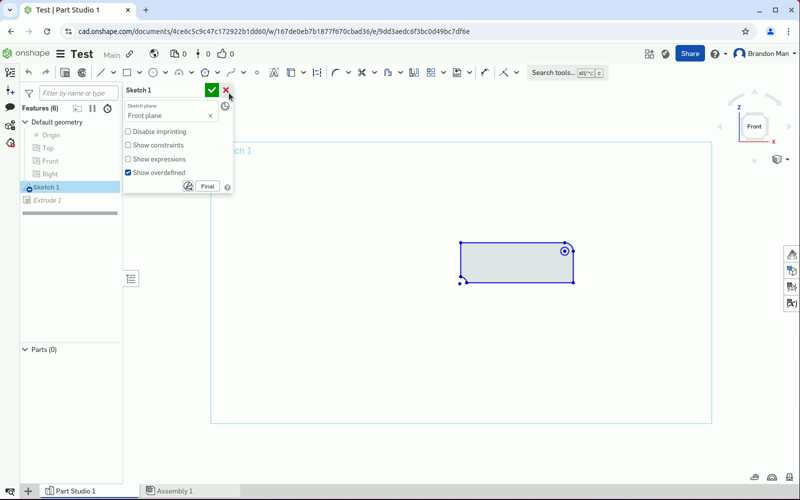
click(229, 92)
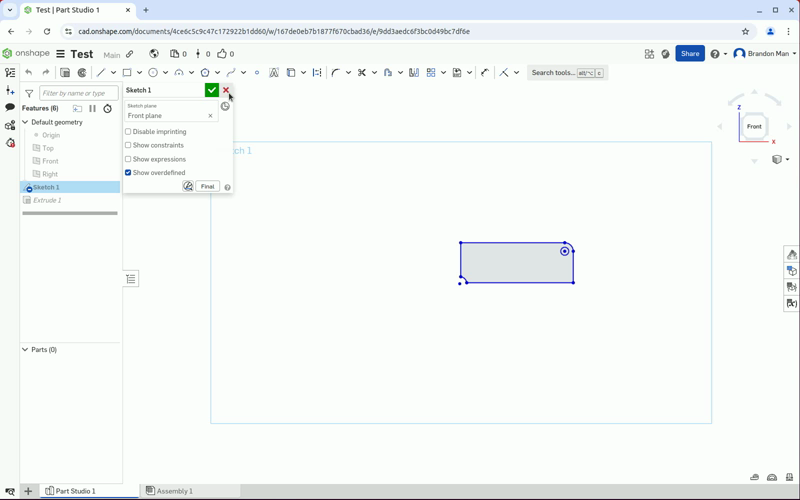
key(shift+s)
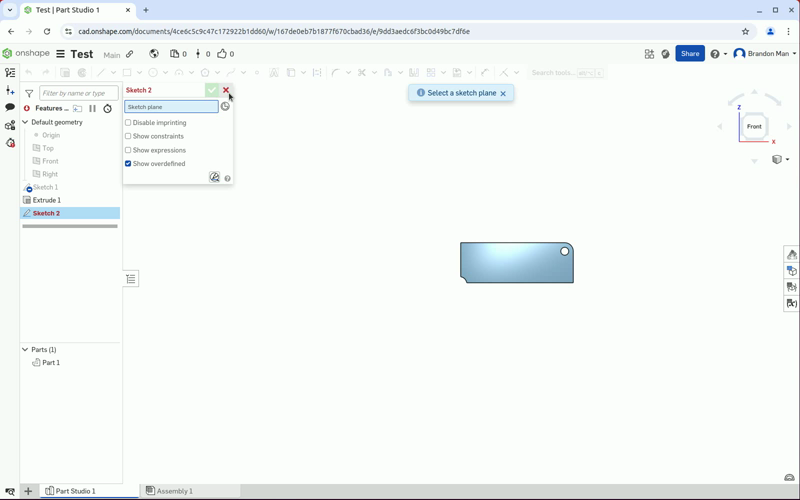
mouse_move(73, 163)
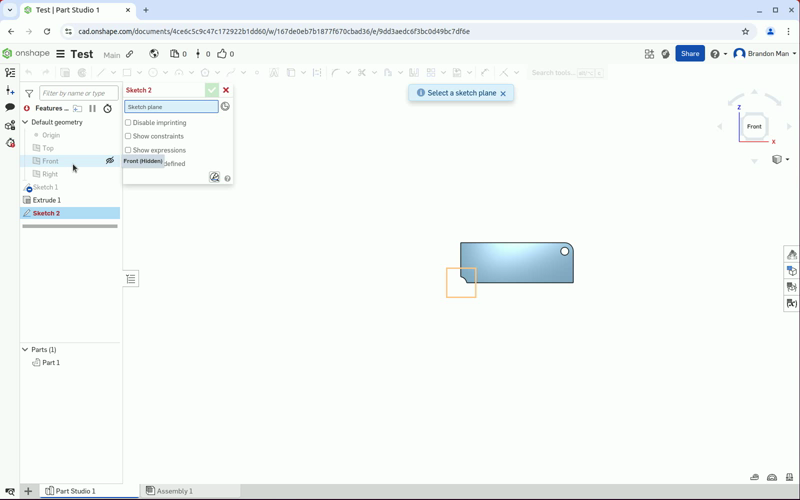
click(73, 163)
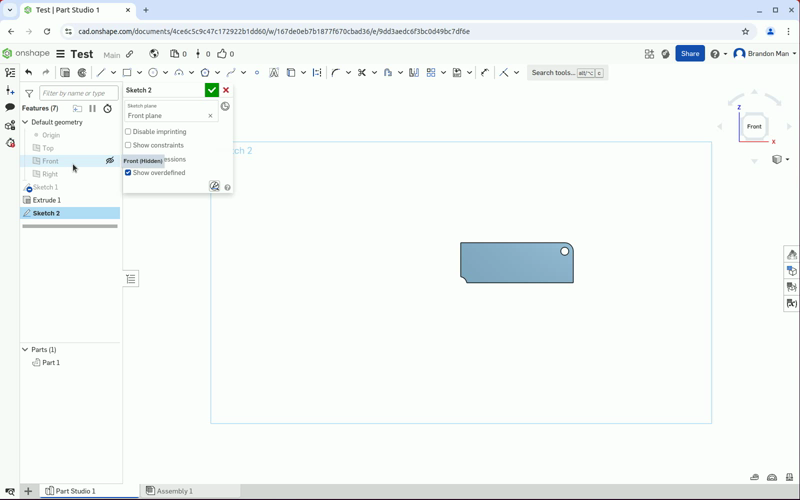
mouse_move(73, 352)
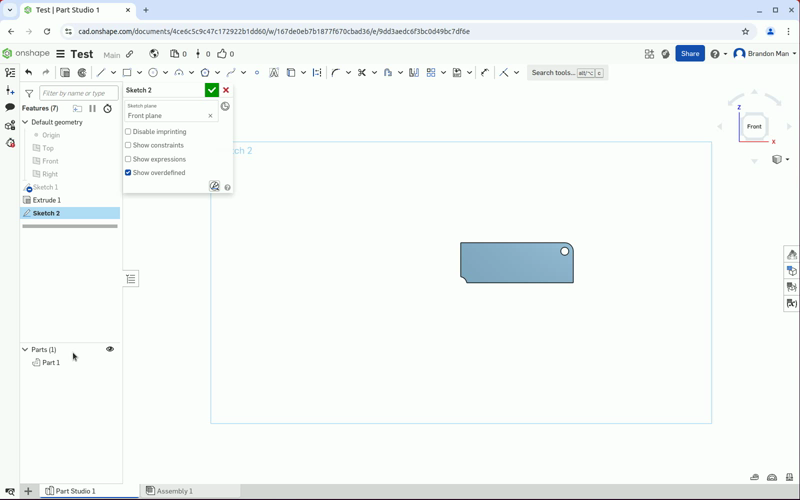
key(y)
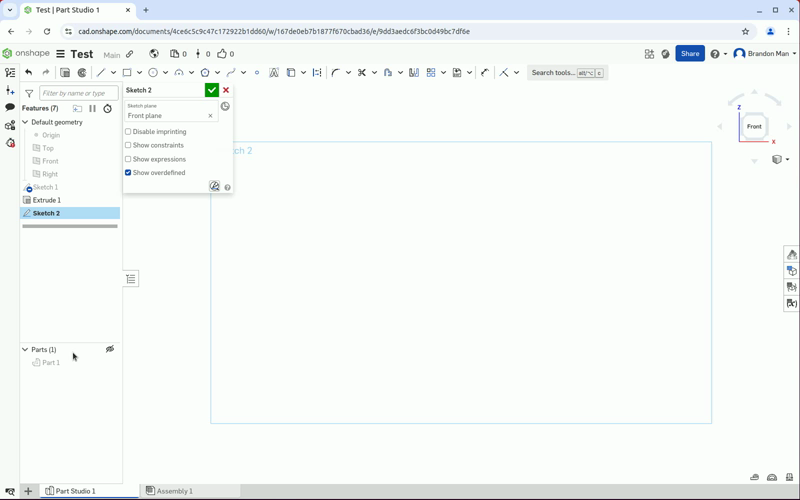
key(l)
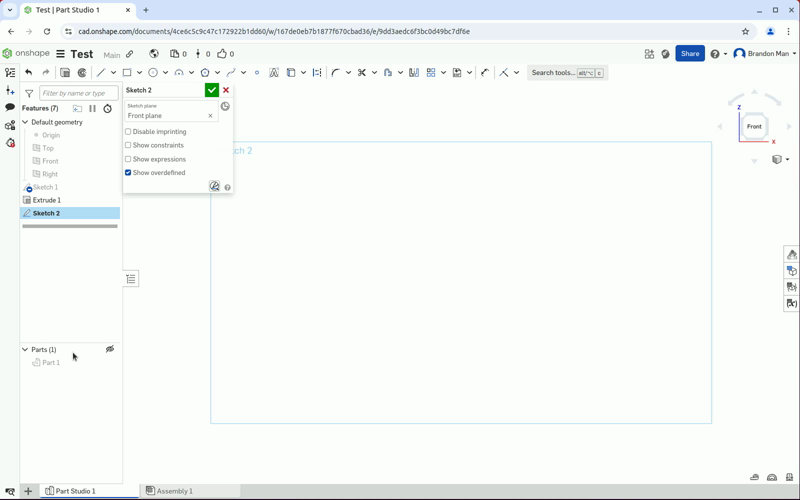
key_down(shift)
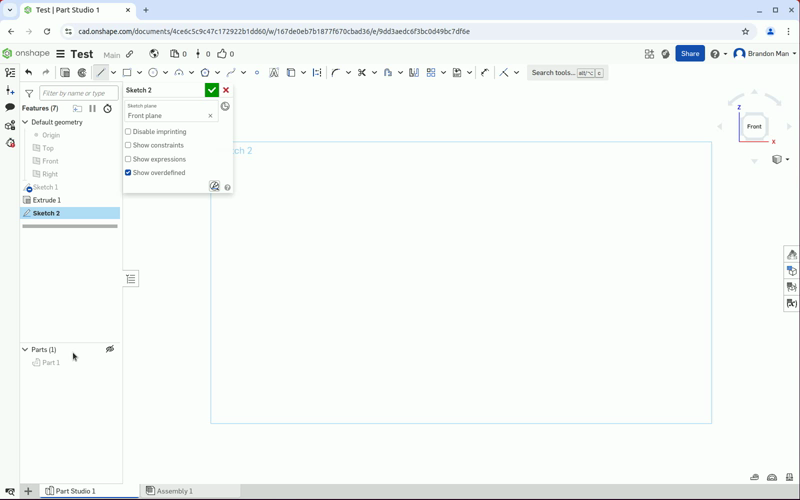
mouse_move(348, 282)
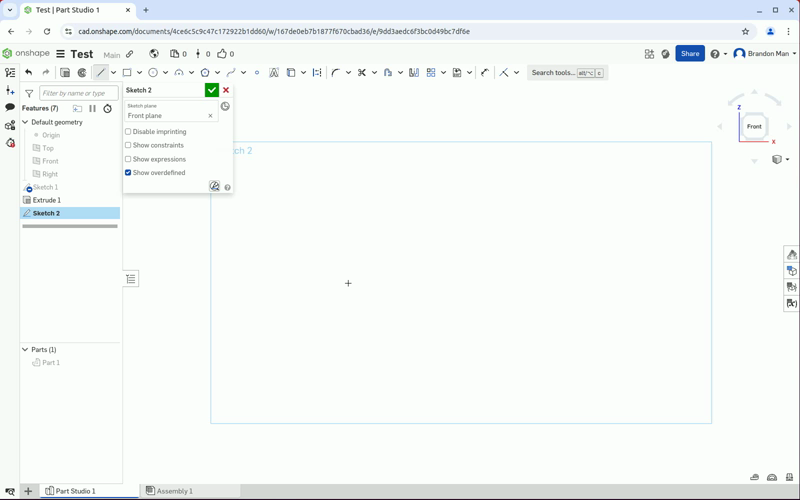
click(348, 282)
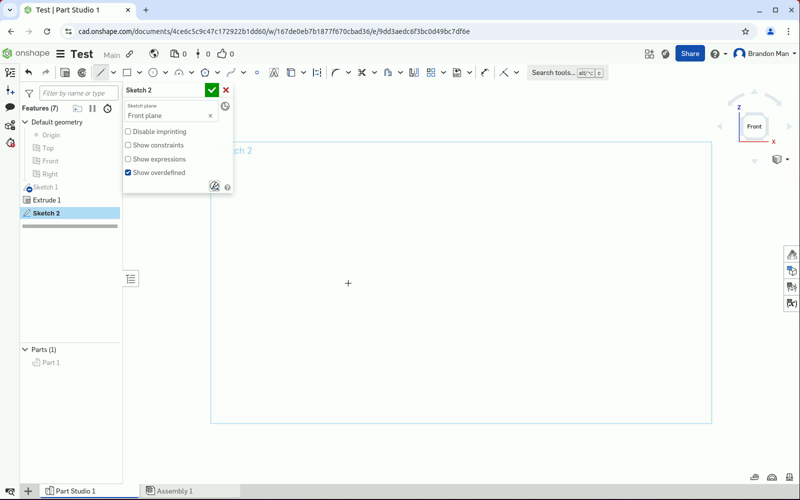
key_up(shift)
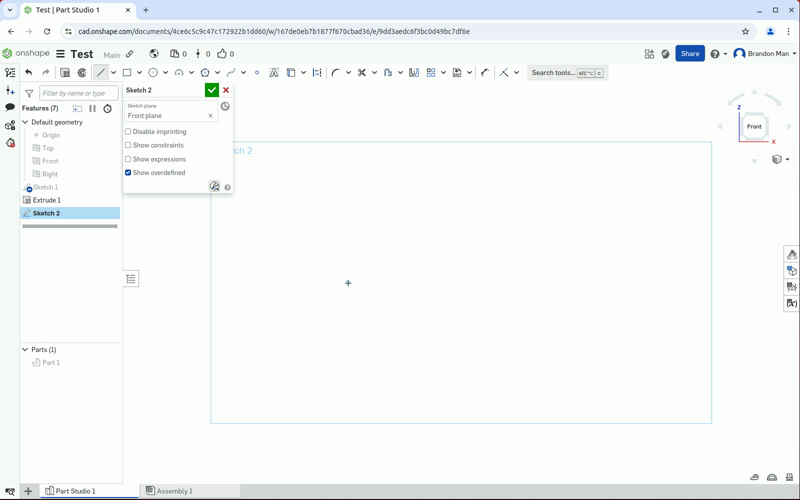
key_down(shift)
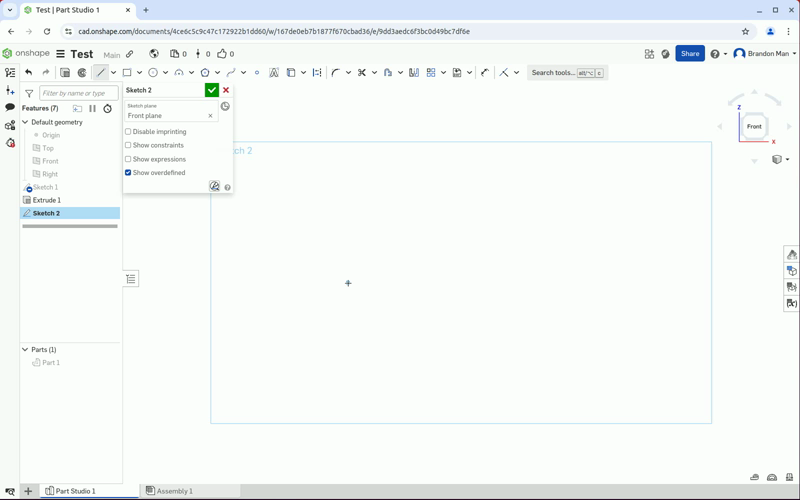
mouse_move(454, 282)
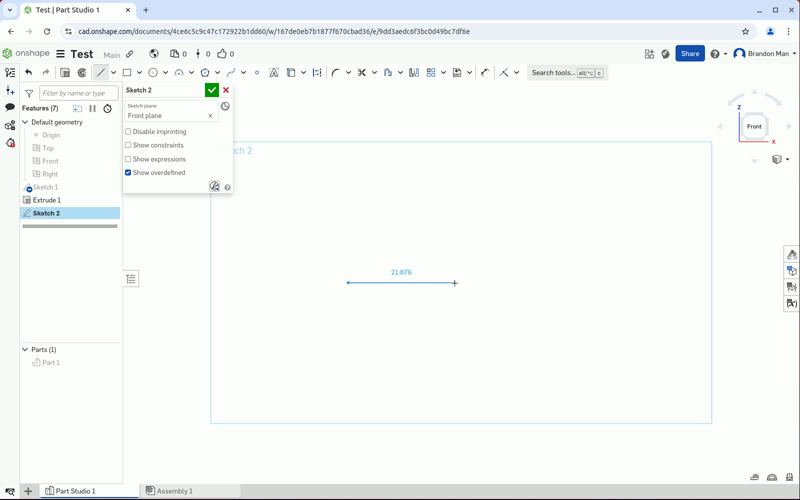
click(454, 282)
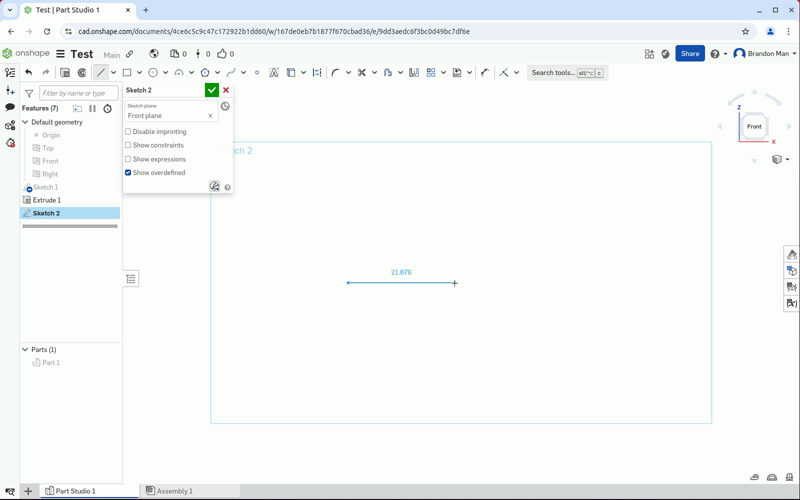
key_up(shift)
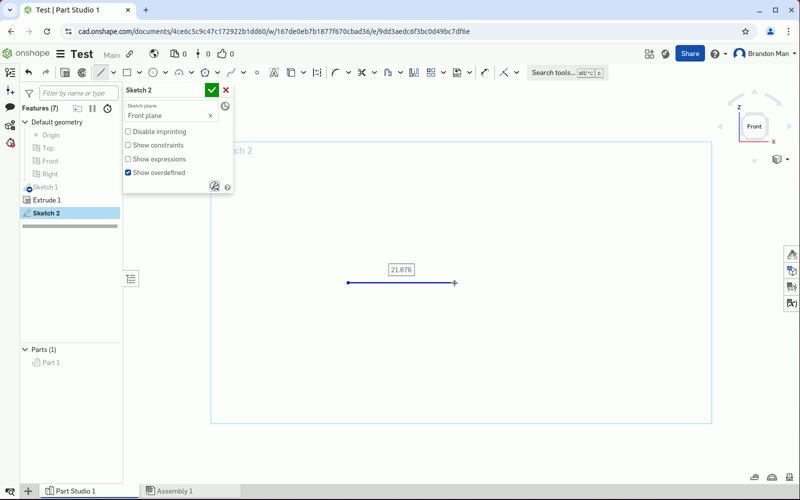
key(esc)
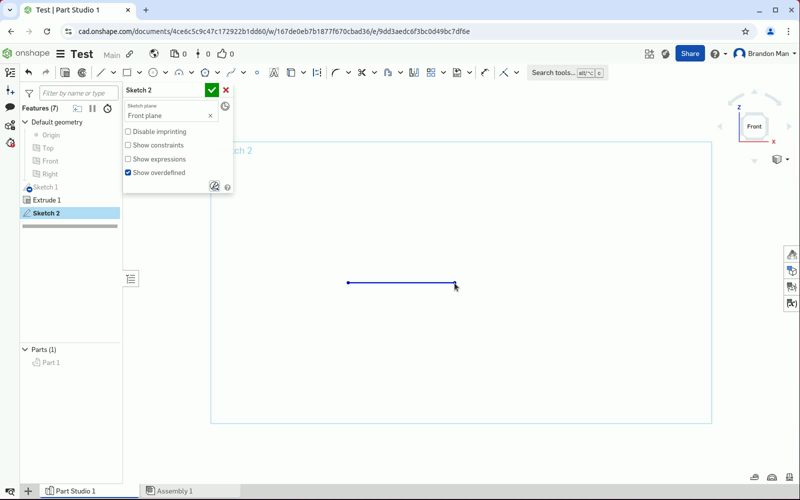
key(a)
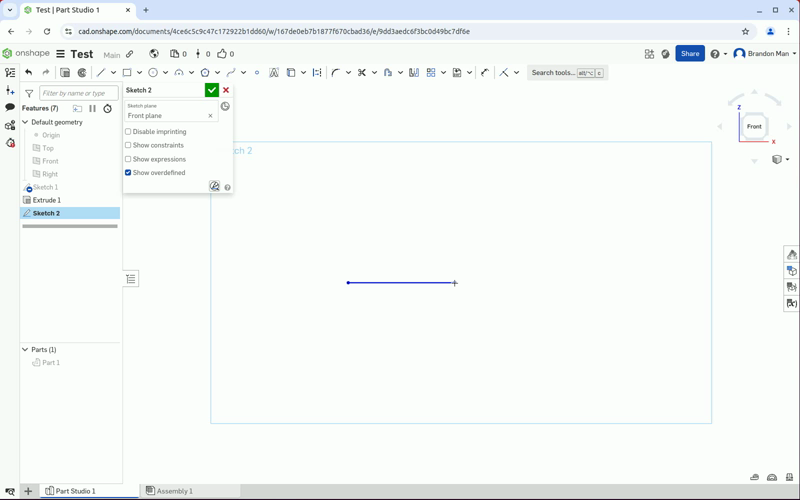
mouse_move(454, 282)
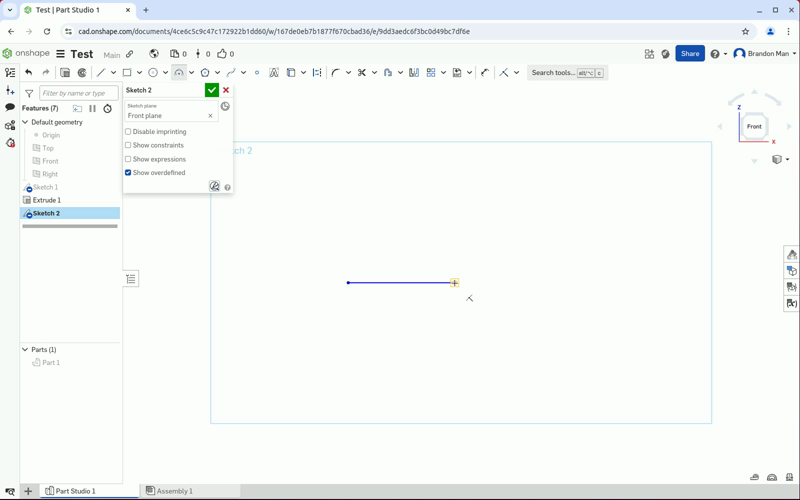
click(454, 282)
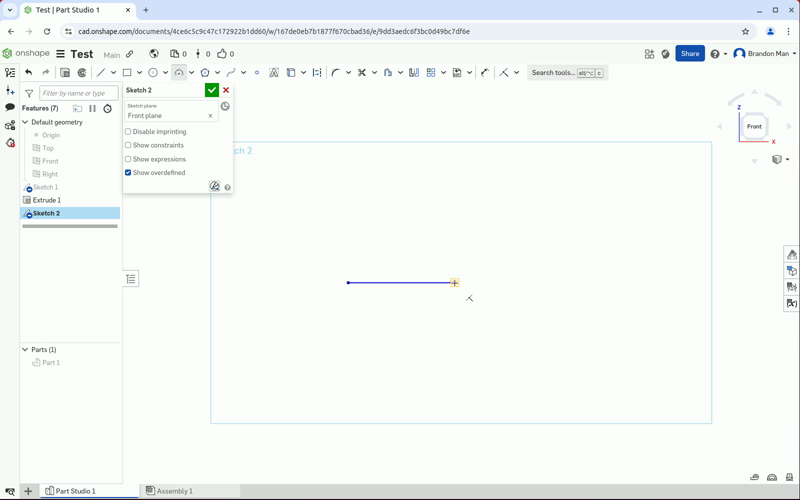
key_down(shift)
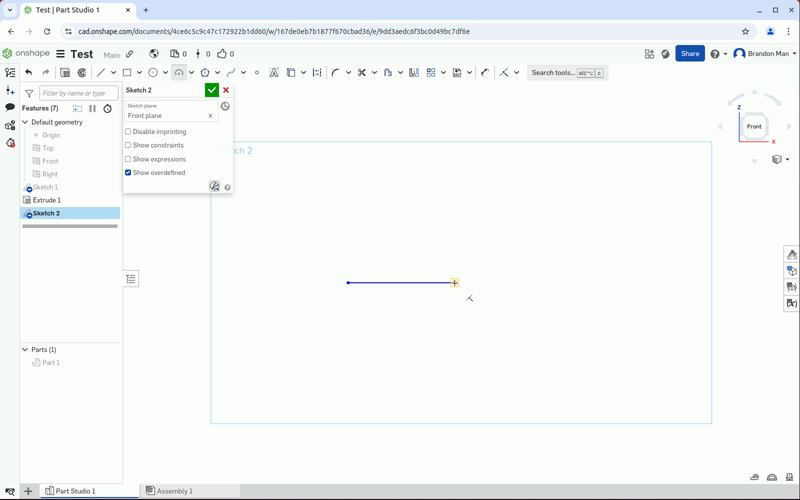
mouse_move(460, 276)
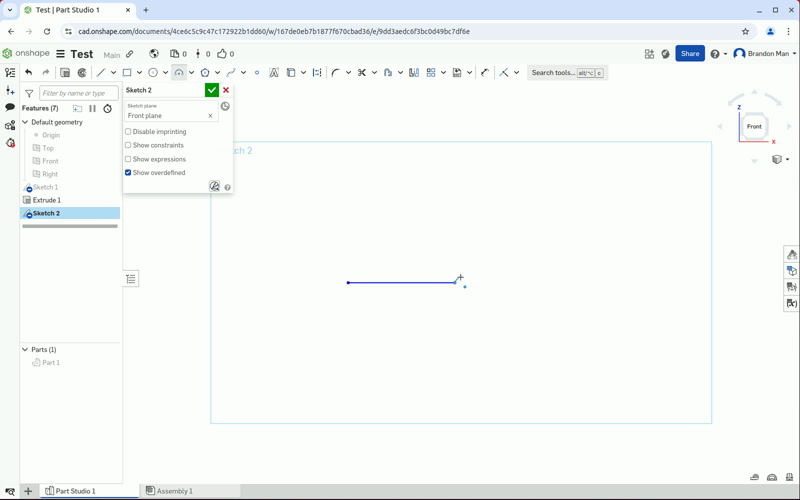
click(460, 276)
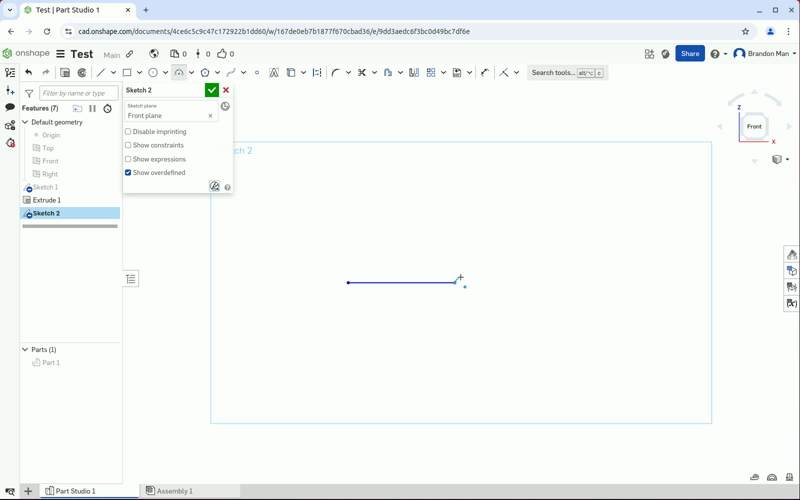
mouse_move(456, 278)
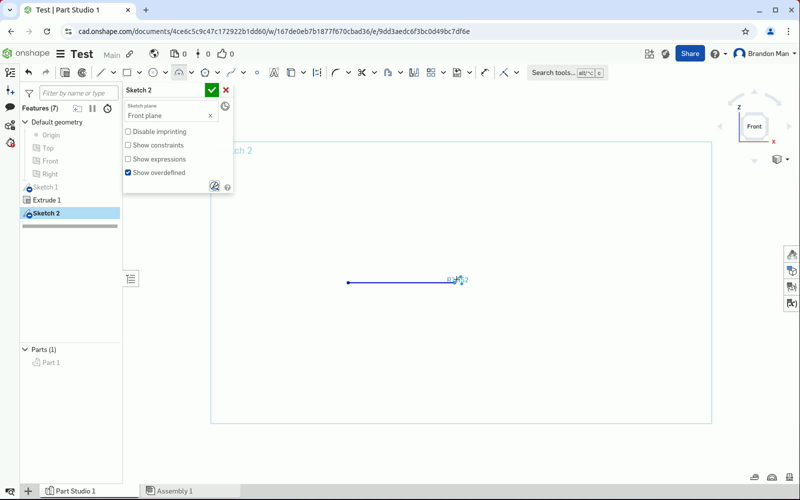
click(456, 278)
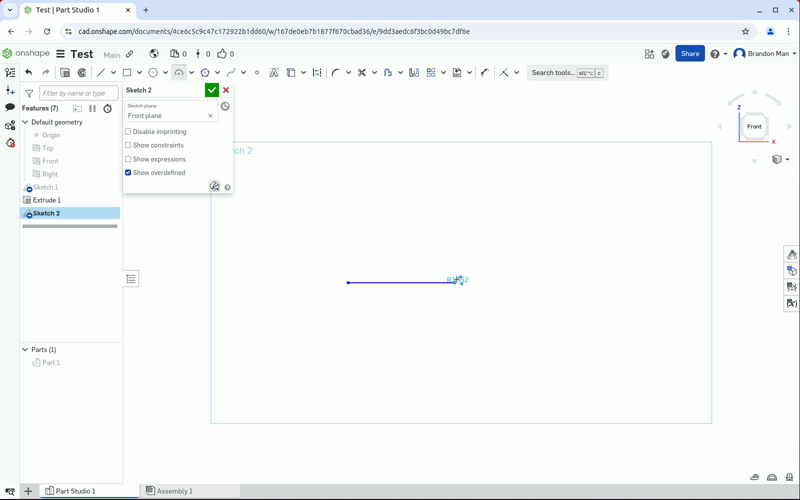
key_up(shift)
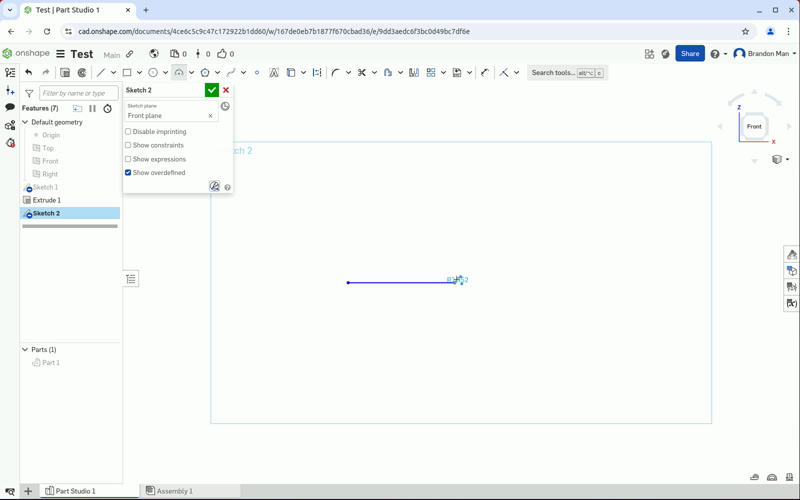
key(esc)
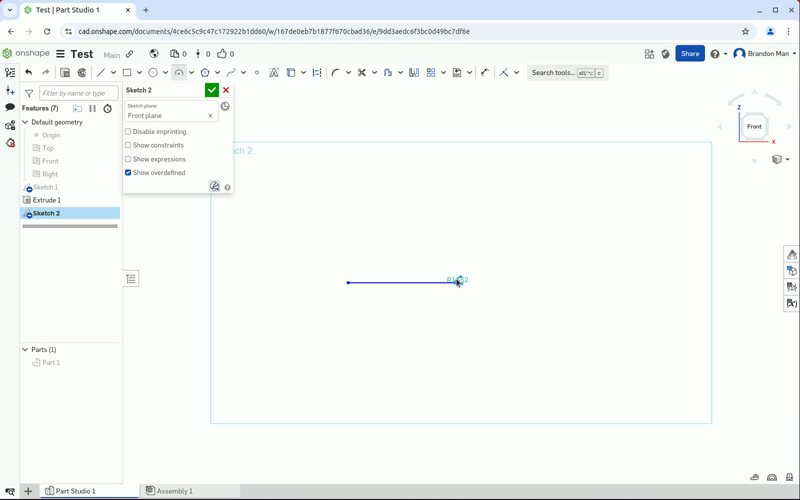
key(l)
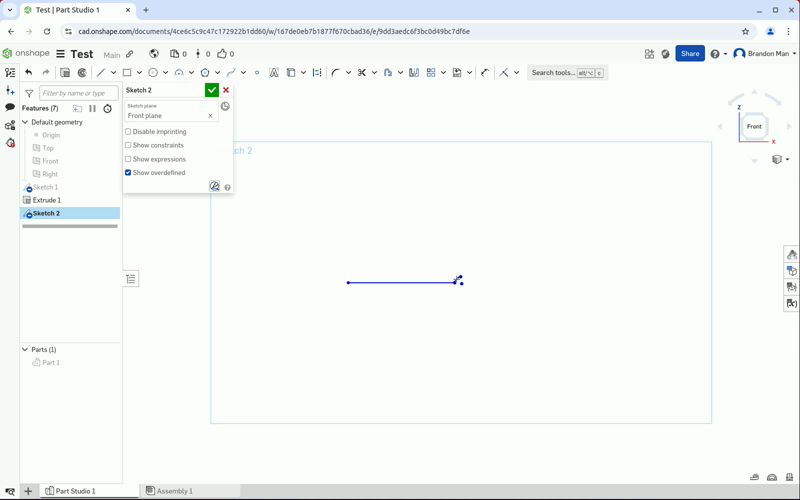
mouse_move(460, 276)
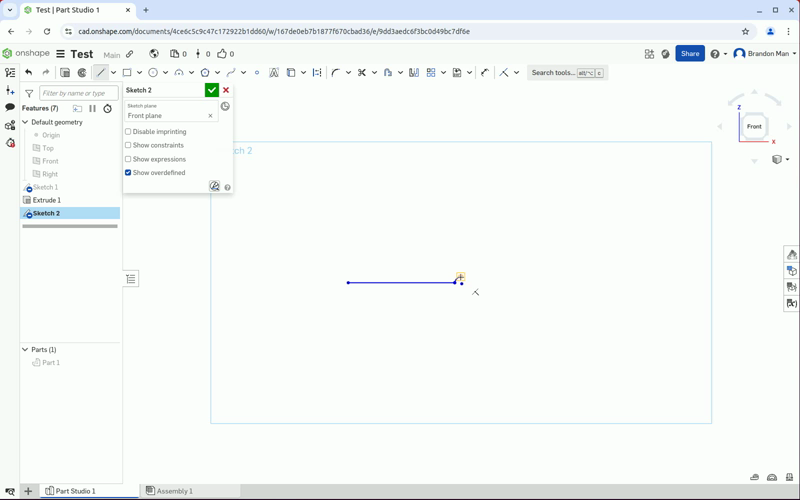
click(460, 276)
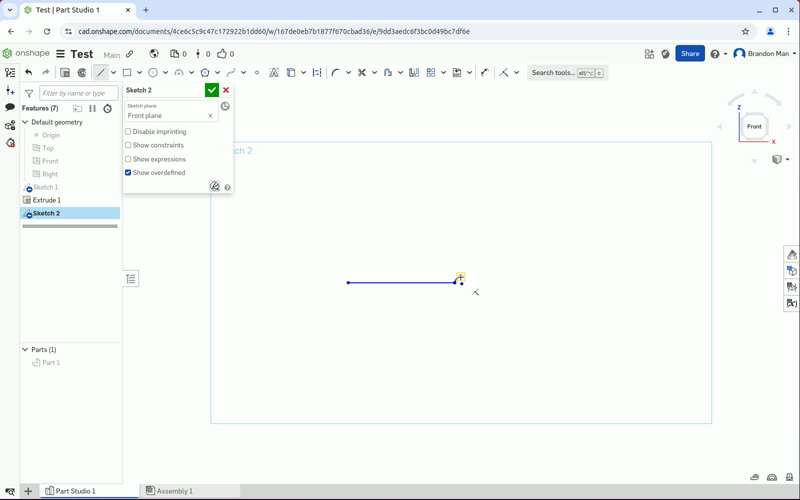
key_down(shift)
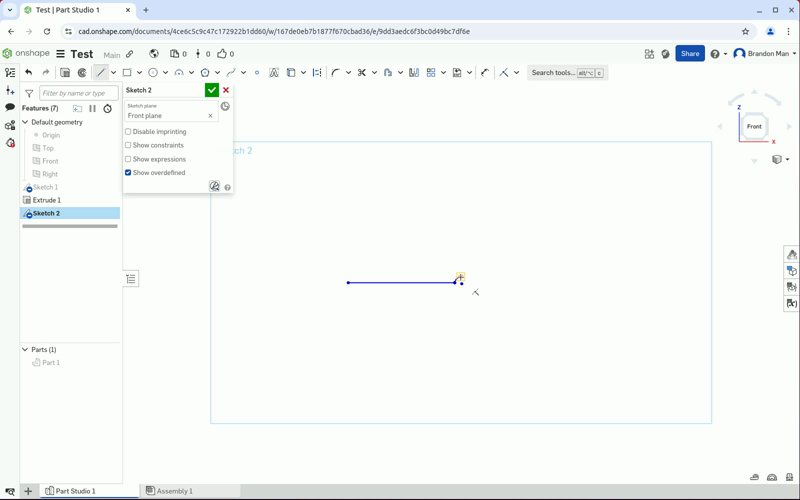
mouse_move(490, 276)
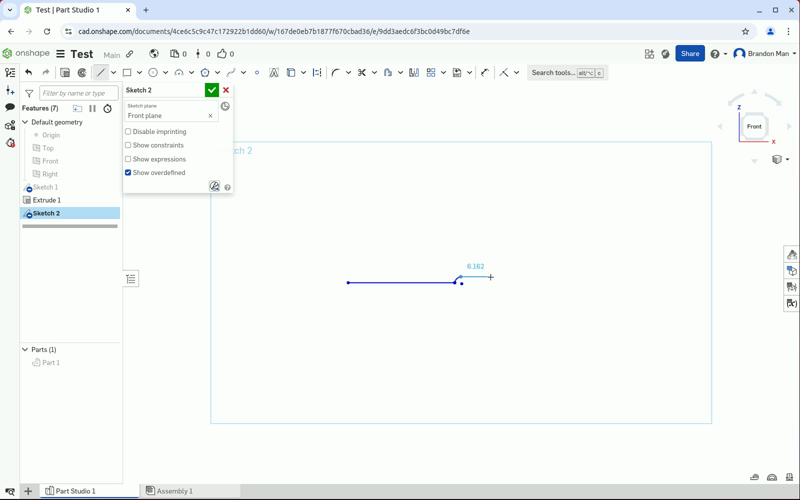
mouse_move(460, 241)
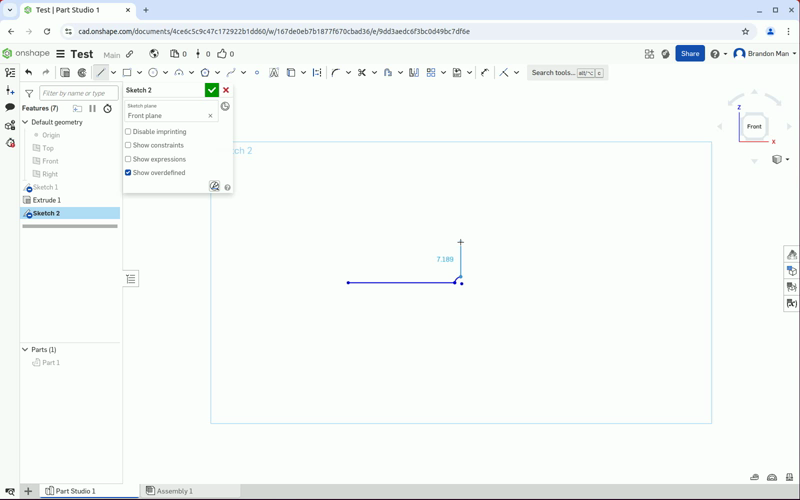
click(460, 241)
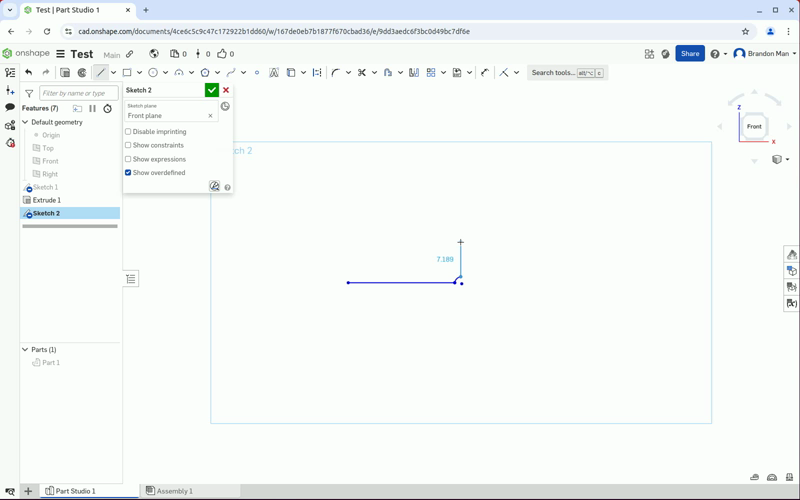
key_up(shift)
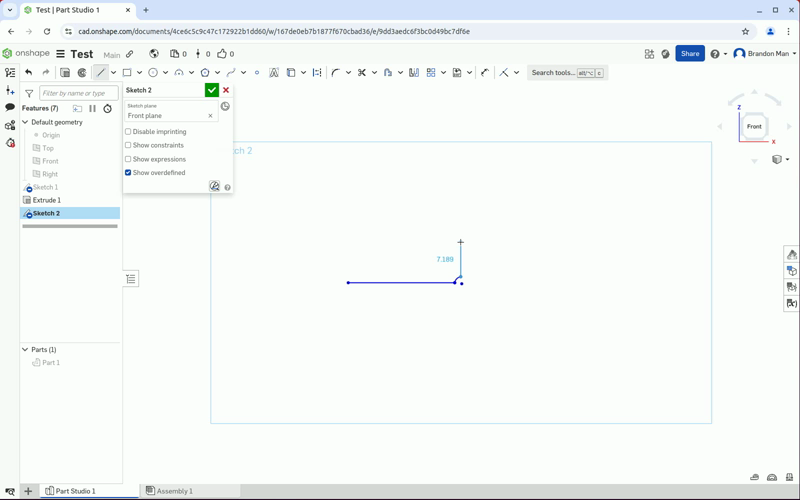
key_down(shift)
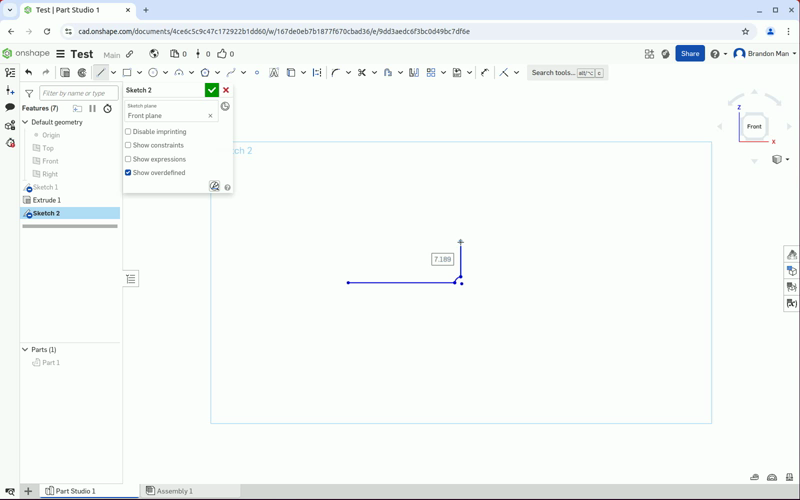
mouse_move(356, 241)
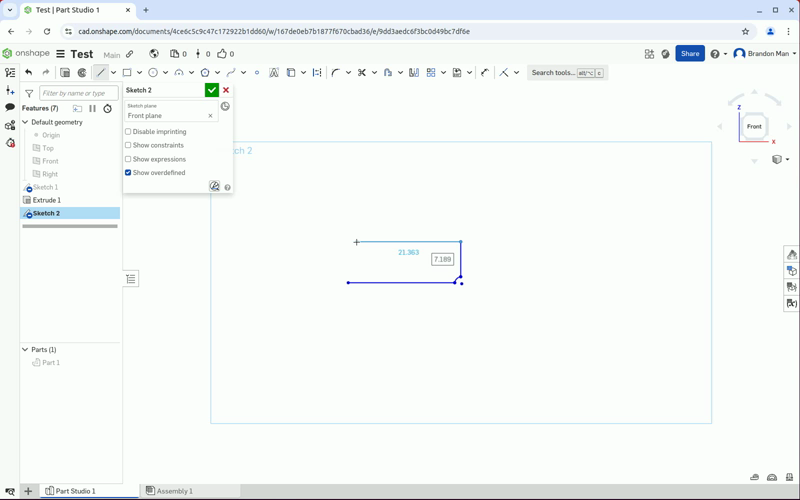
click(356, 241)
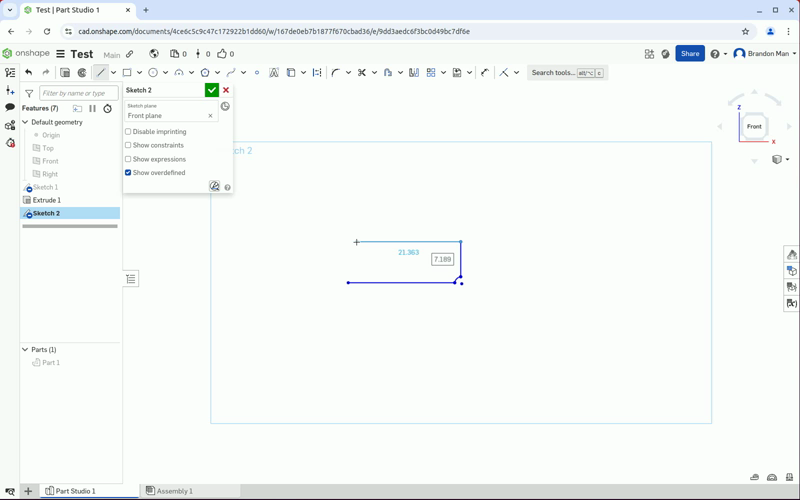
key_up(shift)
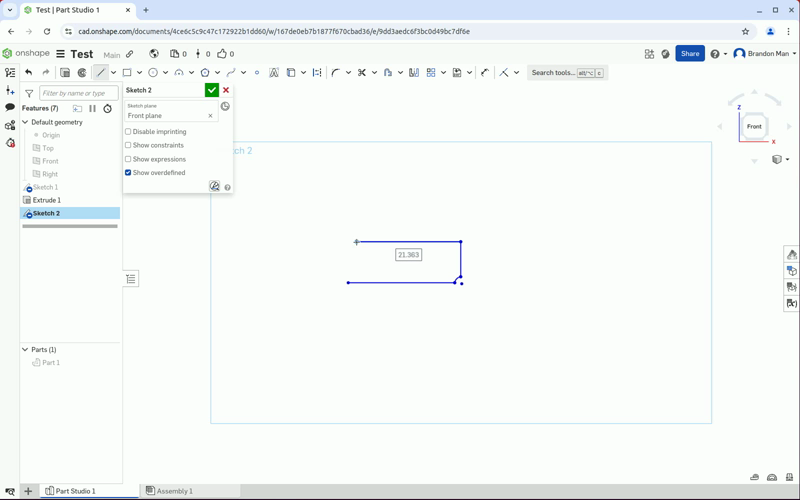
key(esc)
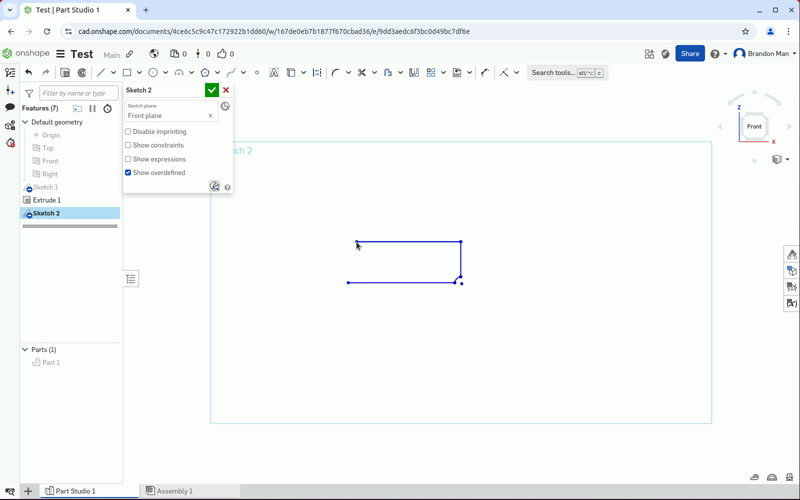
key(a)
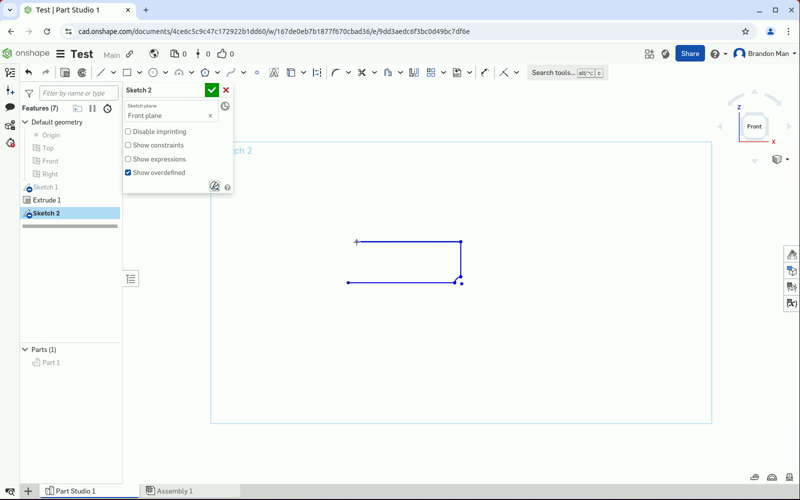
mouse_move(356, 241)
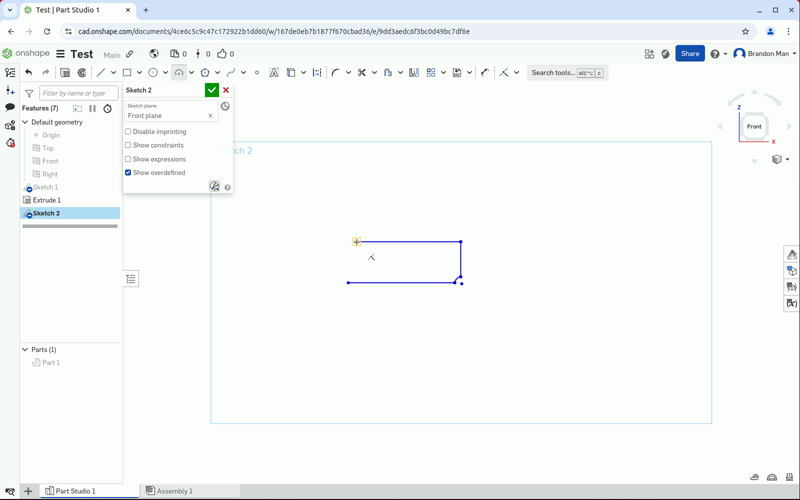
click(356, 241)
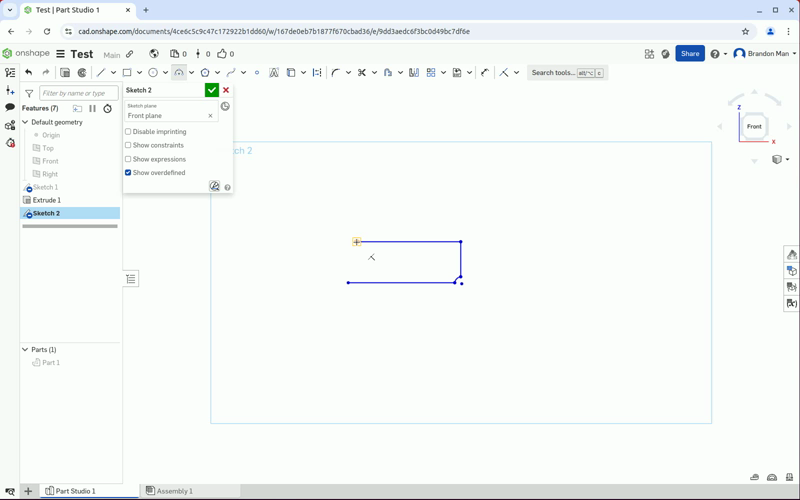
key_down(shift)
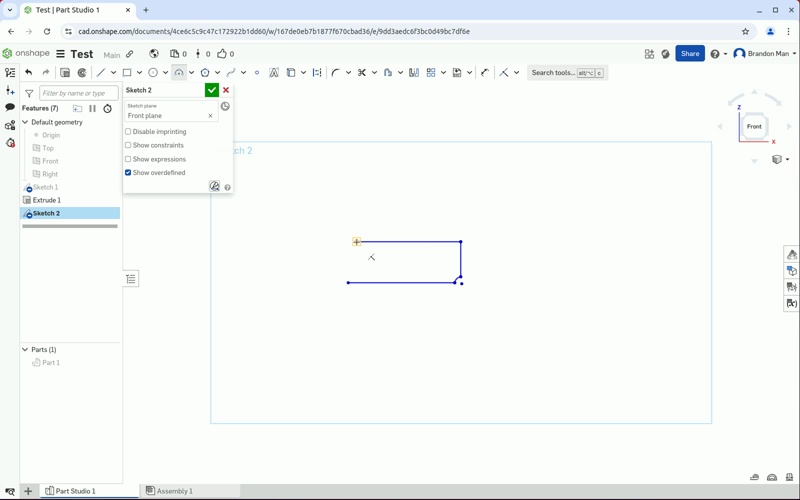
mouse_move(348, 249)
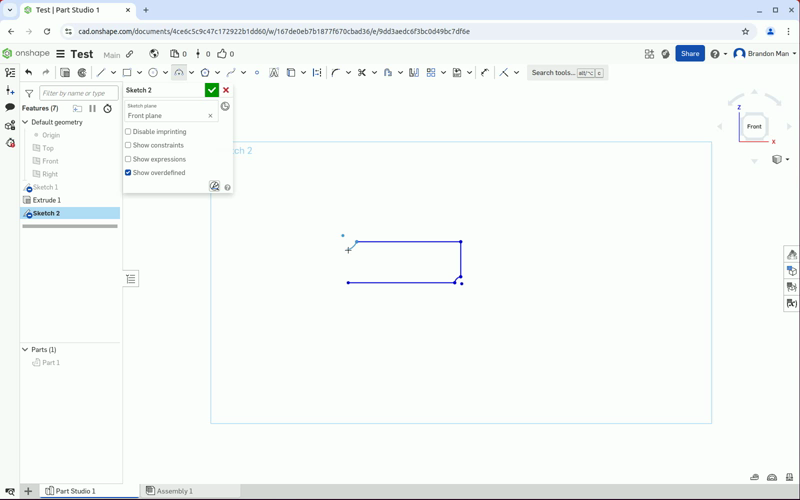
click(348, 249)
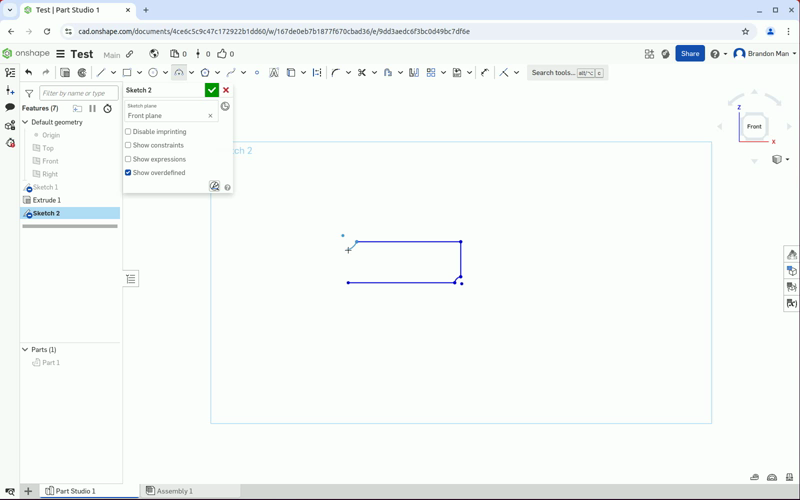
mouse_move(350, 243)
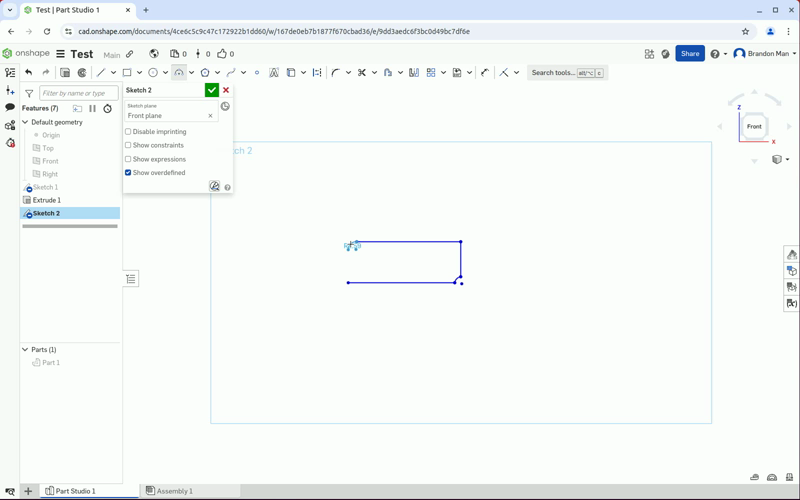
click(350, 243)
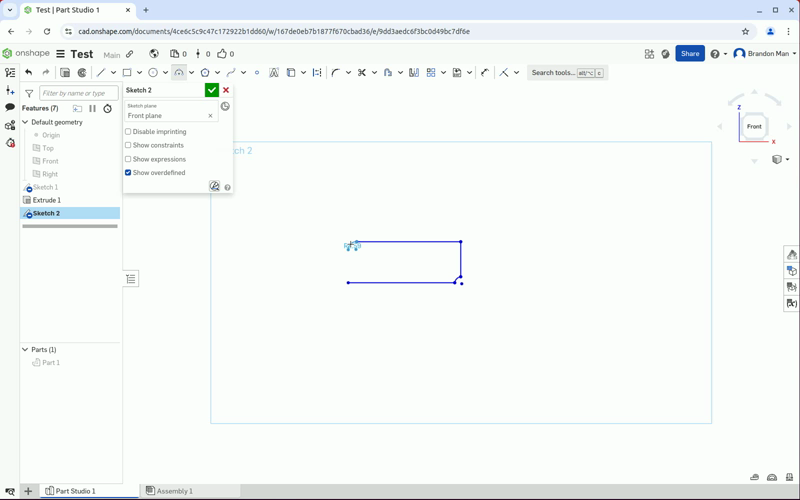
key_up(shift)
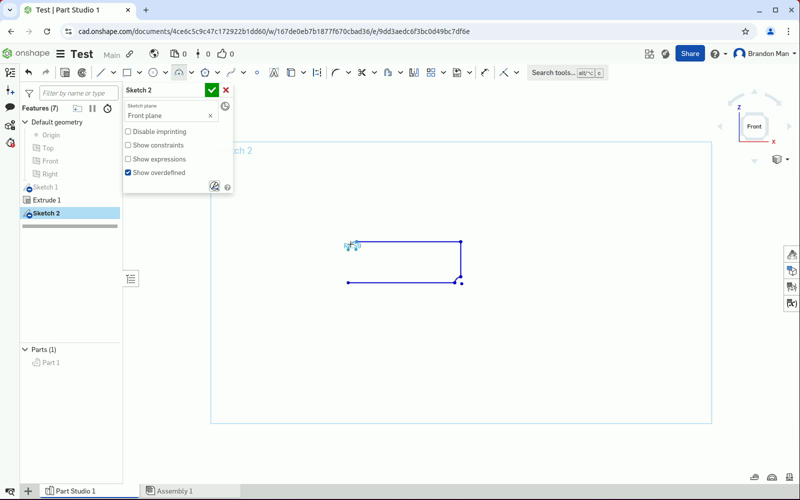
key(esc)
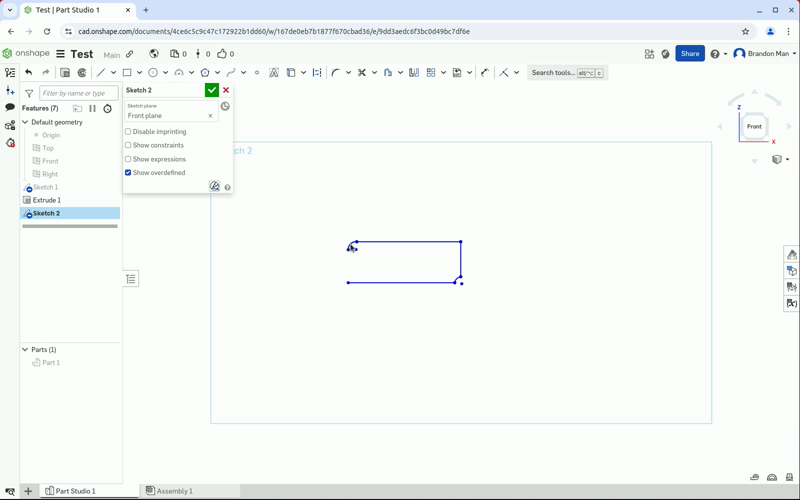
key(l)
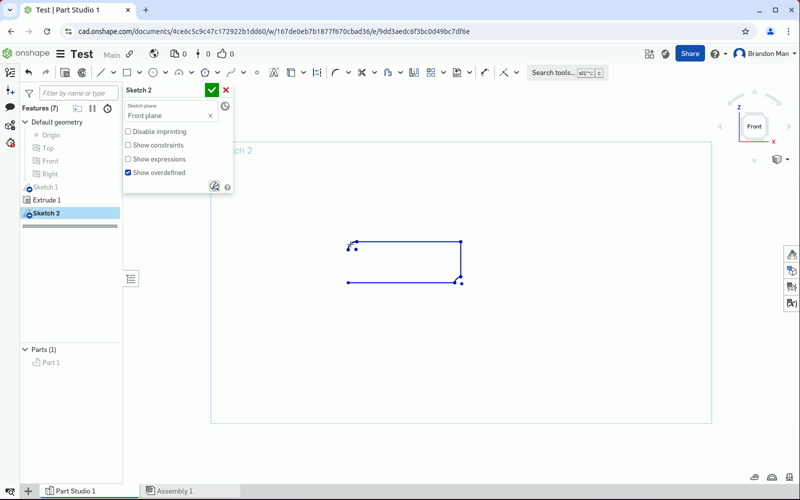
mouse_move(348, 249)
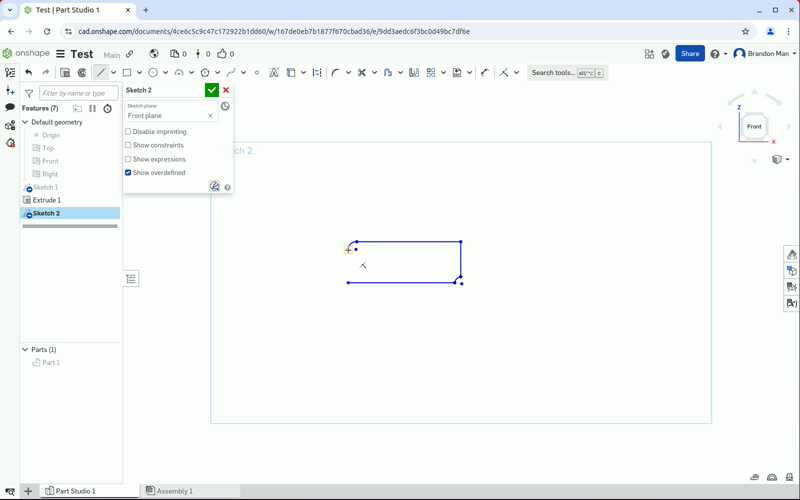
click(348, 249)
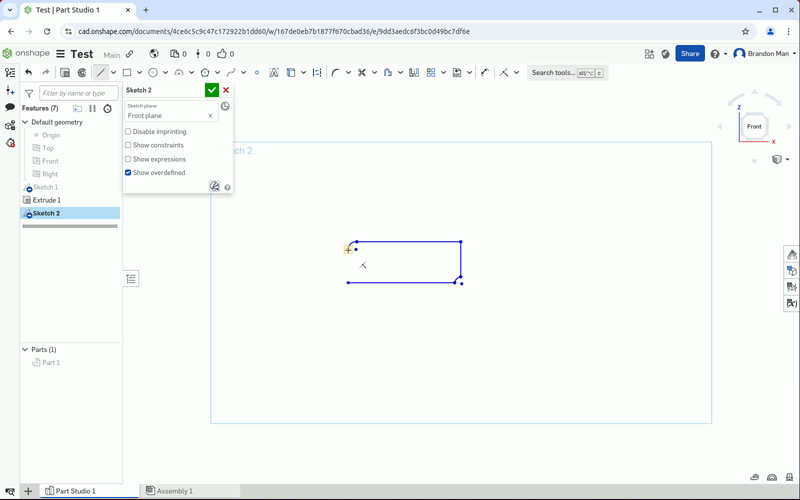
mouse_move(378, 249)
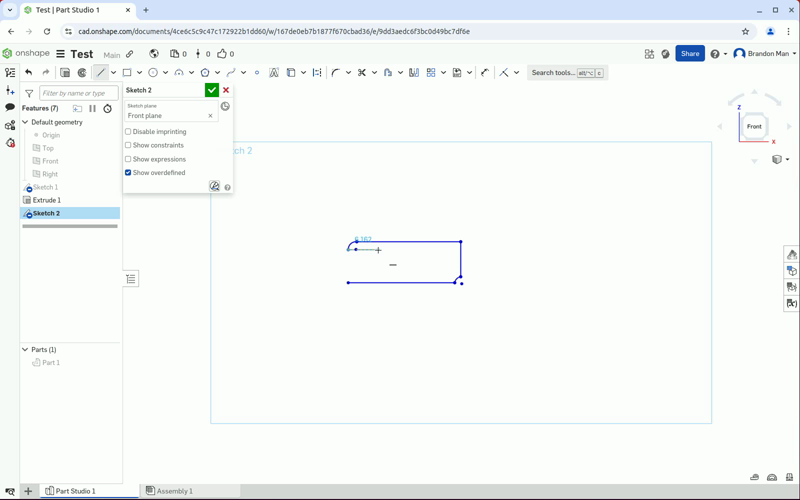
key_down(shift)
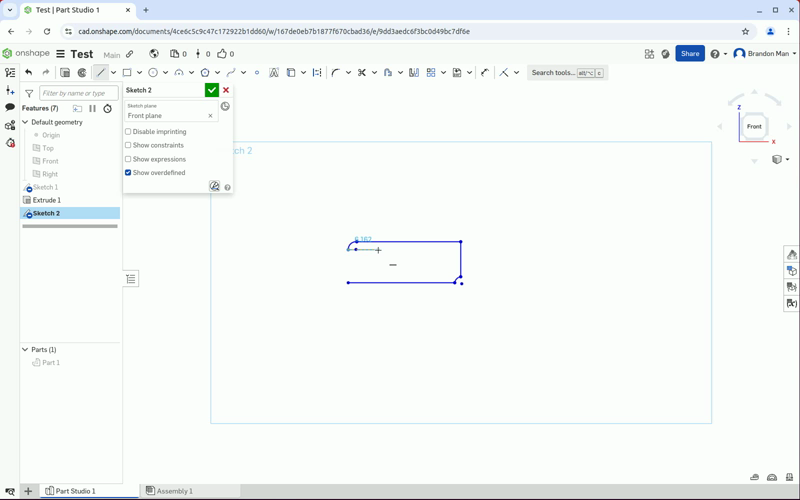
mouse_move(348, 282)
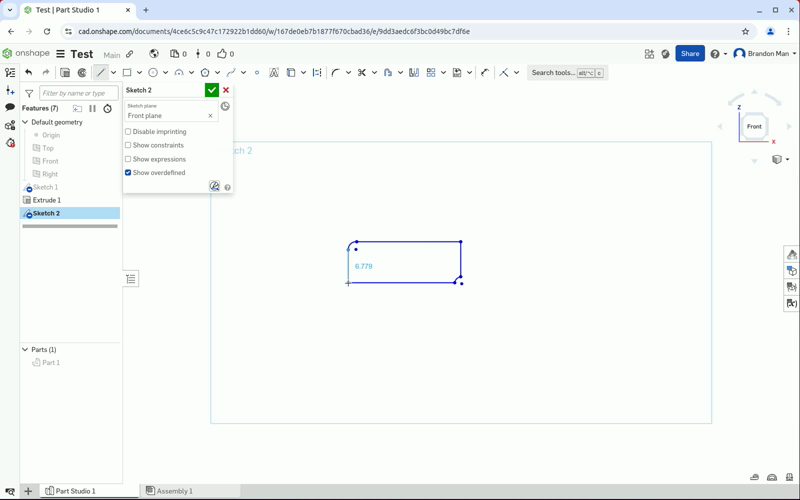
key_up(shift)
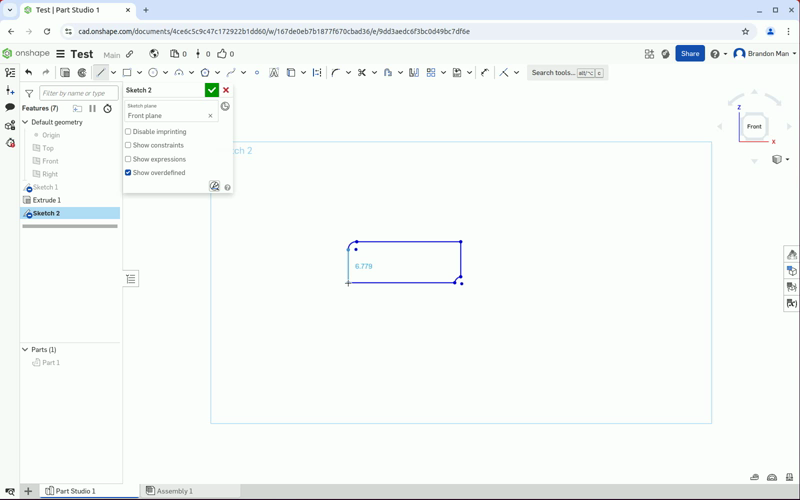
click(348, 282)
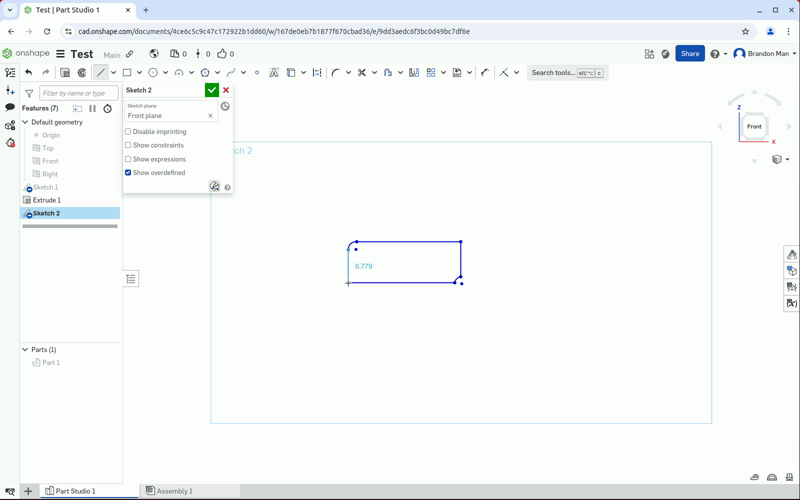
key(esc)
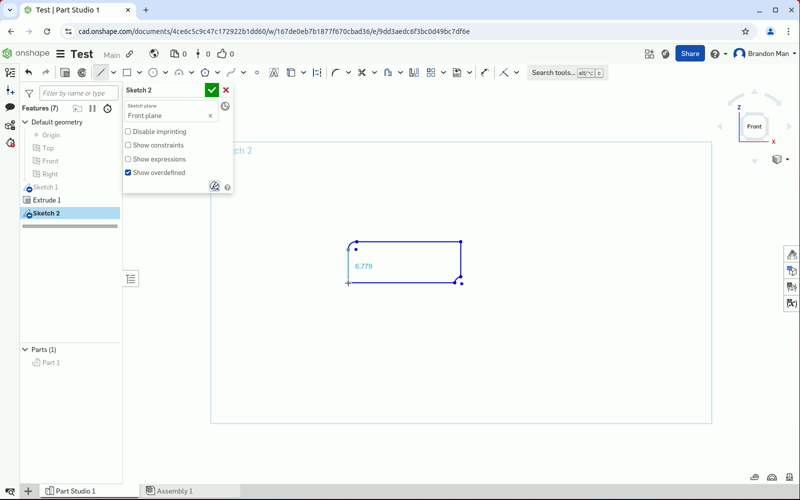
key(c)
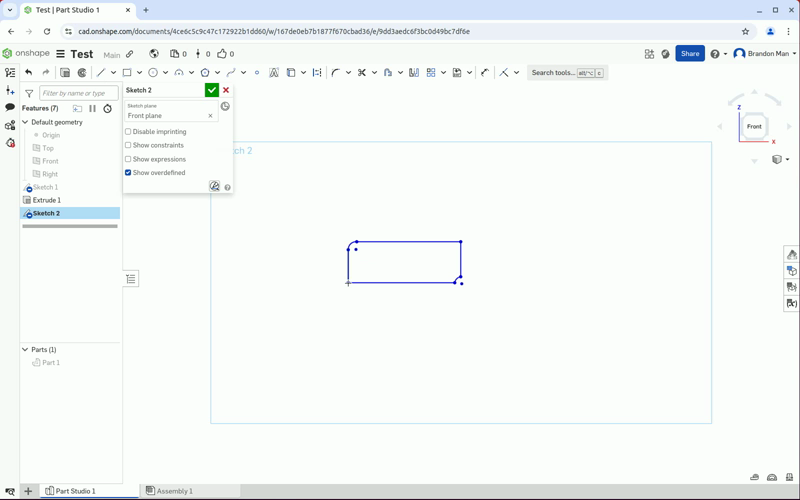
key_down(shift)
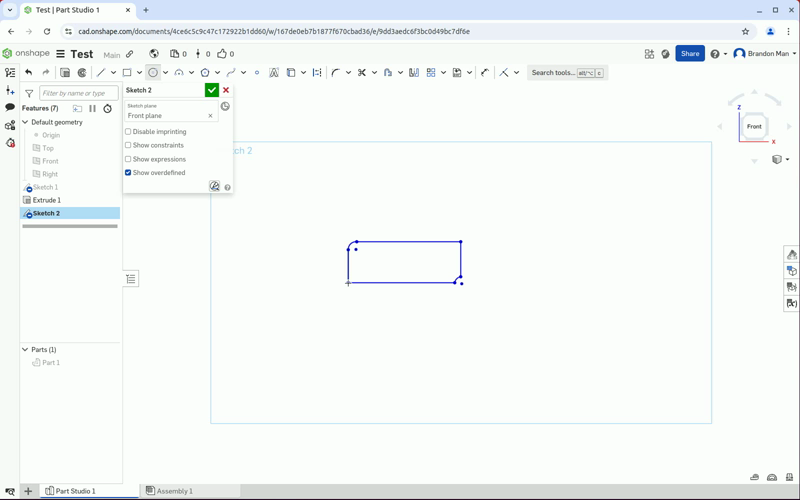
mouse_move(356, 249)
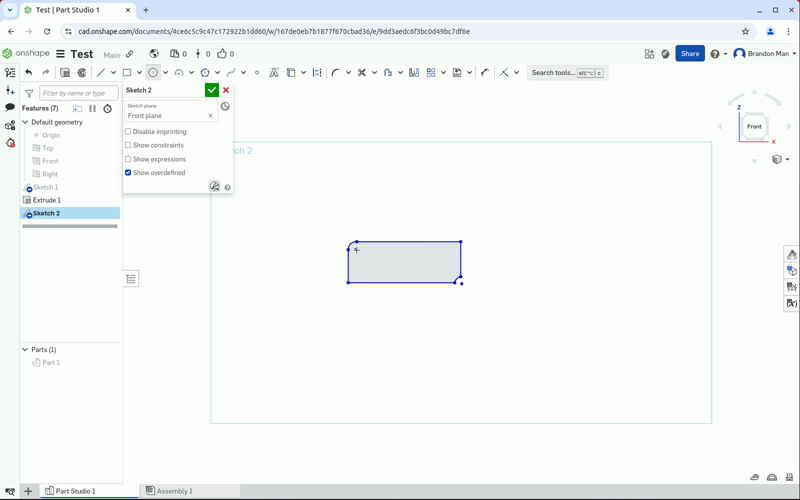
click(356, 249)
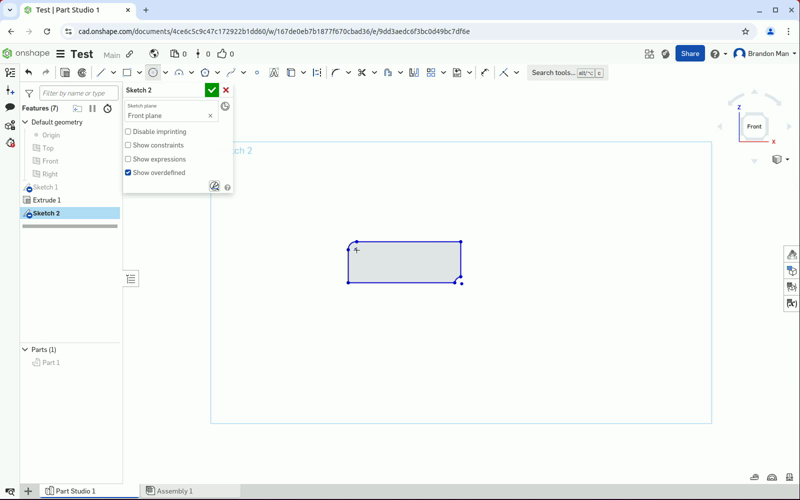
key_up(shift)
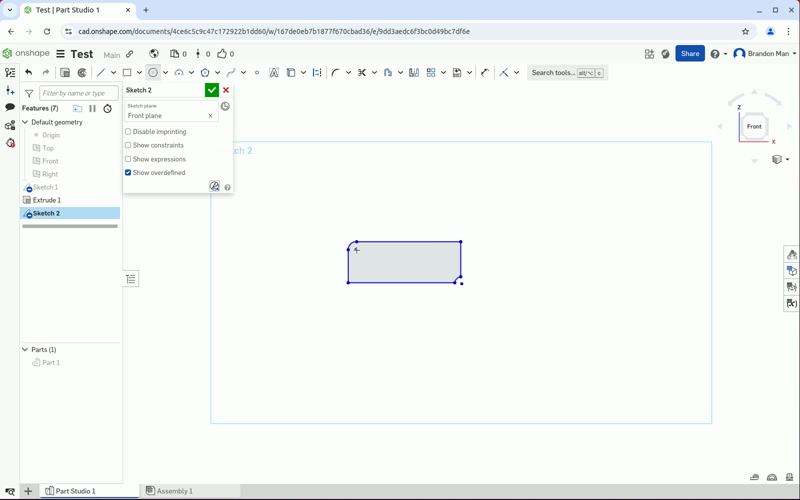
mouse_move(360, 249)
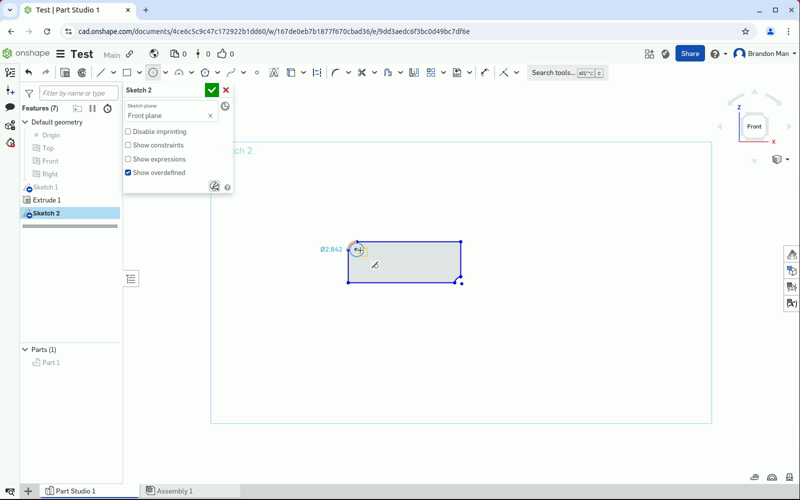
scroll(6)
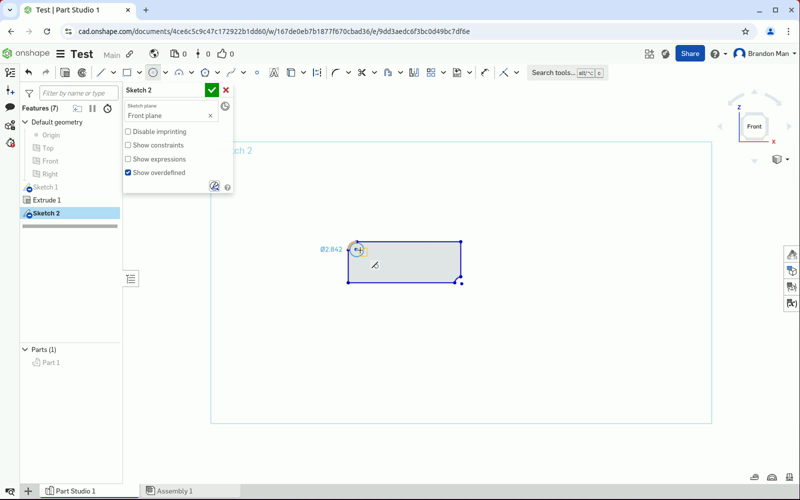
scroll(6)
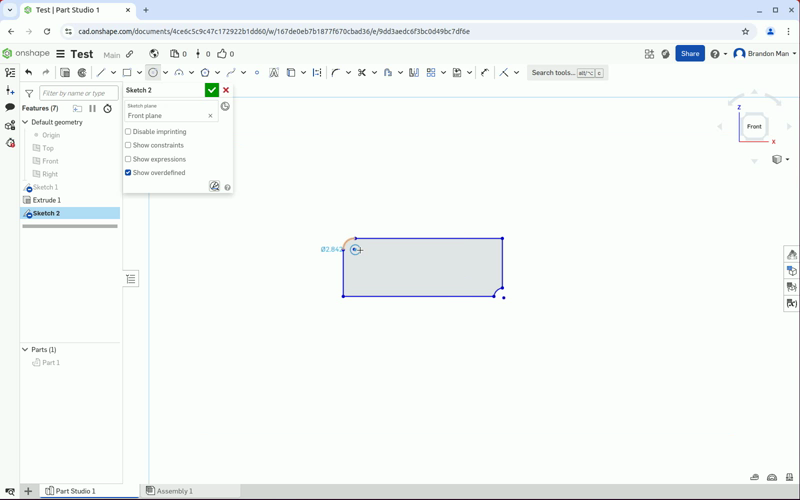
scroll(6)
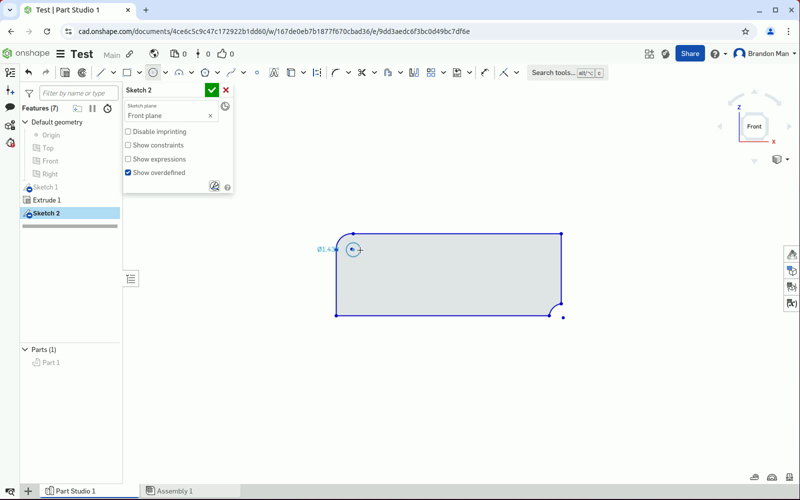
scroll(6)
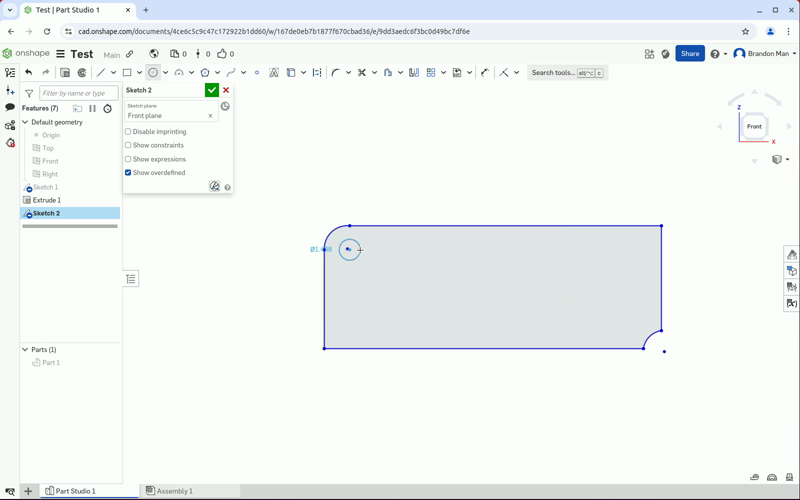
scroll(6)
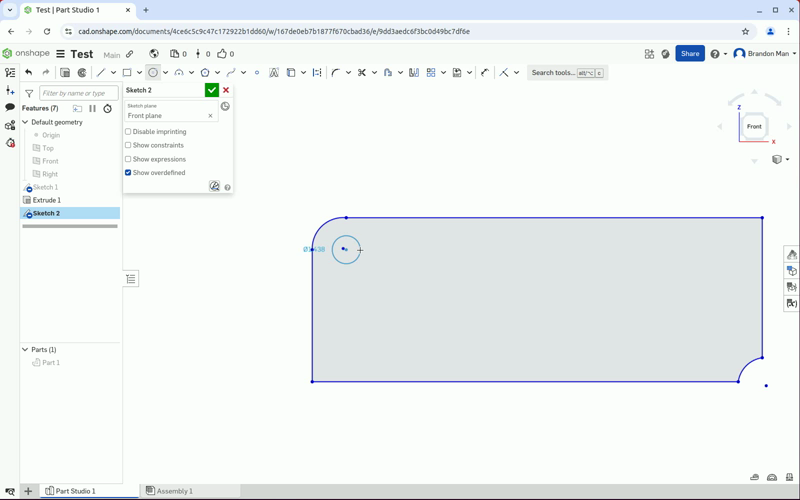
scroll(6)
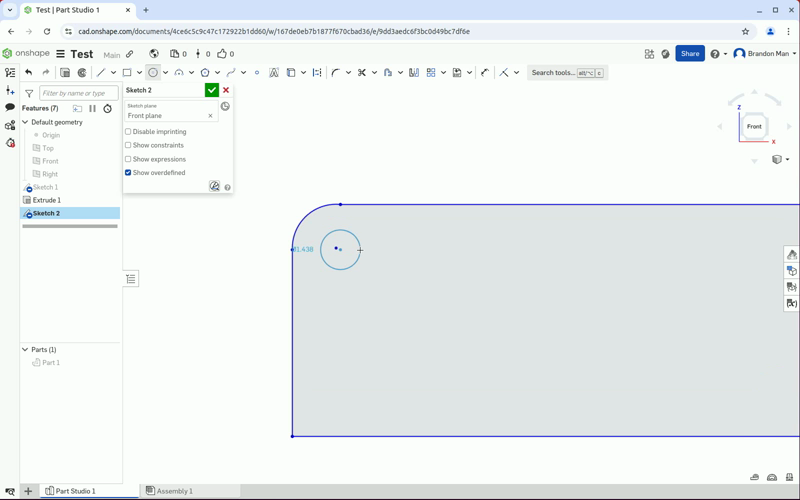
scroll(6)
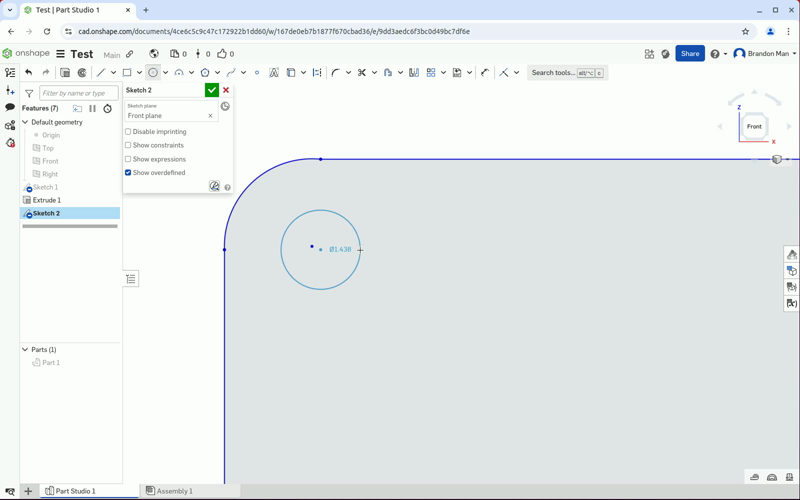
click(360, 249)
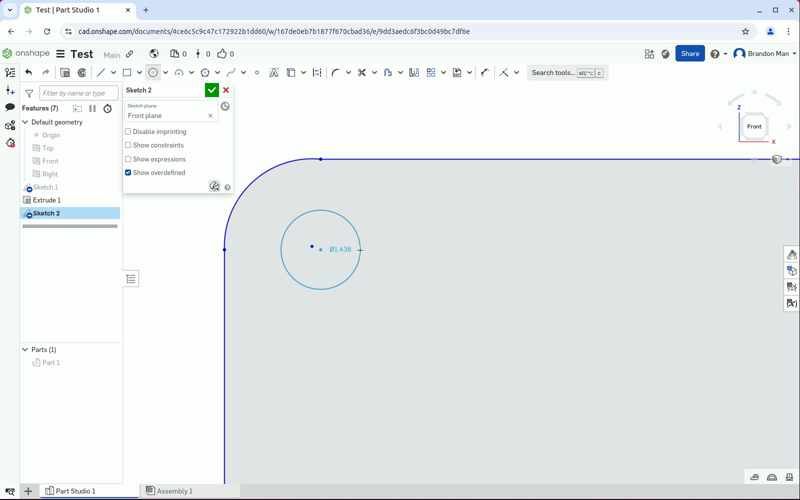
scroll(-6)
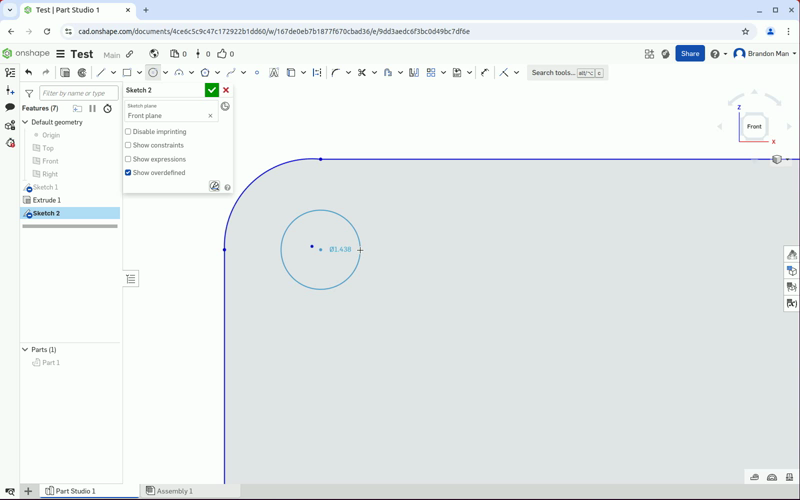
scroll(-6)
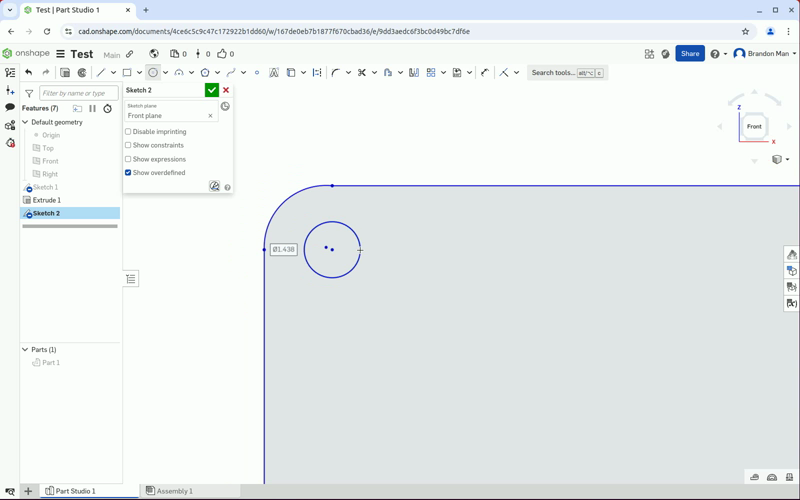
scroll(-6)
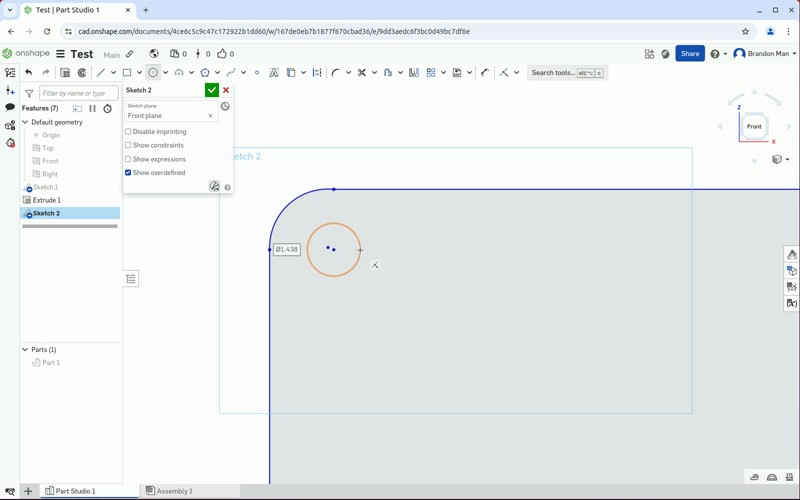
scroll(-6)
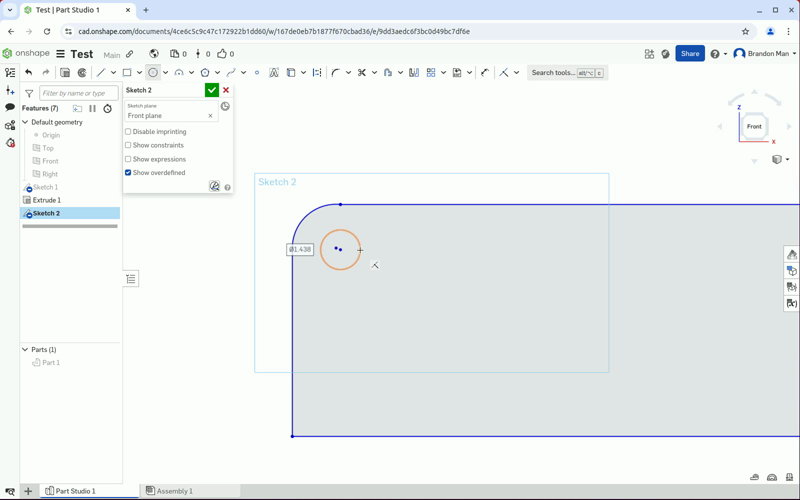
scroll(-6)
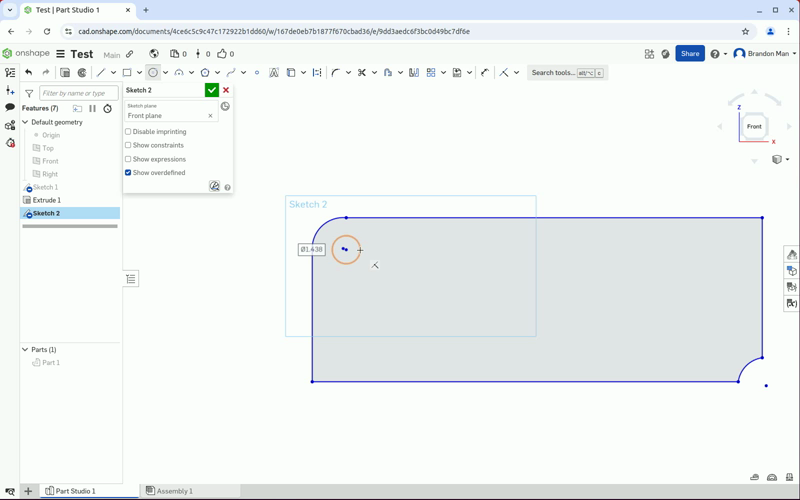
scroll(-6)
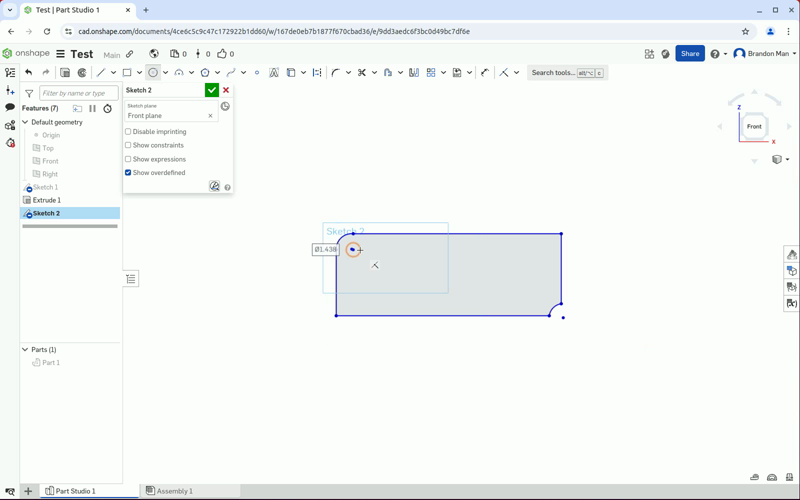
scroll(-6)
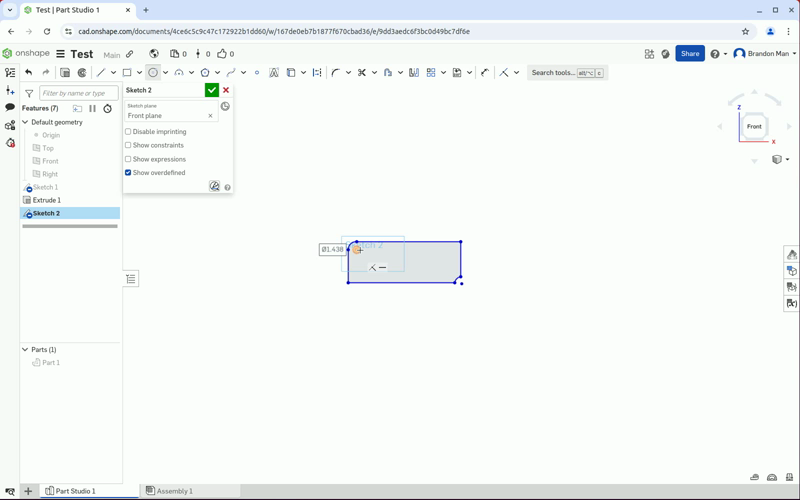
key(esc)
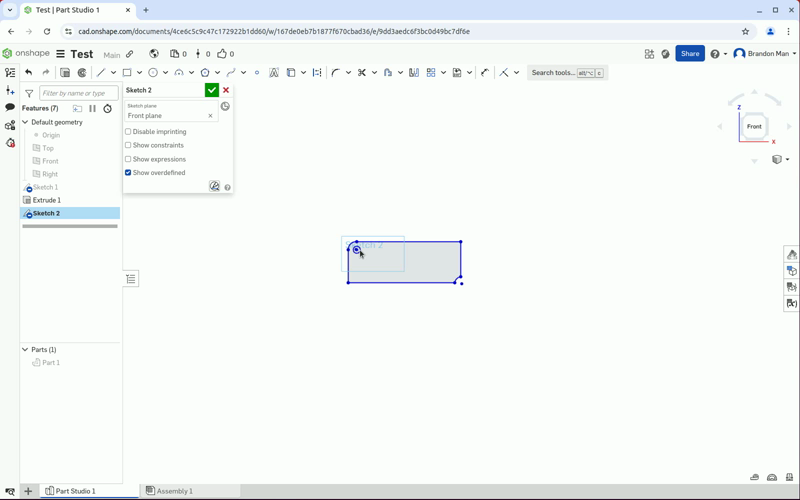
mouse_move(406, 247)
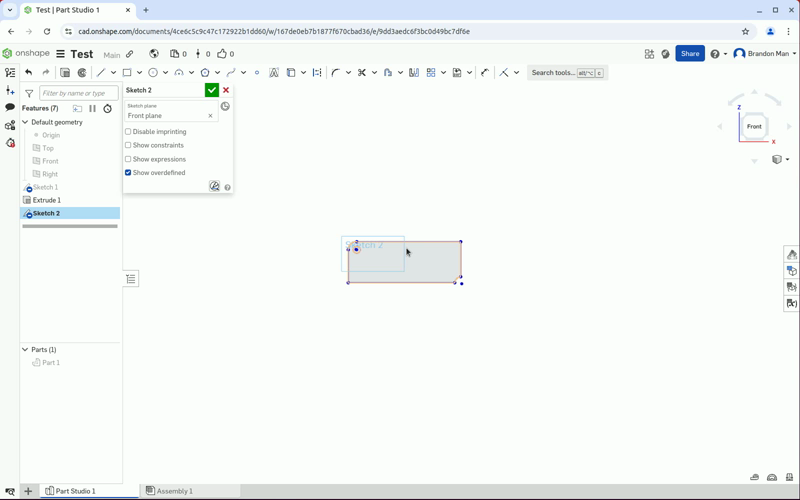
click(406, 247)
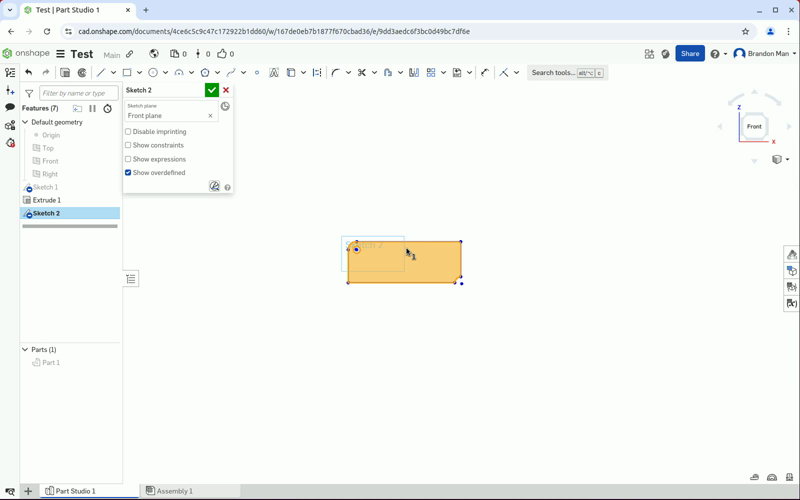
mouse_move(73, 352)
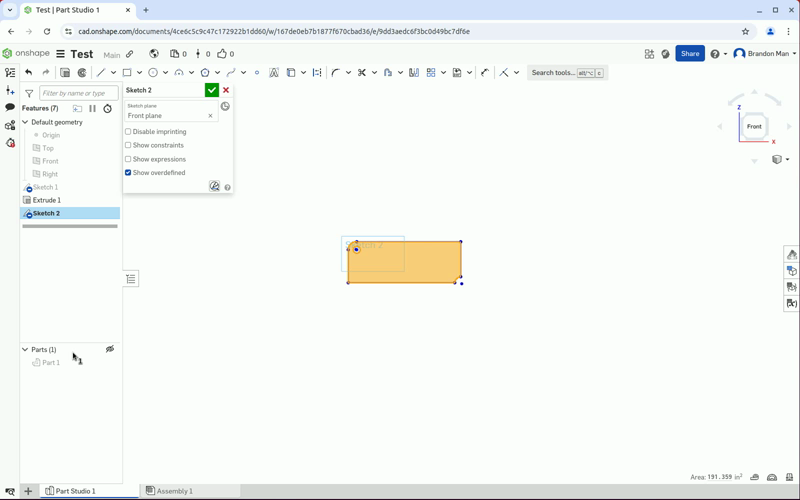
key(shift+y)
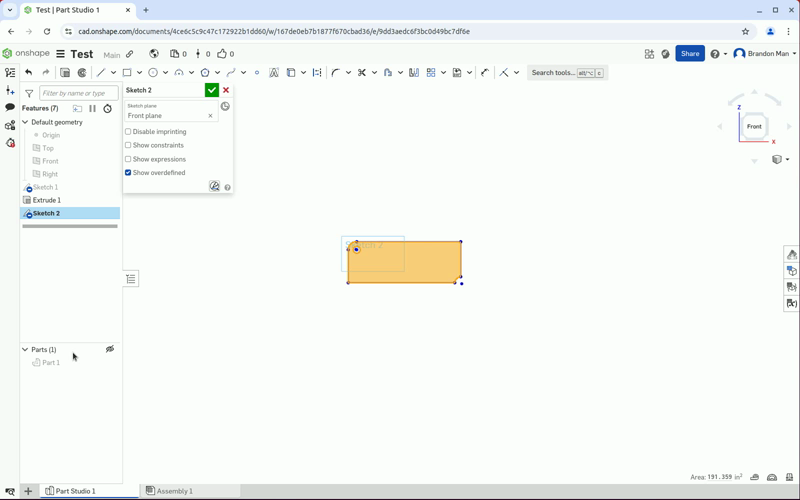
key(shift+e)
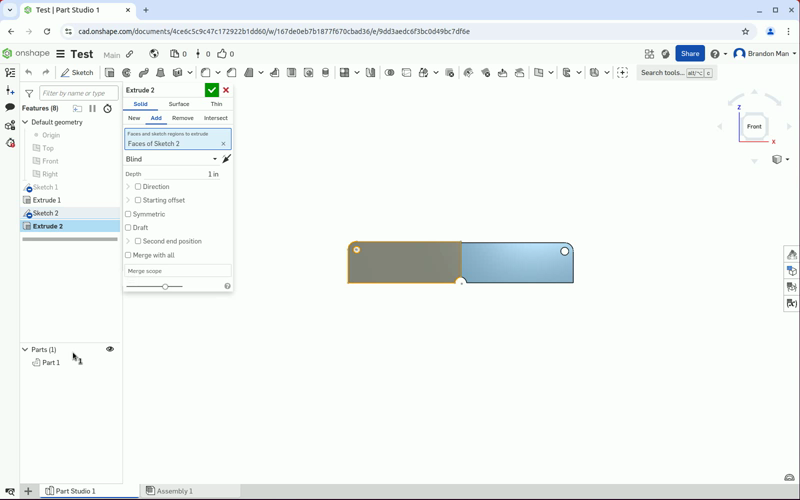
mouse_move(143, 106)
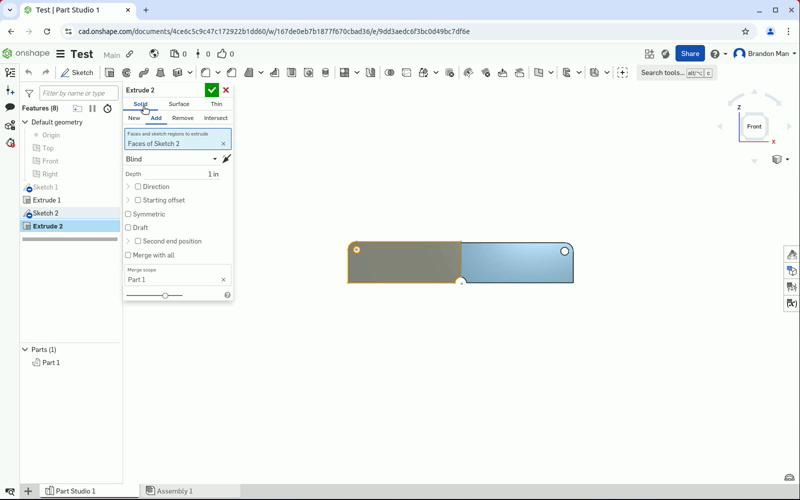
click(143, 106)
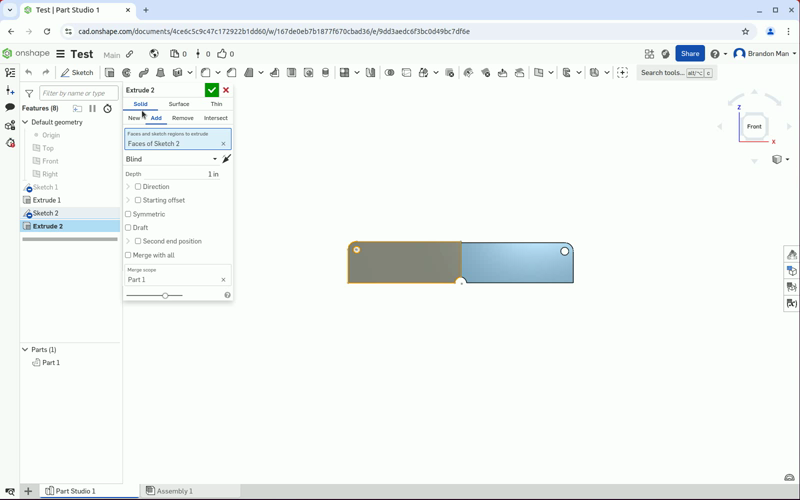
mouse_move(137, 120)
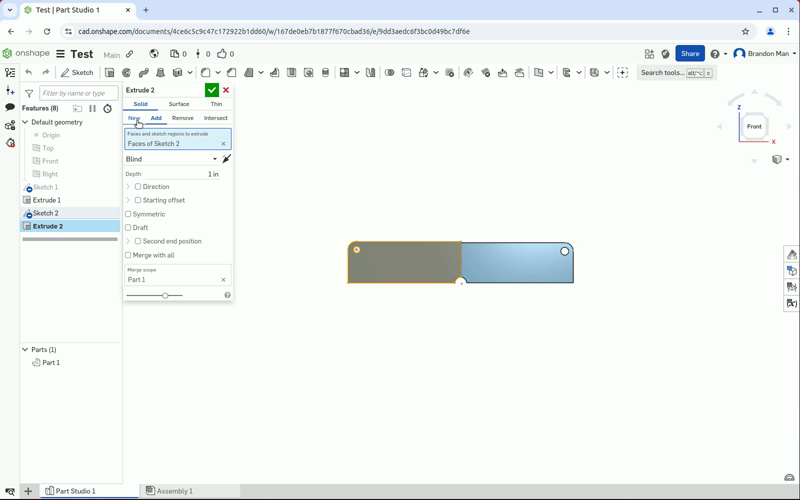
click(137, 120)
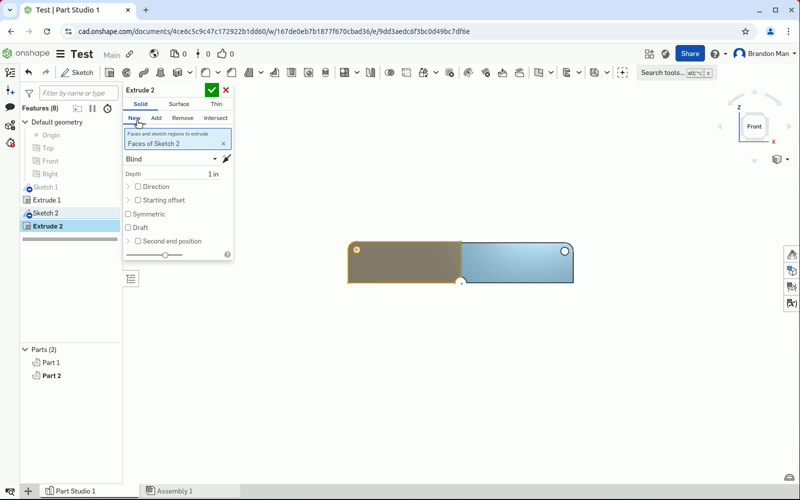
key(tab, 4)
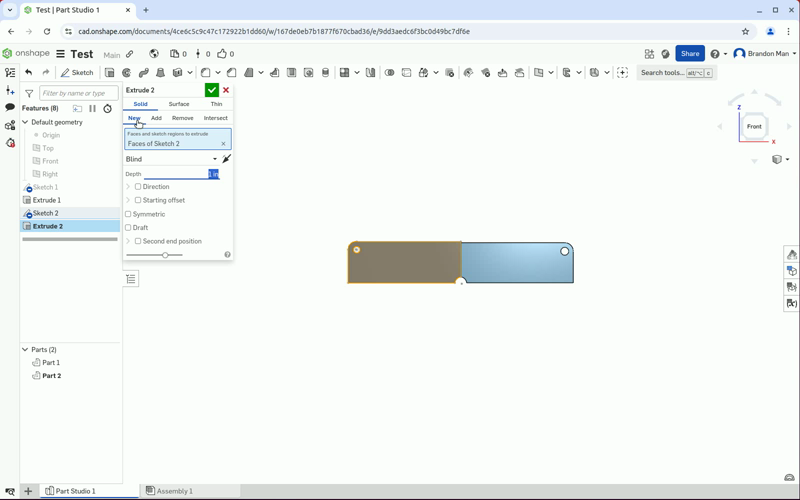
text(1.444)
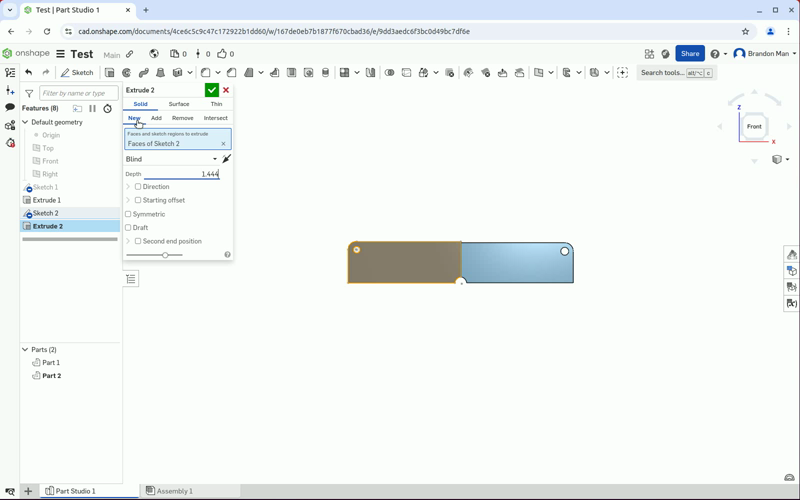
key(tab, 3)
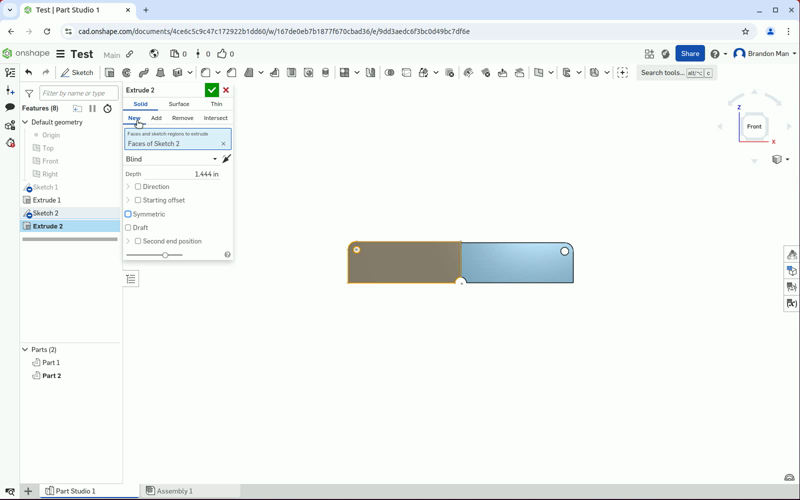
key(space)
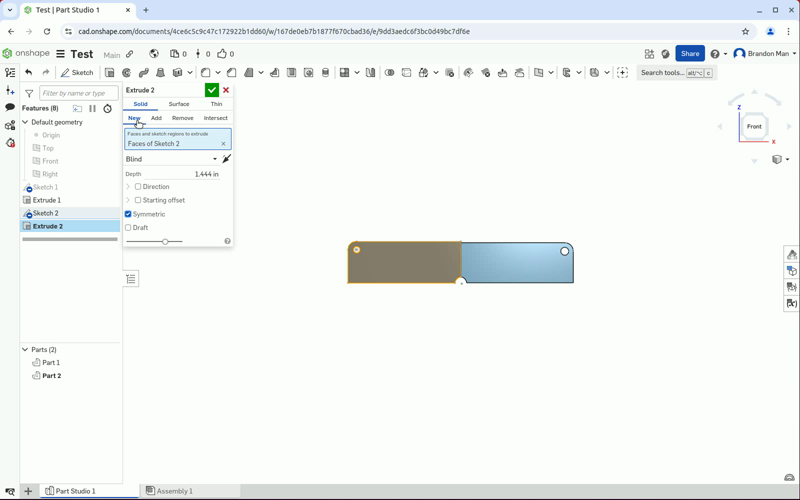
key(enter)
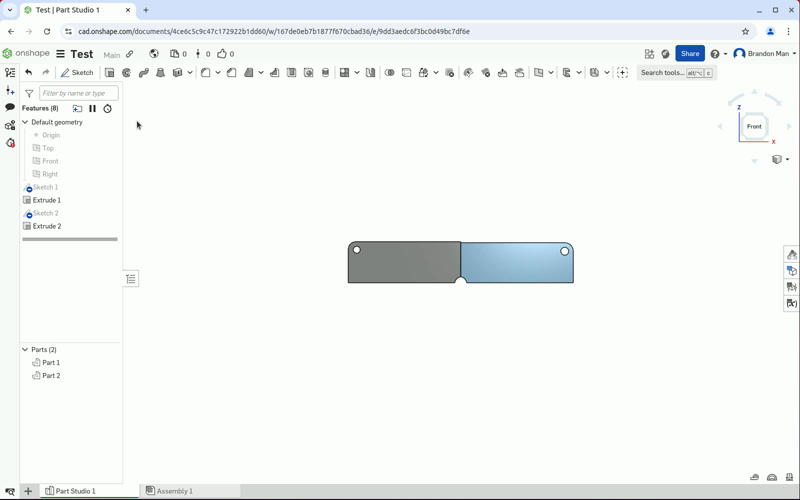
key(shift+h)
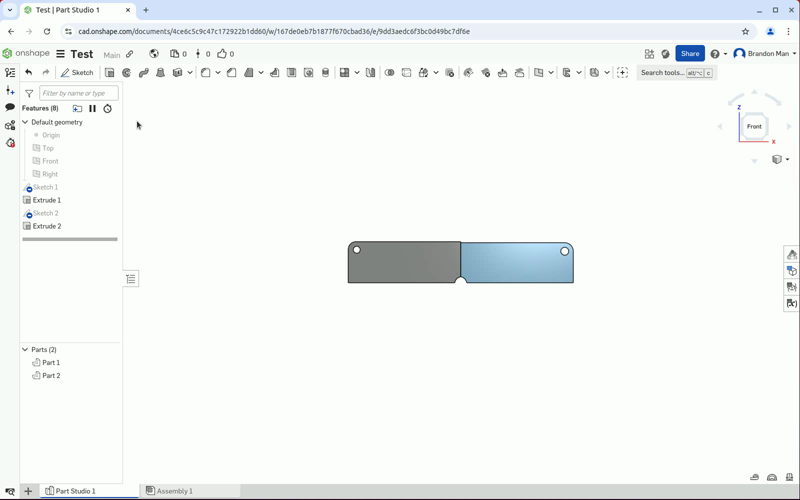
key(shift+h)
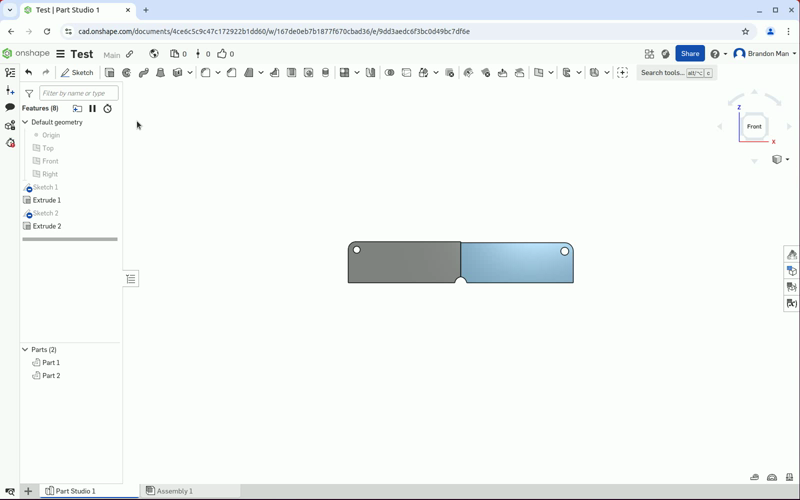
mouse_move(73, 189)
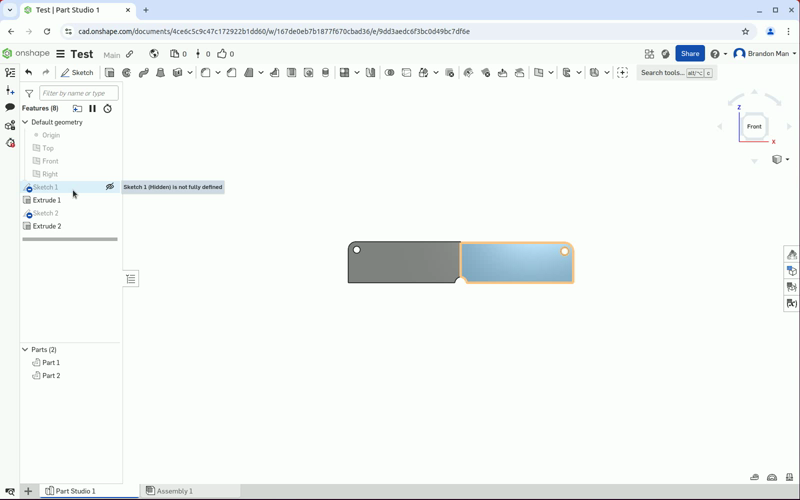
click(73, 189)
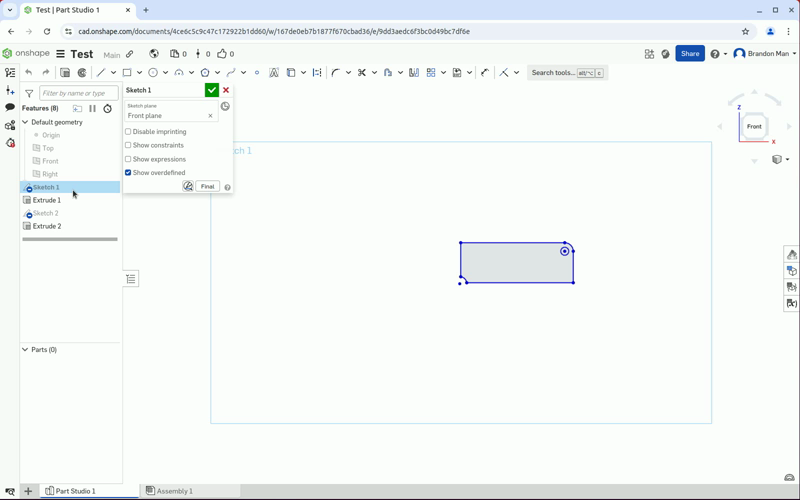
mouse_move(229, 92)
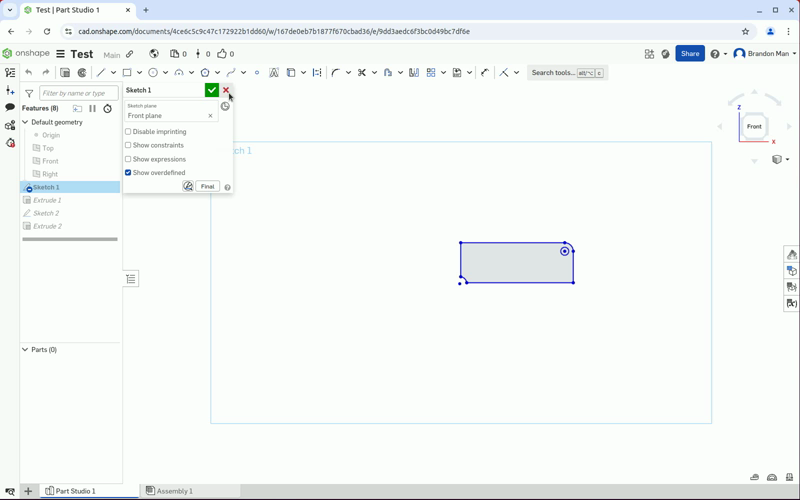
click(229, 92)
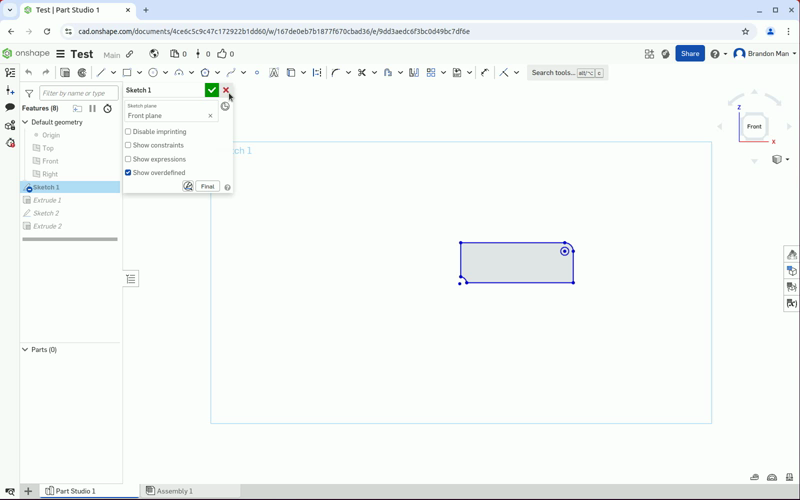
key(shift+s)
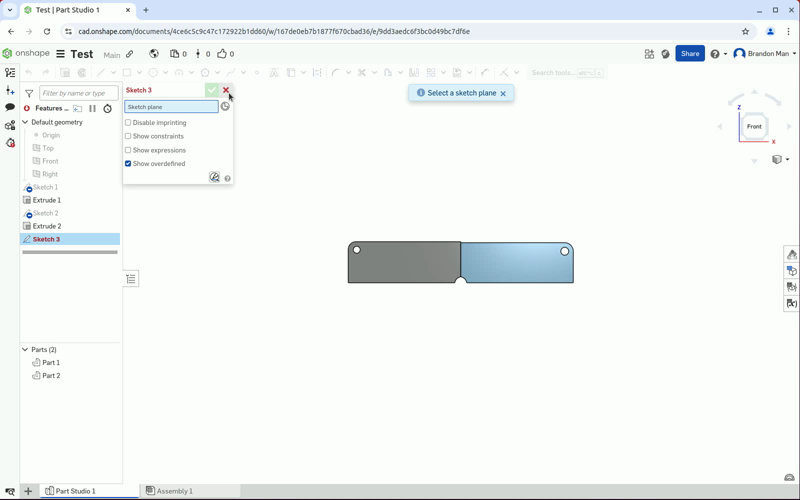
mouse_move(73, 163)
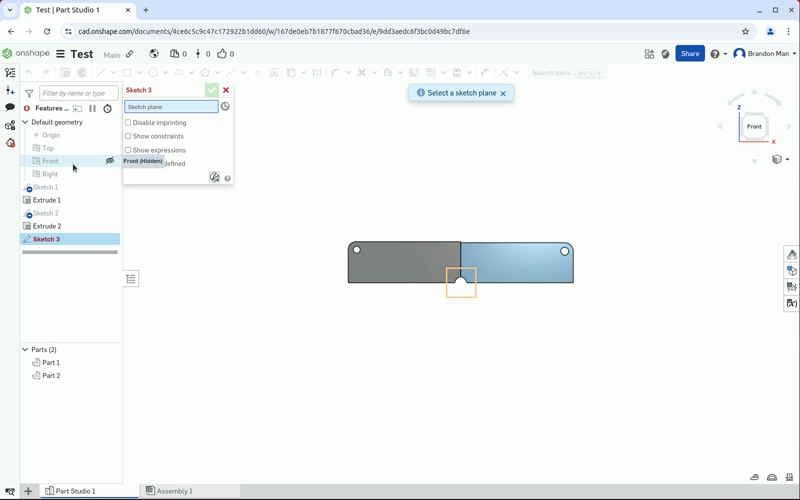
click(73, 163)
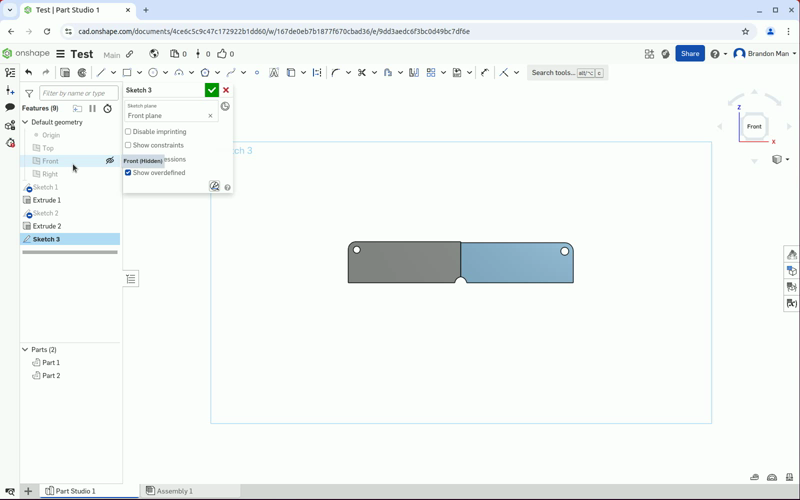
mouse_move(73, 352)
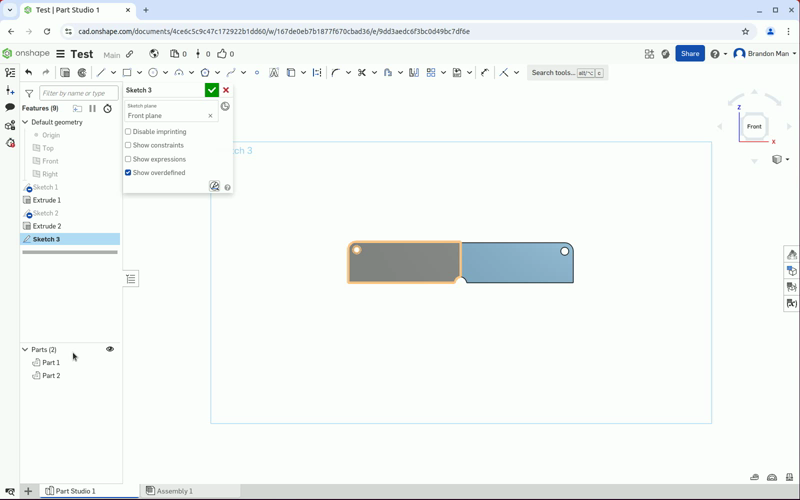
key(y)
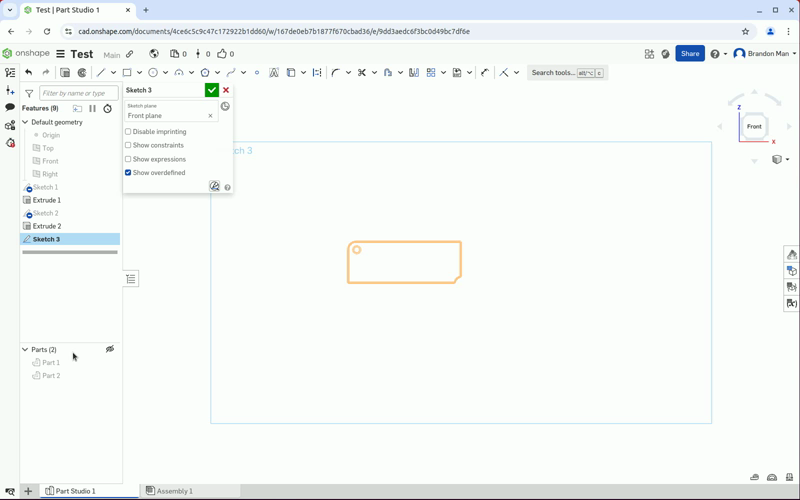
key(a)
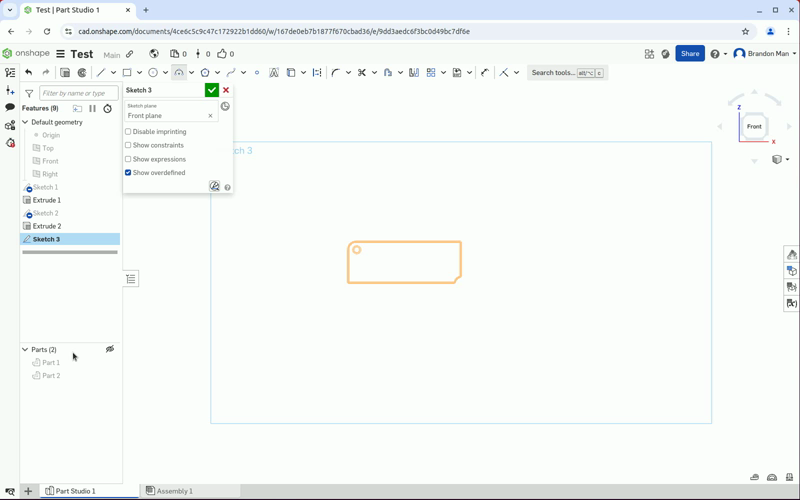
key_down(shift)
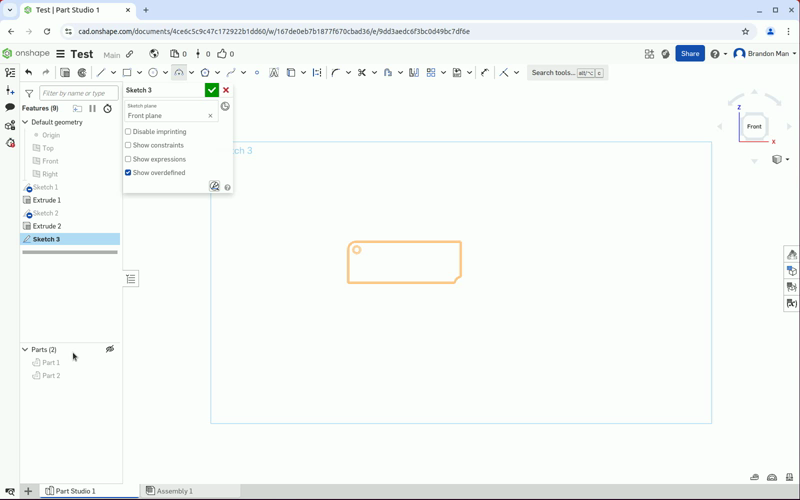
mouse_move(348, 315)
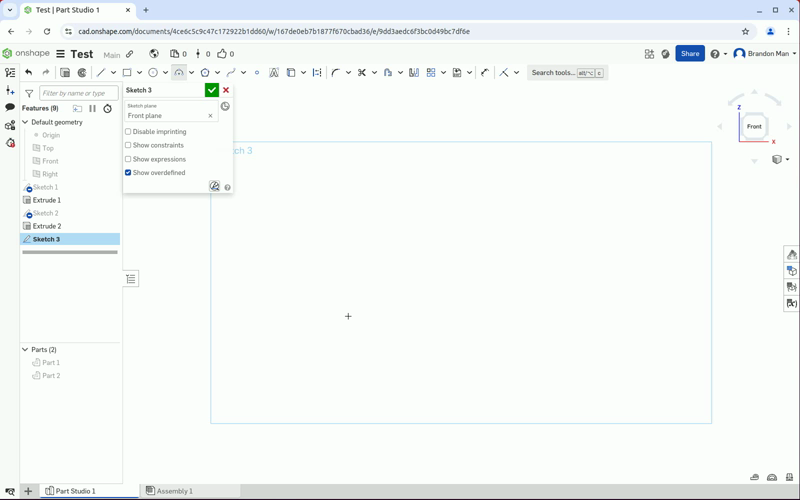
click(348, 315)
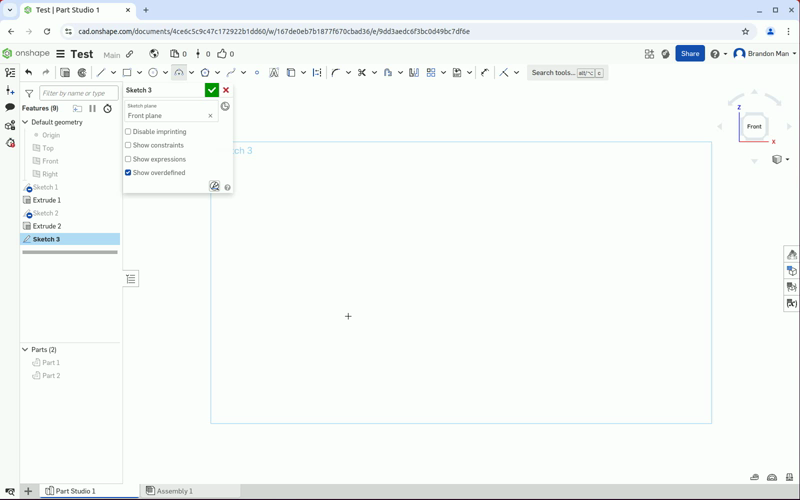
key_up(shift)
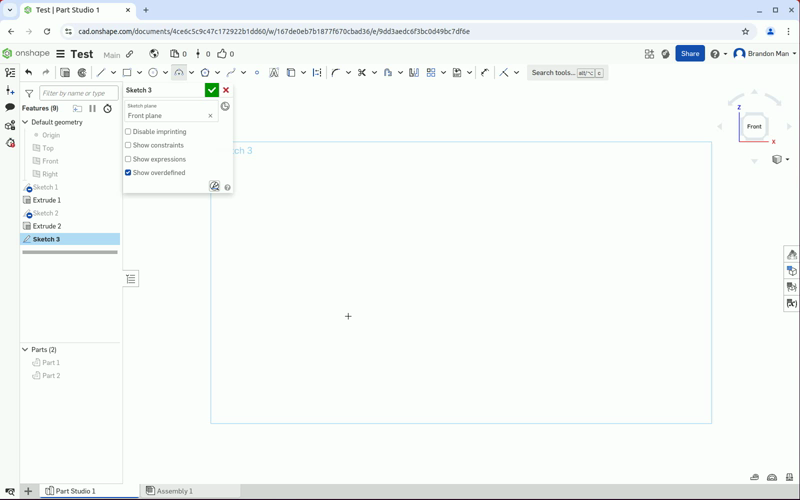
key_down(shift)
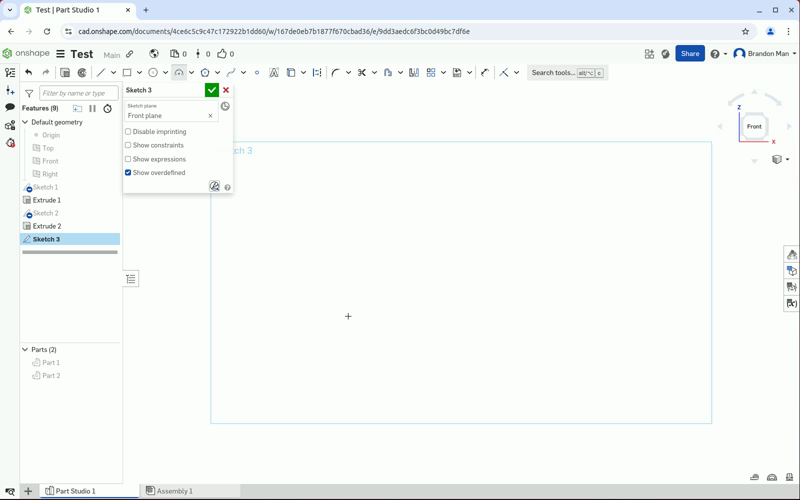
mouse_move(356, 324)
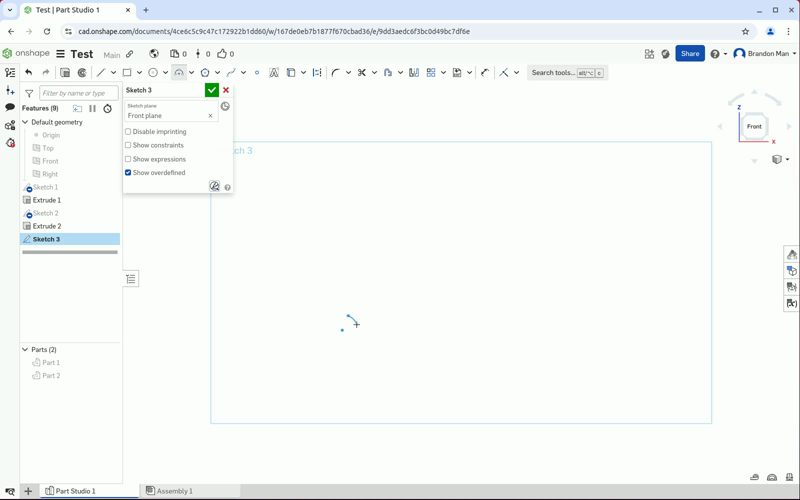
click(356, 324)
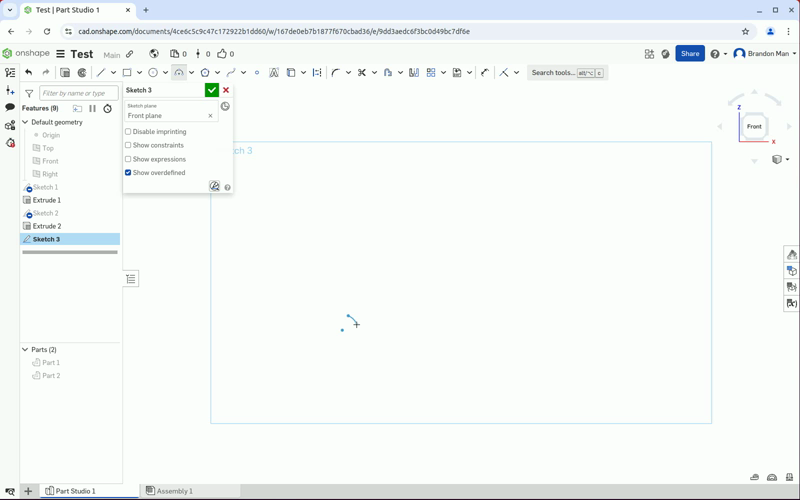
mouse_move(350, 321)
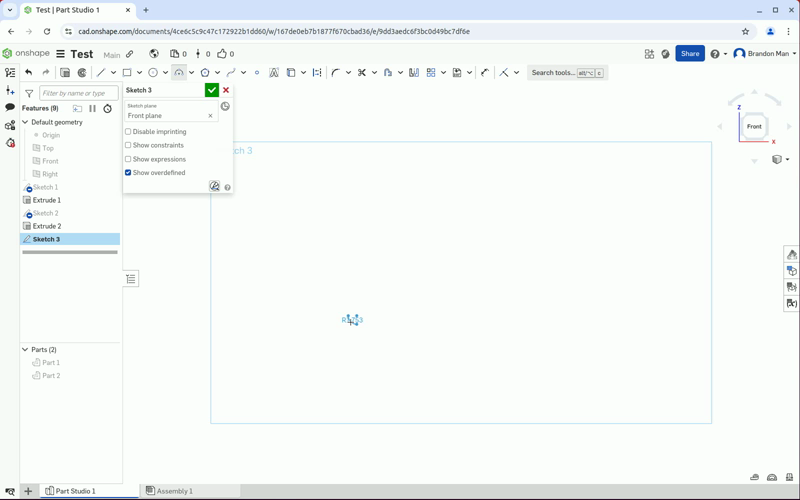
click(350, 321)
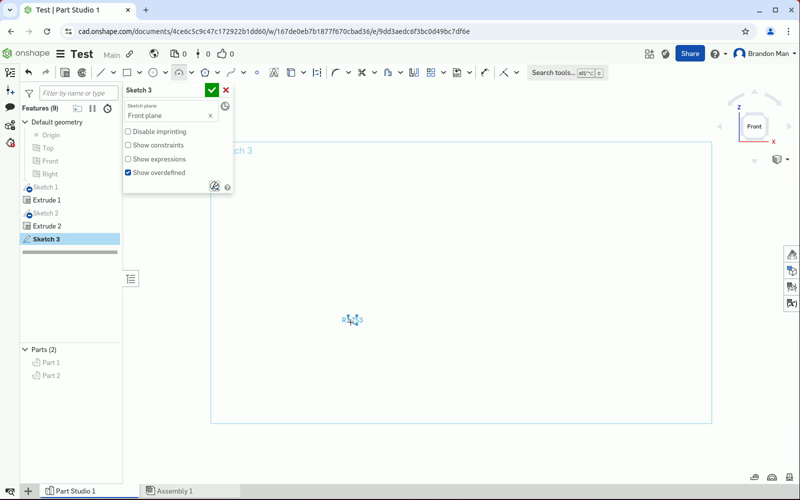
key_up(shift)
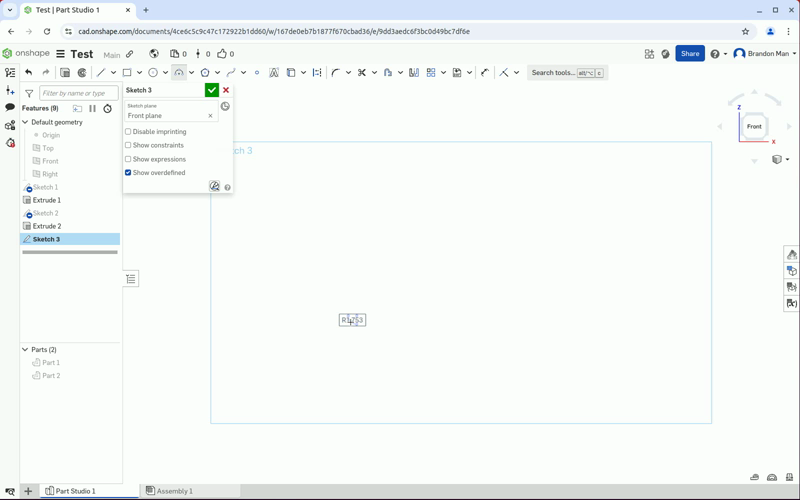
key(esc)
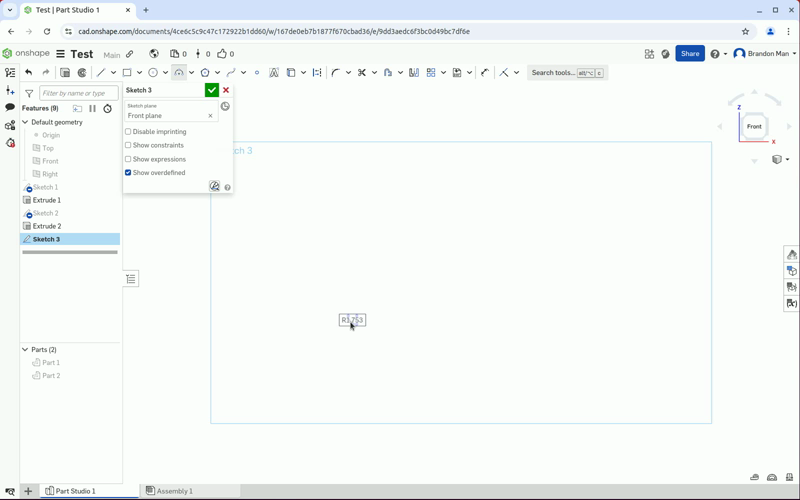
key(l)
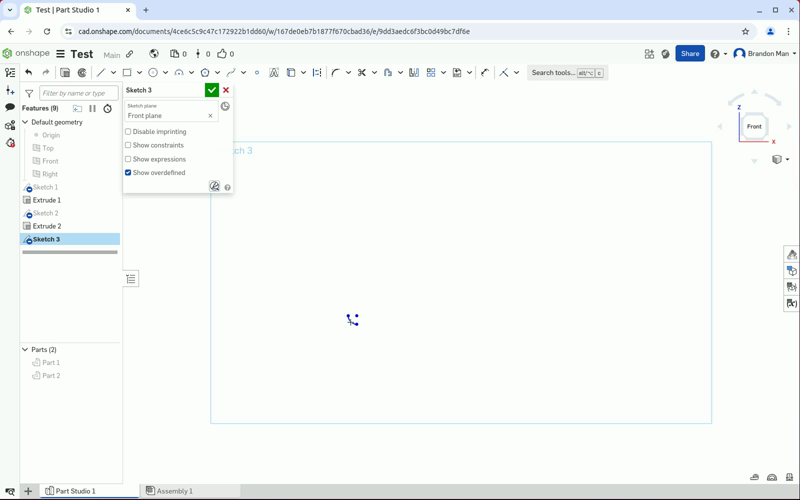
mouse_move(356, 324)
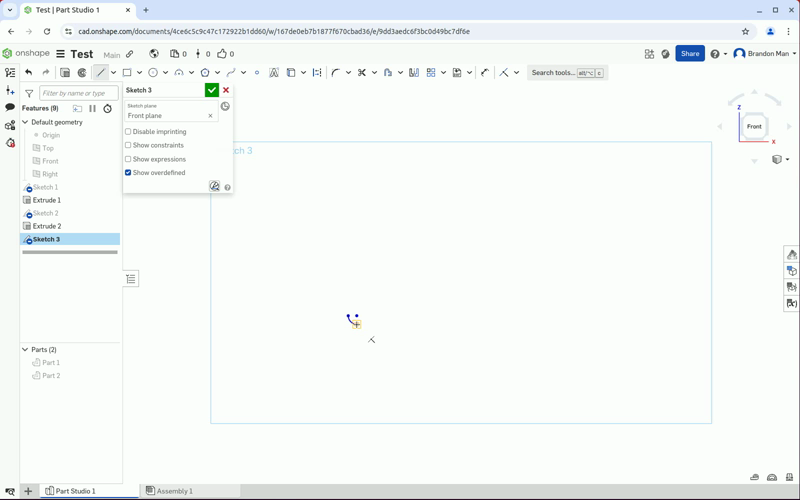
click(356, 324)
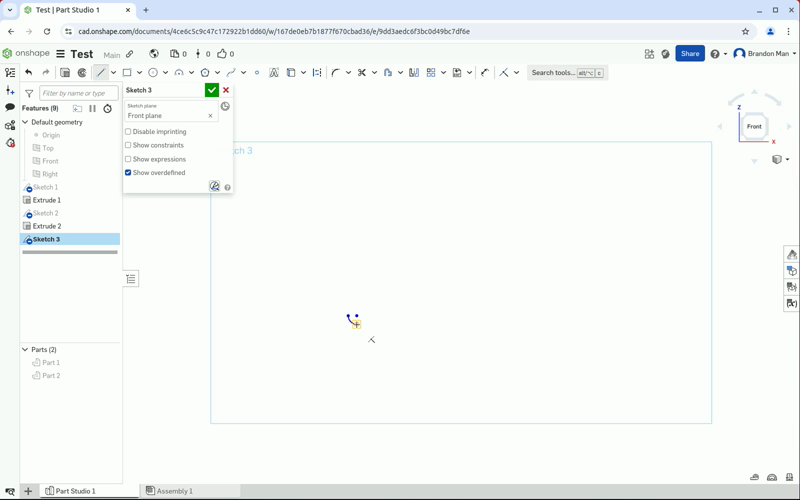
key_down(shift)
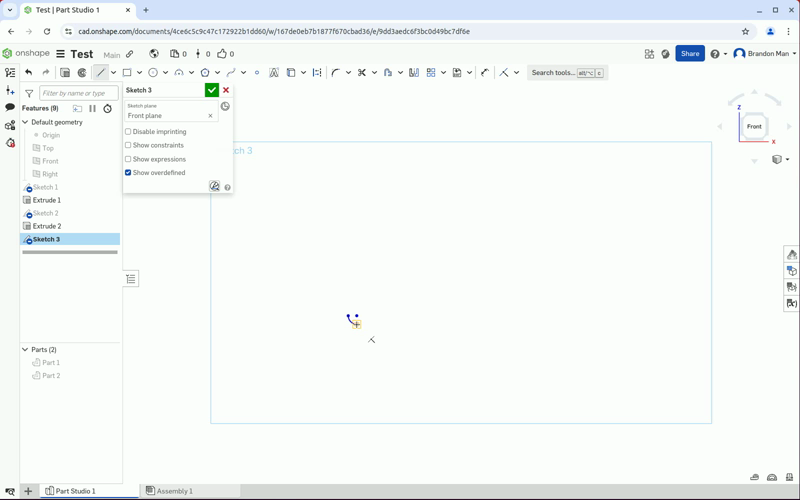
mouse_move(460, 324)
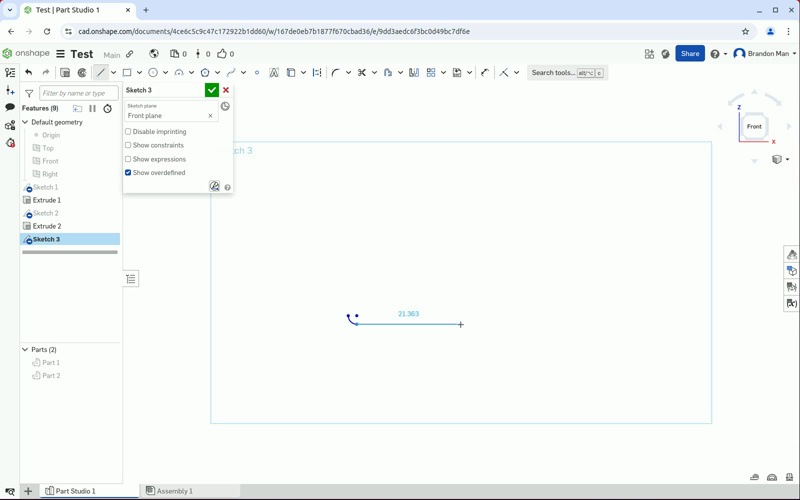
click(460, 324)
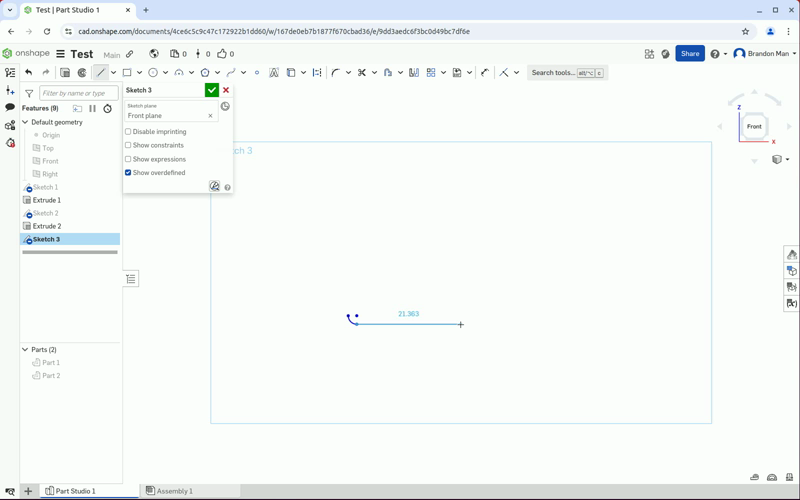
key_up(shift)
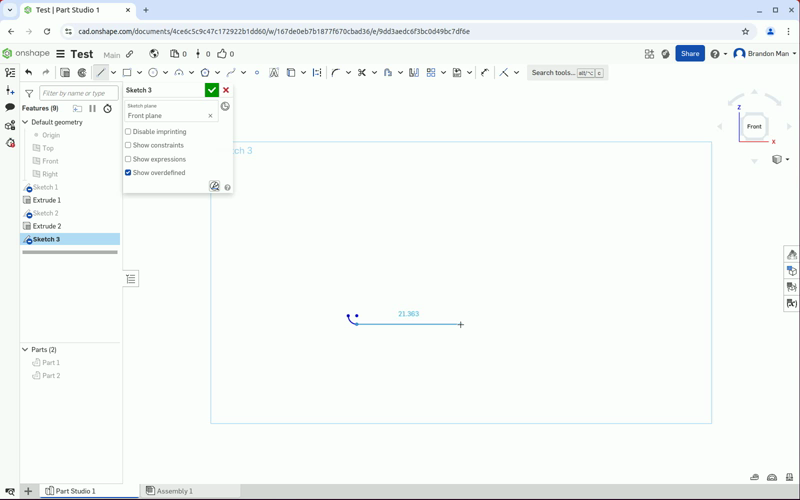
key_down(shift)
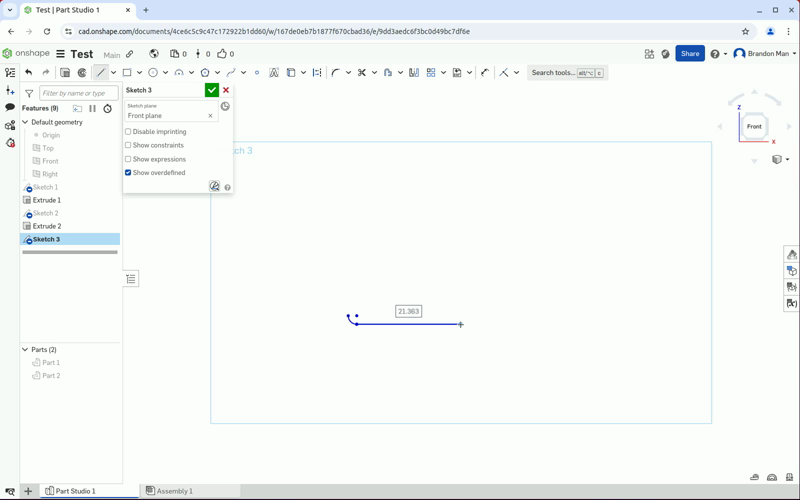
mouse_move(490, 324)
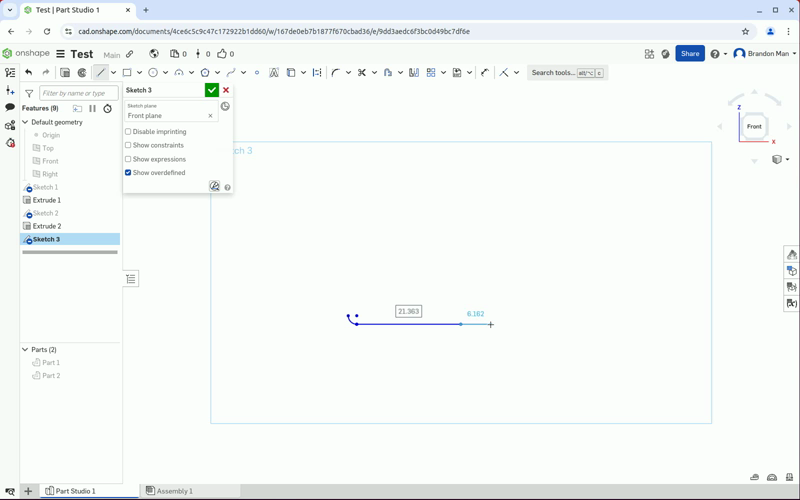
mouse_move(460, 289)
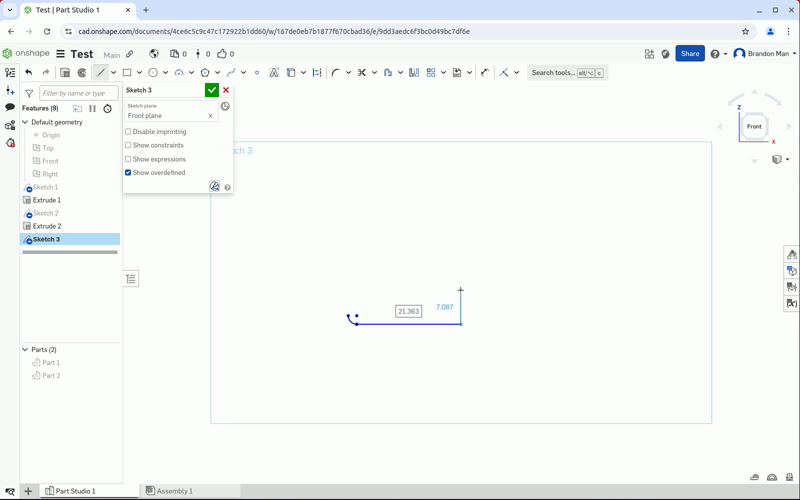
click(460, 289)
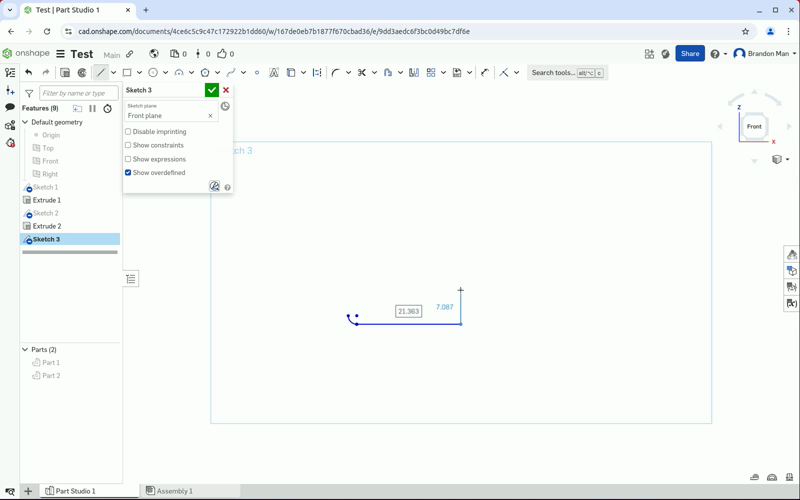
key_up(shift)
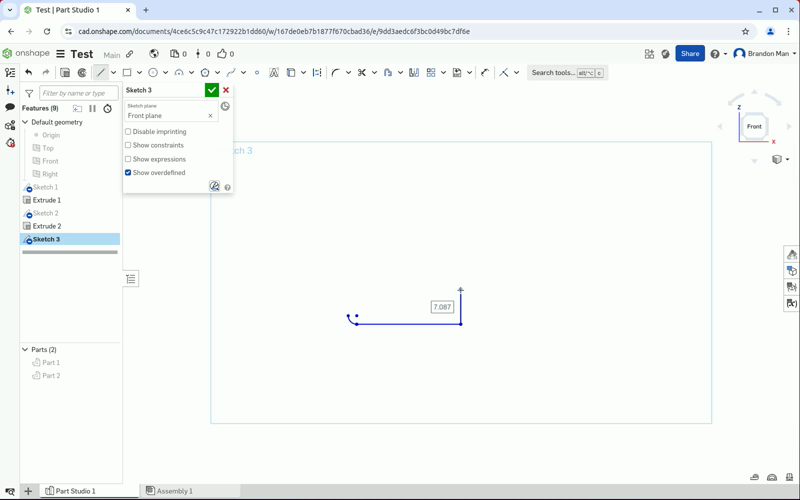
key(esc)
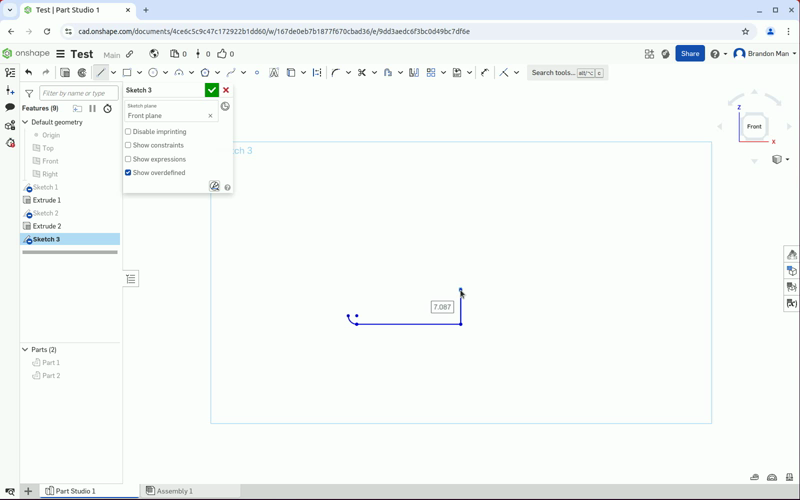
key(a)
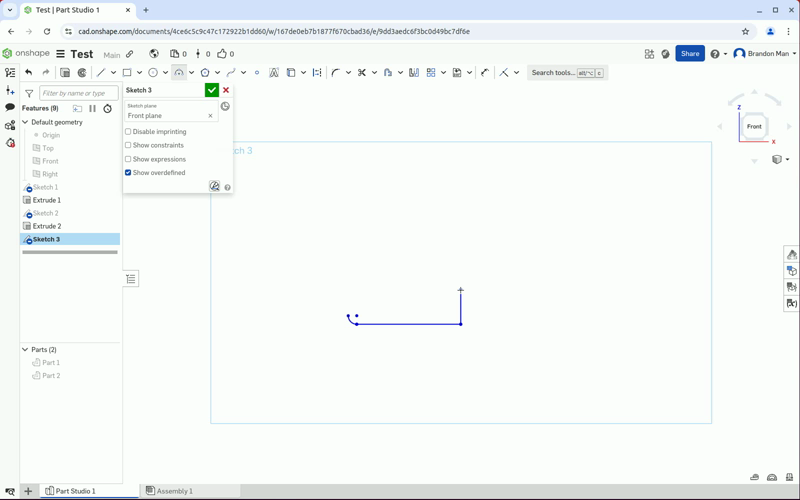
mouse_move(460, 289)
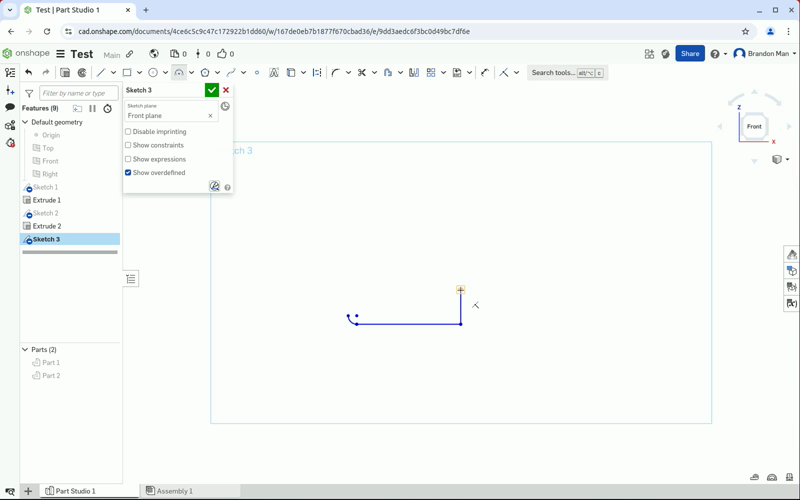
click(460, 289)
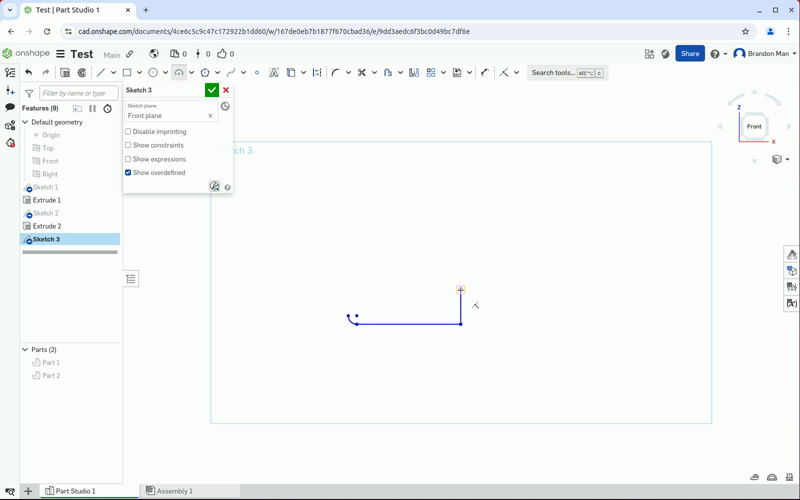
key_down(shift)
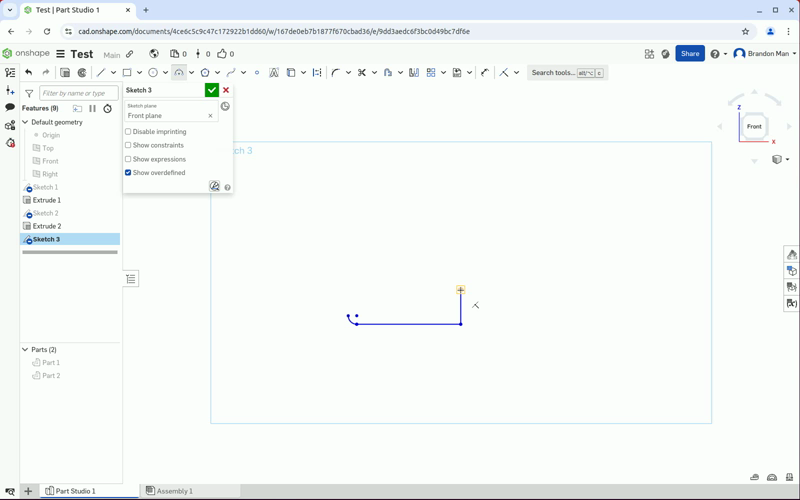
mouse_move(454, 282)
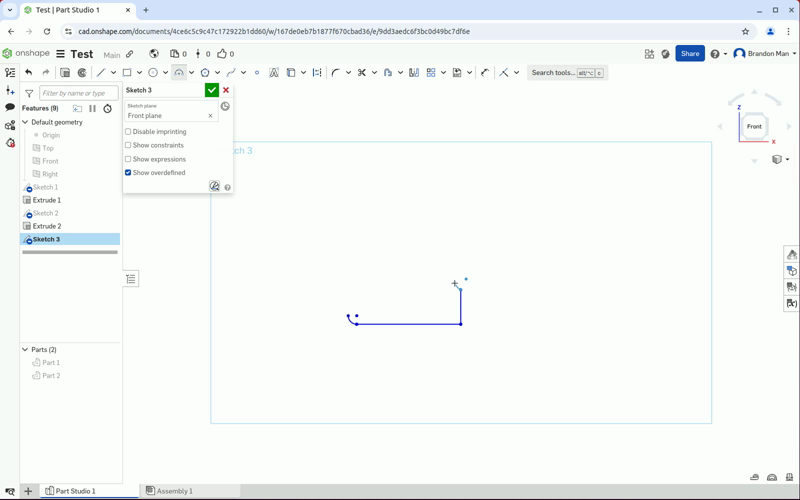
click(454, 282)
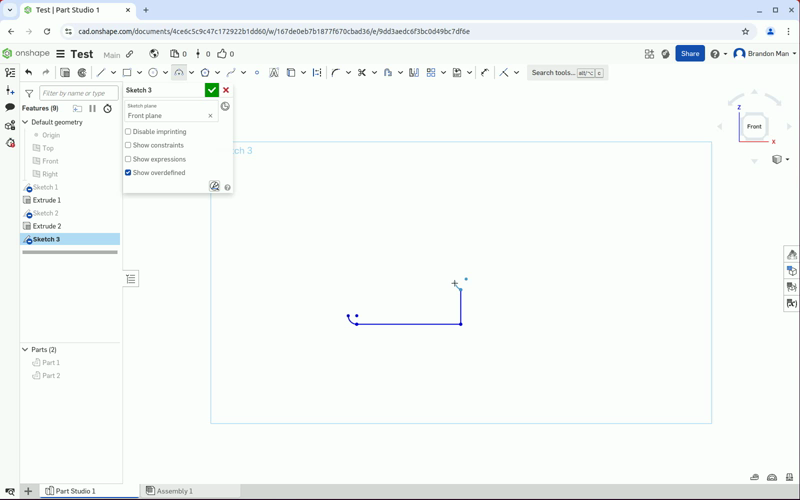
mouse_move(456, 287)
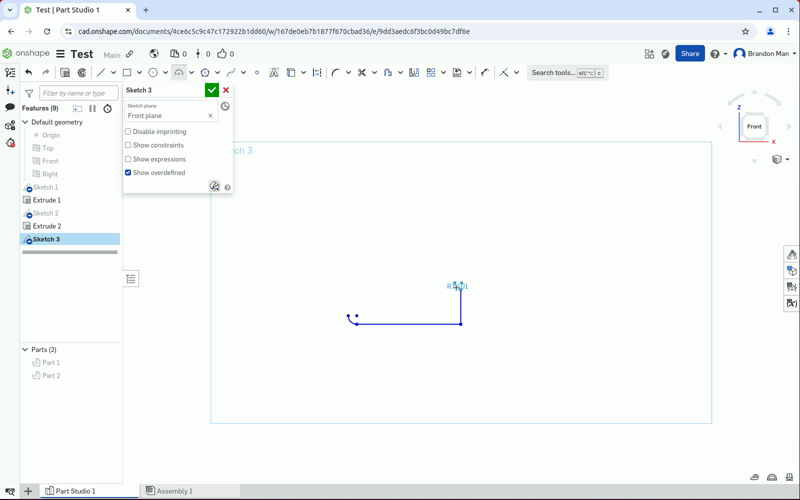
click(456, 287)
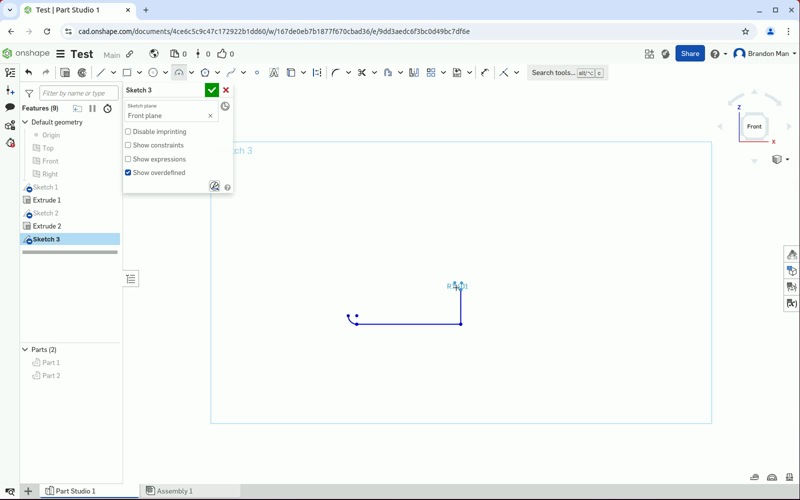
key_up(shift)
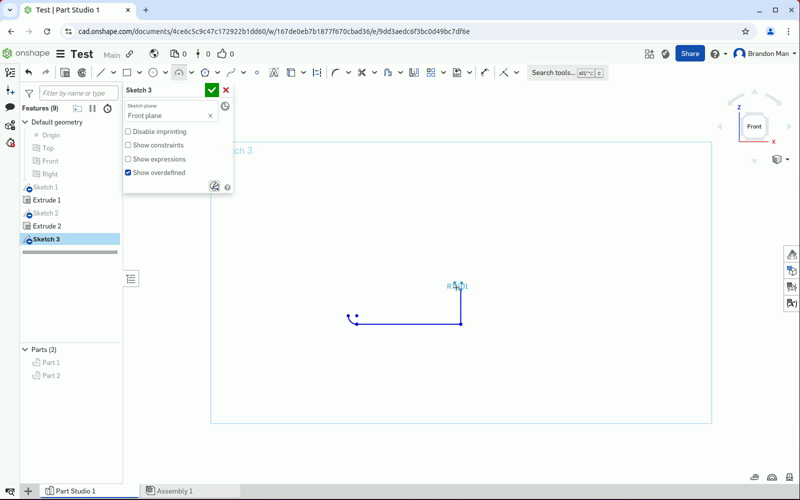
key(esc)
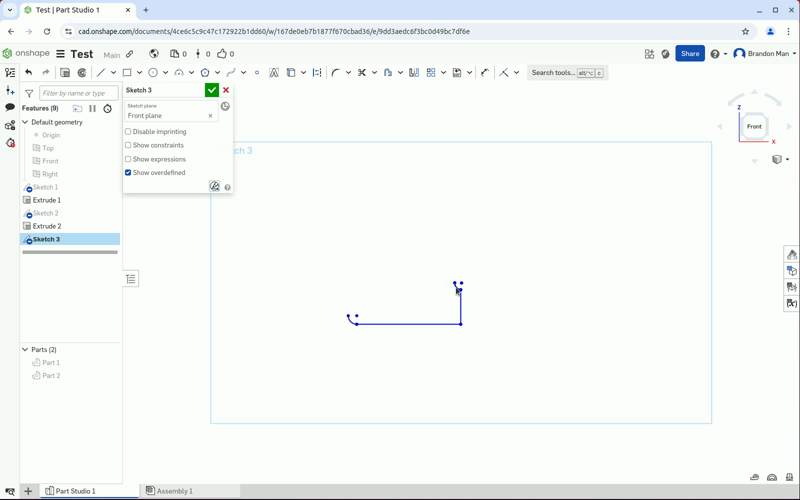
key(l)
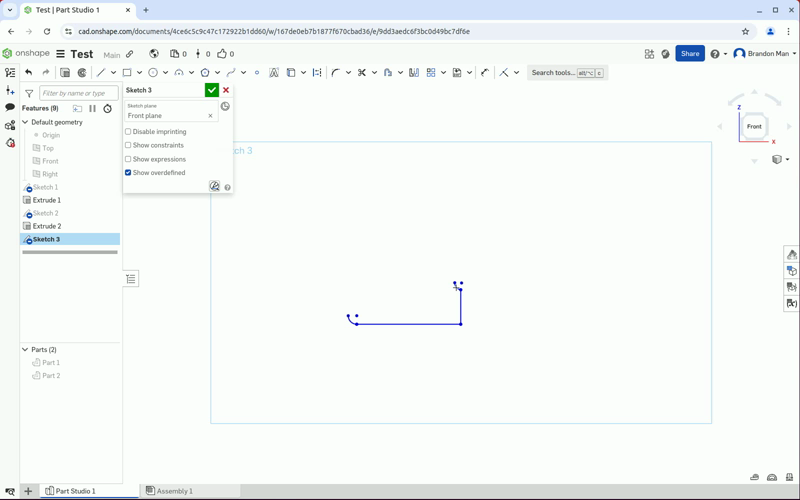
mouse_move(454, 282)
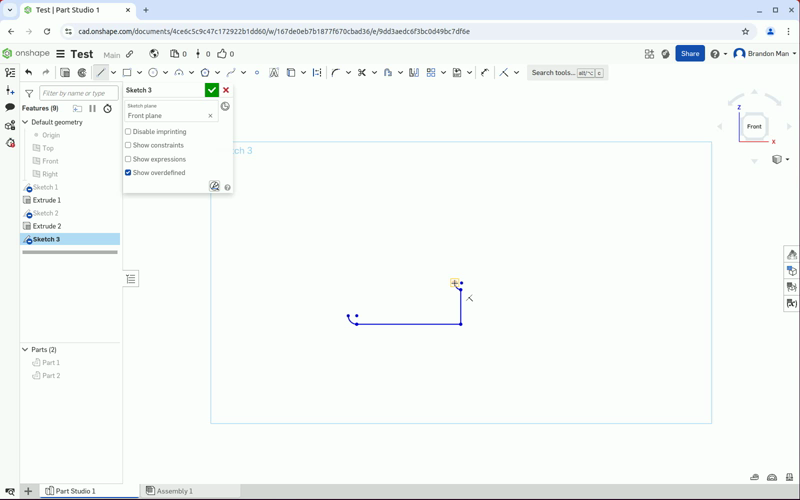
click(454, 282)
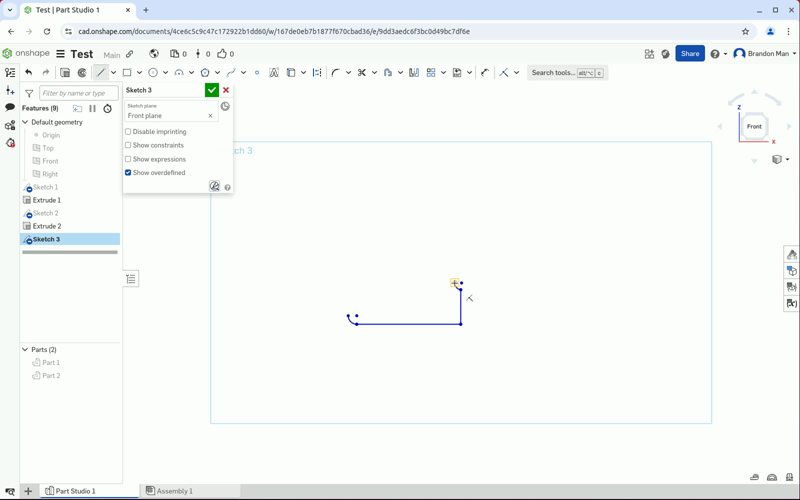
key_down(shift)
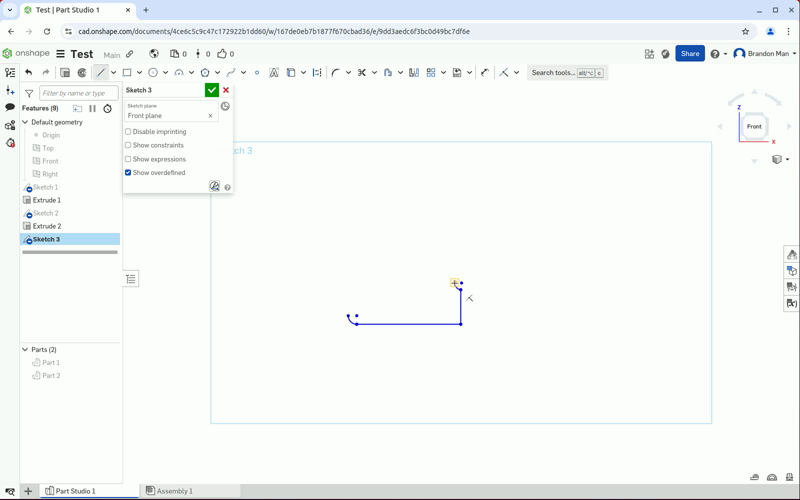
mouse_move(348, 282)
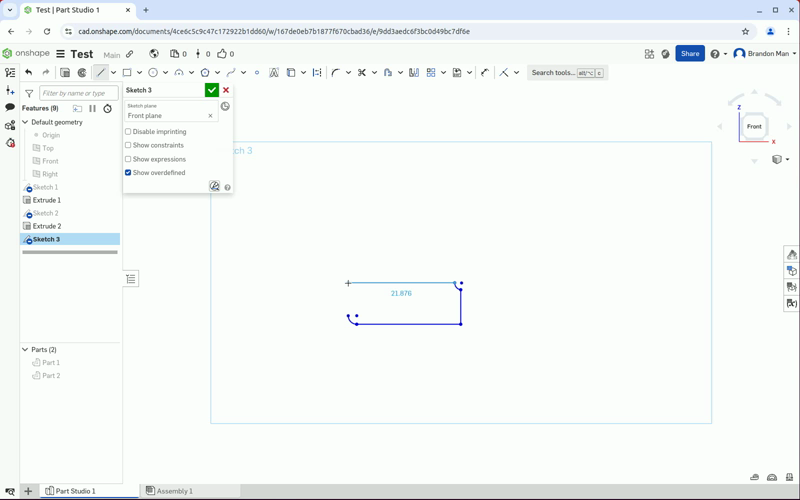
click(348, 282)
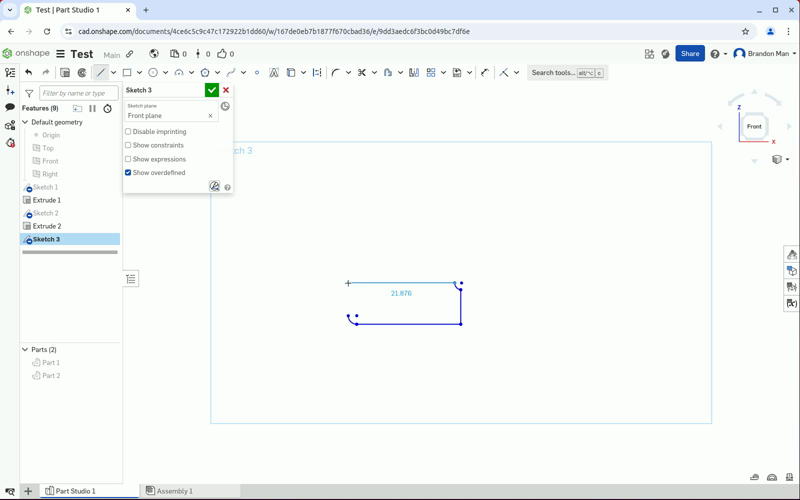
key_up(shift)
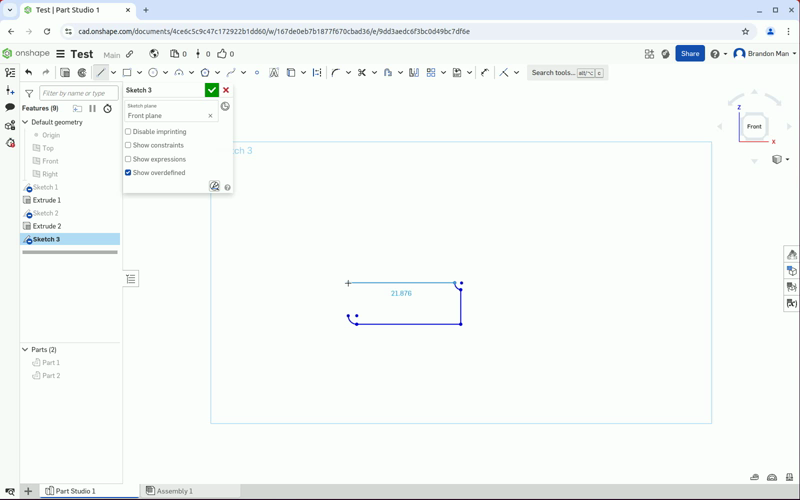
mouse_move(378, 282)
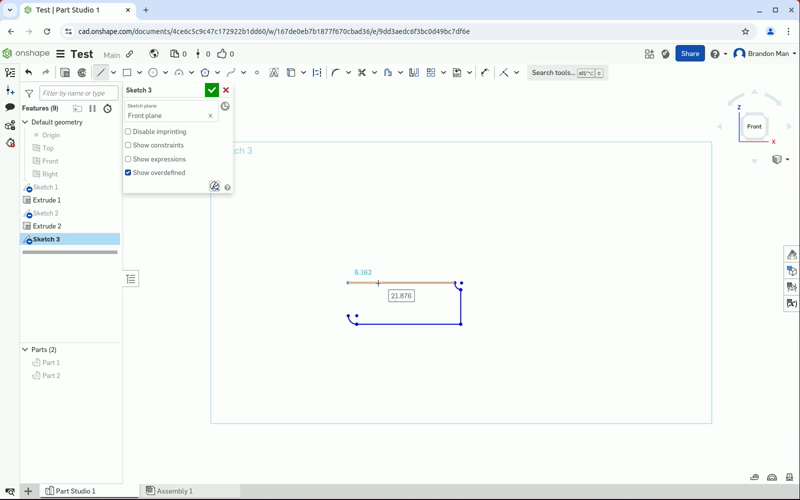
key_down(shift)
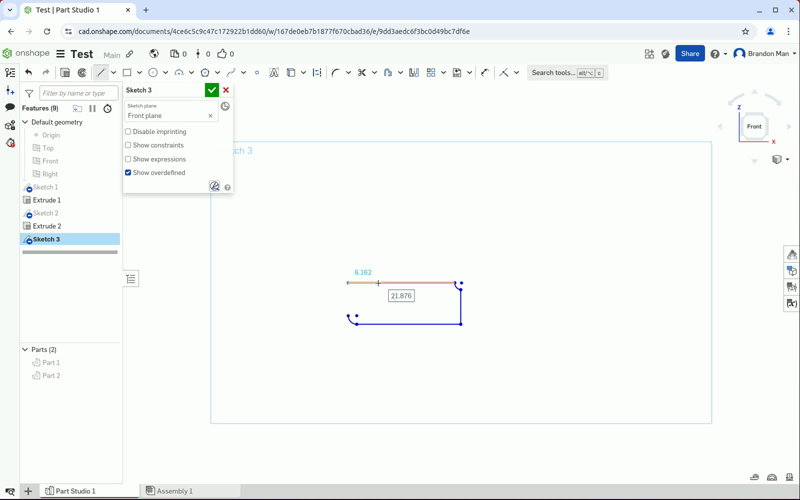
mouse_move(348, 315)
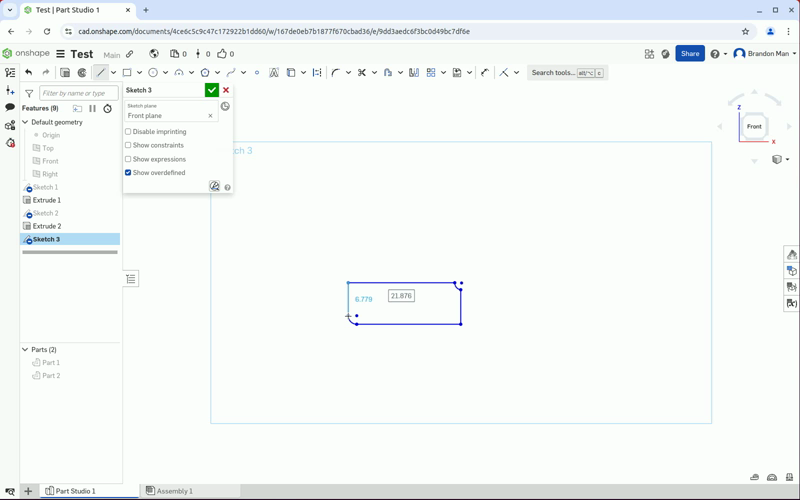
key_up(shift)
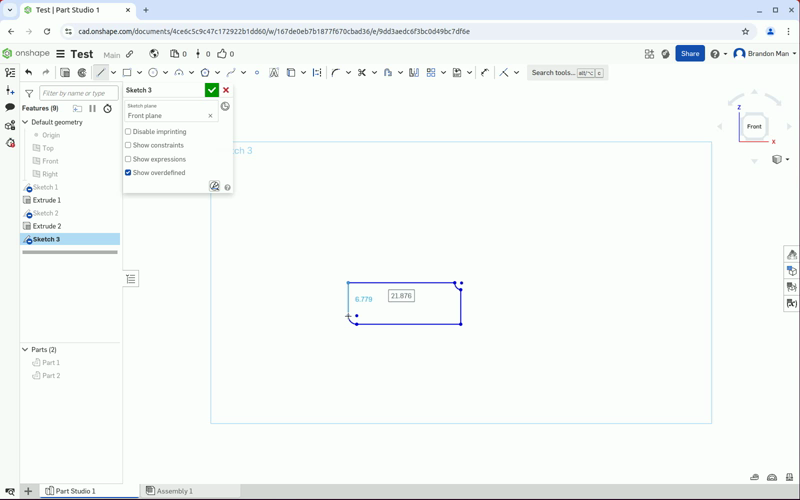
click(348, 315)
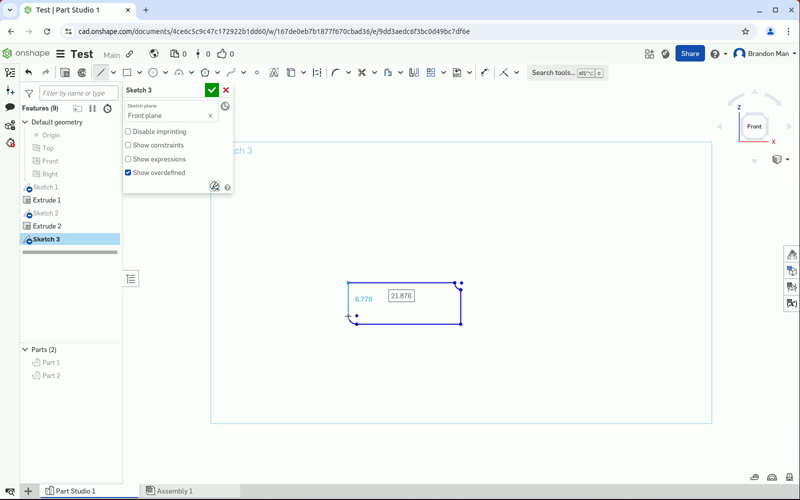
key(esc)
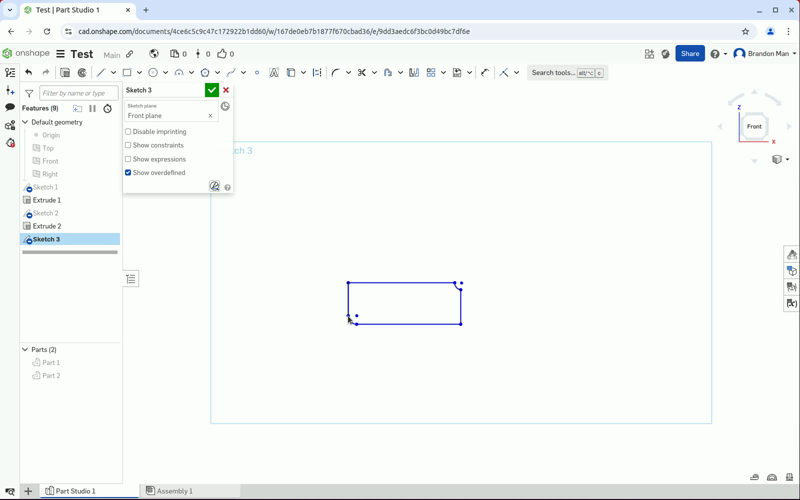
key(c)
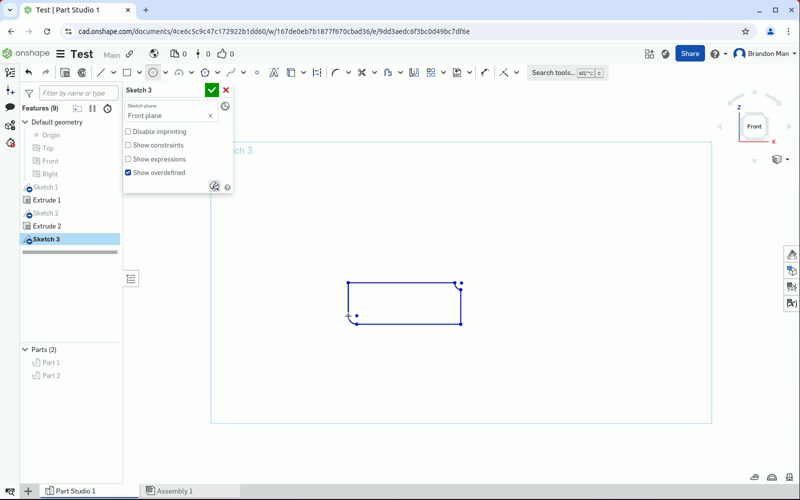
key_down(shift)
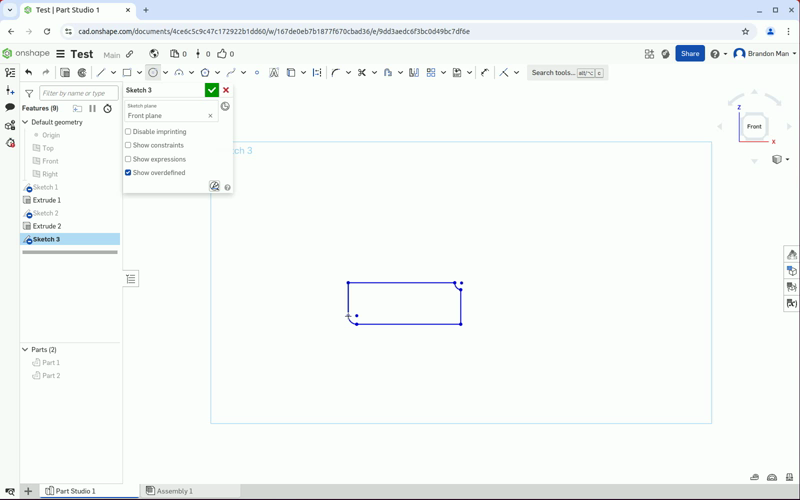
mouse_move(356, 315)
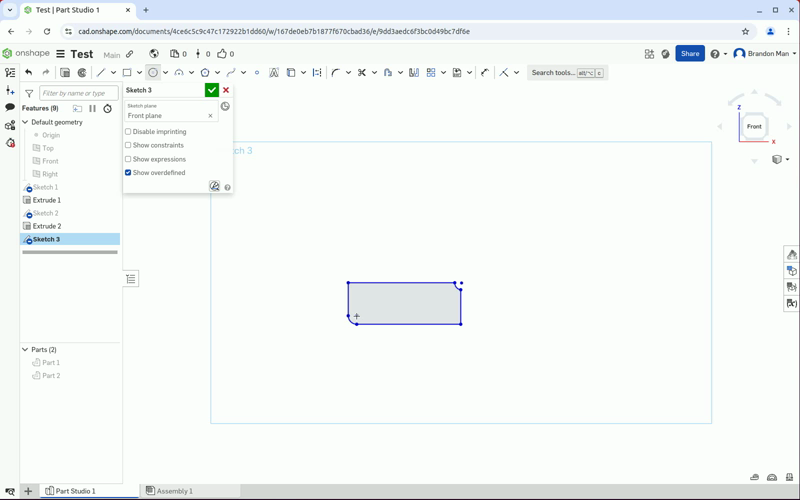
click(356, 315)
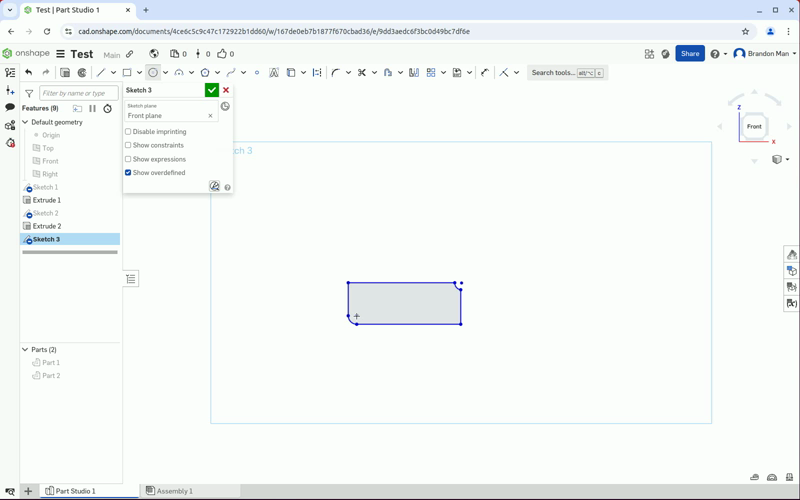
key_up(shift)
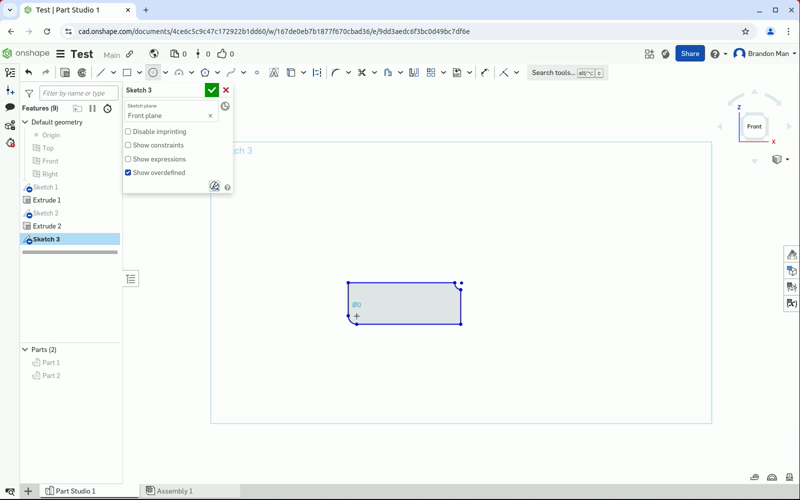
mouse_move(360, 315)
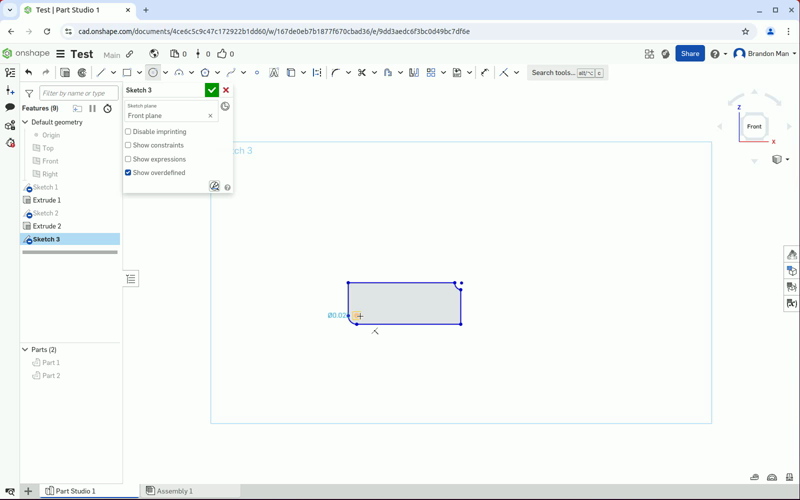
scroll(6)
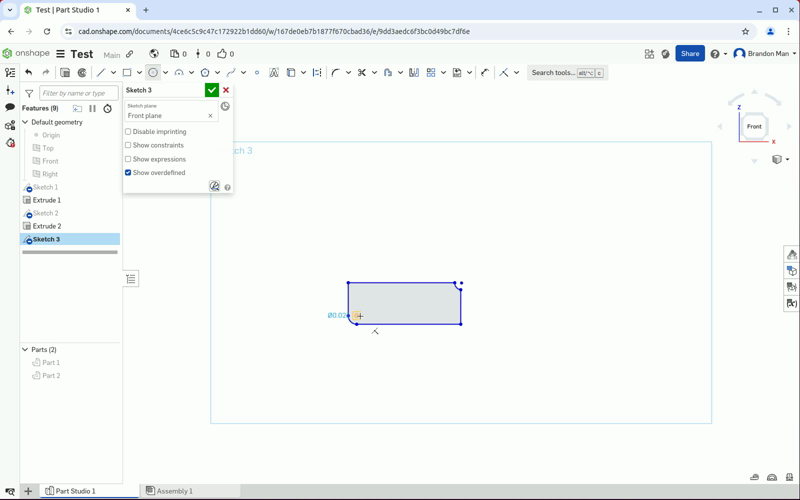
scroll(6)
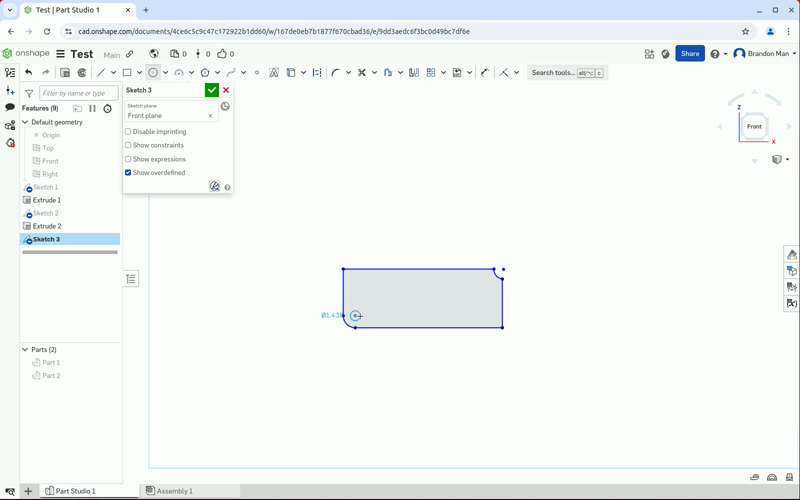
scroll(6)
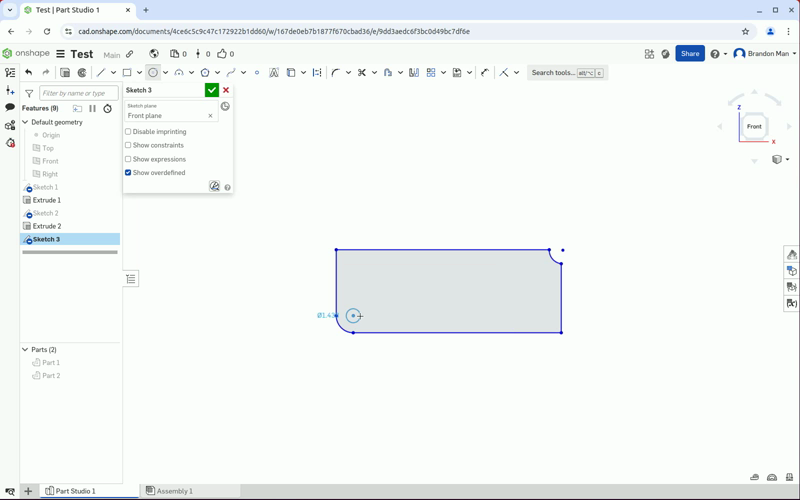
scroll(6)
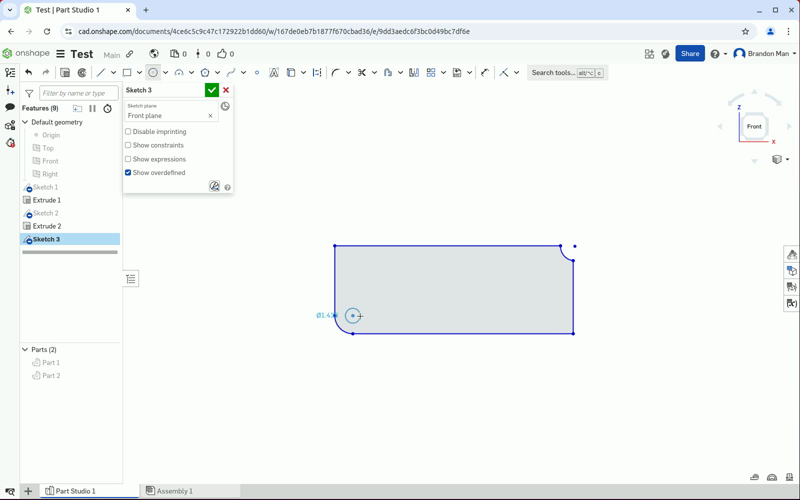
scroll(6)
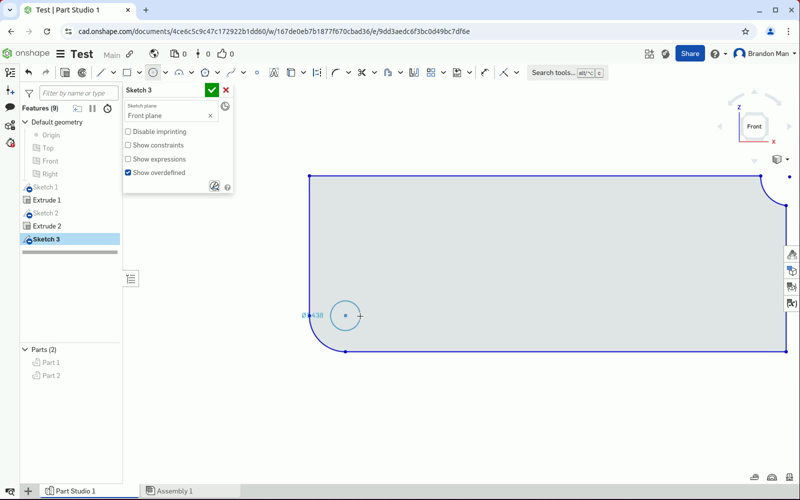
scroll(6)
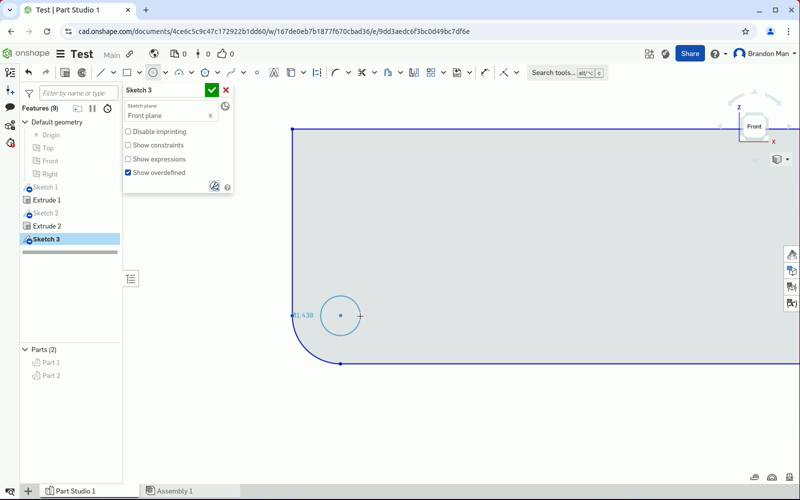
scroll(6)
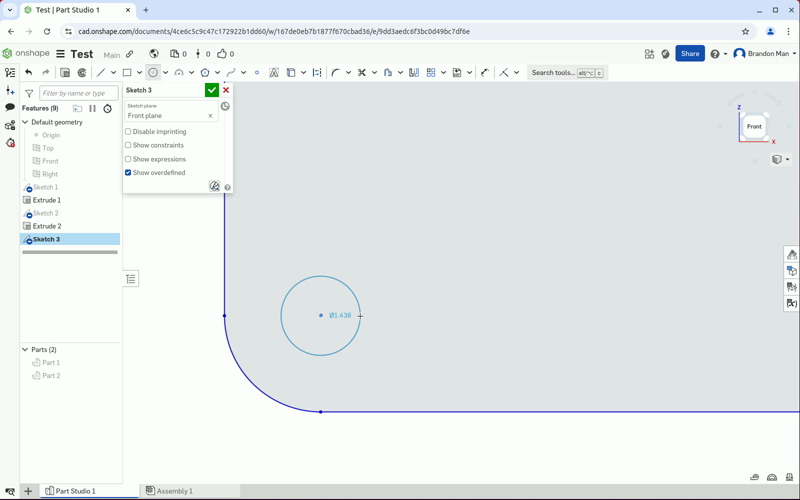
click(360, 315)
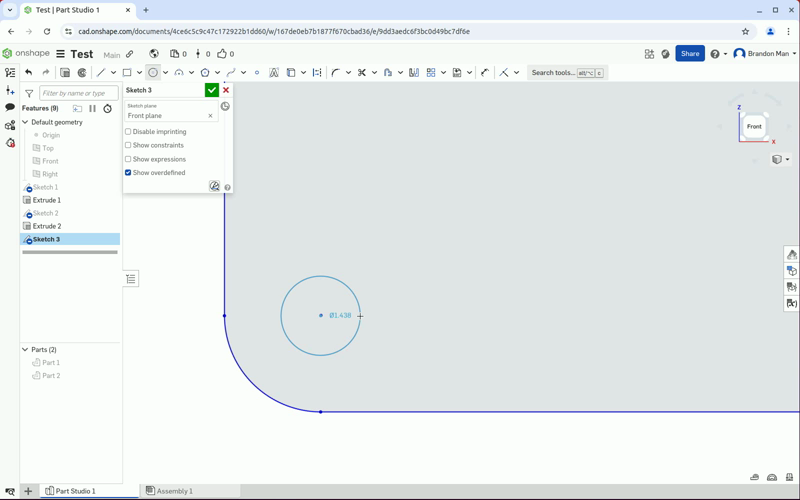
scroll(-6)
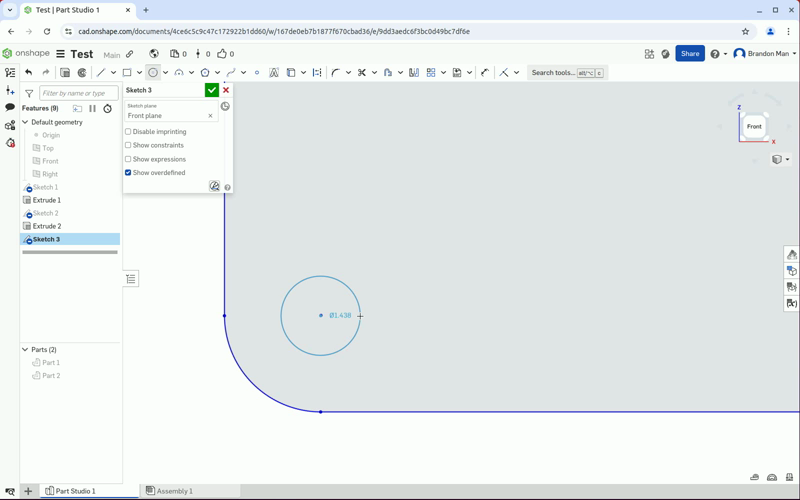
scroll(-6)
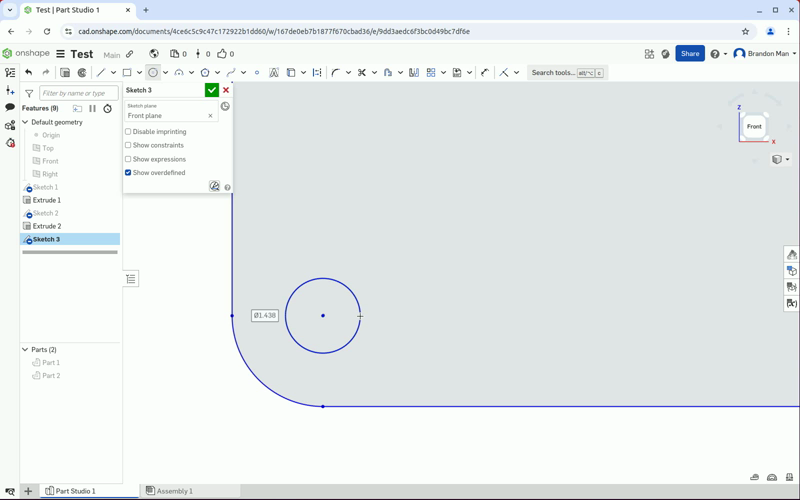
scroll(-6)
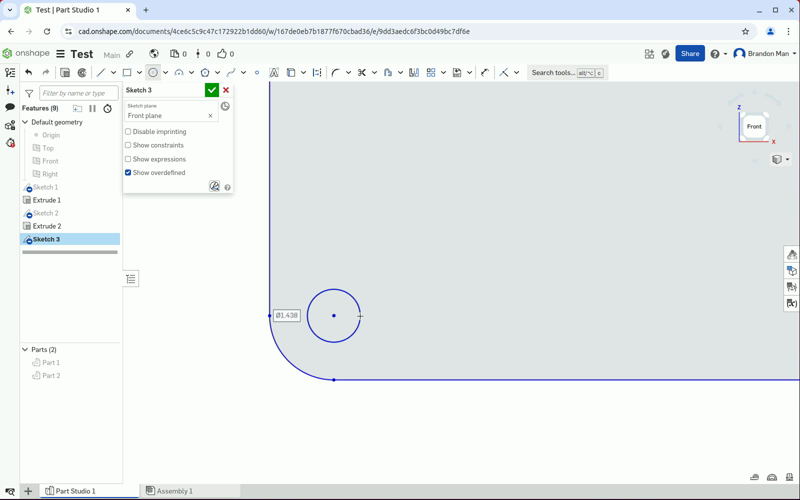
scroll(-6)
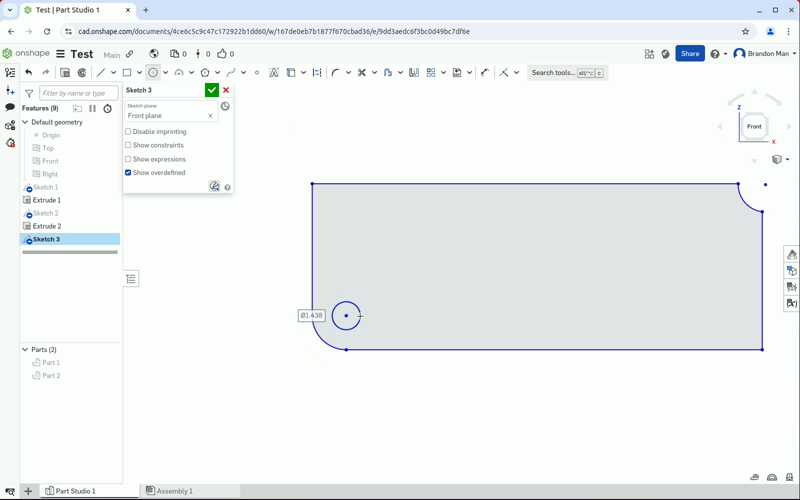
scroll(-6)
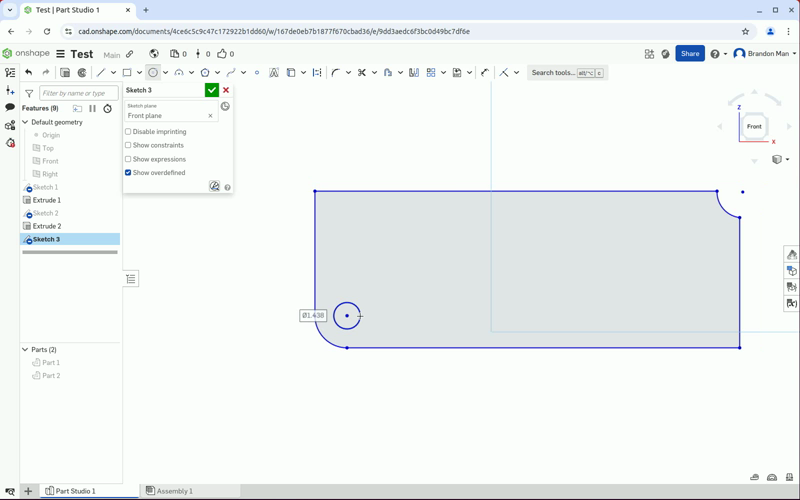
scroll(-6)
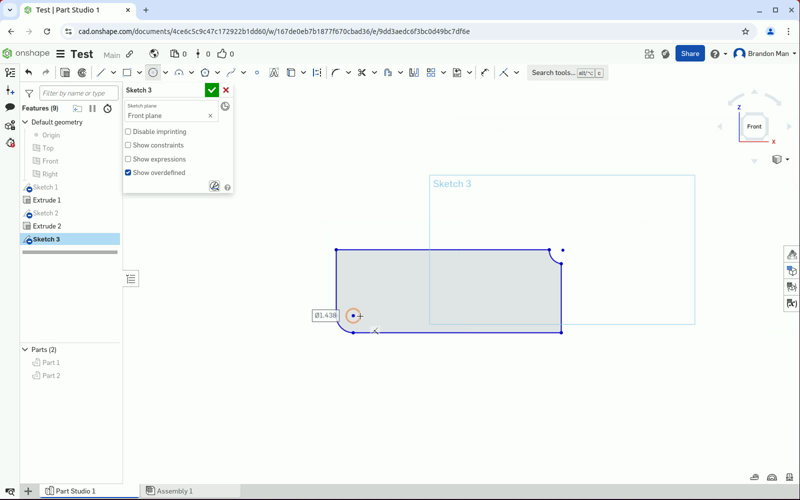
scroll(-6)
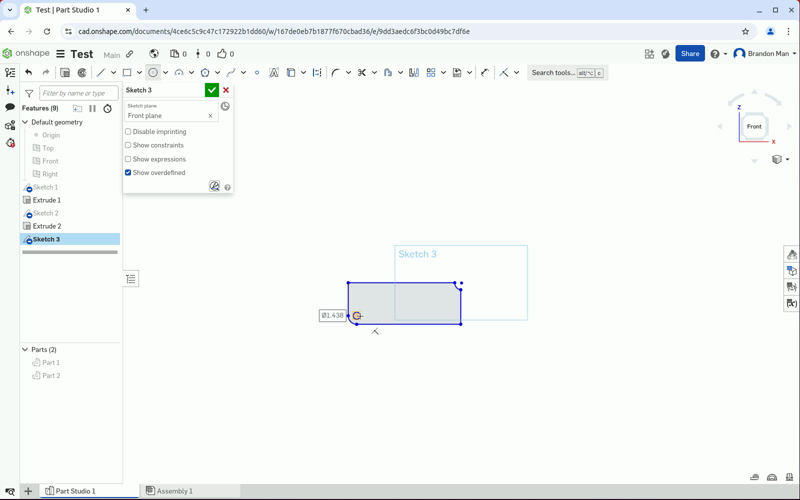
key(esc)
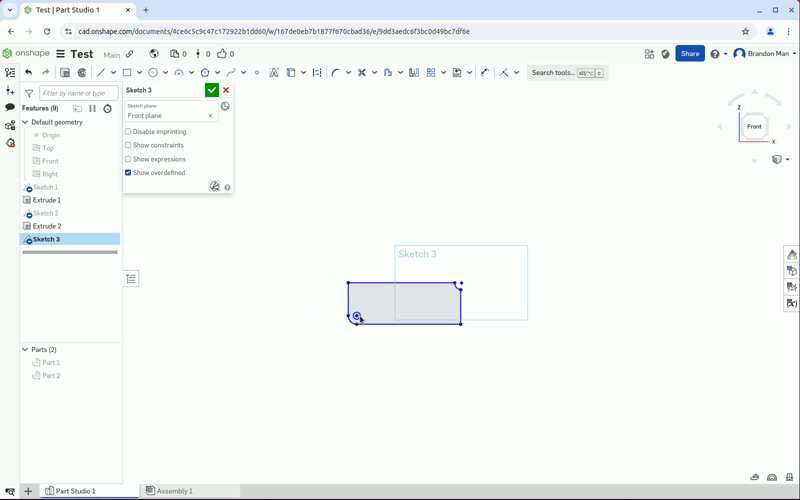
mouse_move(385, 293)
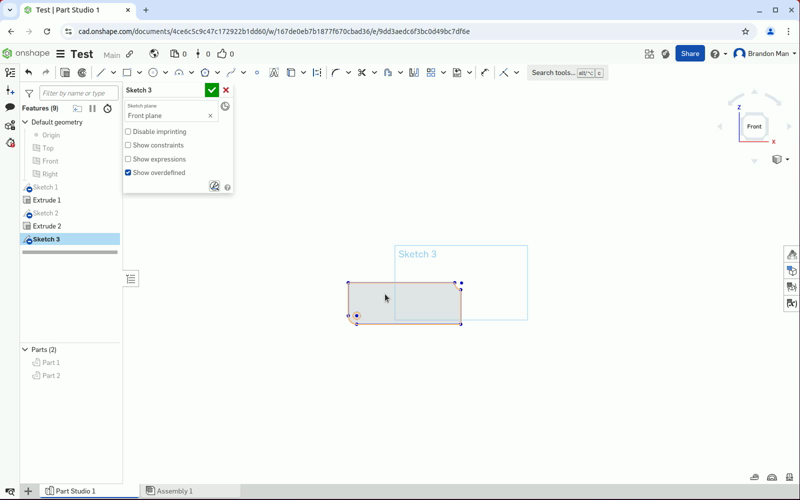
click(385, 293)
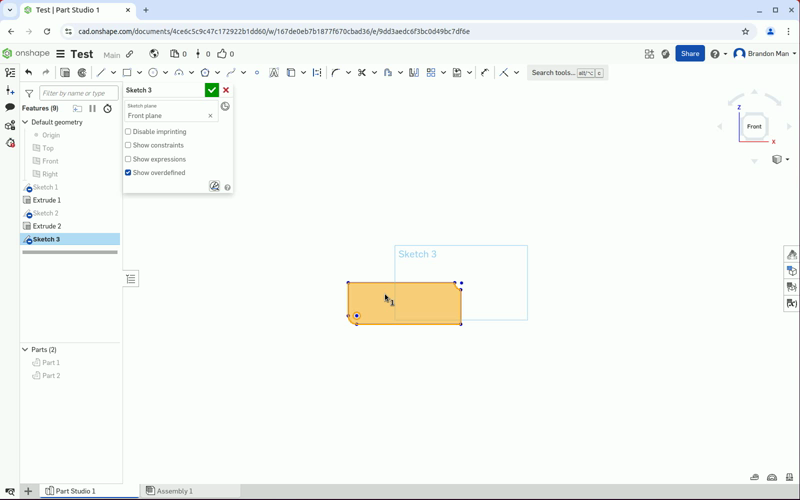
mouse_move(73, 352)
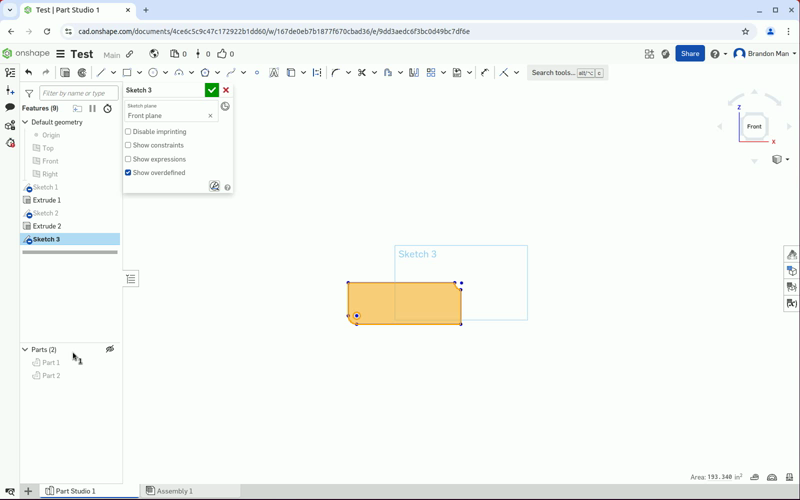
key(shift+y)
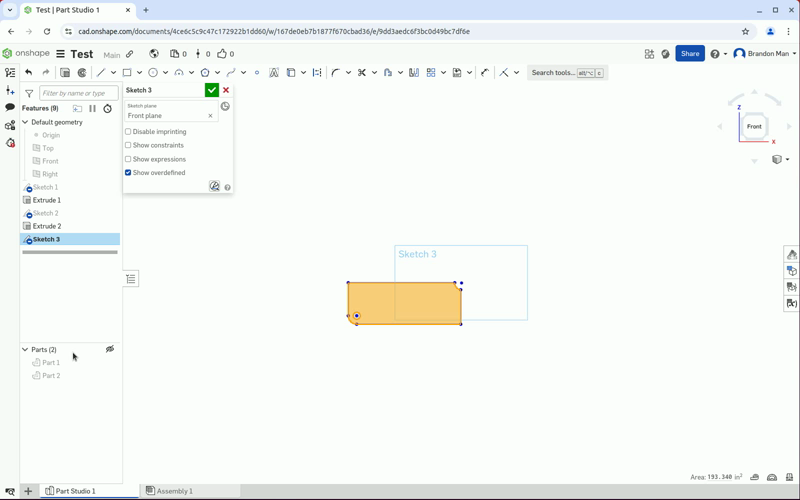
key(shift+e)
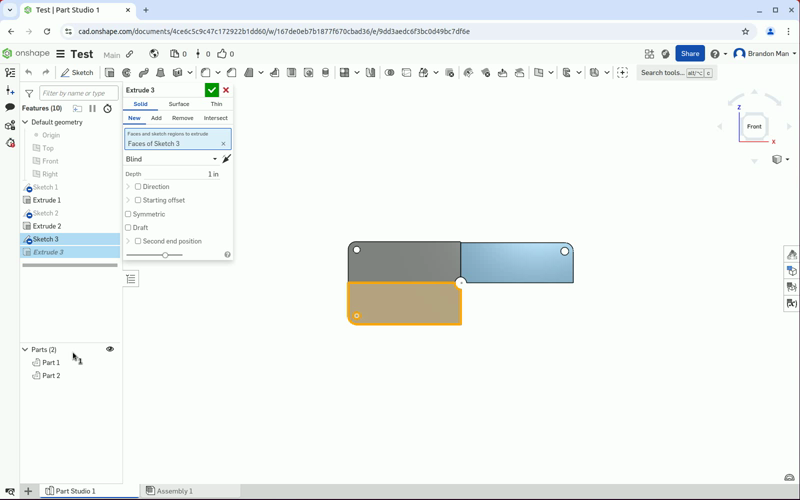
mouse_move(143, 106)
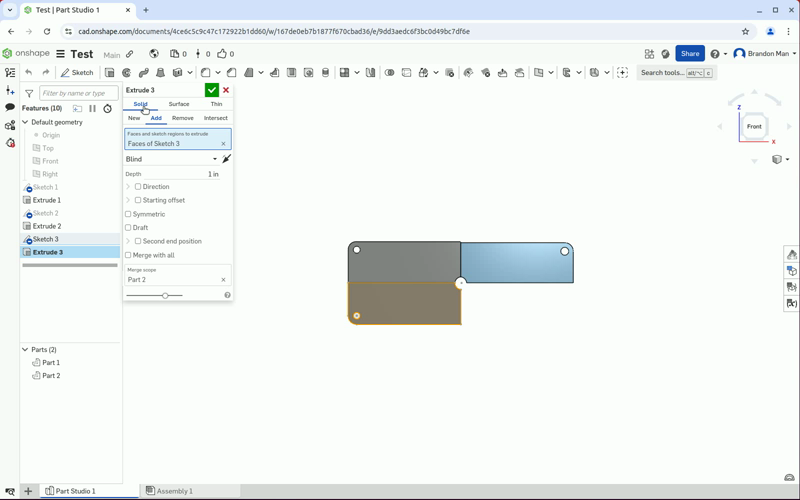
click(143, 106)
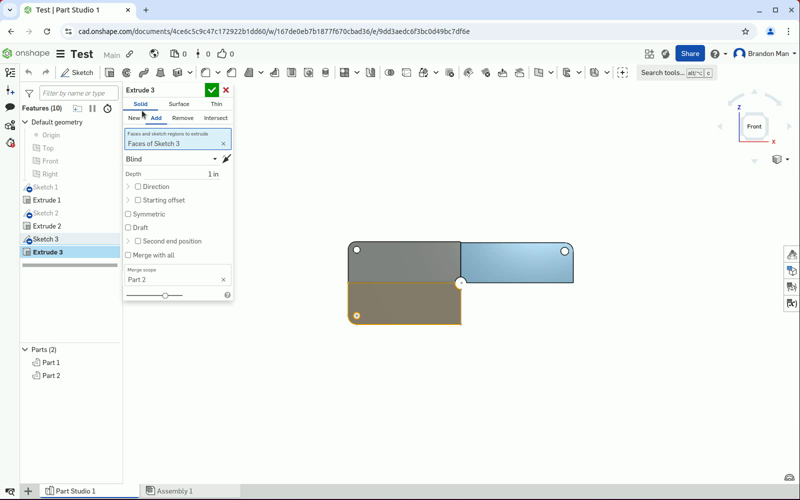
mouse_move(137, 120)
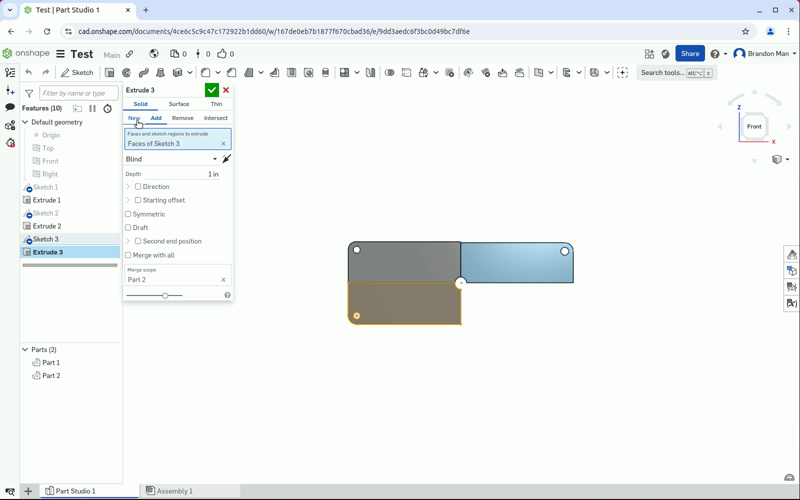
click(137, 120)
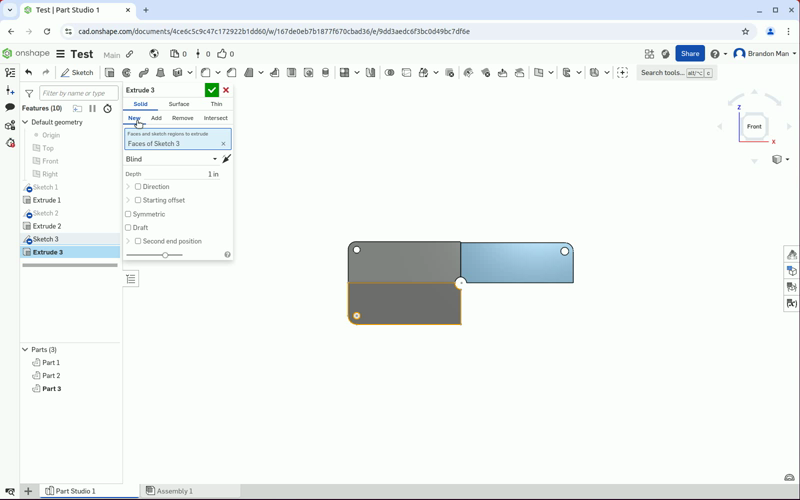
key(tab, 4)
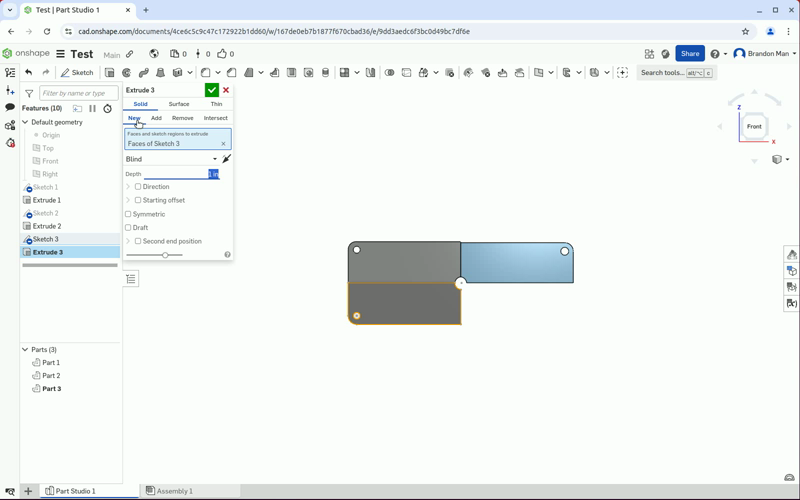
text(1.444)
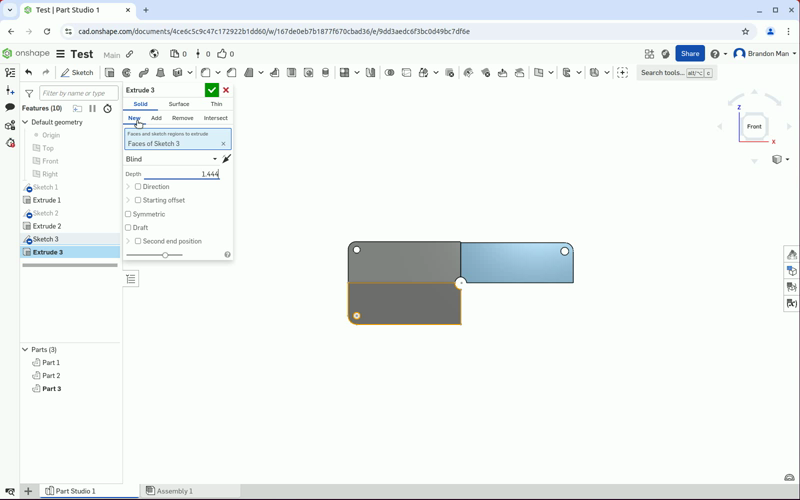
key(tab, 3)
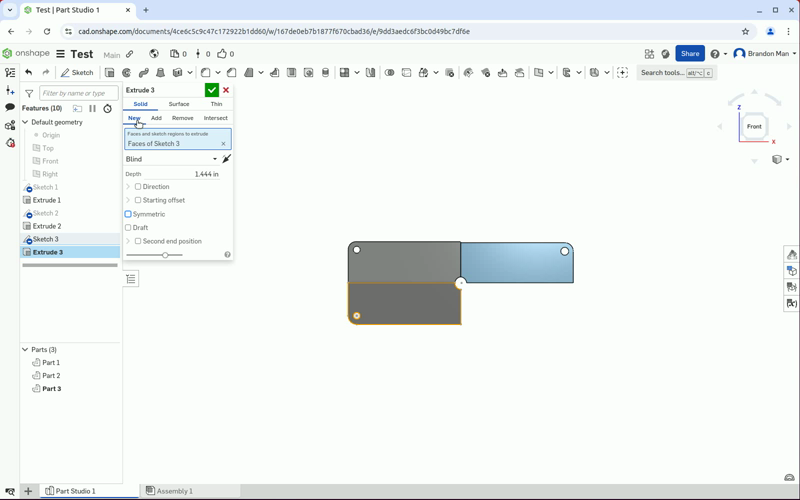
key(space)
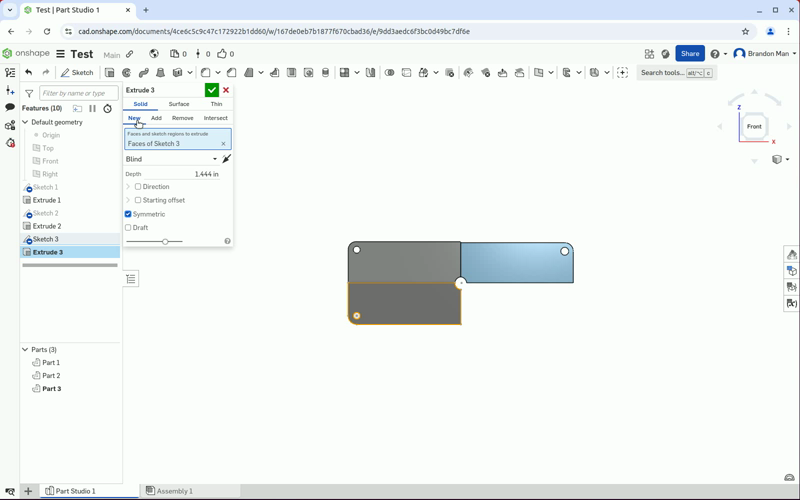
key(enter)
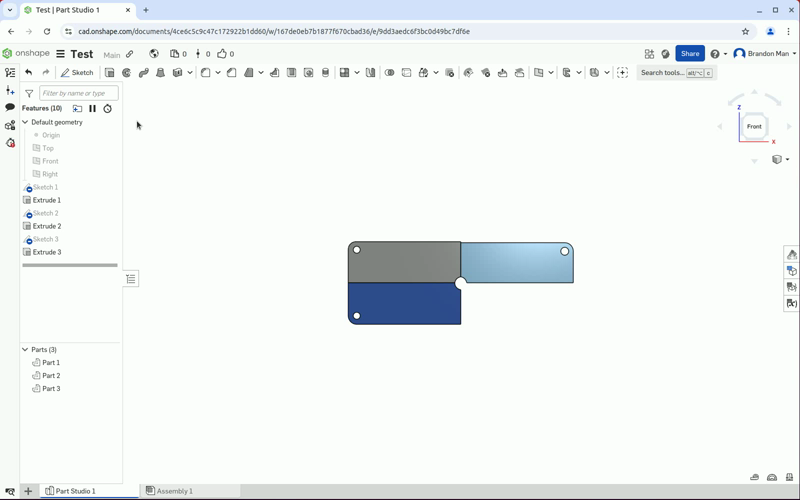
key(shift+h)
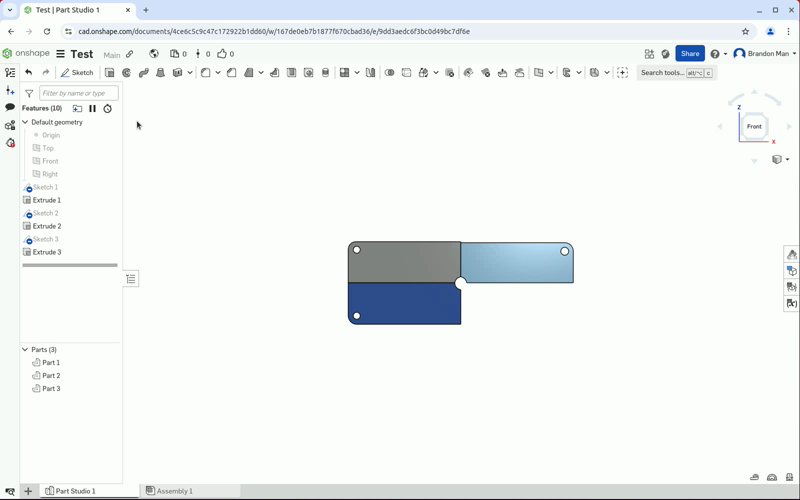
key(shift+h)
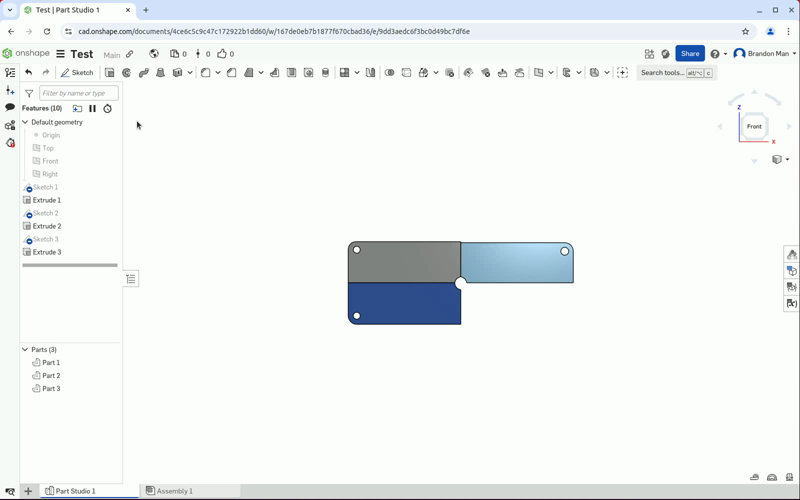
mouse_move(73, 189)
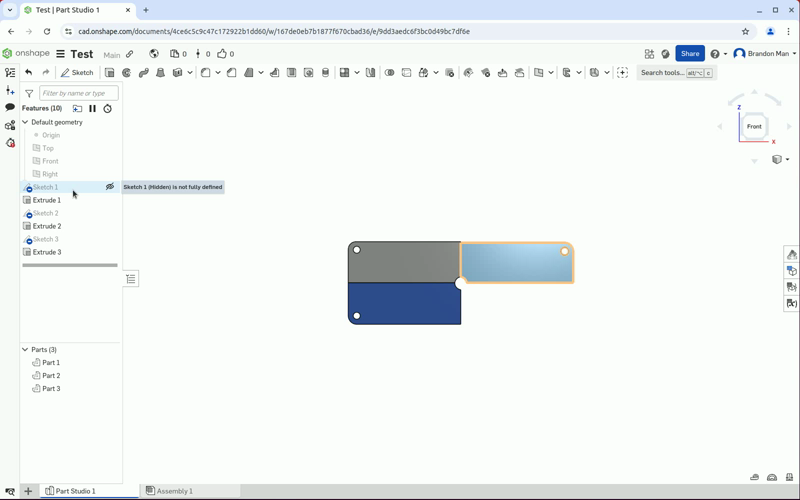
click(73, 189)
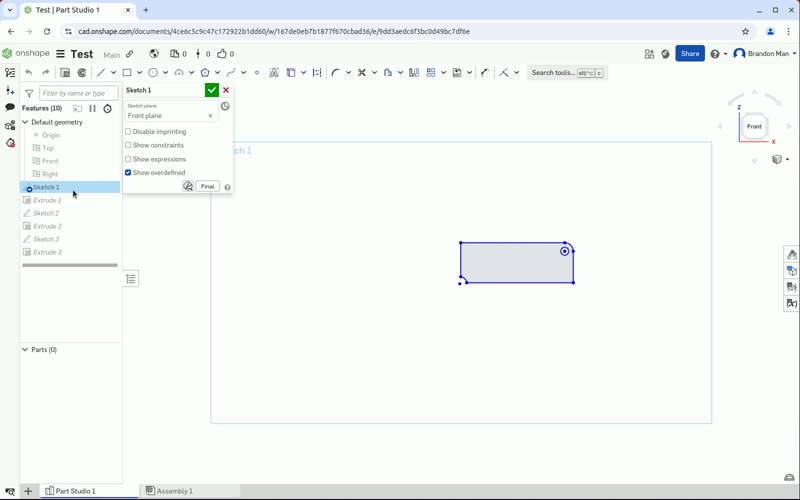
mouse_move(229, 92)
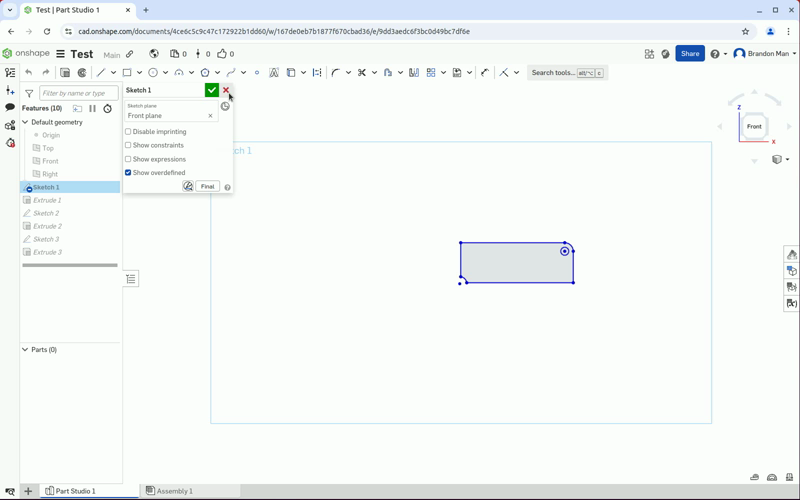
click(229, 92)
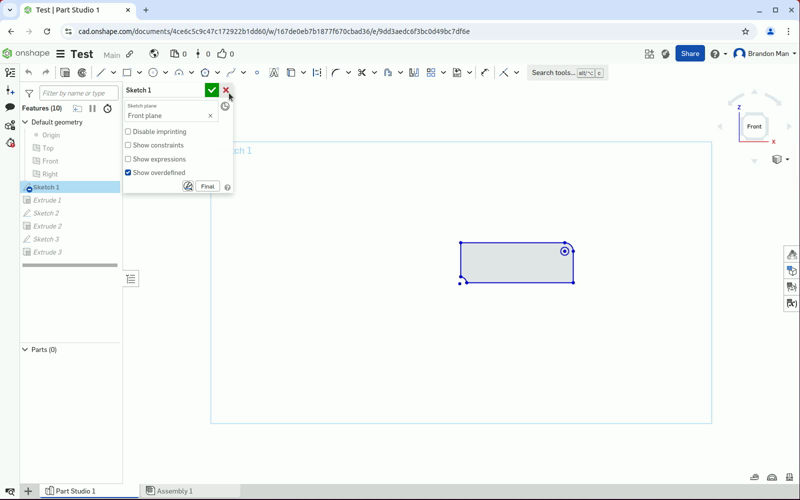
key(shift+s)
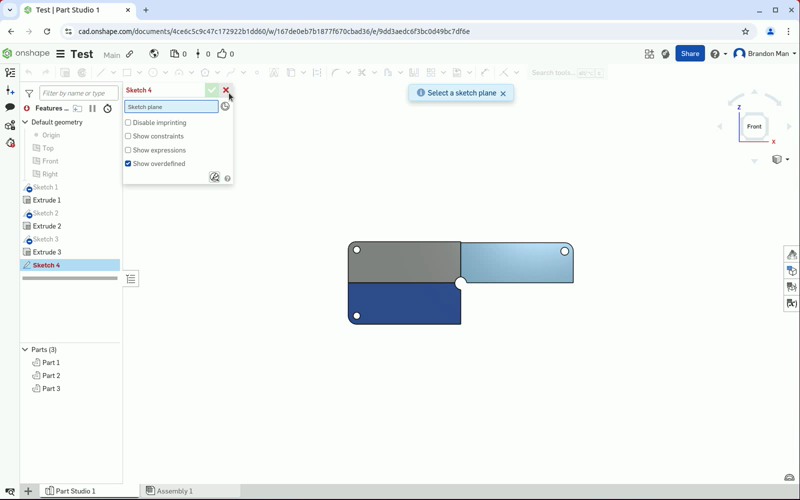
mouse_move(73, 163)
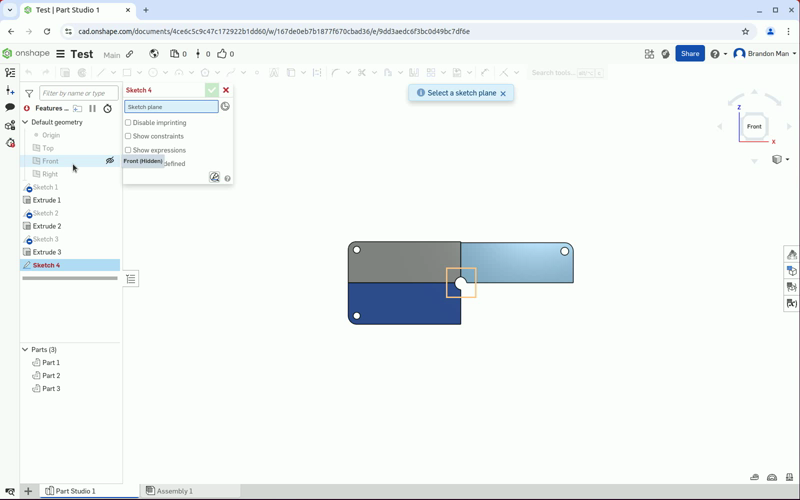
click(73, 163)
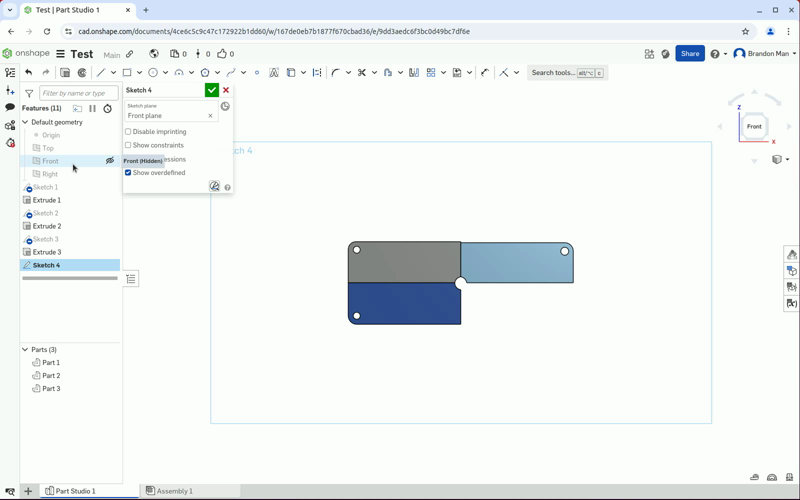
mouse_move(73, 352)
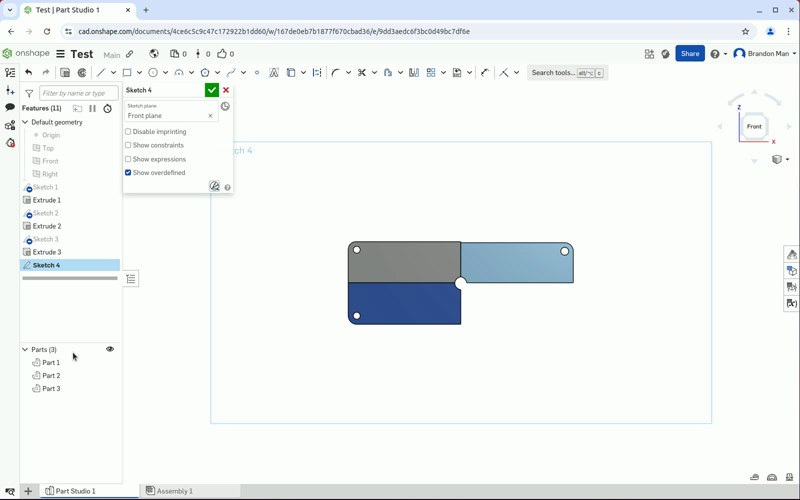
key(y)
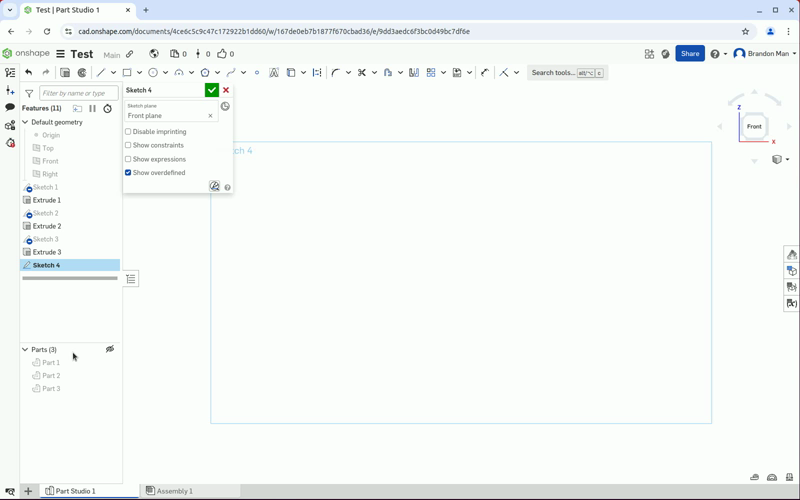
key(l)
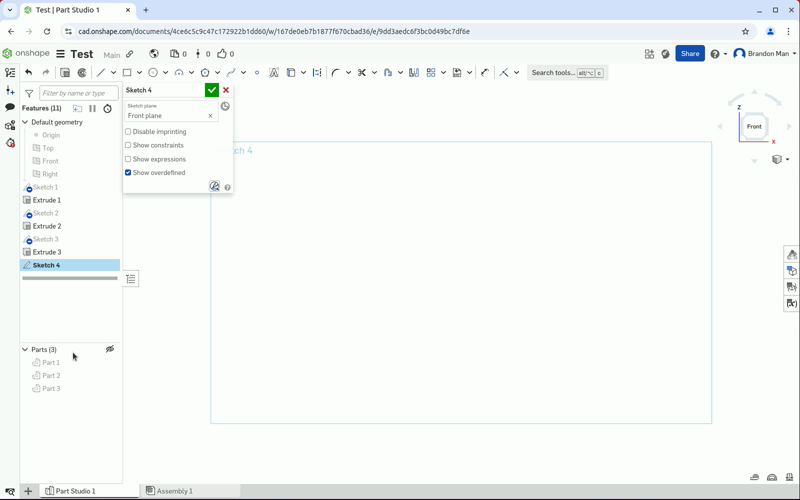
key_down(shift)
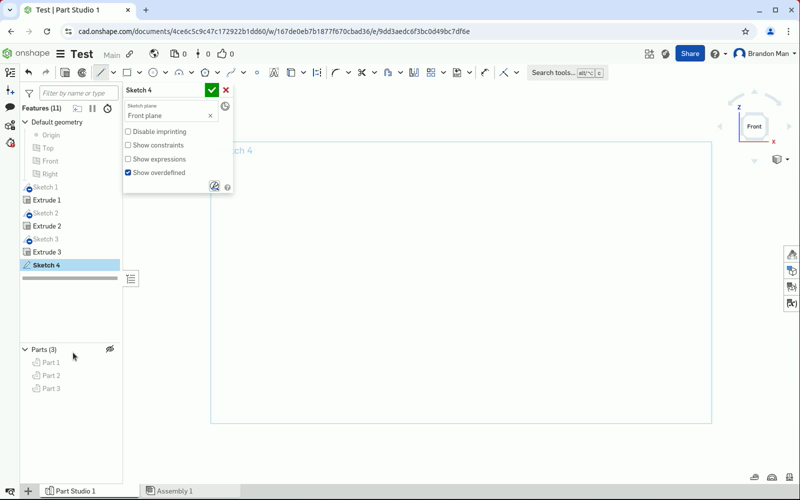
mouse_move(460, 324)
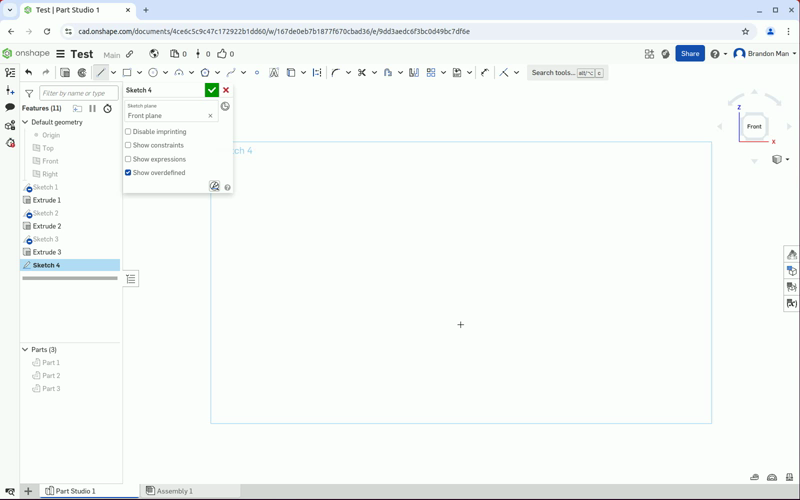
click(460, 324)
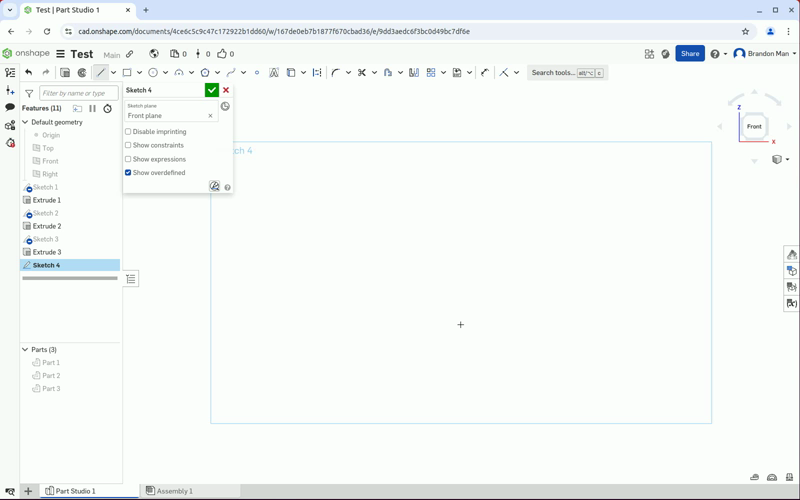
key_up(shift)
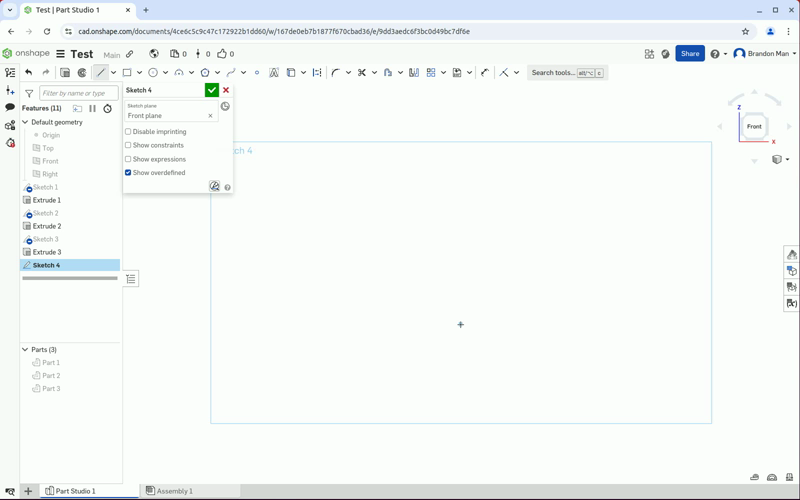
key_down(shift)
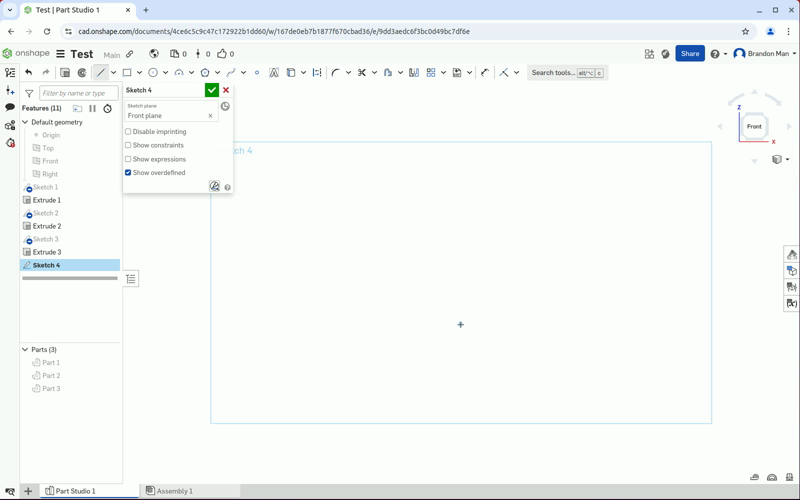
mouse_move(564, 324)
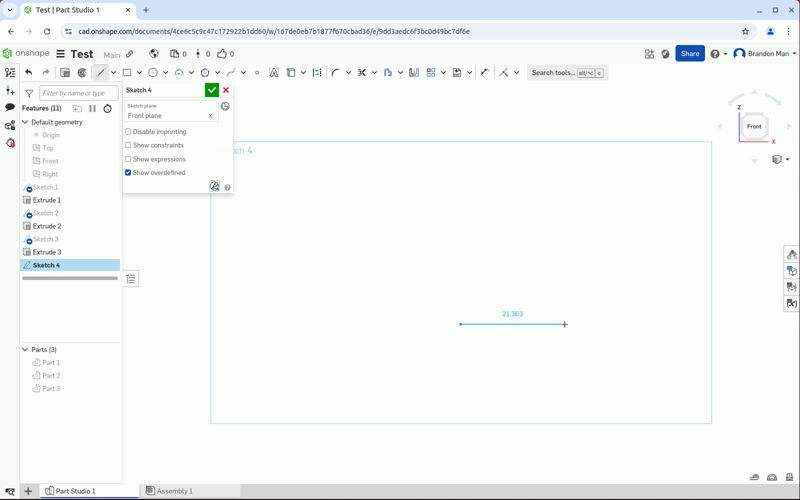
click(564, 324)
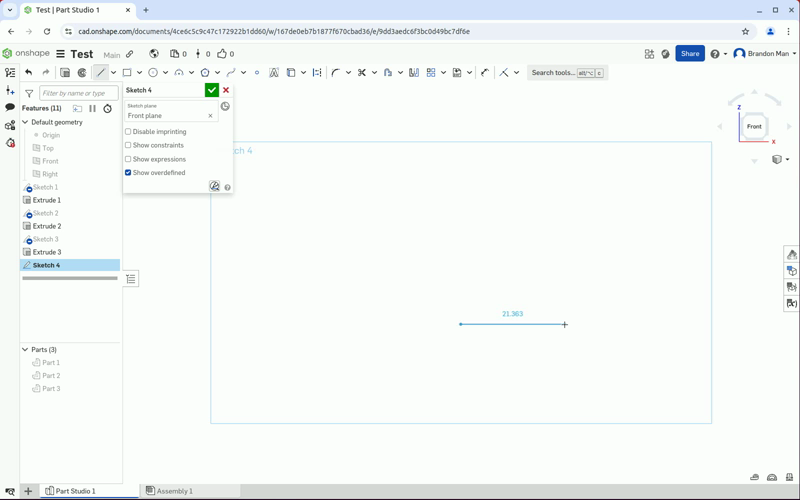
key_up(shift)
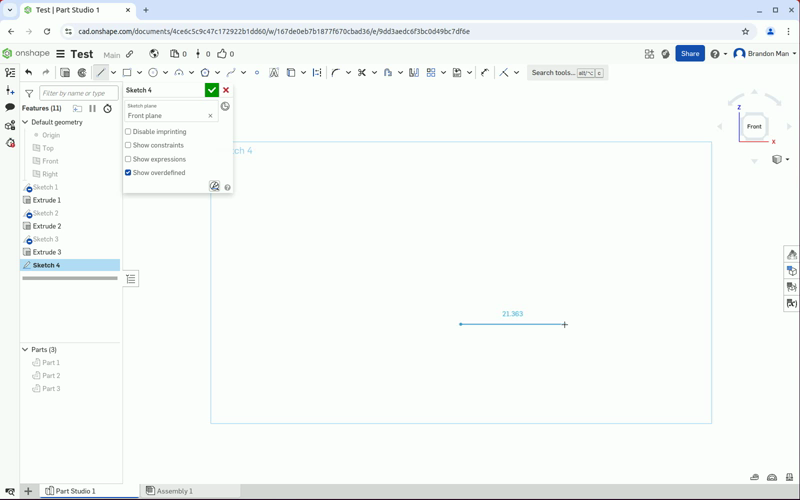
key(esc)
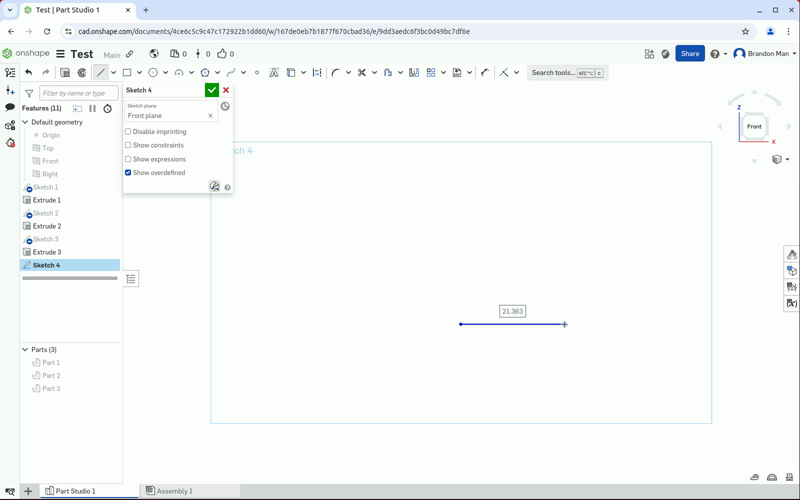
key(a)
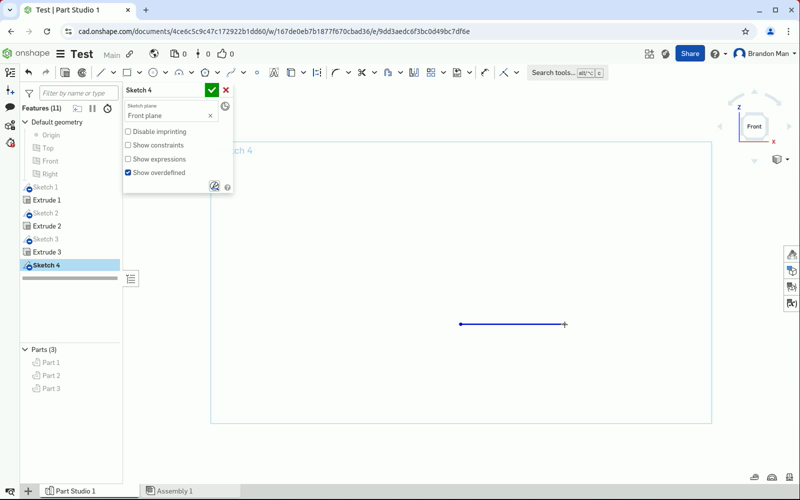
mouse_move(564, 324)
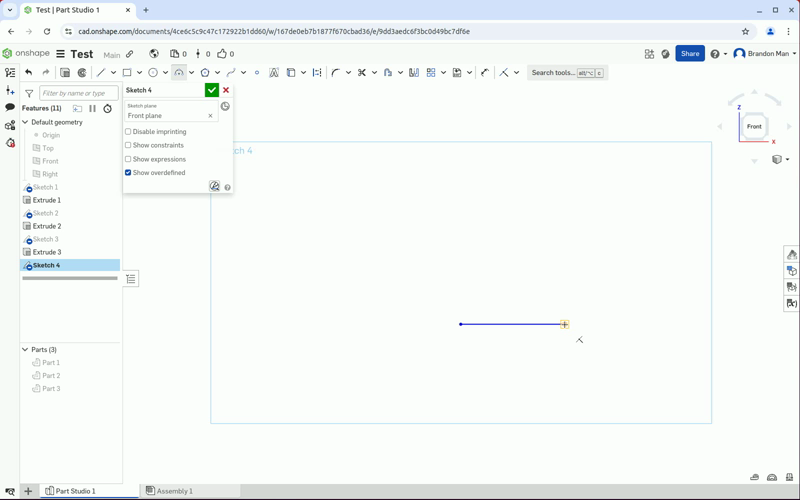
click(564, 324)
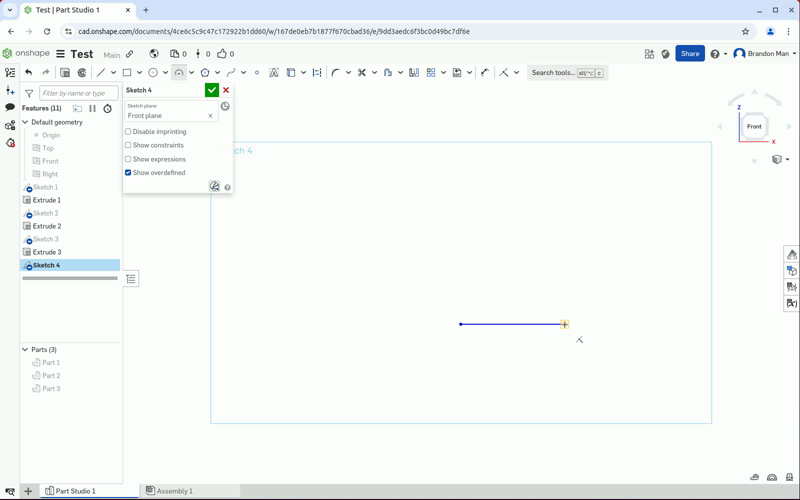
key_down(shift)
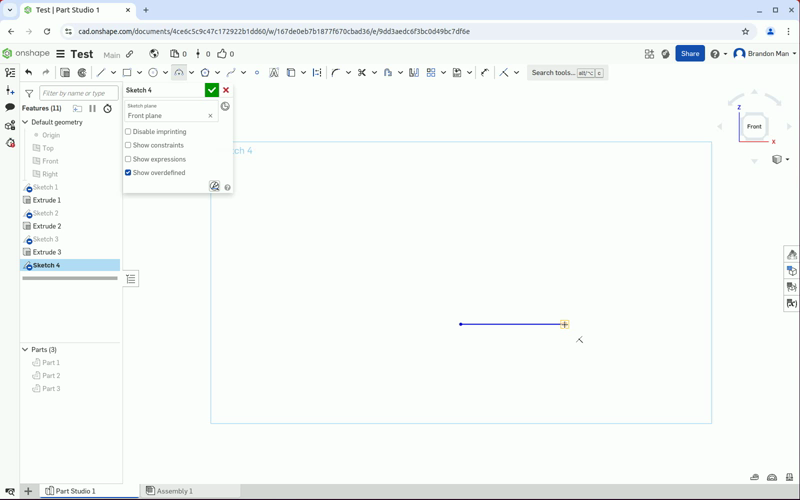
mouse_move(573, 315)
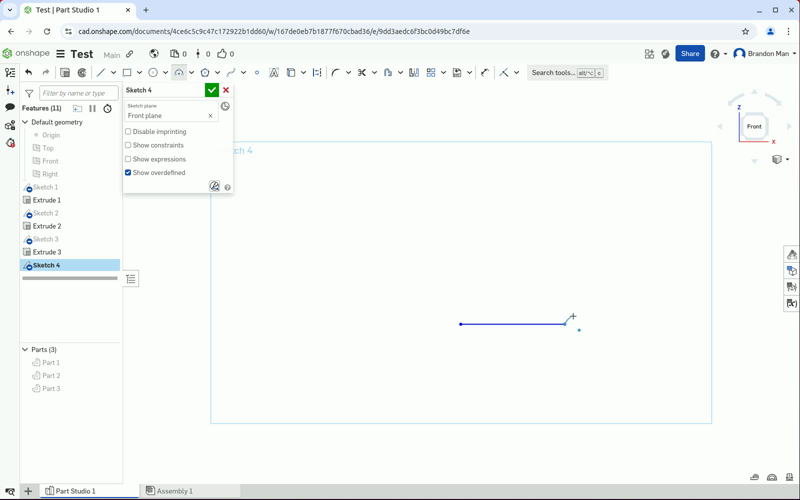
click(573, 315)
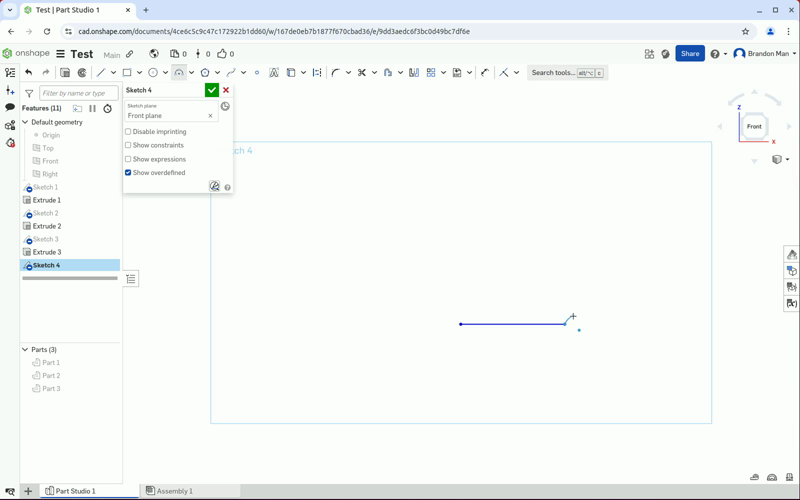
mouse_move(570, 321)
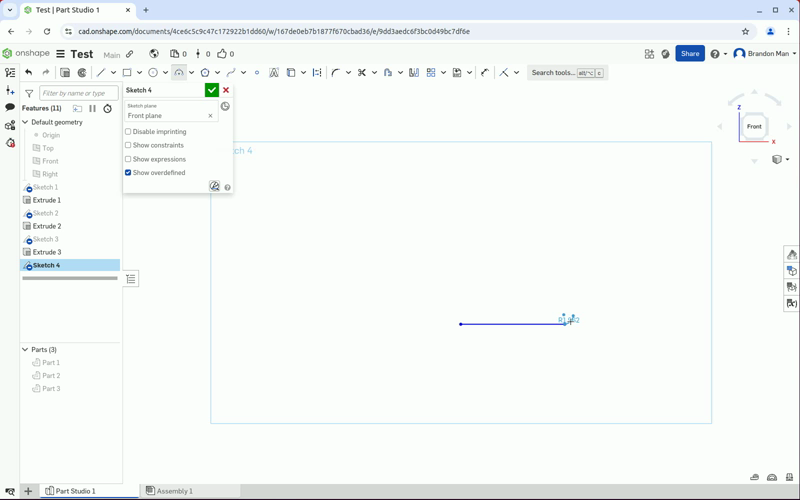
click(570, 321)
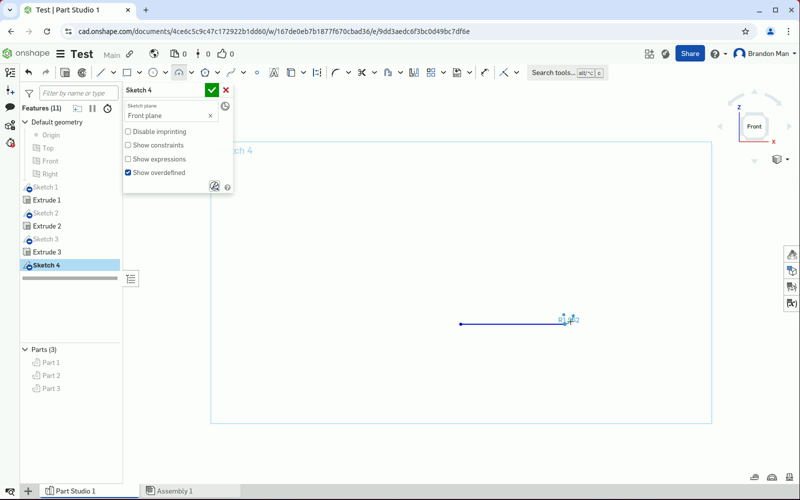
key_up(shift)
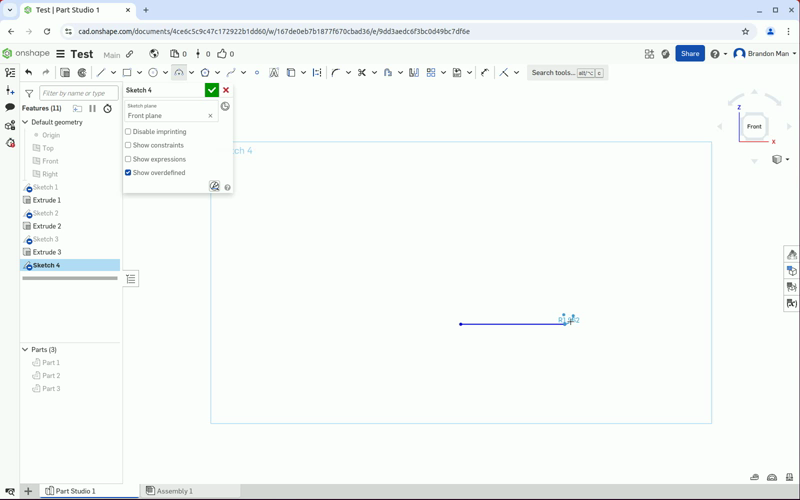
key(esc)
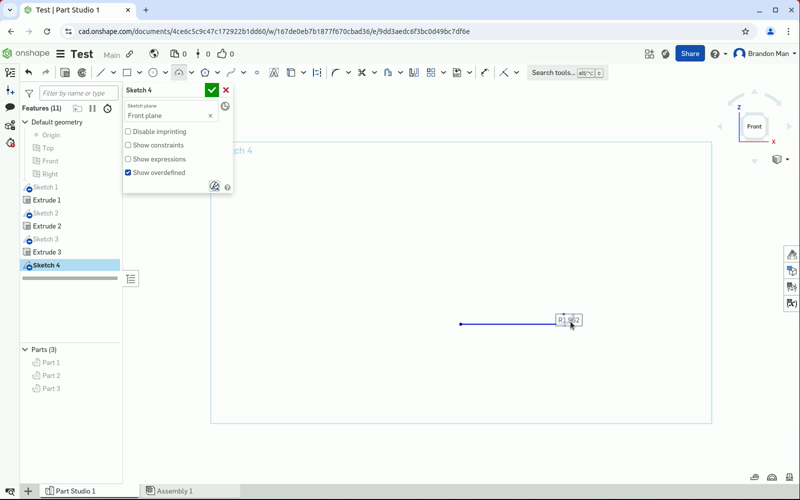
key(l)
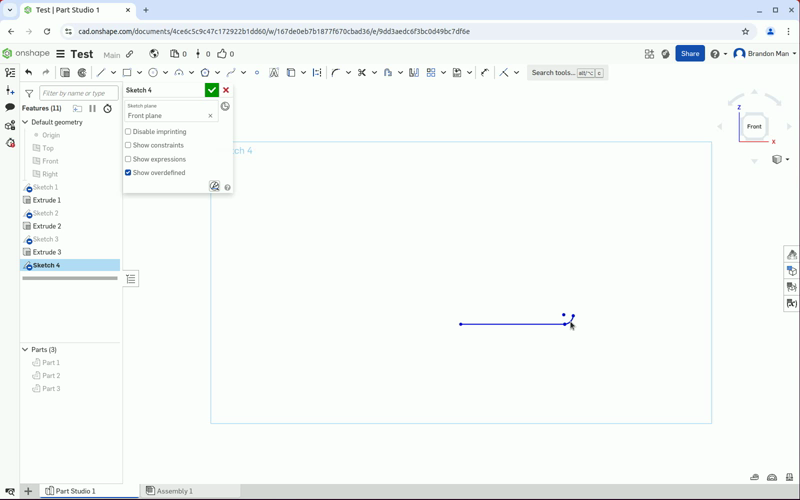
mouse_move(573, 315)
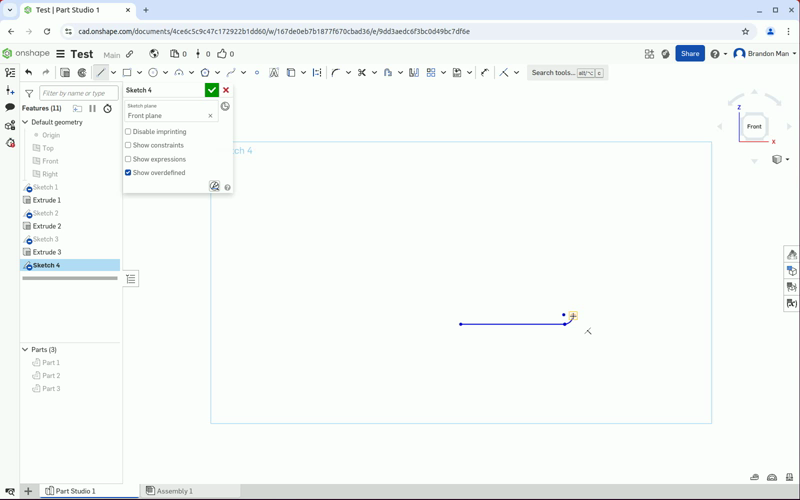
click(573, 315)
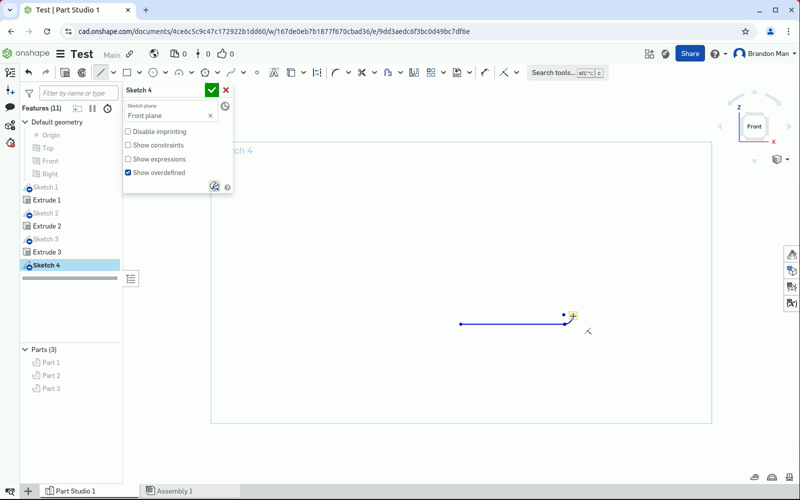
key_down(shift)
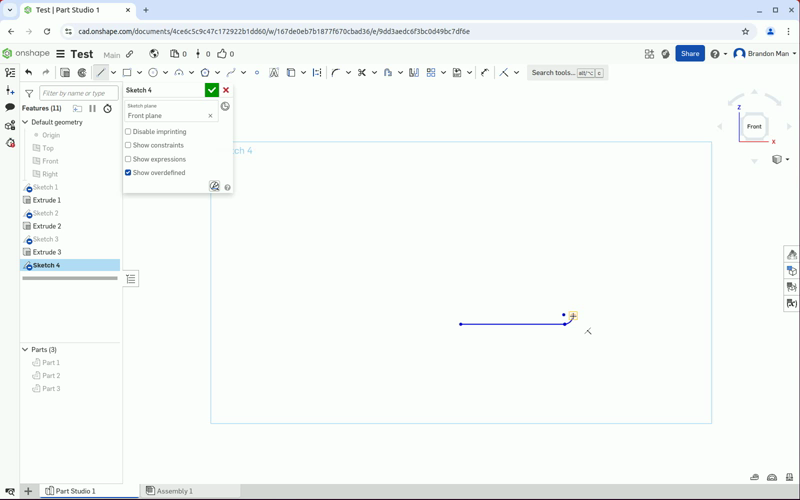
mouse_move(589, 315)
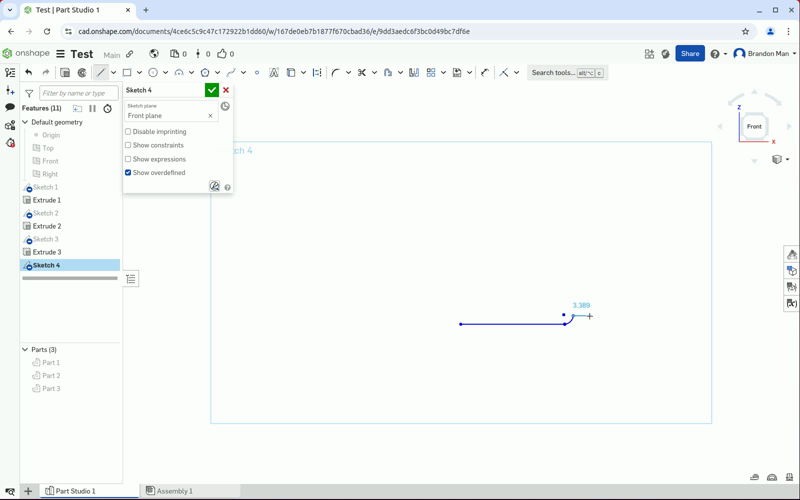
mouse_move(573, 282)
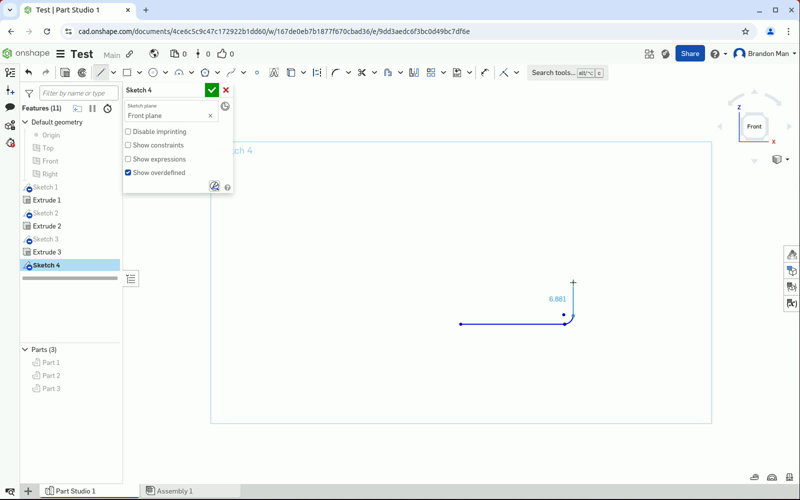
click(573, 282)
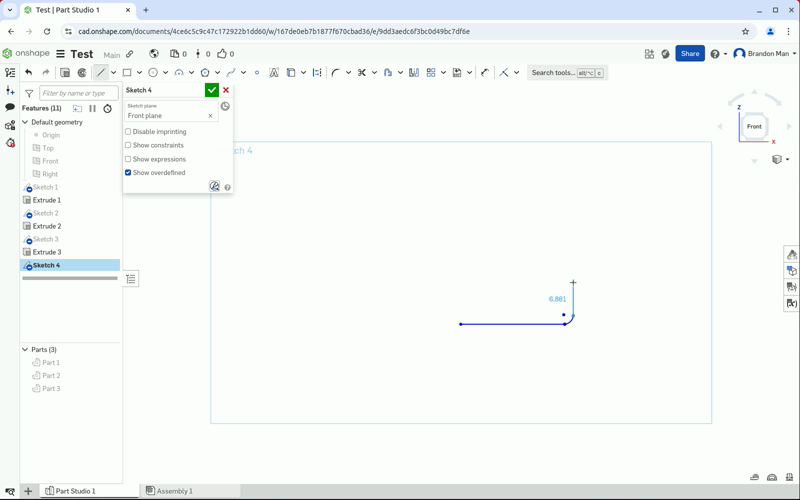
key_up(shift)
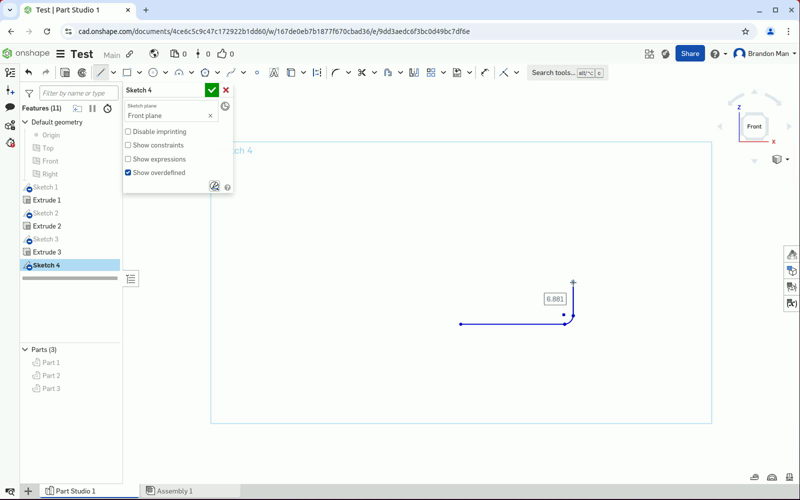
key_down(shift)
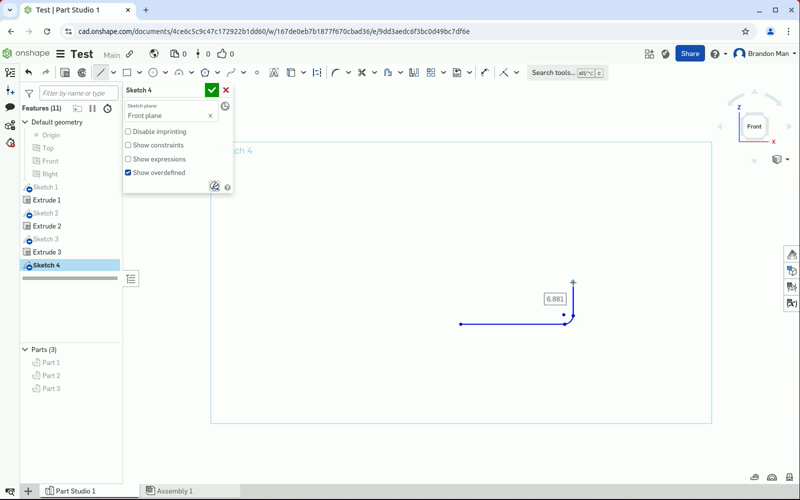
mouse_move(466, 282)
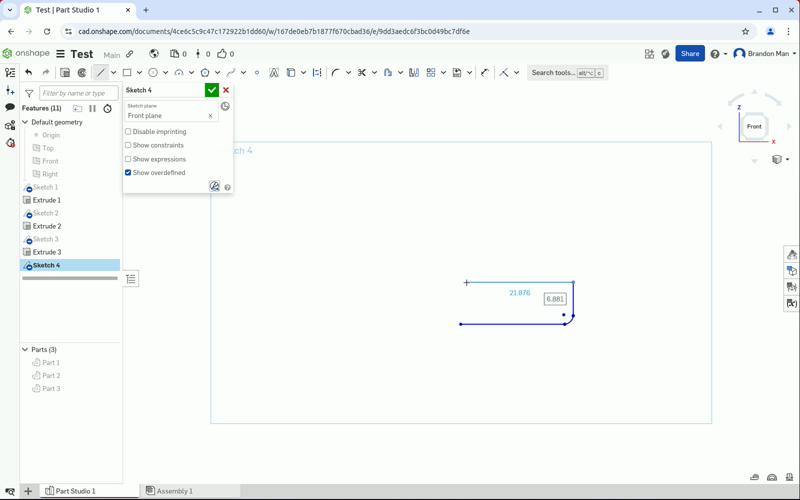
click(466, 282)
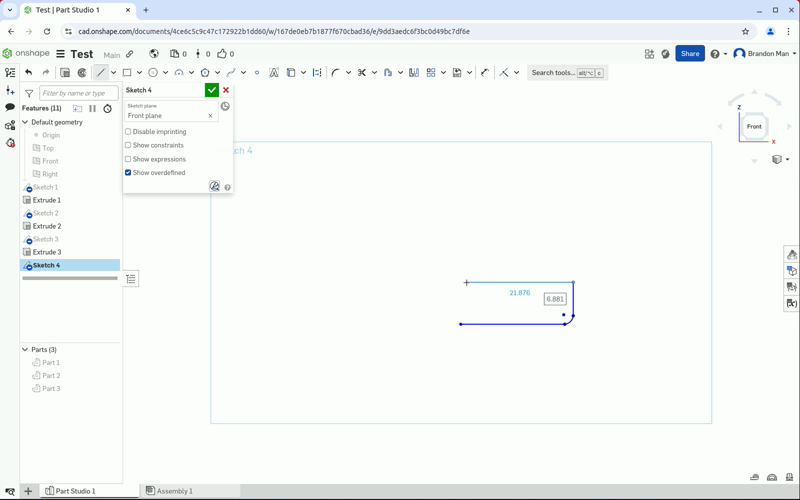
key_up(shift)
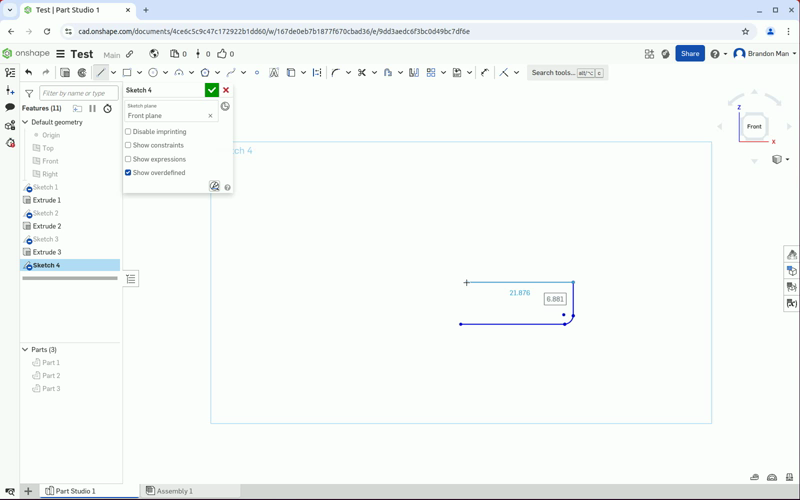
key(esc)
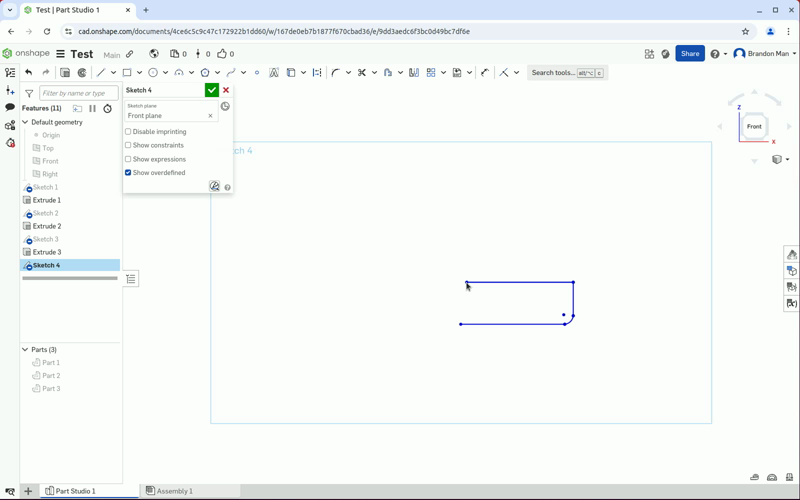
key(a)
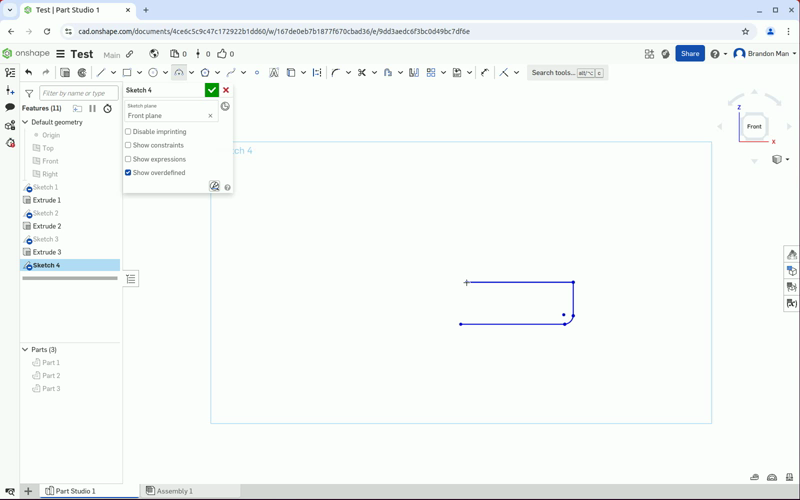
mouse_move(466, 282)
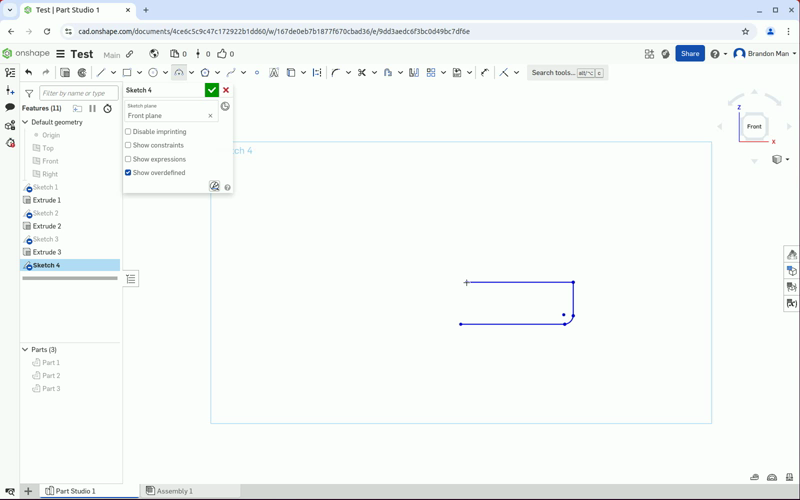
click(466, 282)
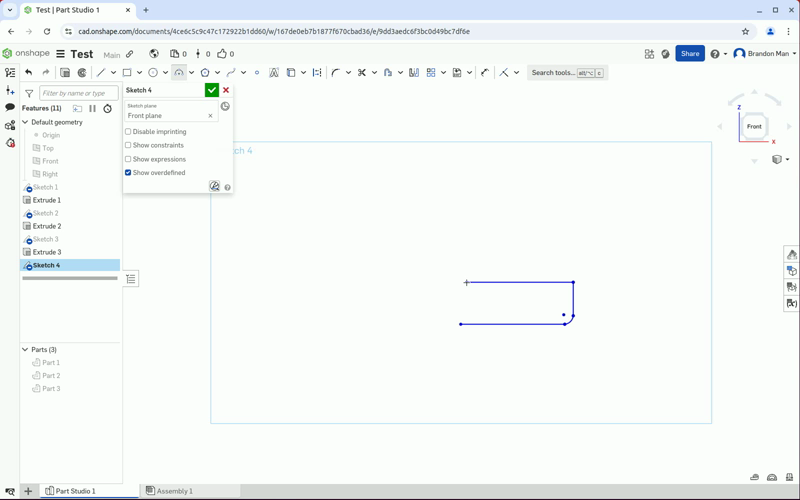
key_down(shift)
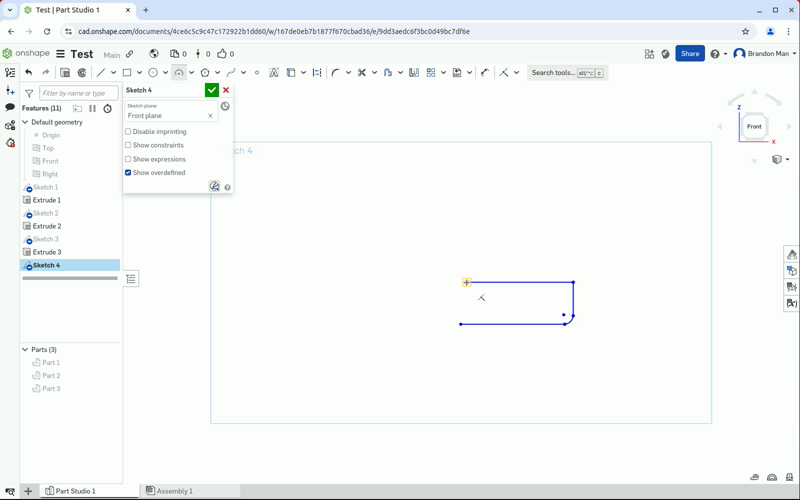
mouse_move(460, 289)
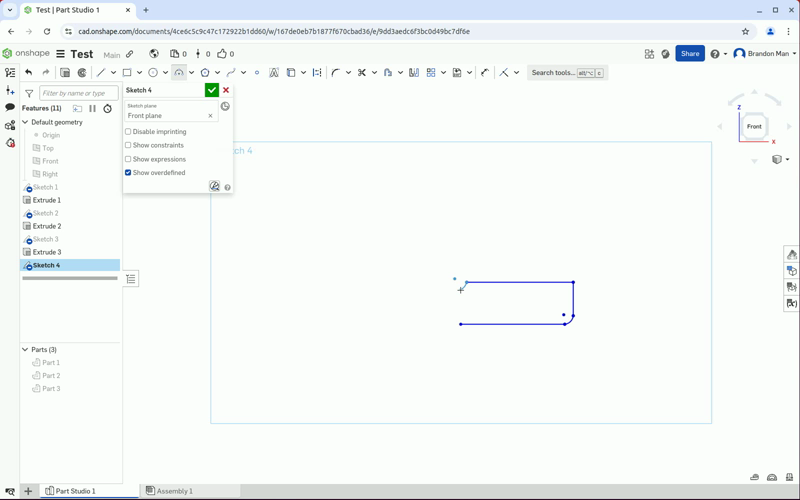
click(460, 289)
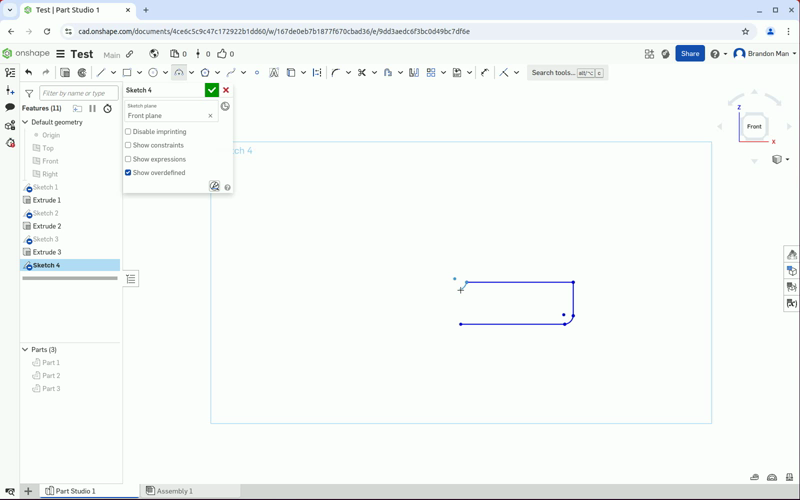
mouse_move(465, 287)
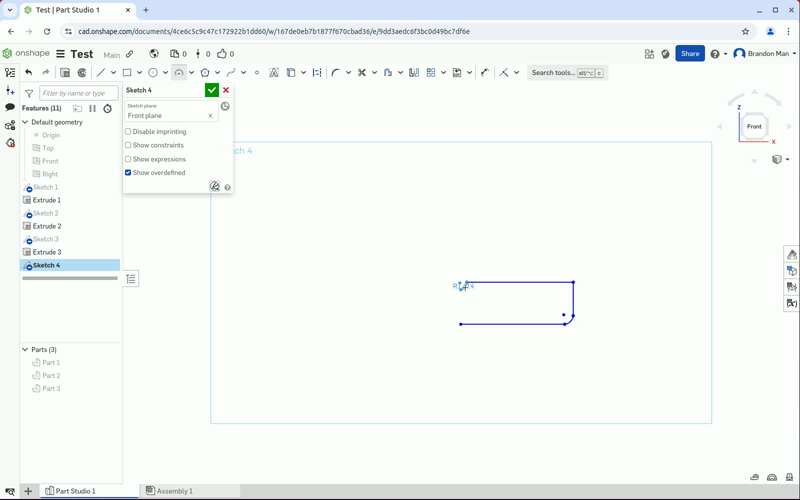
click(465, 287)
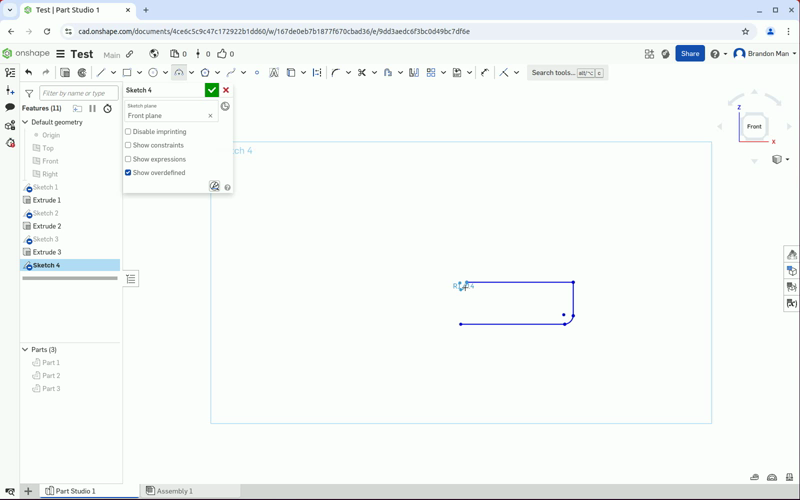
key_up(shift)
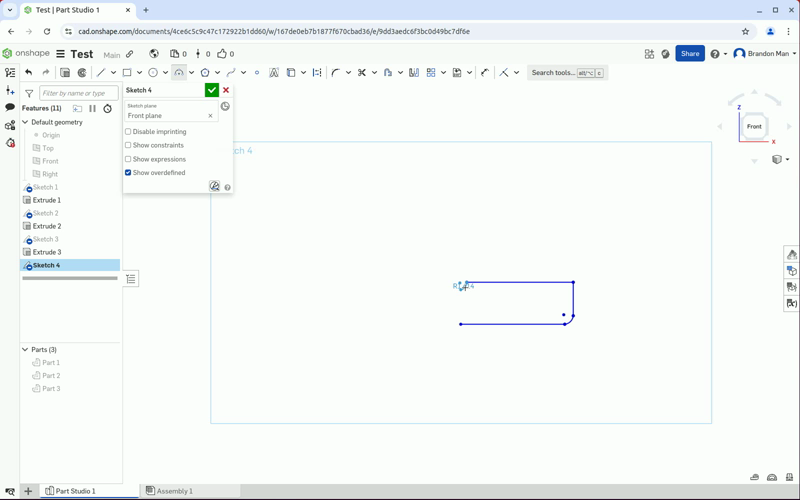
key(esc)
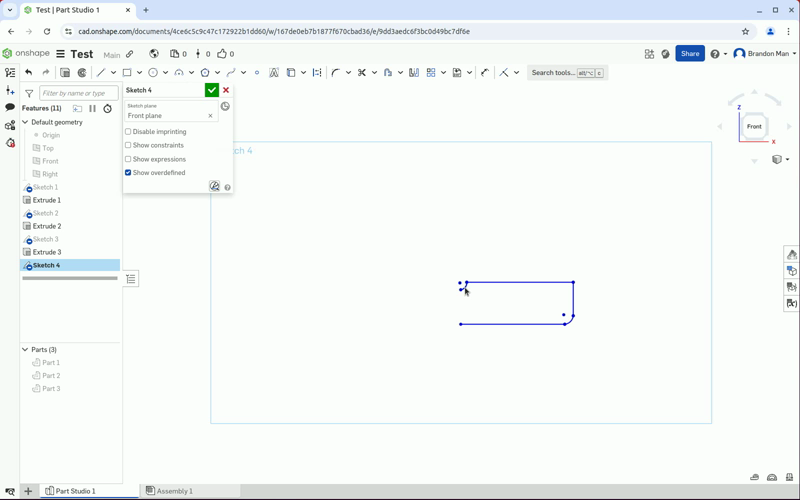
key(l)
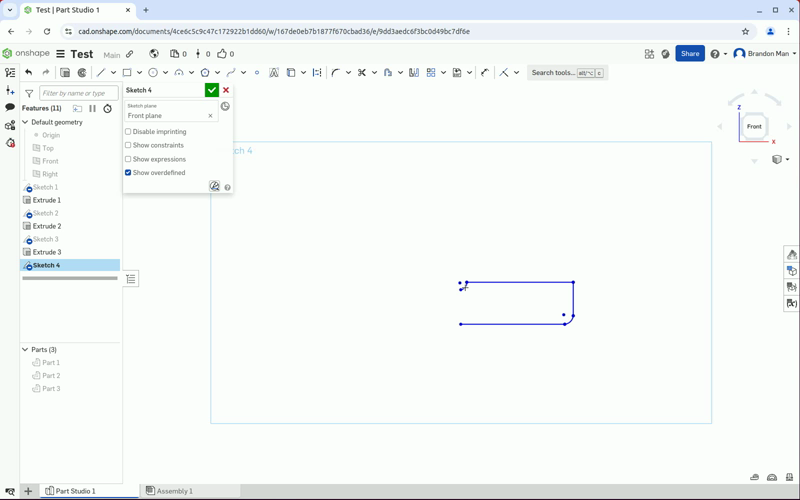
mouse_move(460, 289)
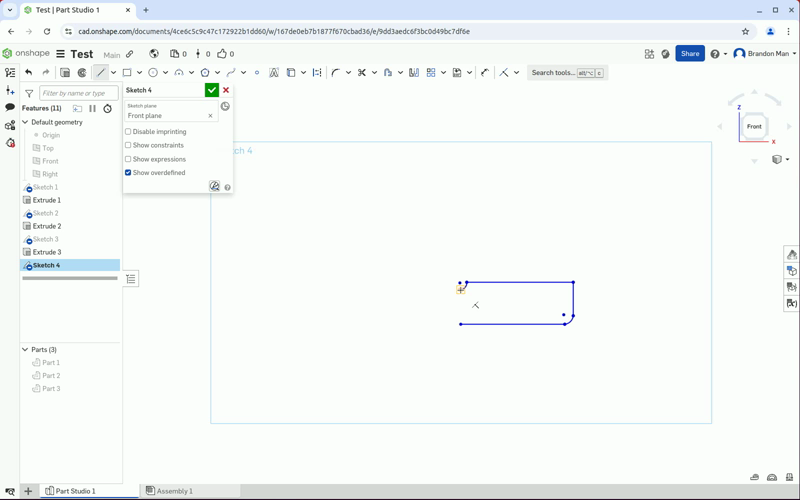
click(460, 289)
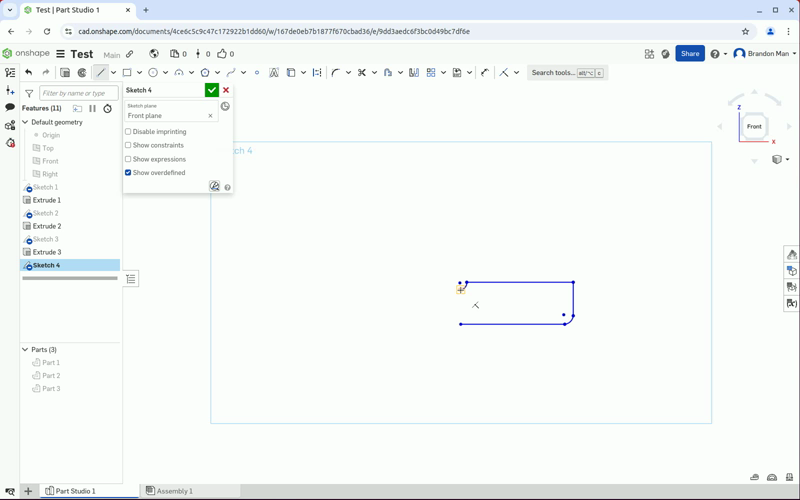
mouse_move(490, 289)
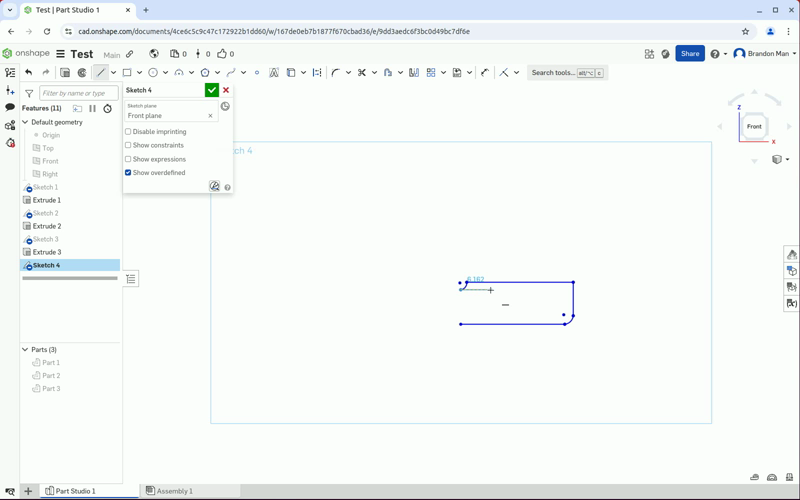
key_down(shift)
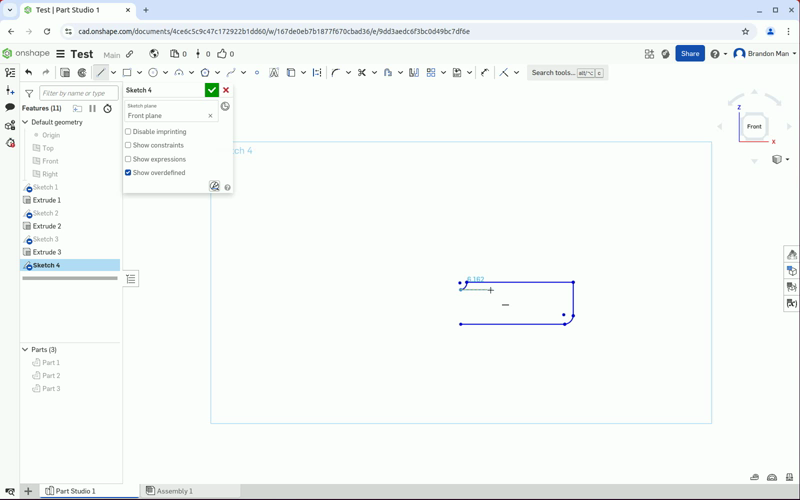
mouse_move(460, 324)
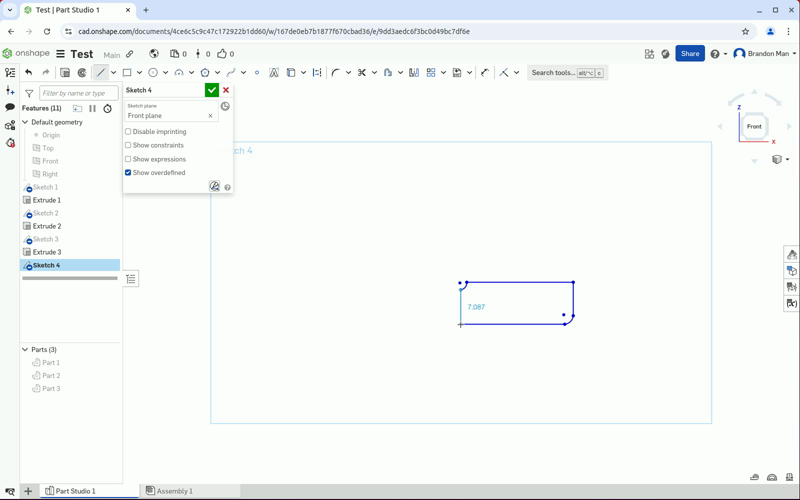
key_up(shift)
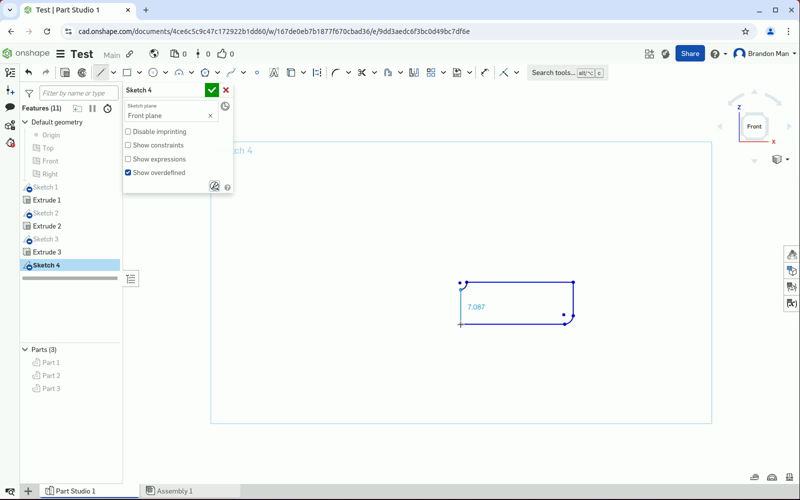
click(460, 324)
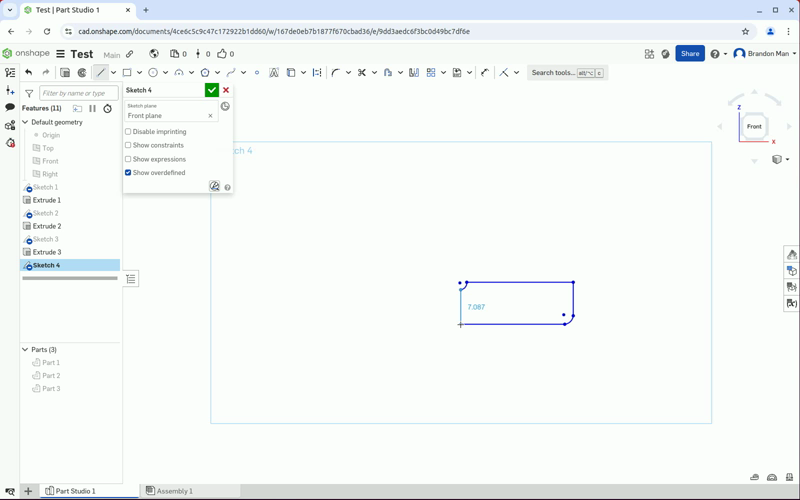
key(esc)
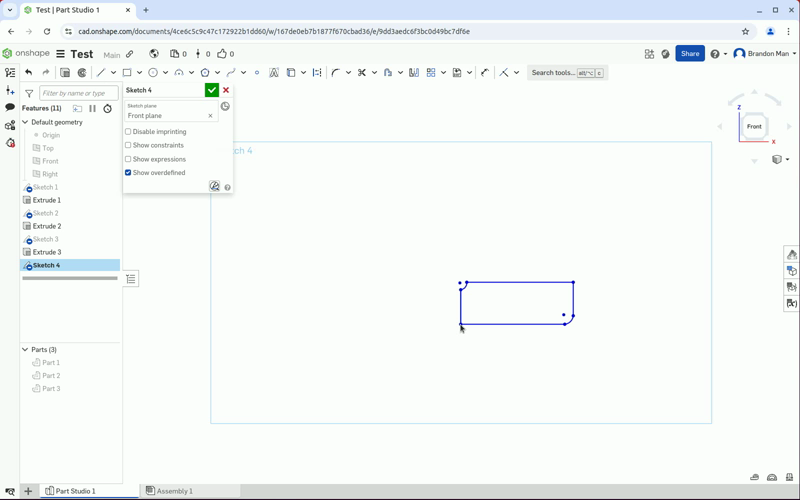
key(c)
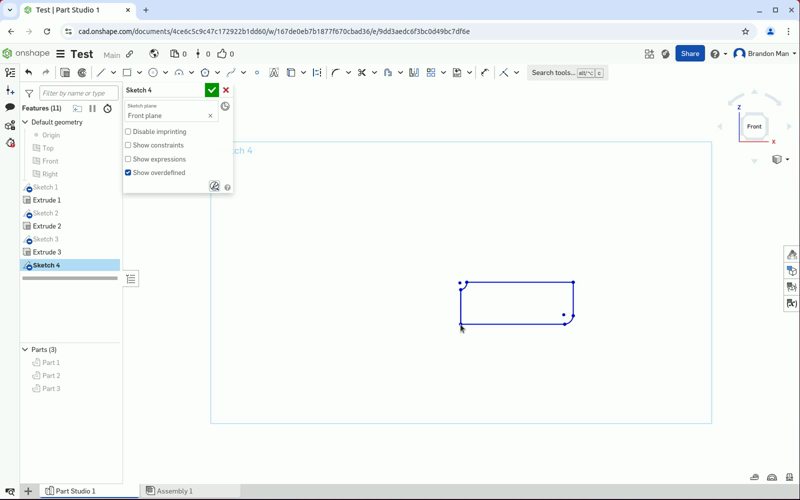
key_down(shift)
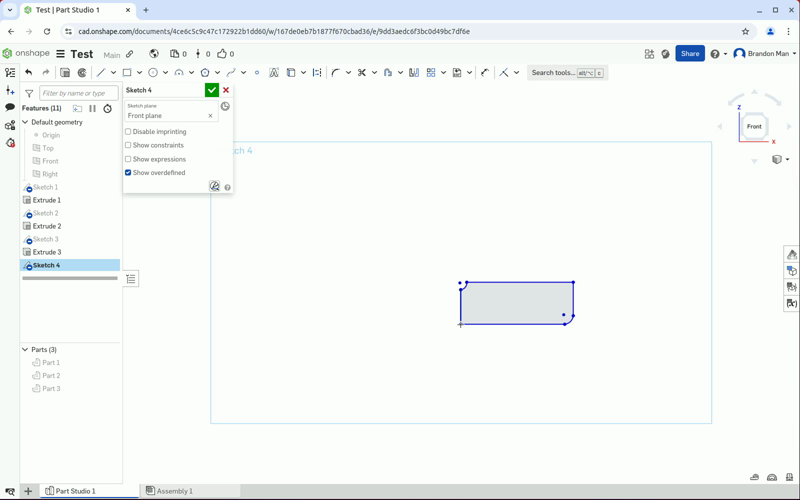
mouse_move(564, 315)
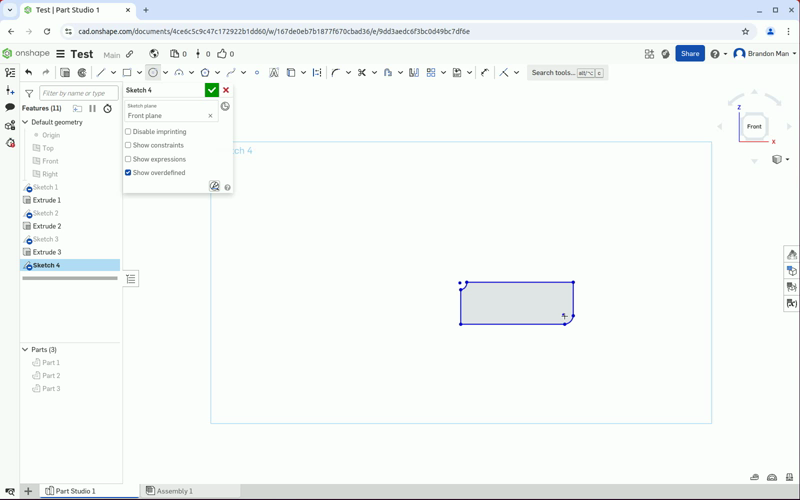
click(564, 315)
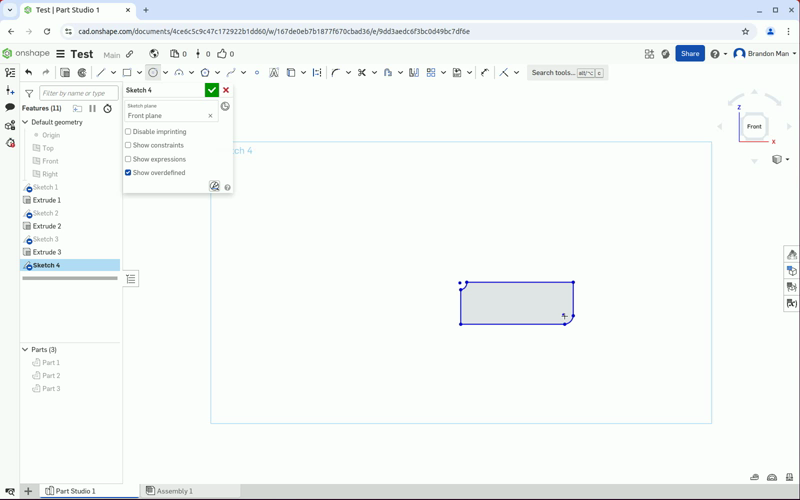
key_up(shift)
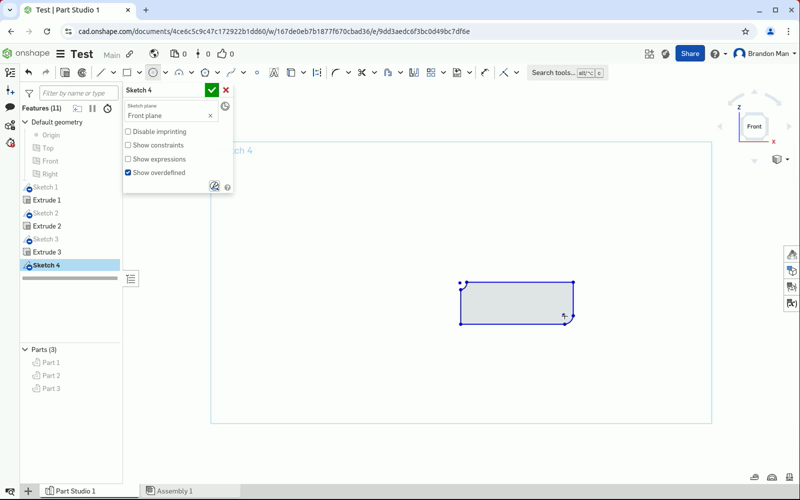
mouse_move(568, 315)
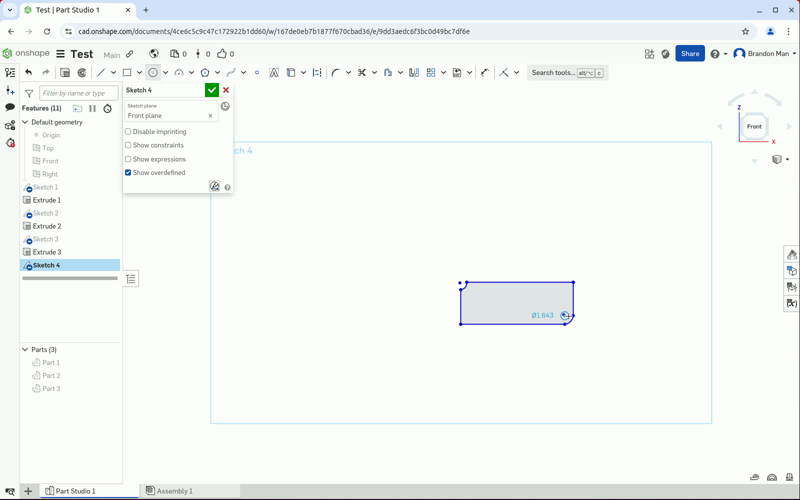
scroll(6)
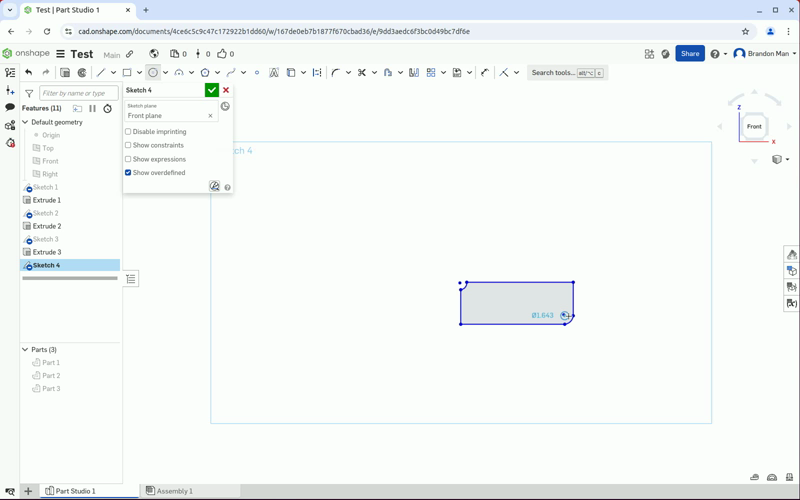
scroll(6)
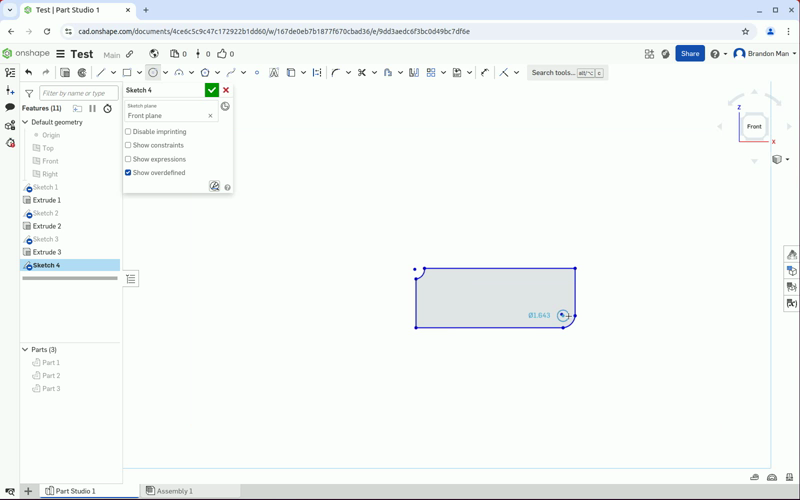
scroll(6)
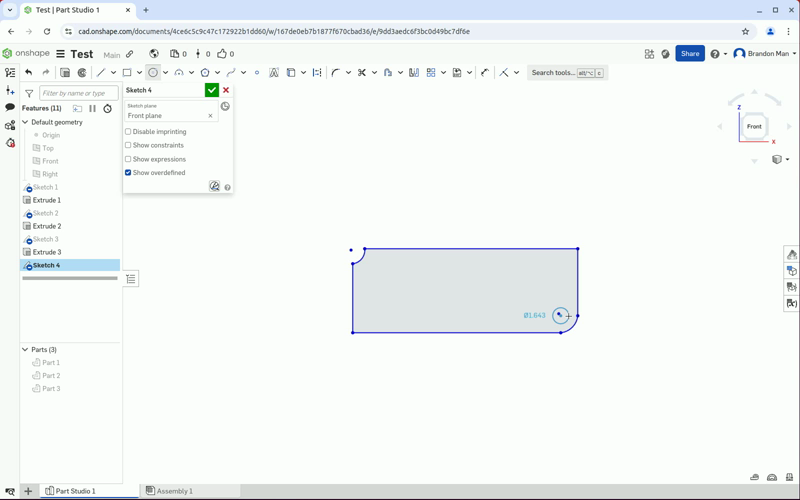
scroll(6)
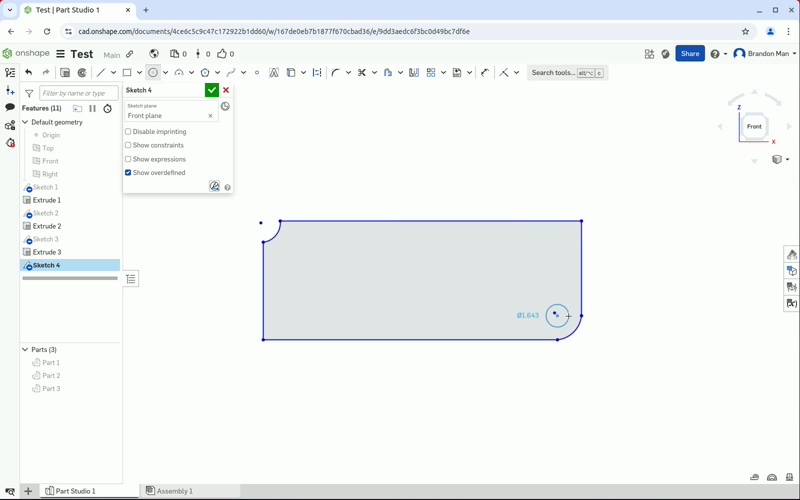
scroll(6)
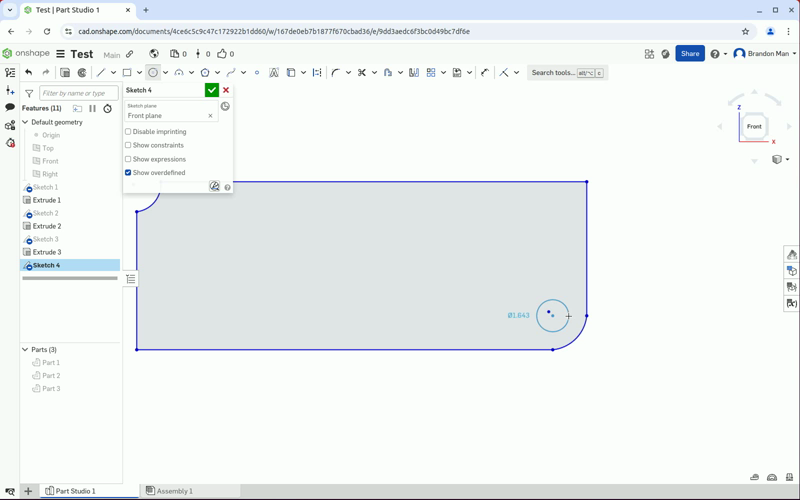
scroll(6)
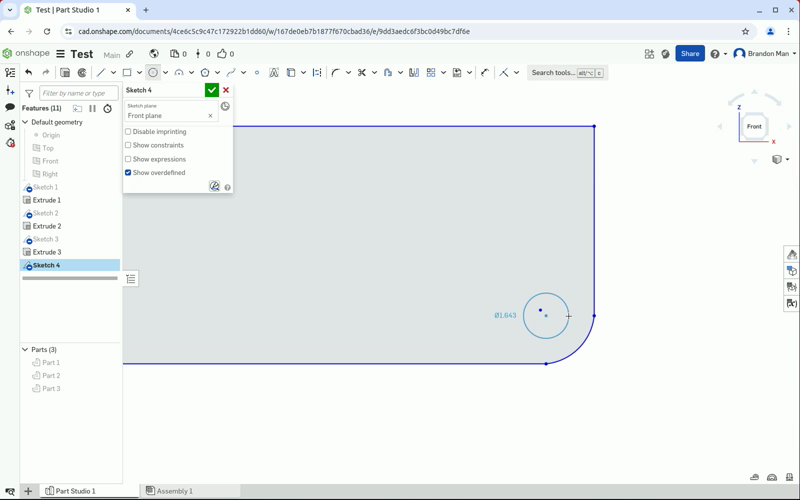
scroll(6)
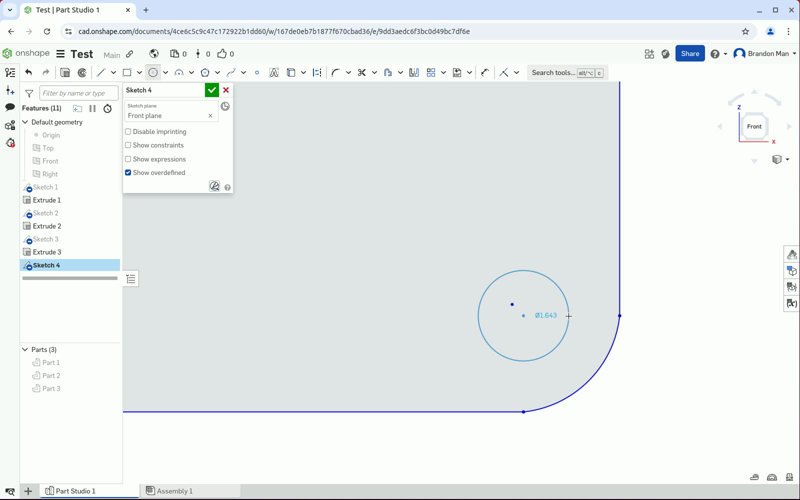
click(568, 315)
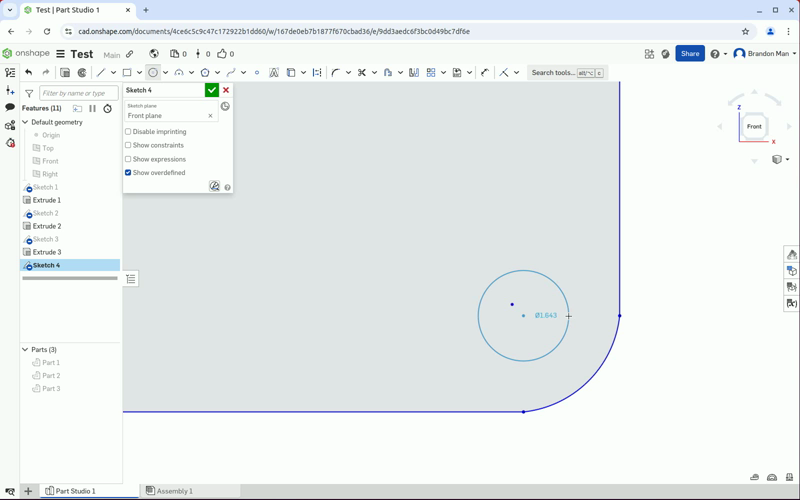
scroll(-6)
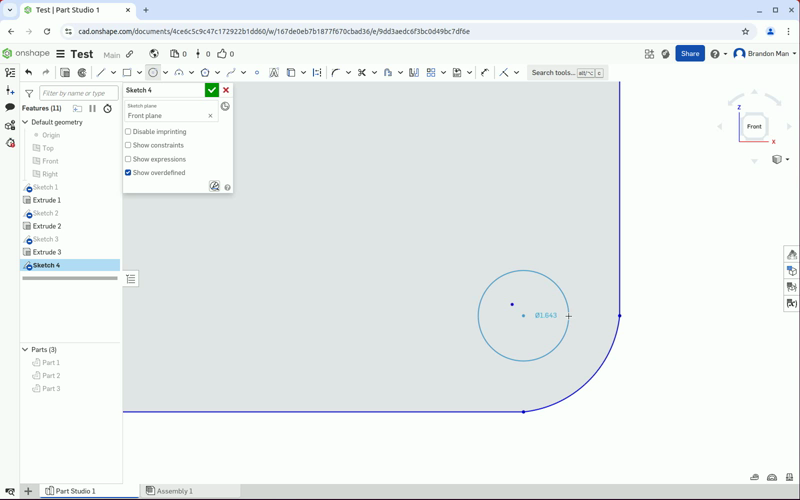
scroll(-6)
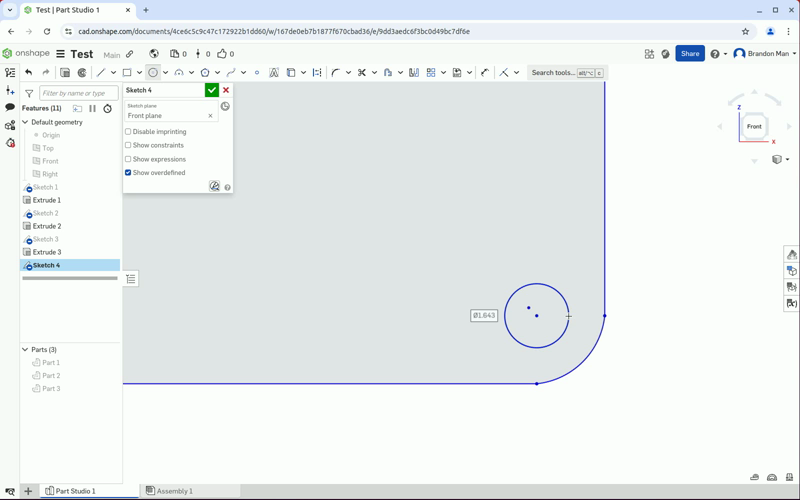
scroll(-6)
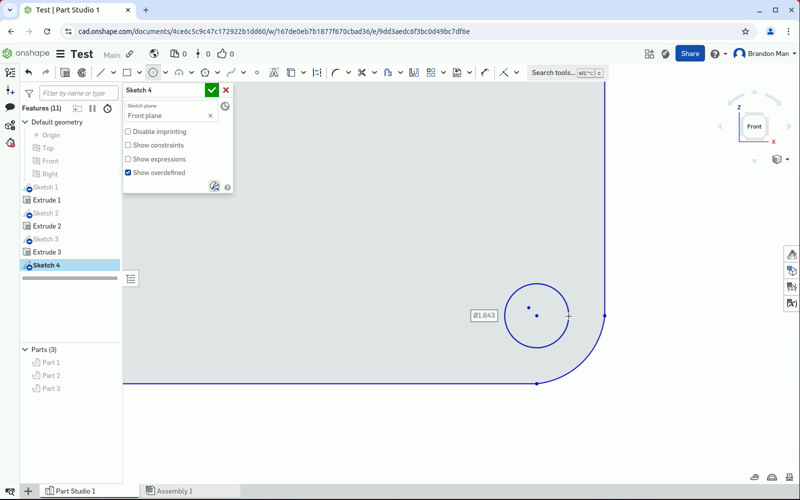
scroll(-6)
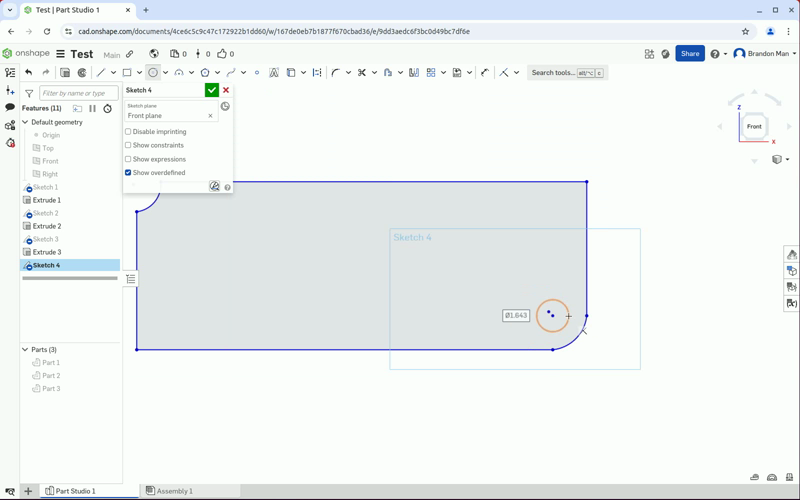
scroll(-6)
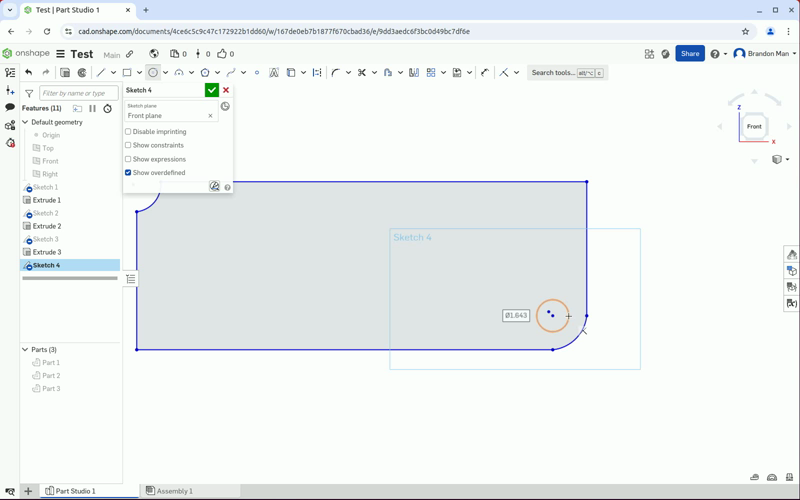
scroll(-6)
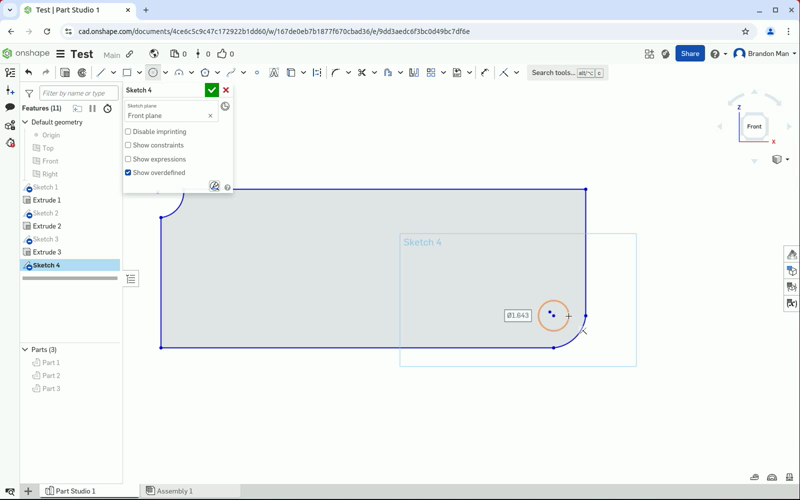
scroll(-6)
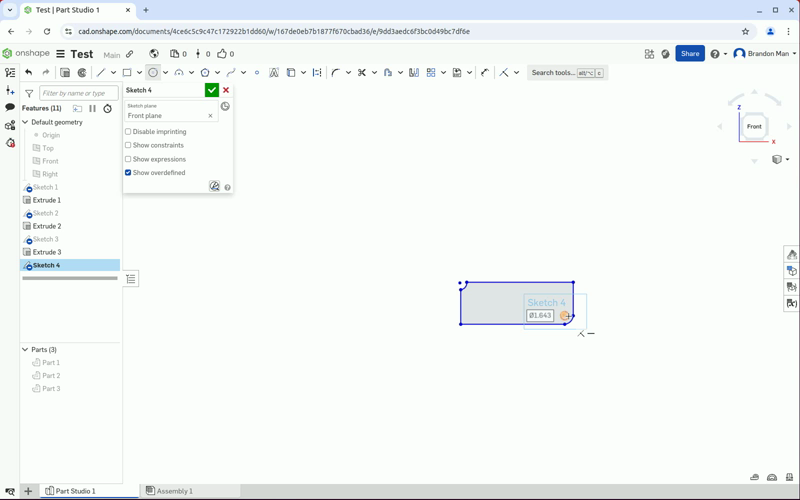
key(esc)
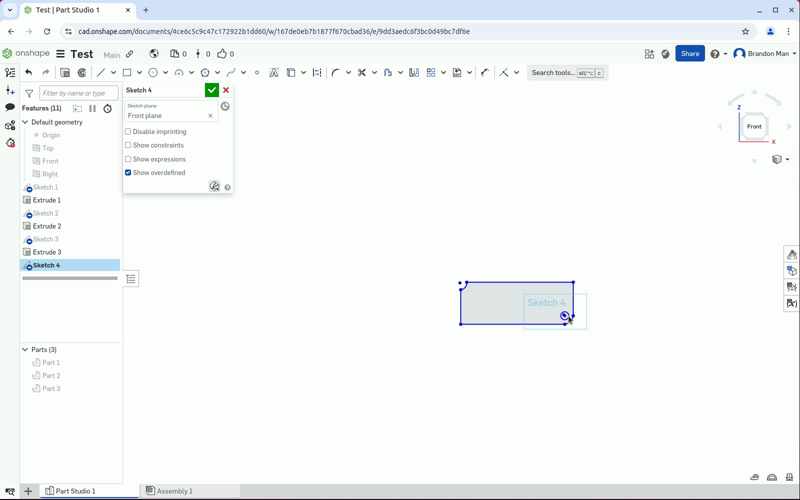
mouse_move(540, 290)
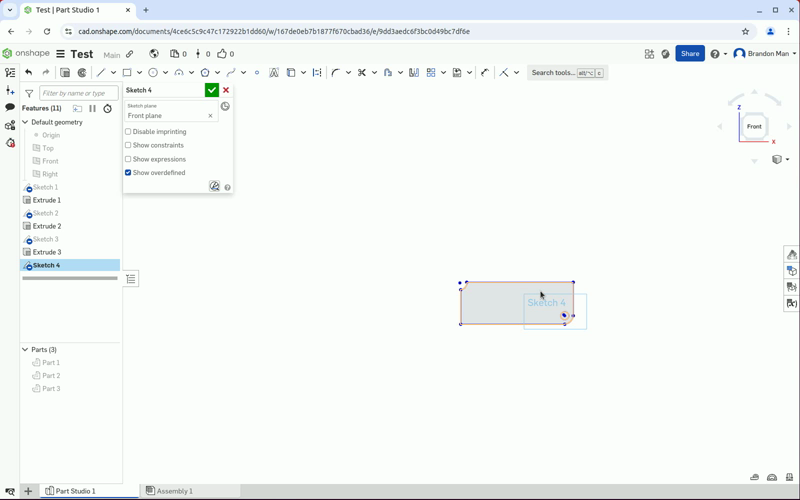
click(540, 290)
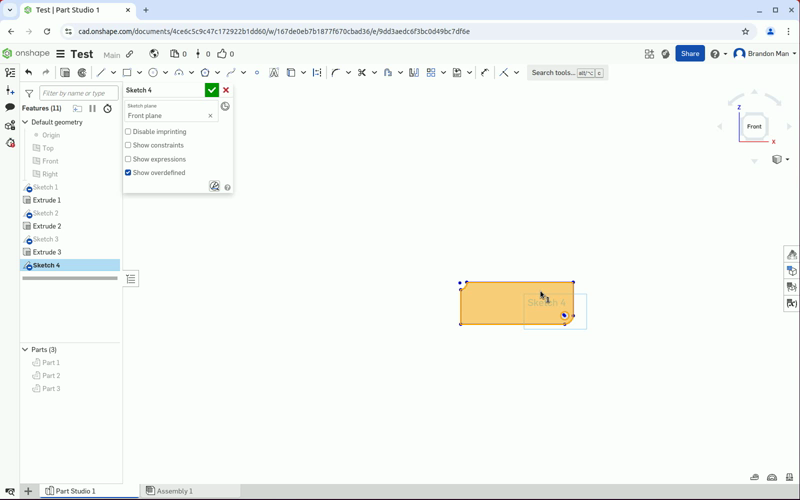
mouse_move(73, 352)
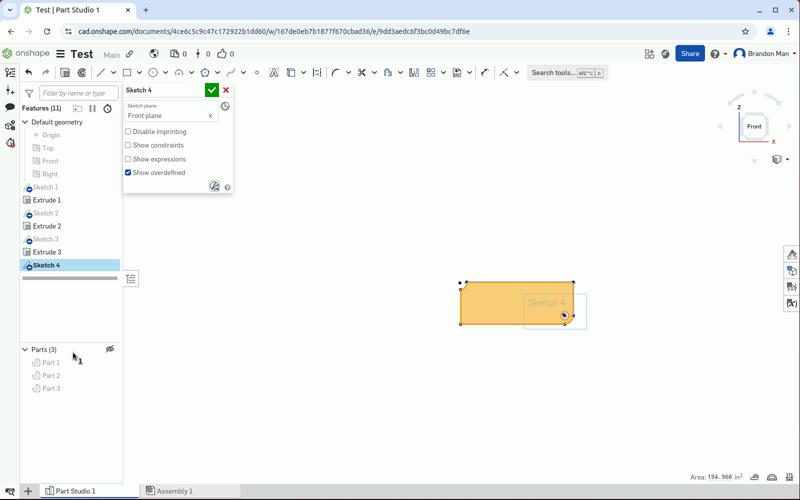
key(shift+y)
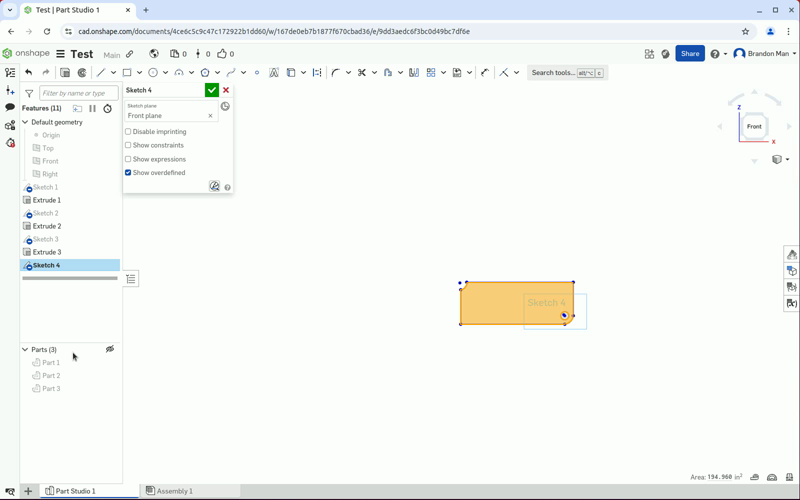
key(shift+e)
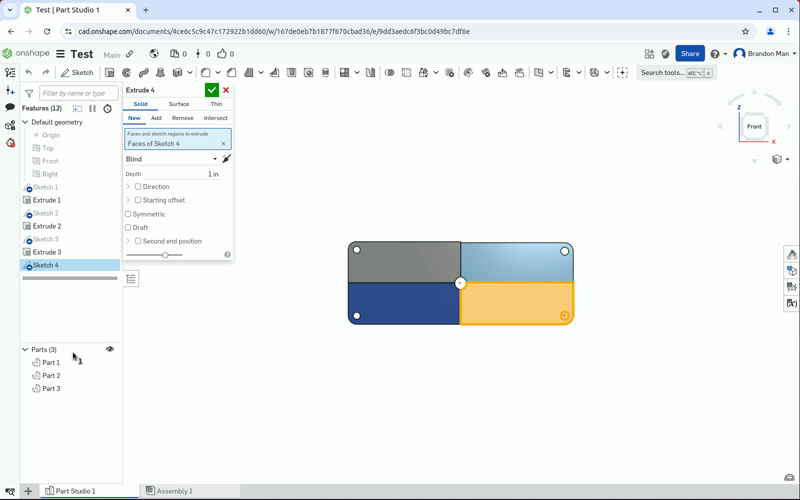
mouse_move(143, 106)
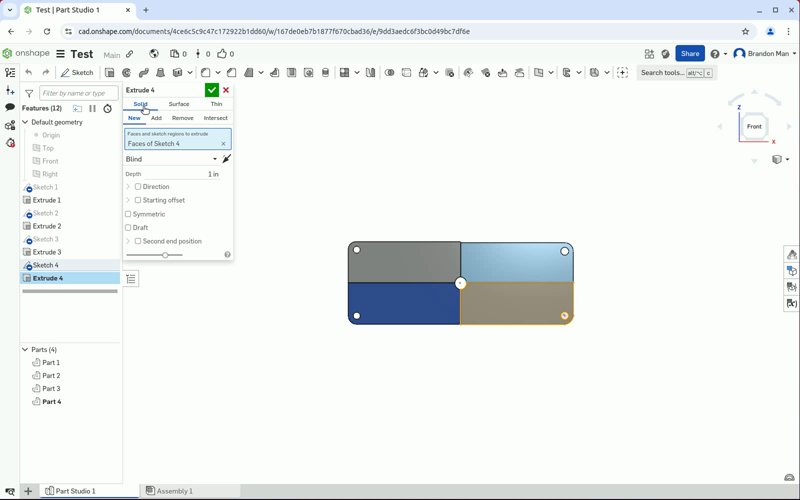
click(143, 106)
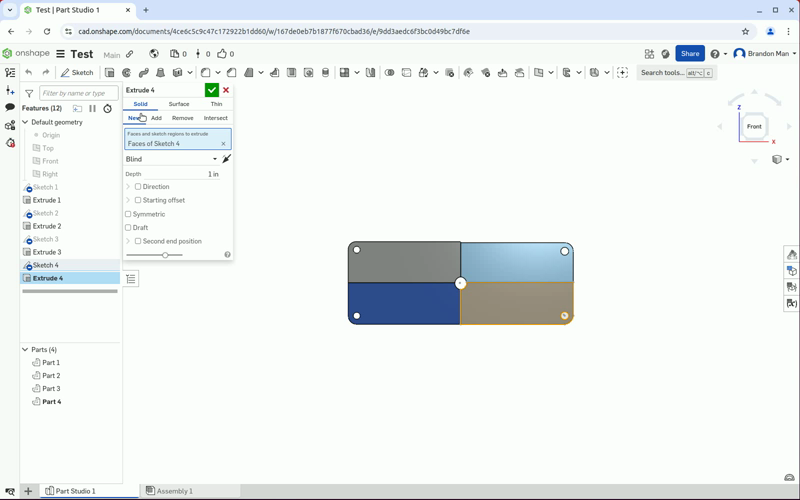
mouse_move(137, 120)
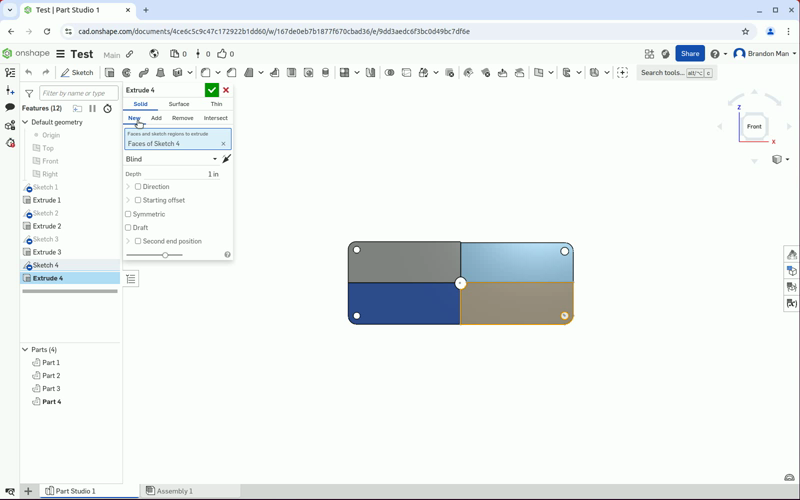
click(137, 120)
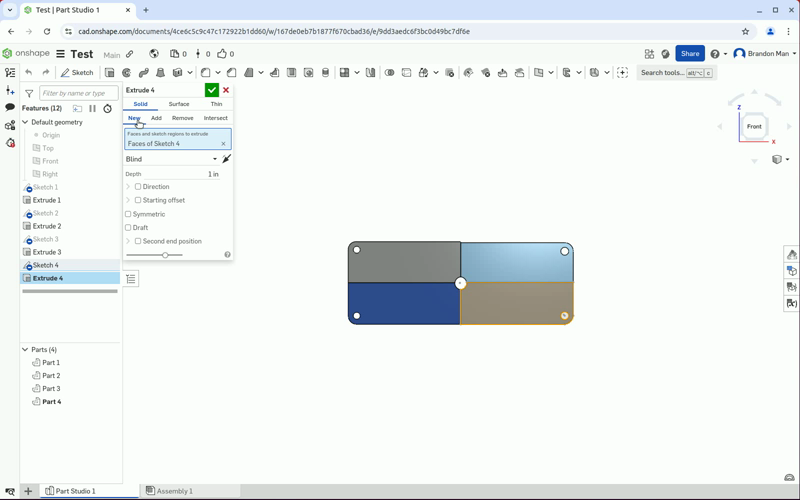
key(tab, 4)
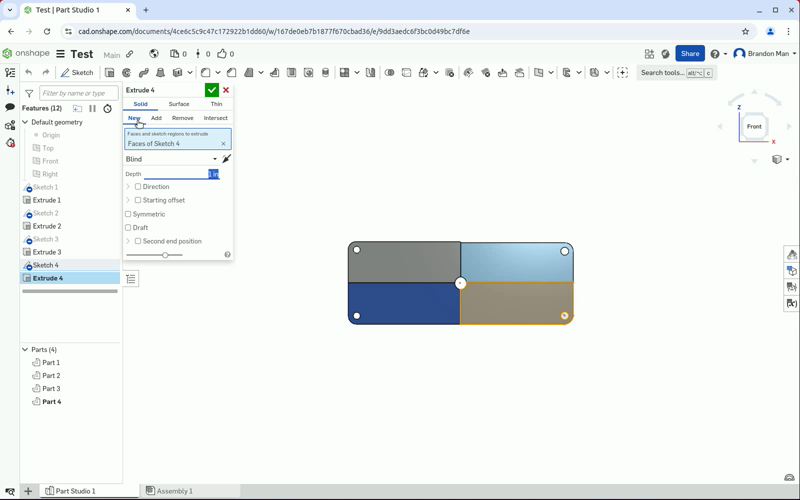
text(1.444)
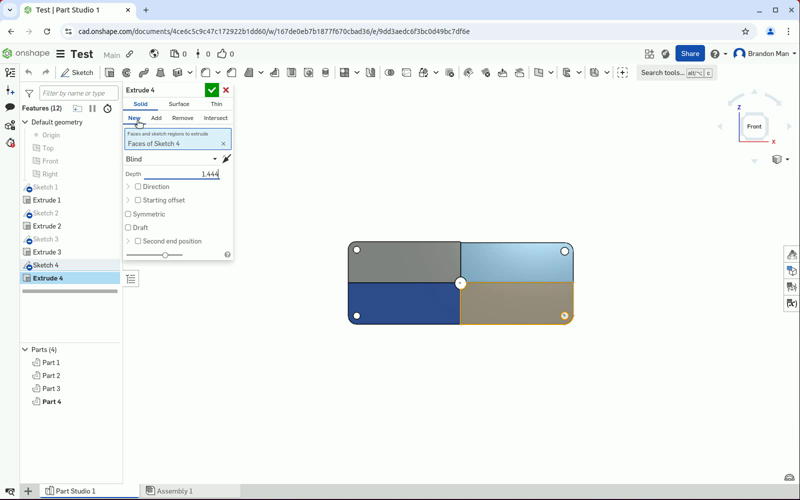
key(tab, 3)
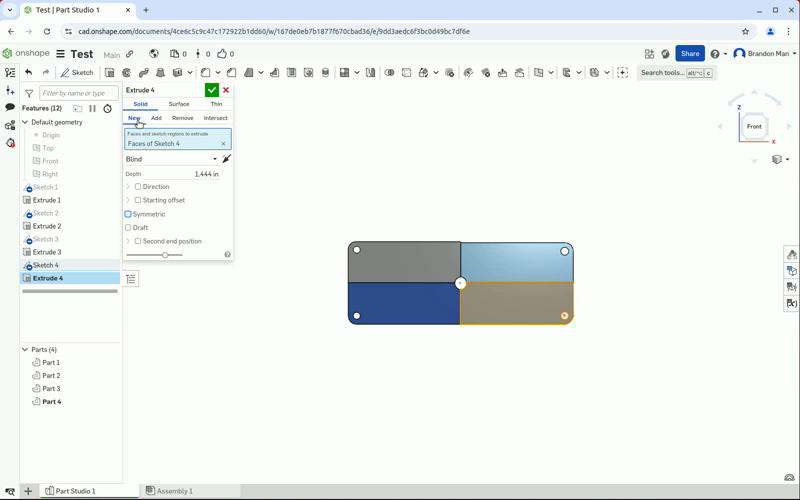
key(space)
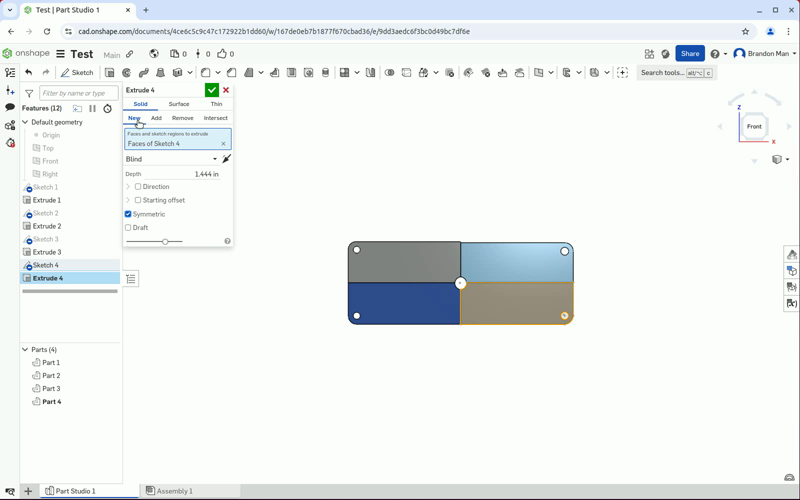
key(enter)
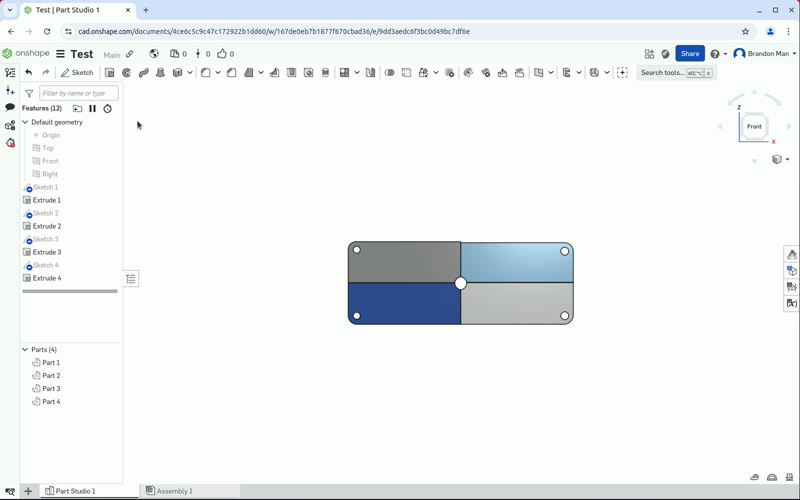
key(shift+h)
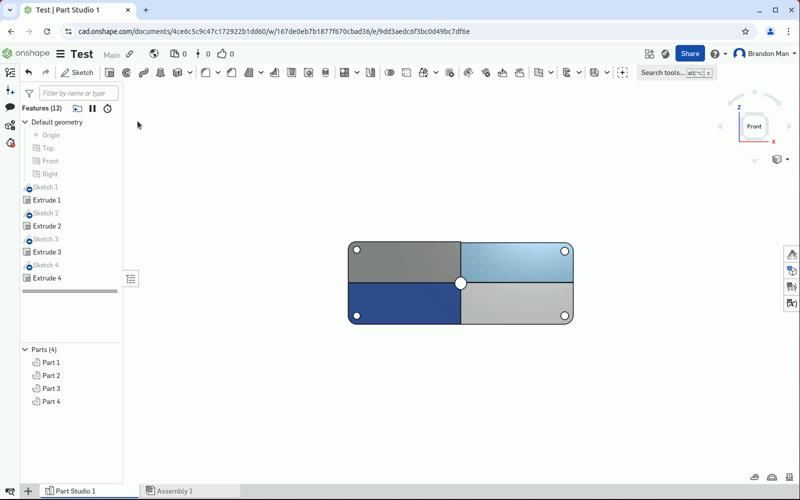
key(shift+h)
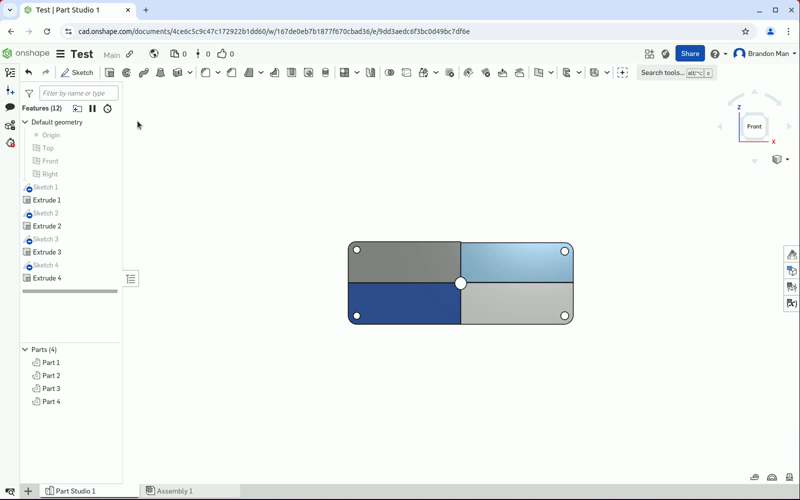
mouse_move(73, 189)
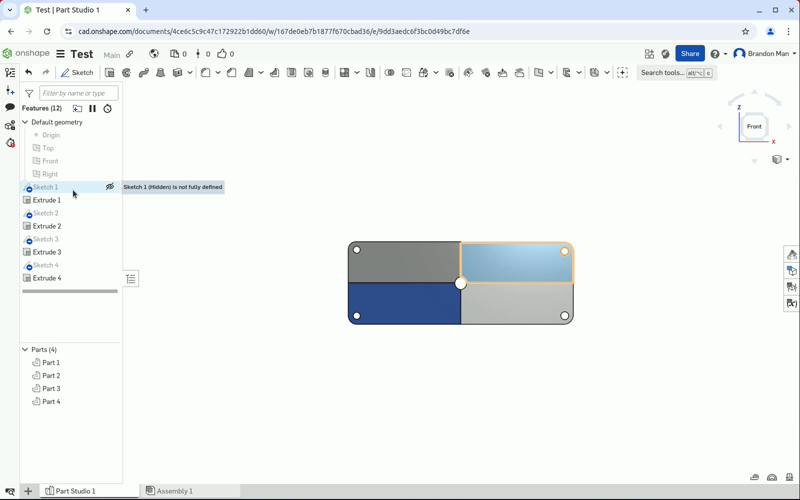
click(73, 189)
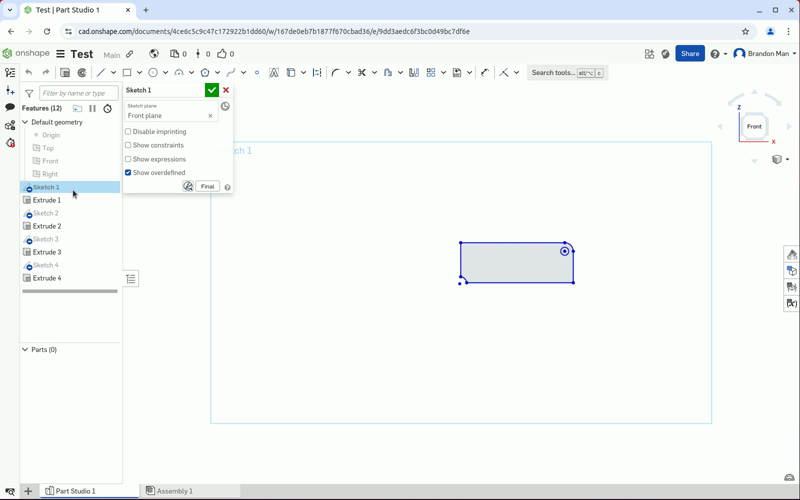
mouse_move(229, 92)
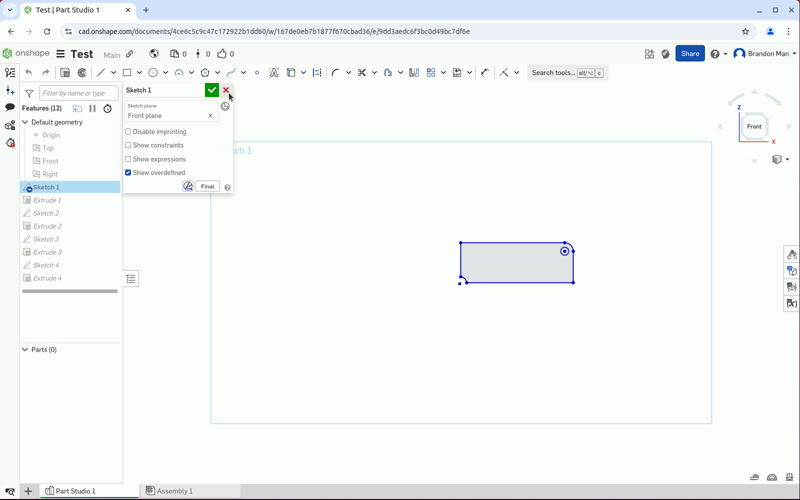
click(229, 92)
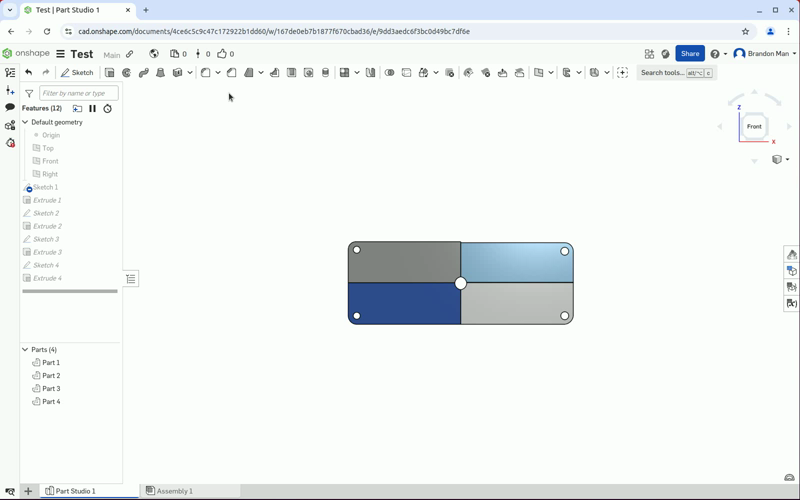
mouse_move(73, 352)
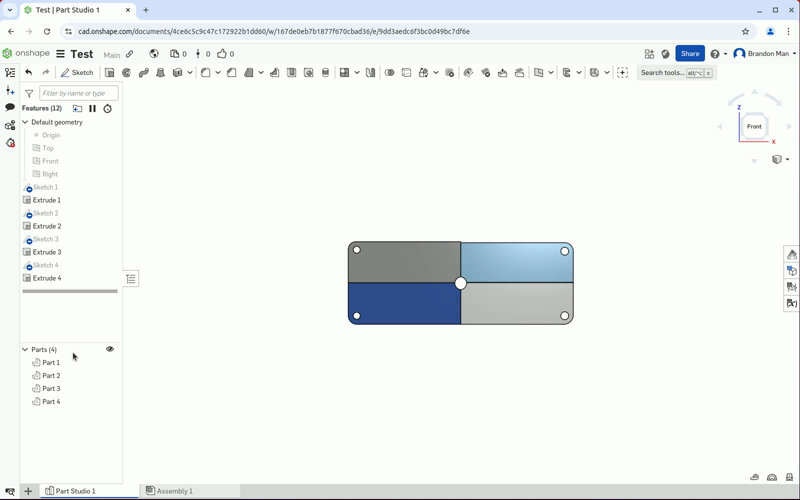
key(y)
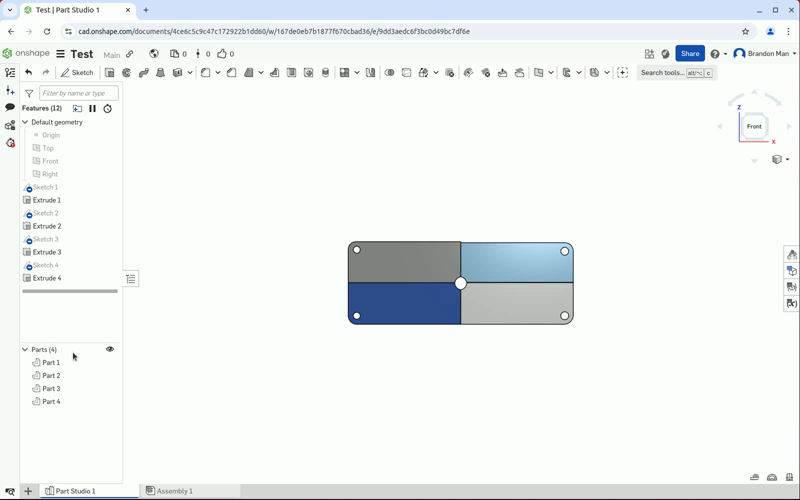
key(shift+p)
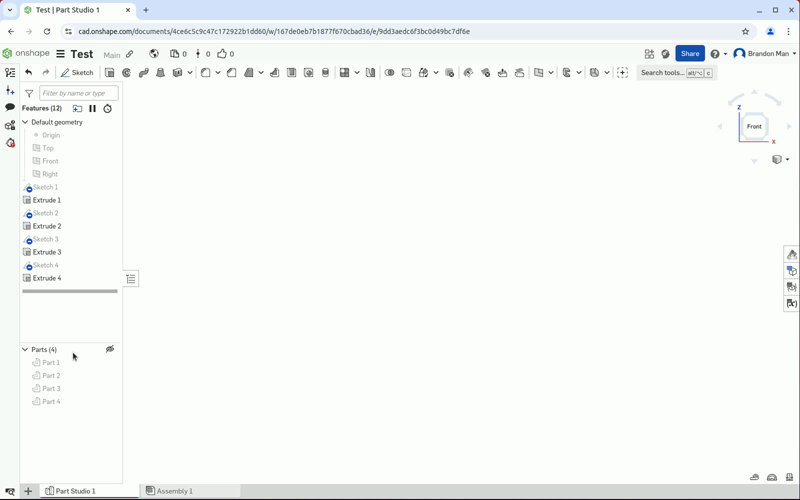
key(space)
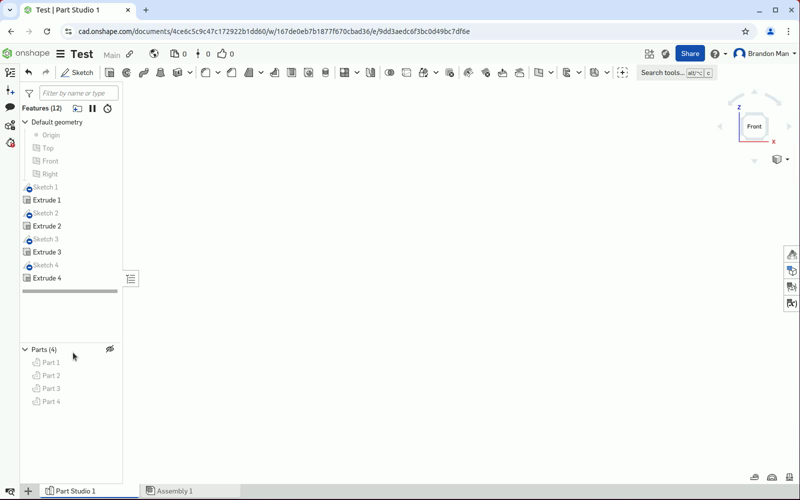
key_down(shift)
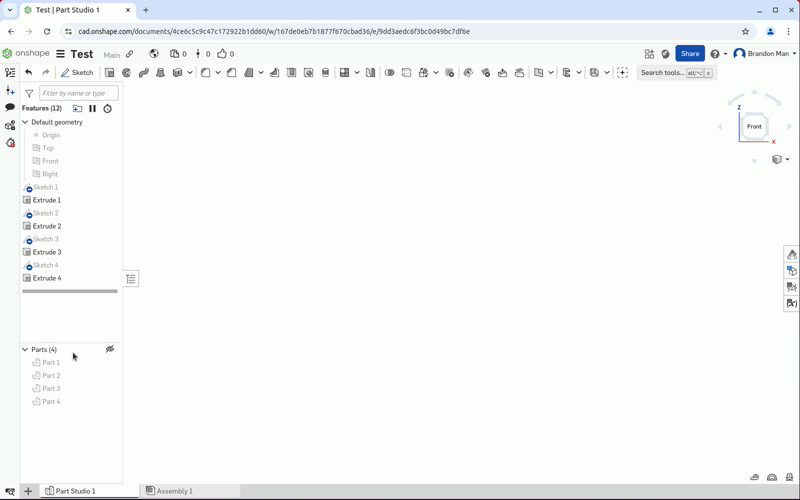
key(left)
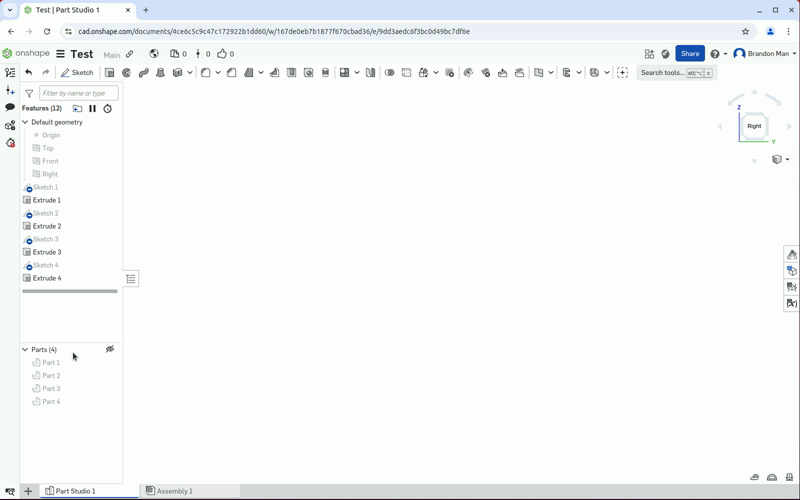
key_up(shift)
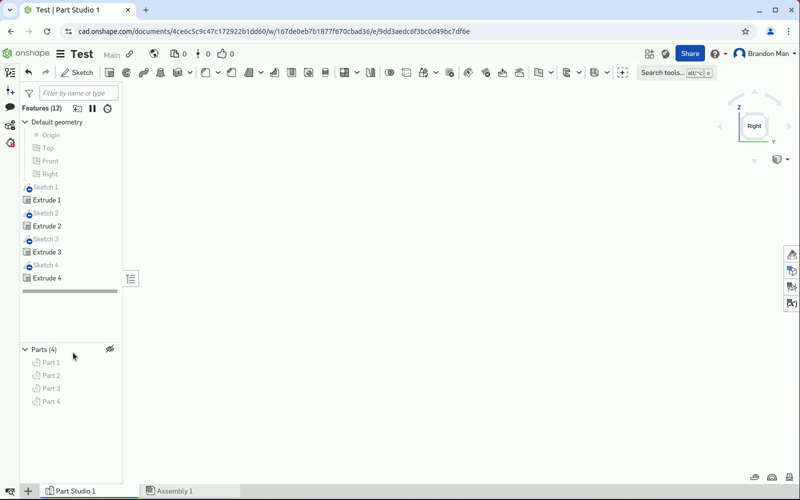
mouse_move(73, 352)
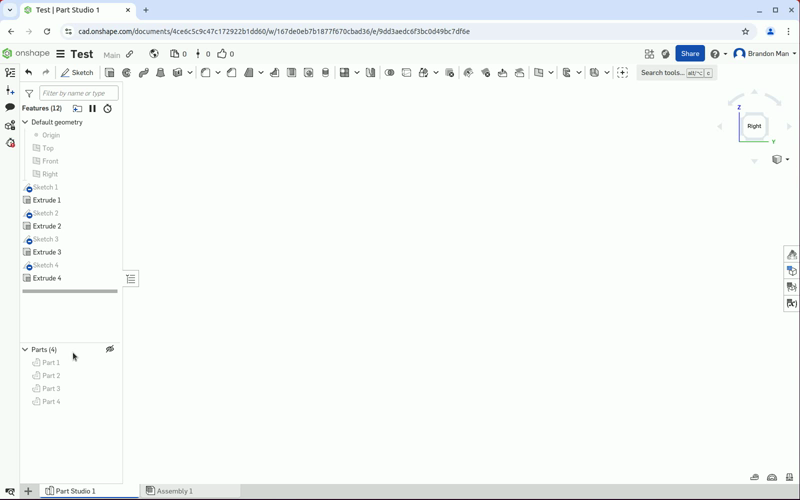
key(shift+y)
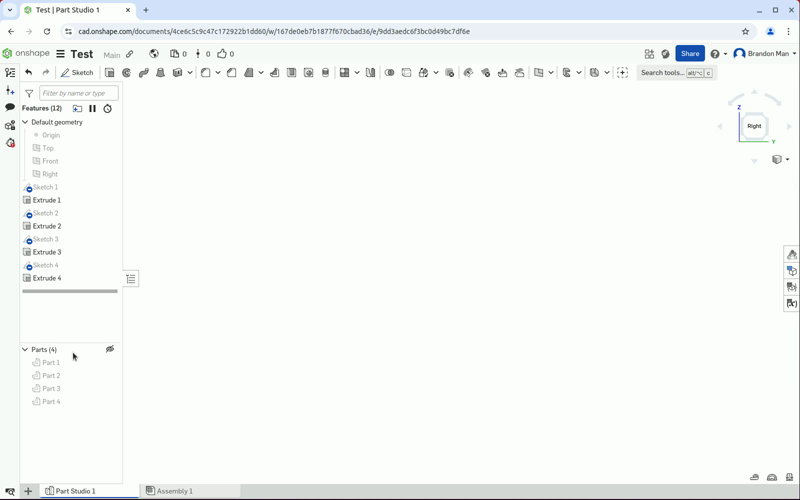
key(shift+s)
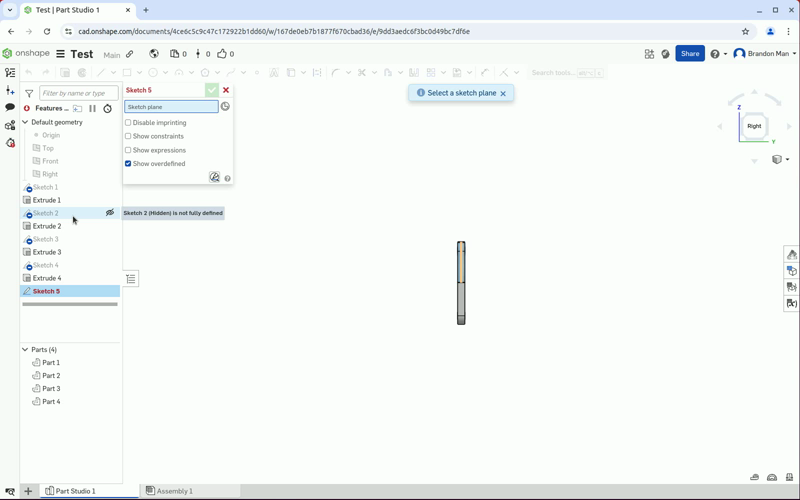
scroll(3)
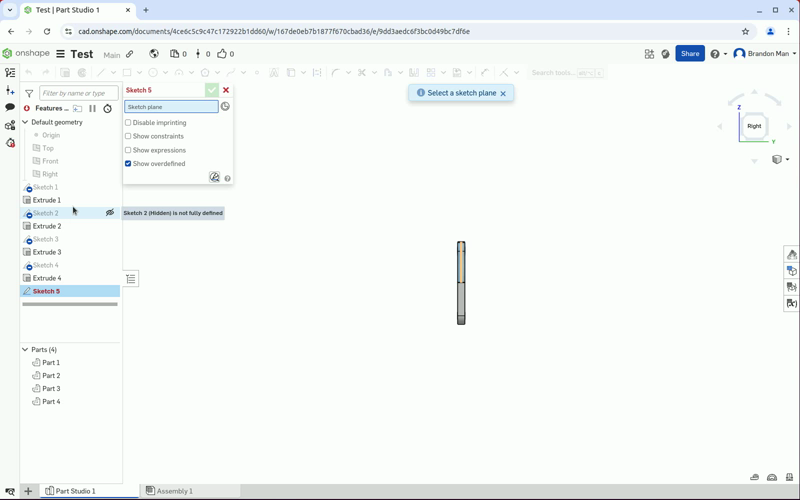
mouse_move(73, 176)
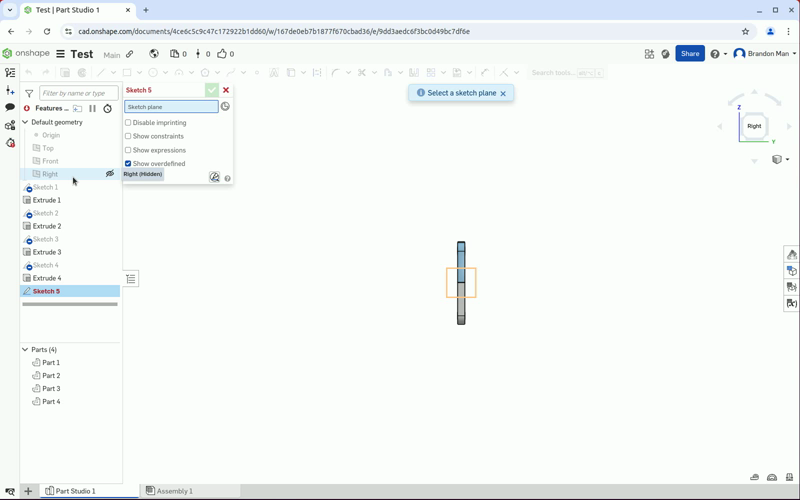
click(73, 176)
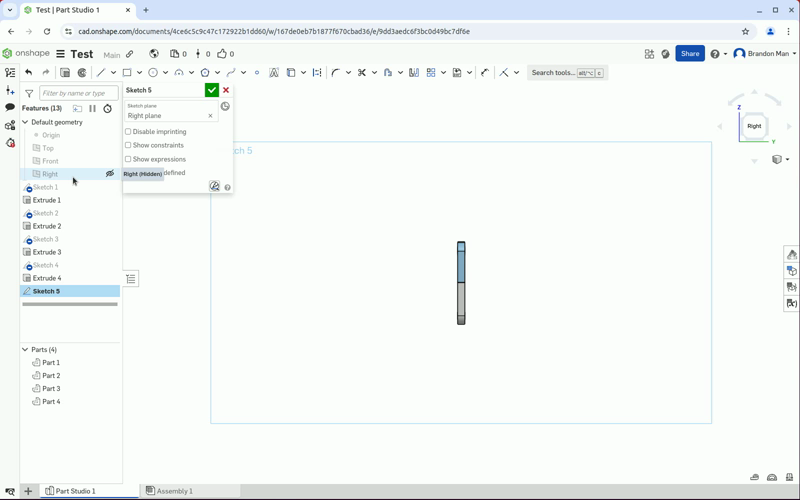
mouse_move(73, 352)
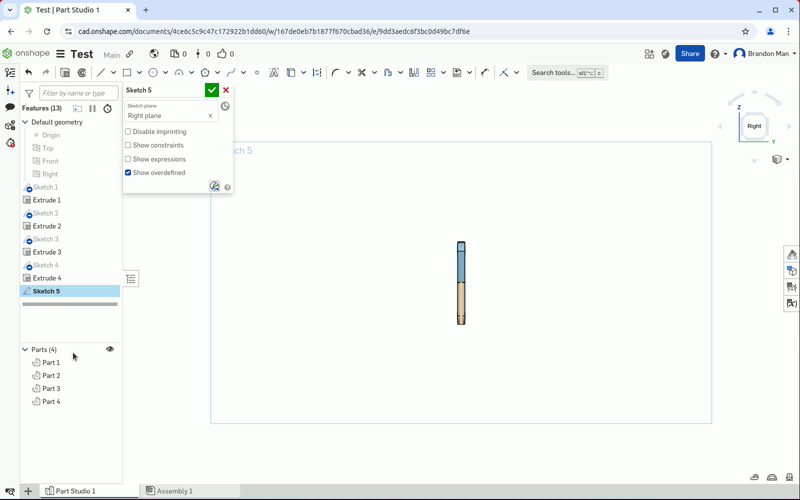
key(y)
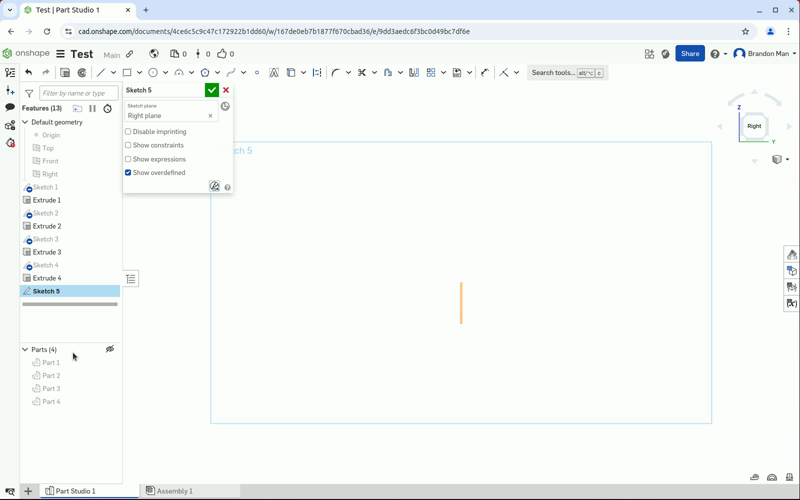
key(a)
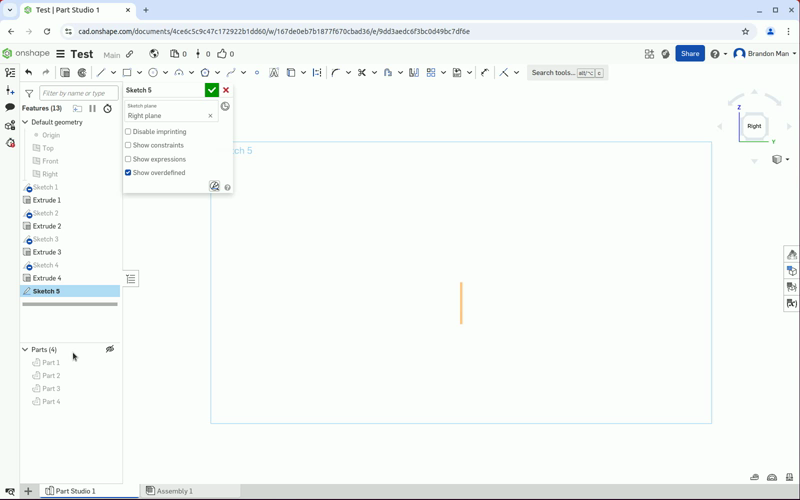
key_down(shift)
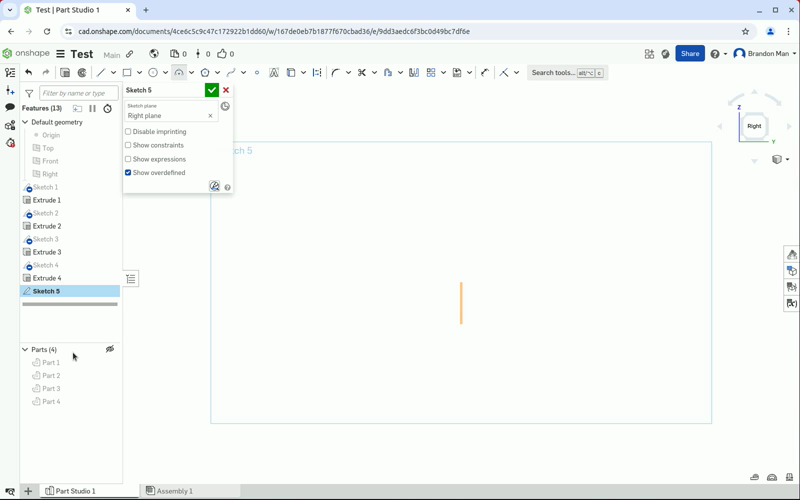
mouse_move(423, 290)
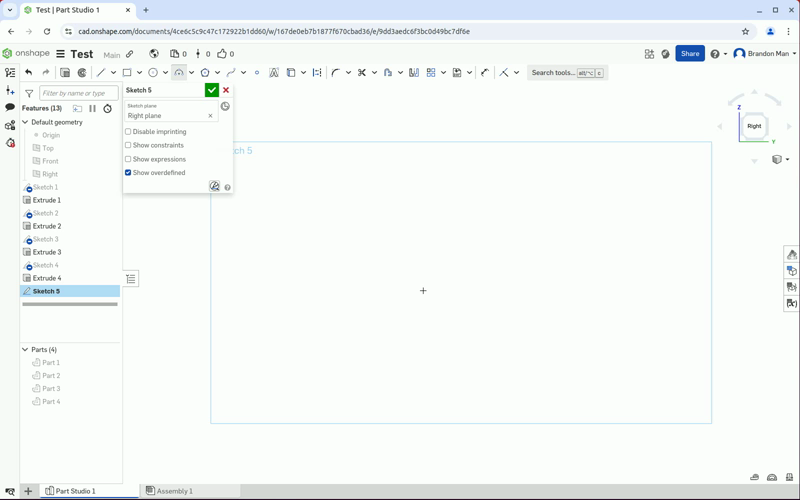
click(423, 290)
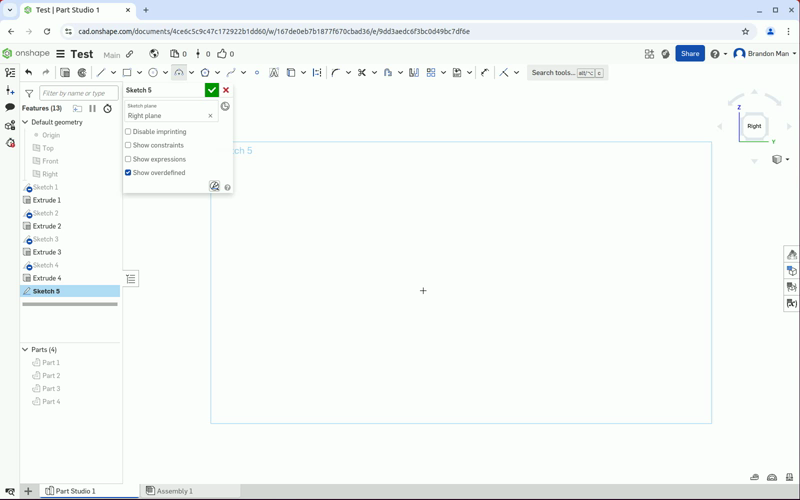
key_up(shift)
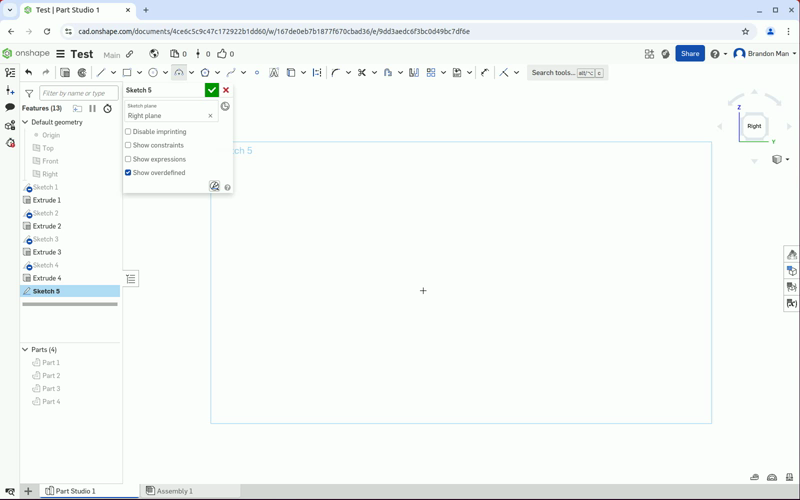
key_down(shift)
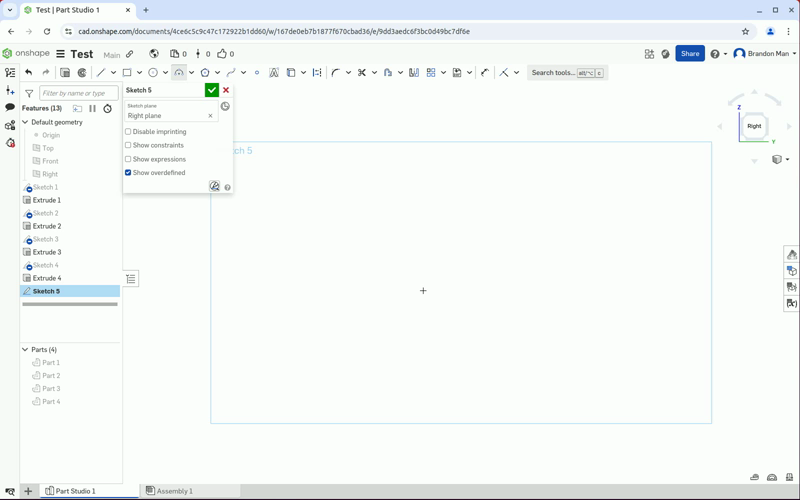
mouse_move(435, 302)
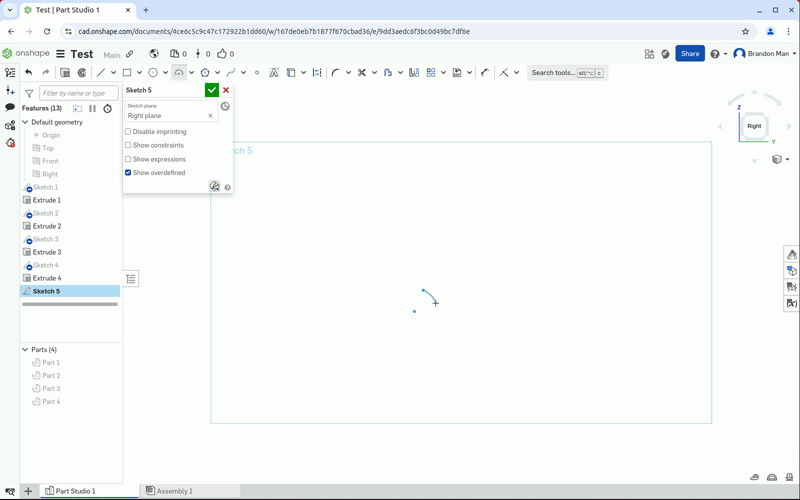
click(435, 302)
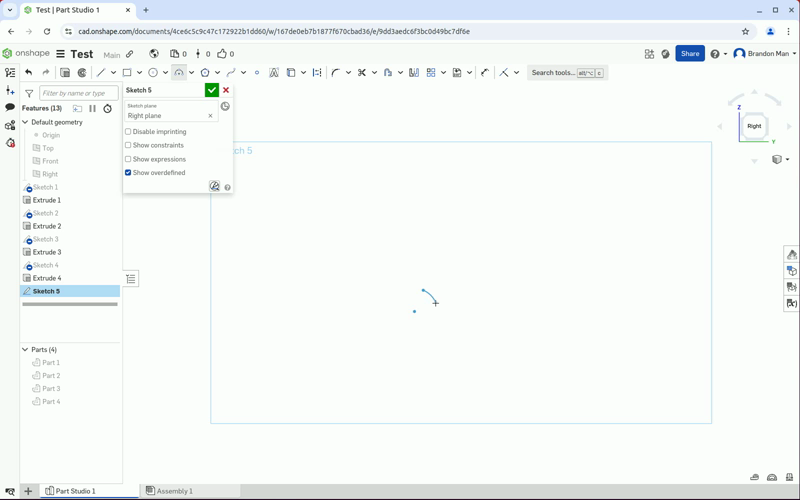
mouse_move(426, 299)
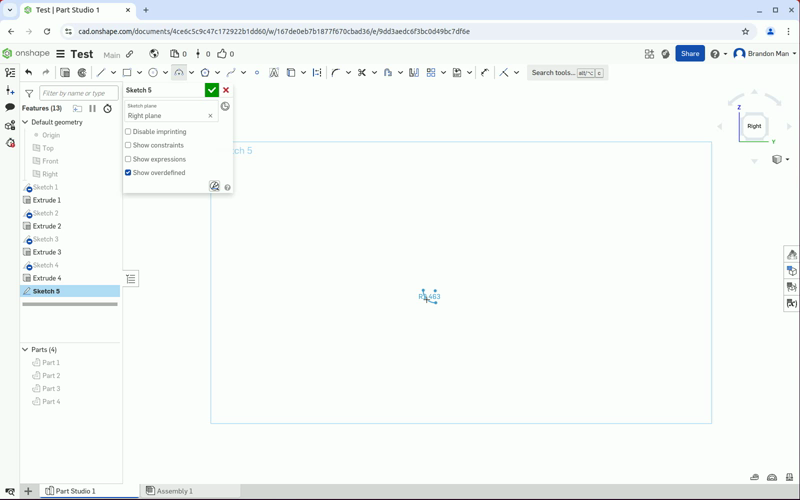
click(426, 299)
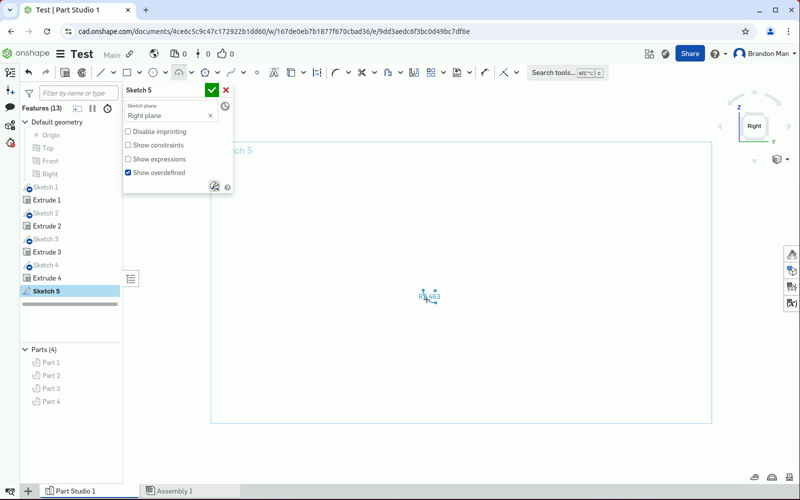
key_up(shift)
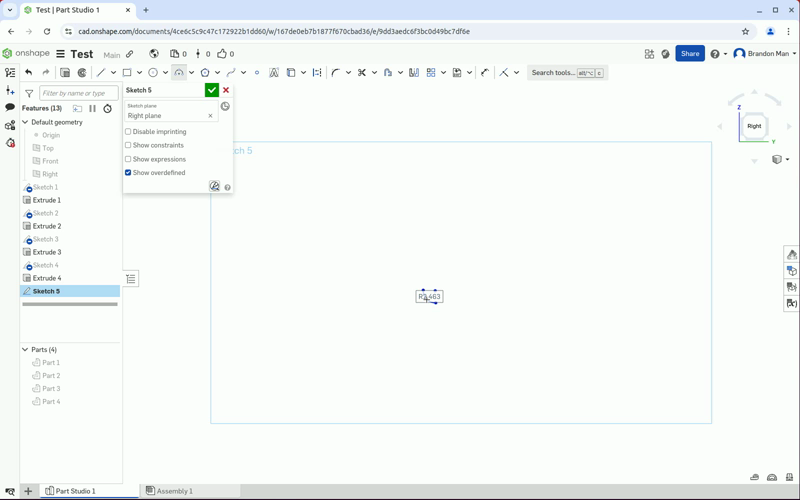
key(esc)
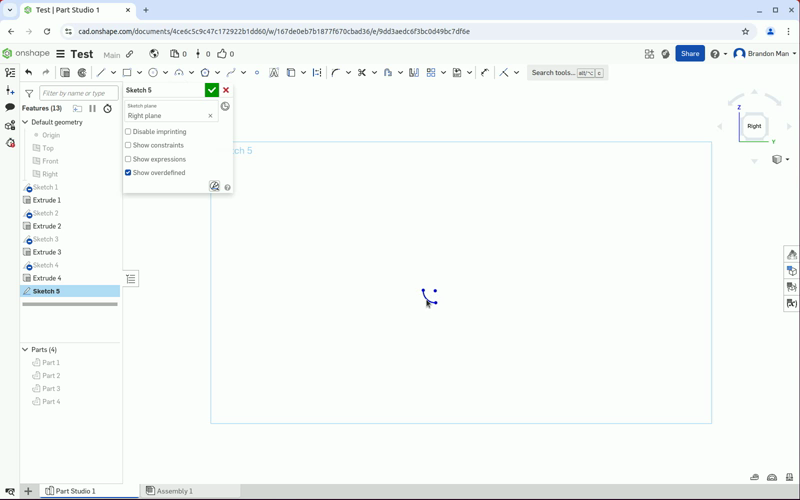
key(l)
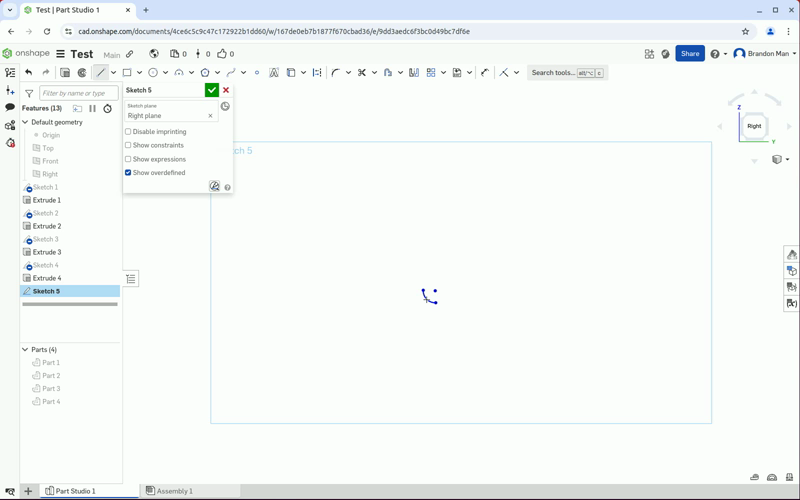
mouse_move(435, 302)
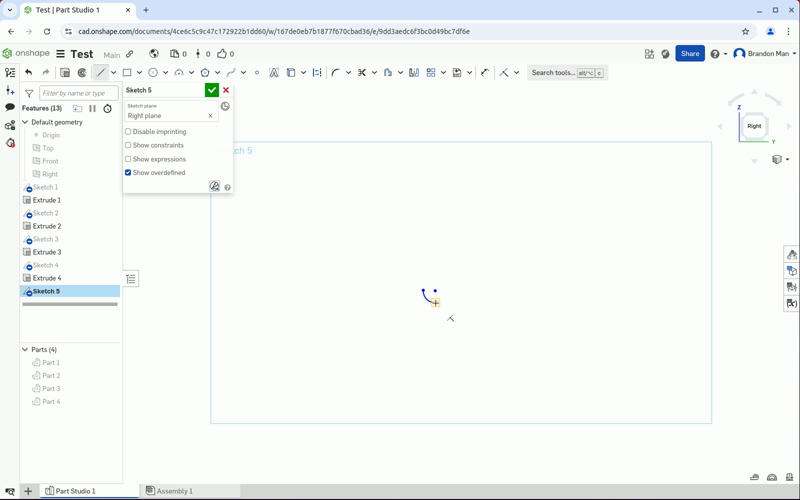
click(435, 302)
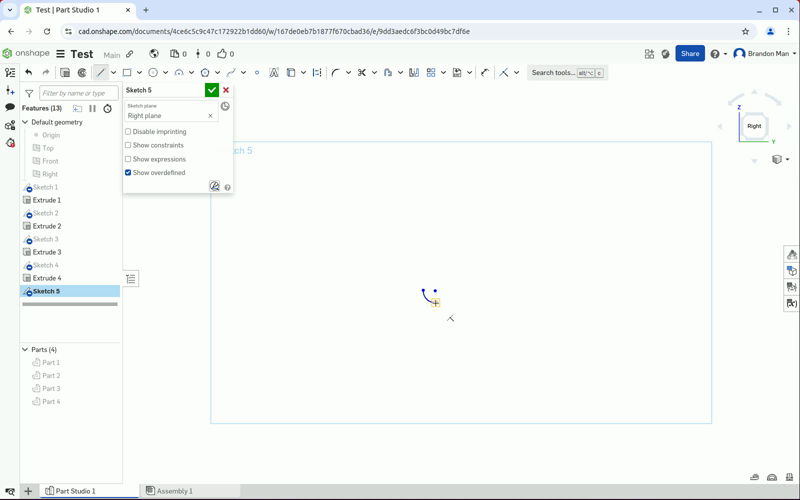
key_down(shift)
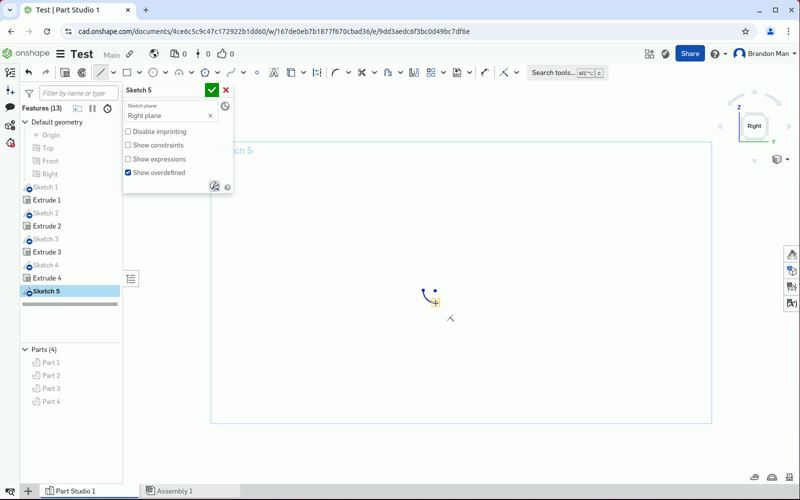
mouse_move(465, 302)
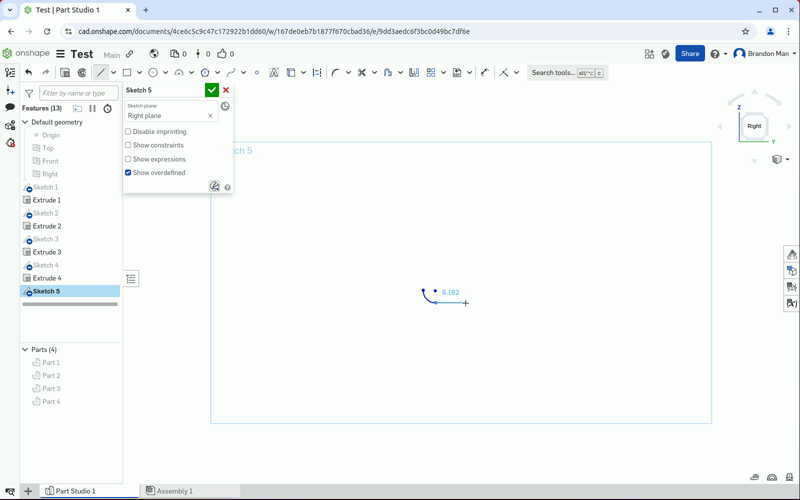
mouse_move(458, 302)
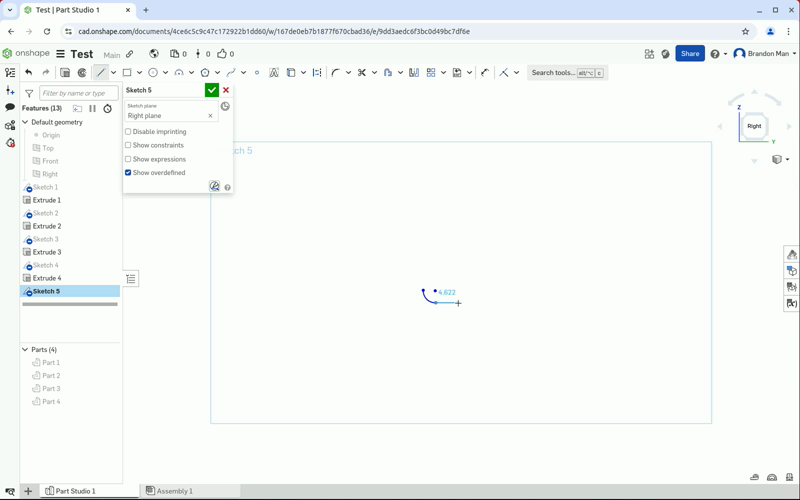
click(458, 302)
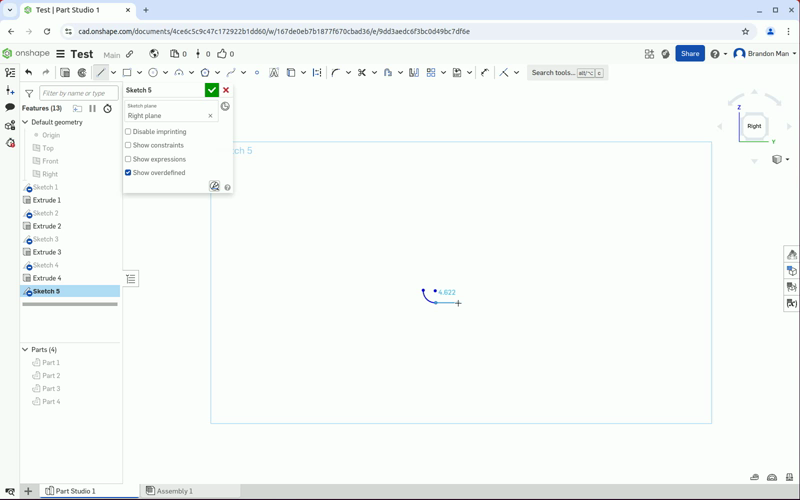
key_up(shift)
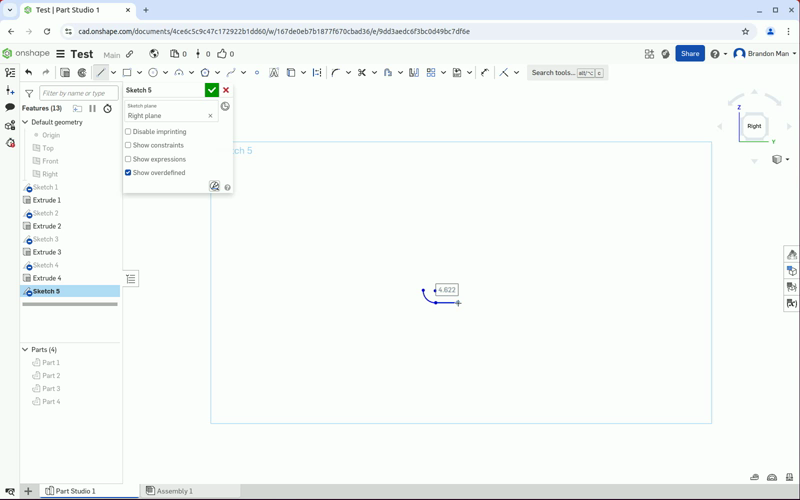
key_down(shift)
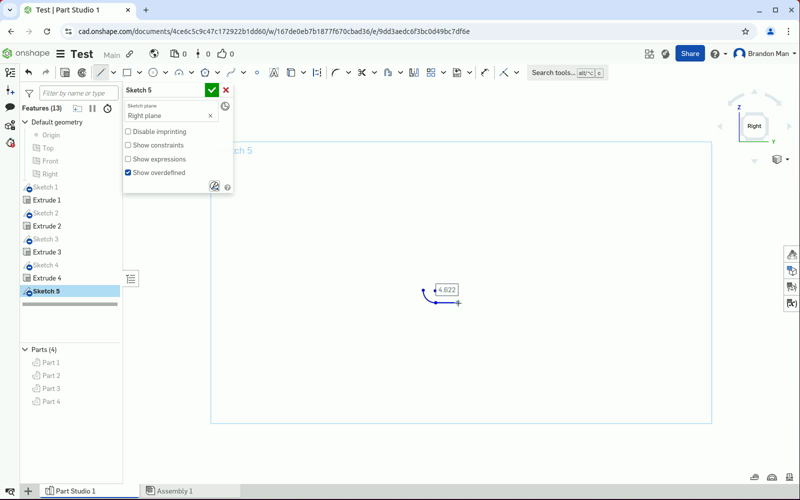
mouse_move(488, 302)
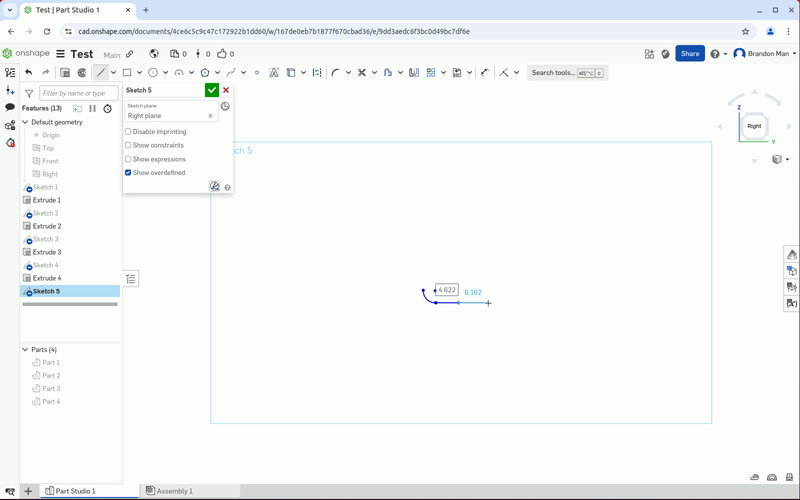
mouse_move(458, 264)
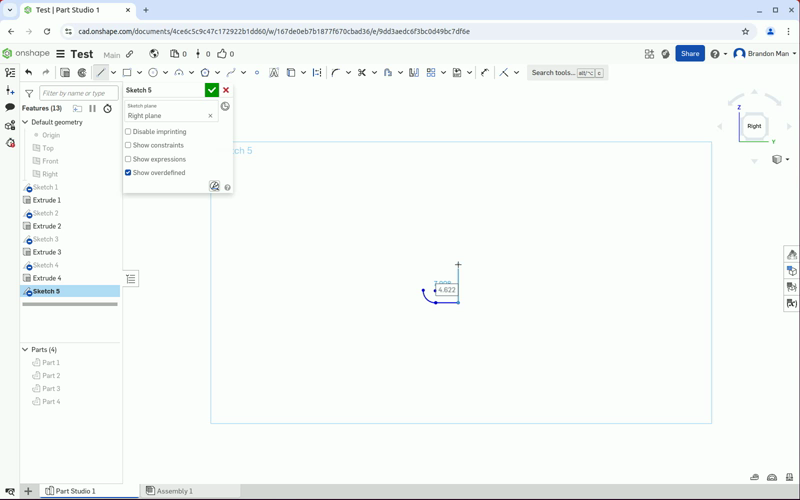
click(458, 264)
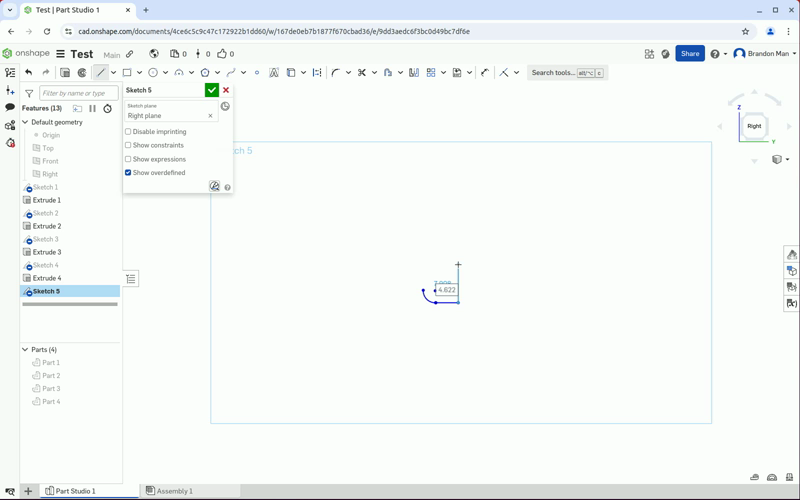
key_up(shift)
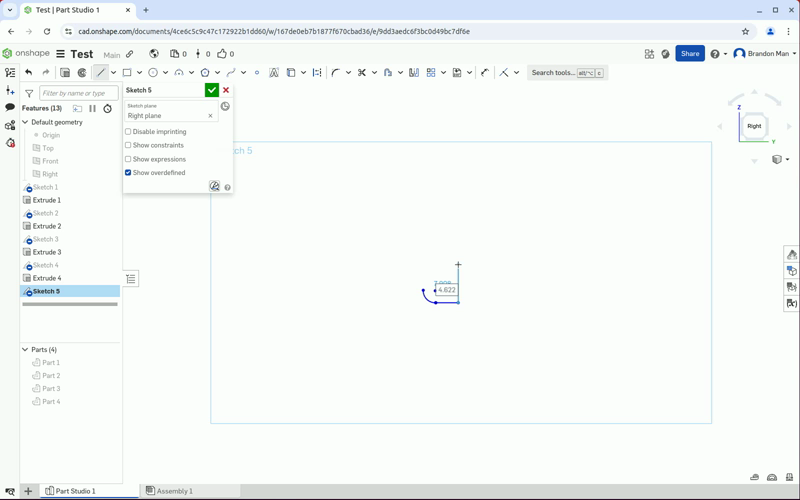
key_down(shift)
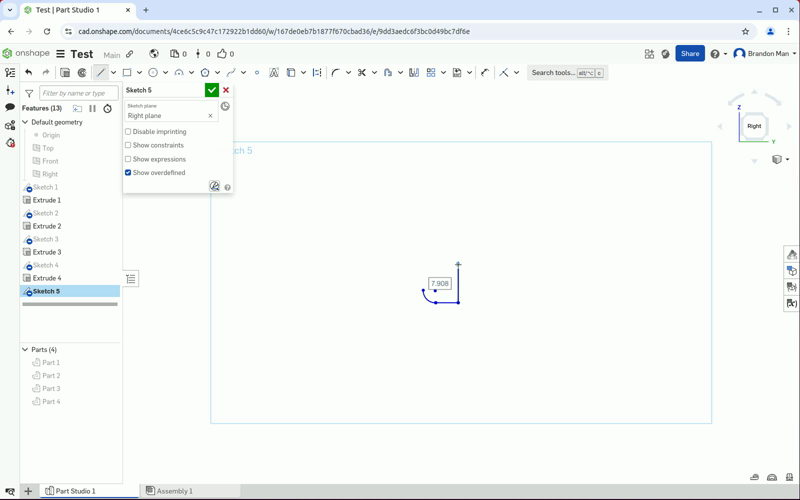
mouse_move(488, 264)
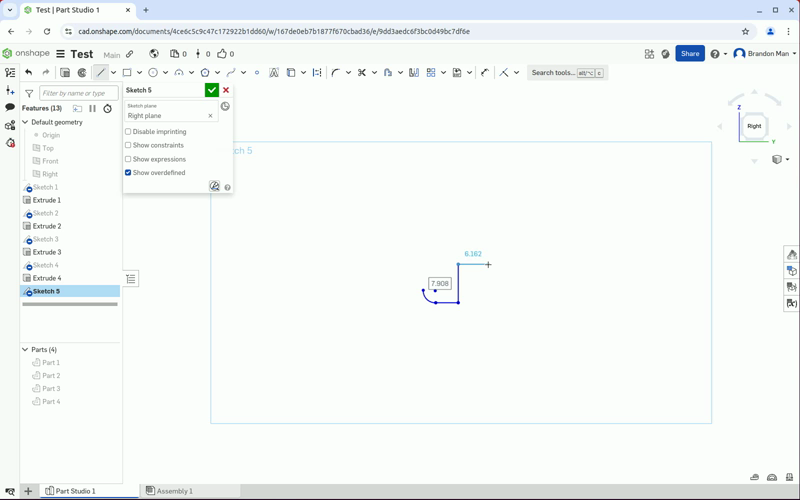
mouse_move(435, 264)
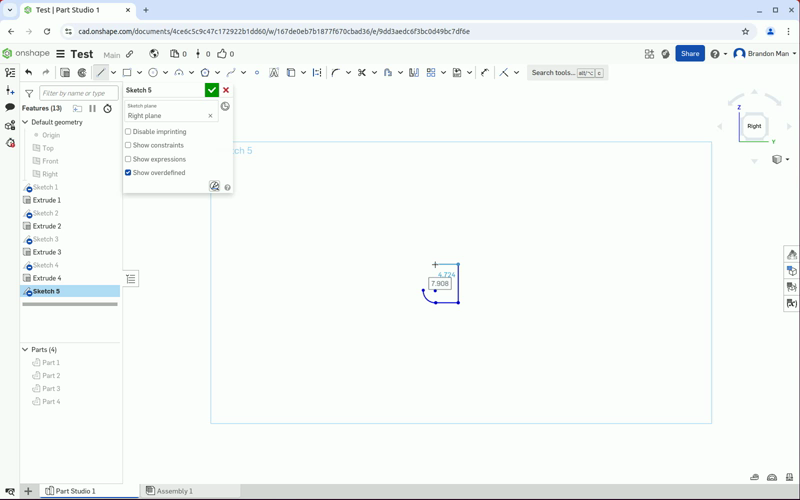
click(435, 264)
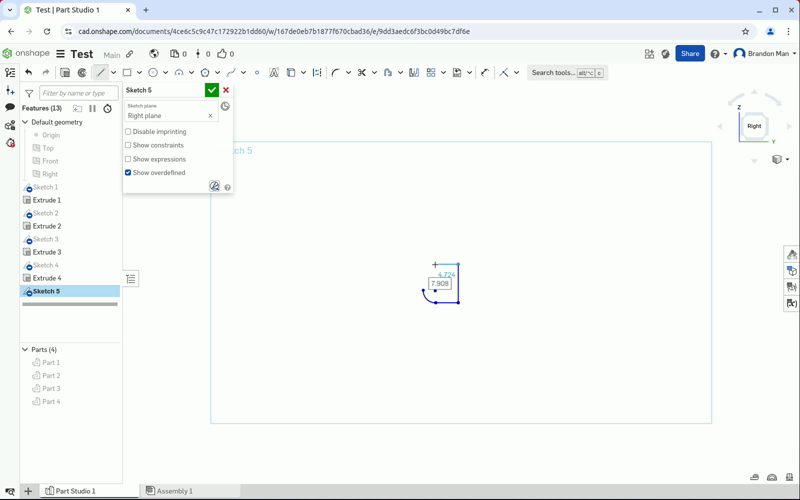
key_up(shift)
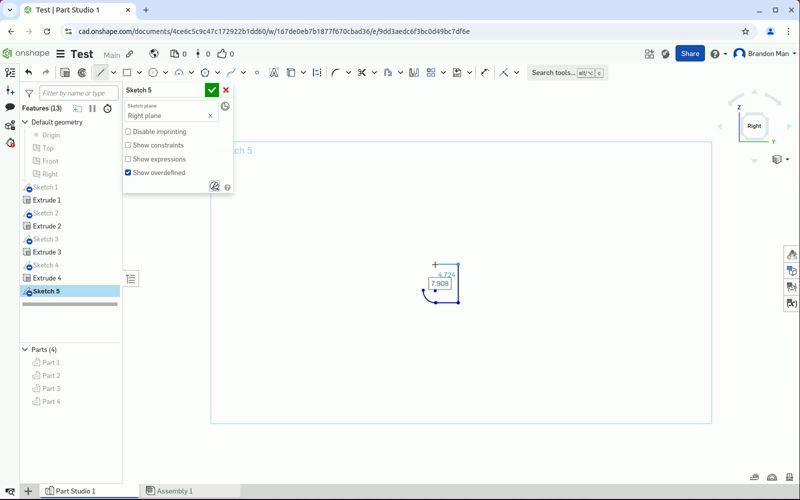
key(esc)
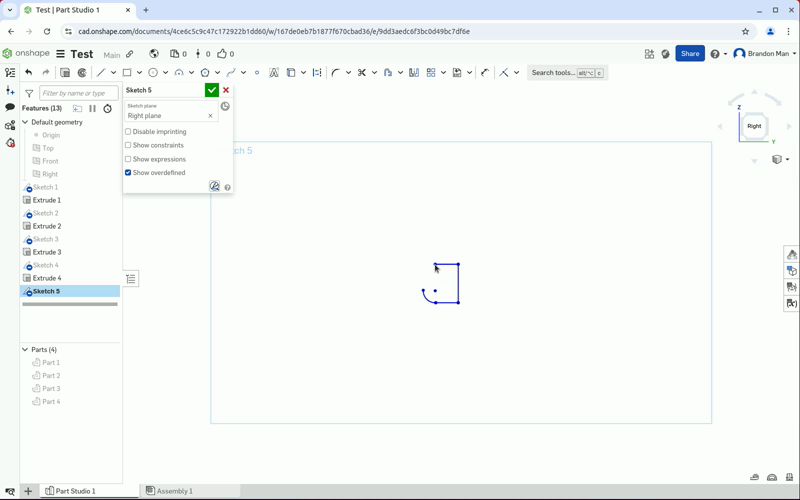
key(a)
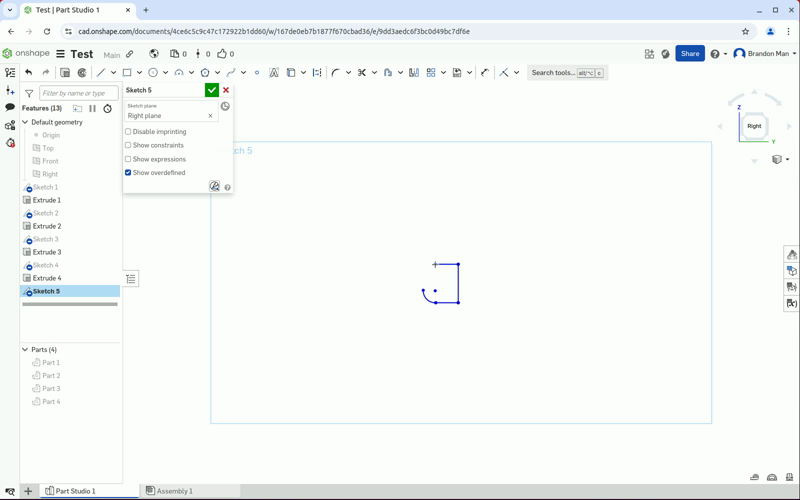
mouse_move(435, 264)
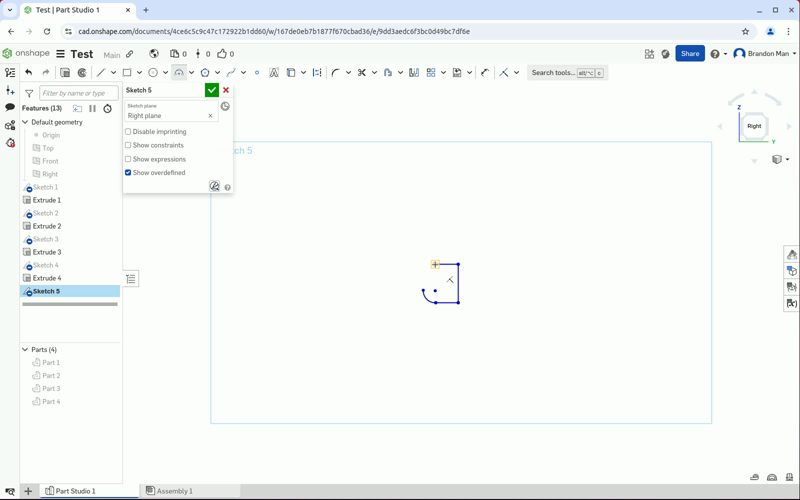
click(435, 264)
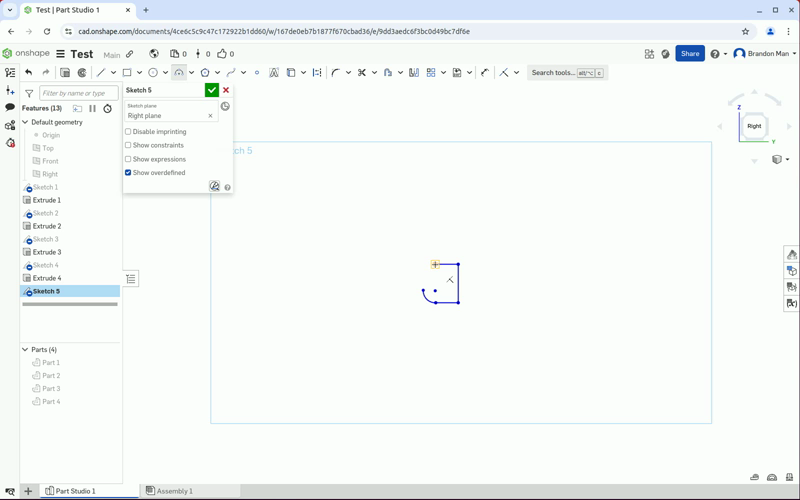
key_down(shift)
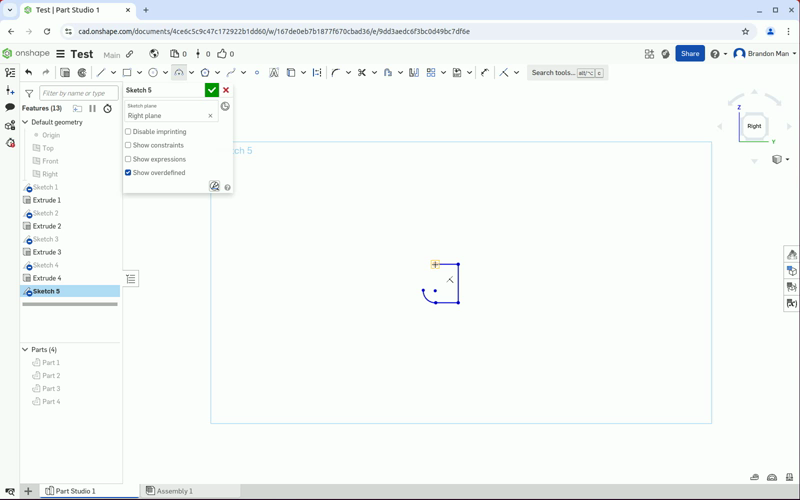
mouse_move(423, 276)
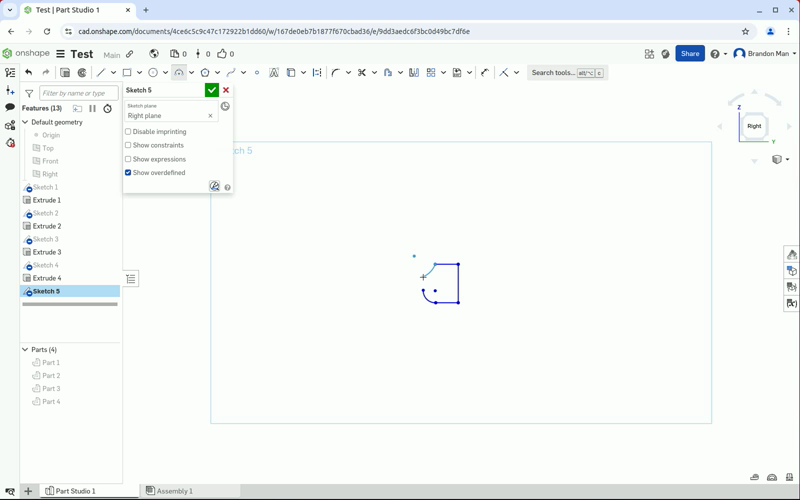
click(423, 276)
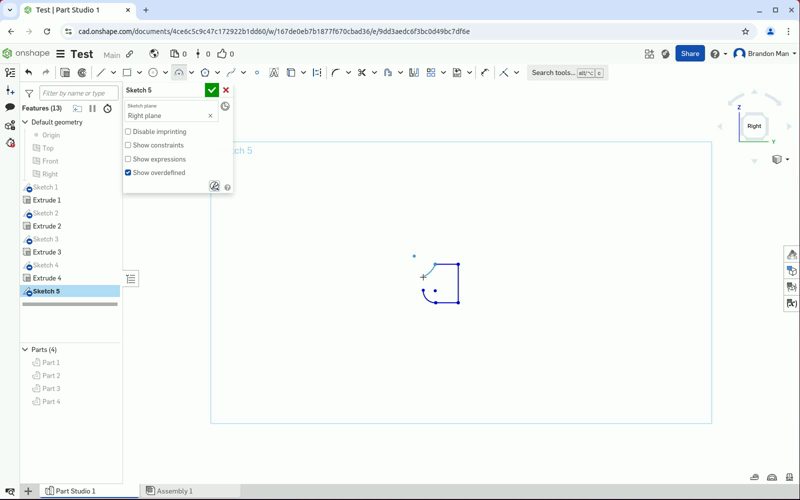
mouse_move(426, 268)
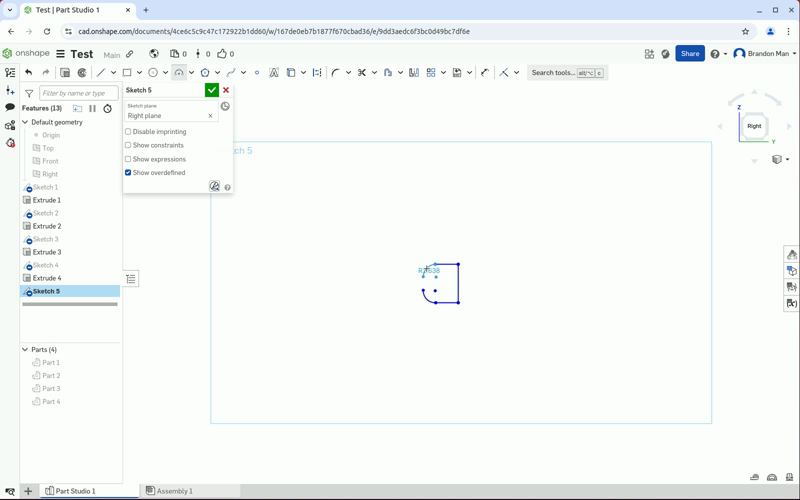
click(426, 268)
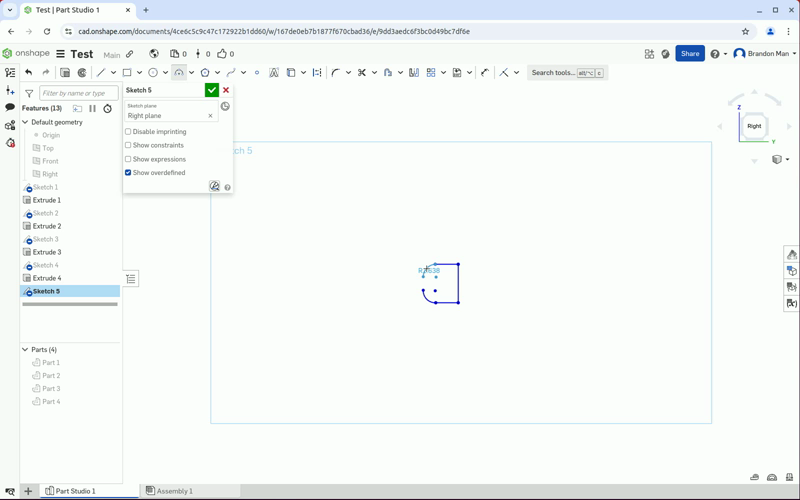
key_up(shift)
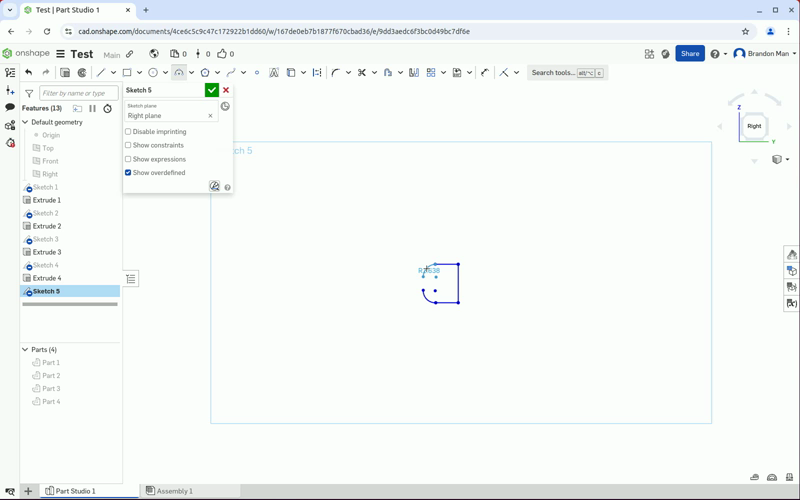
key(esc)
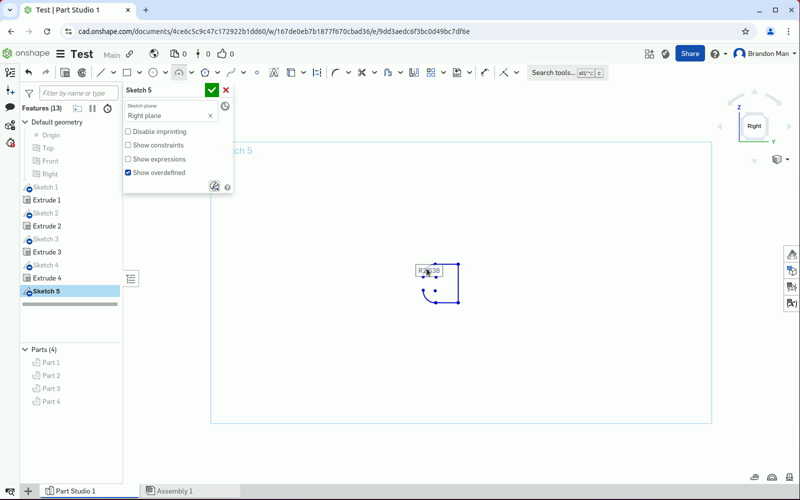
key(l)
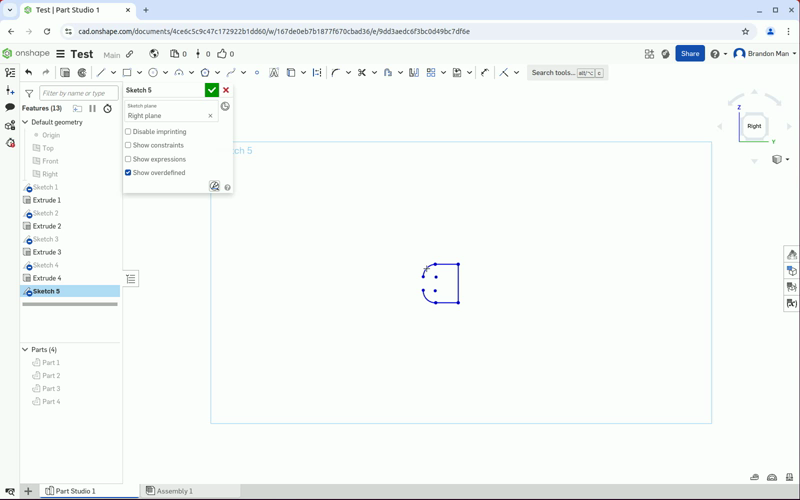
mouse_move(423, 276)
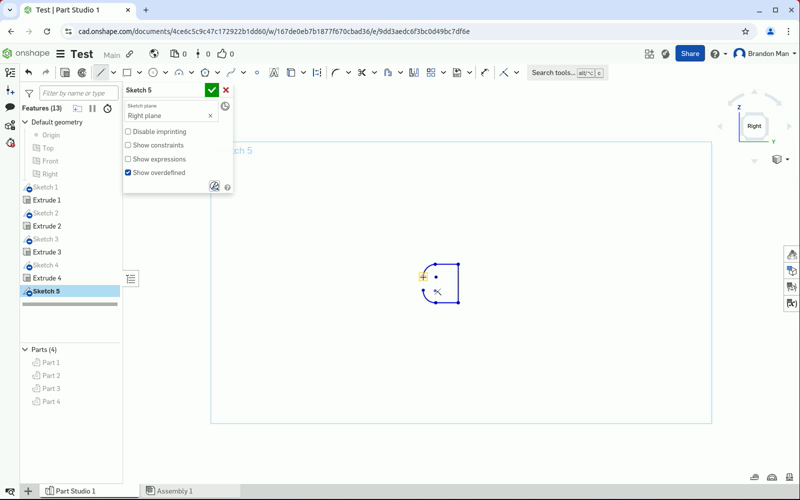
click(423, 276)
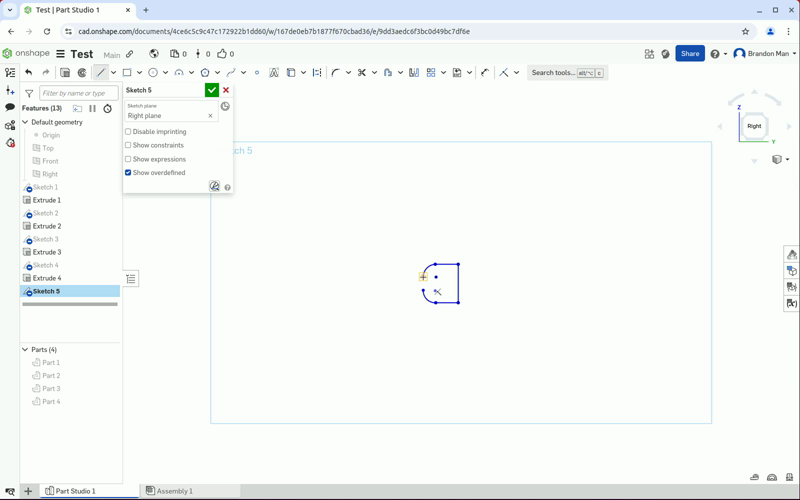
mouse_move(453, 276)
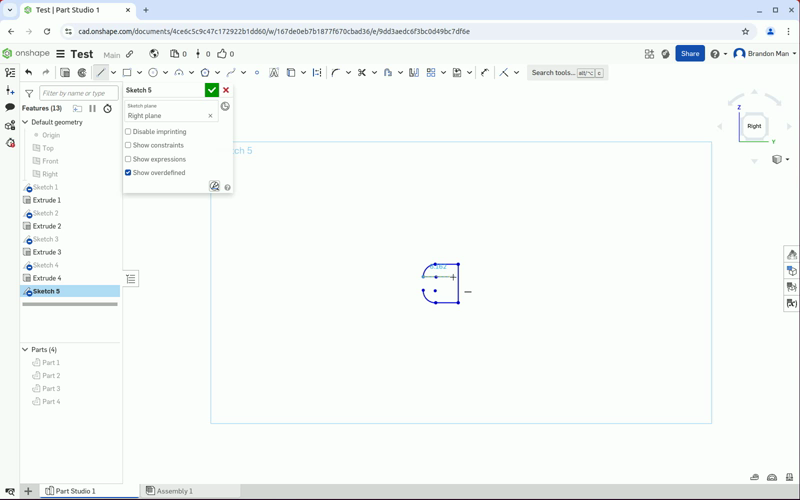
key_down(shift)
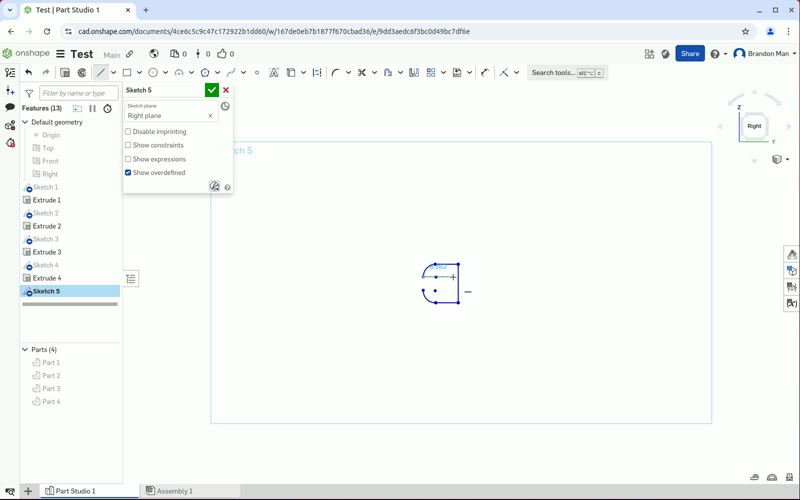
mouse_move(423, 290)
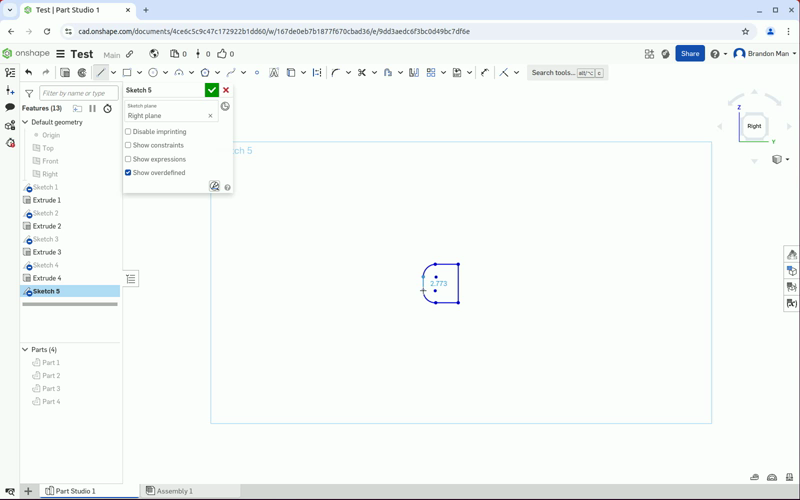
key_up(shift)
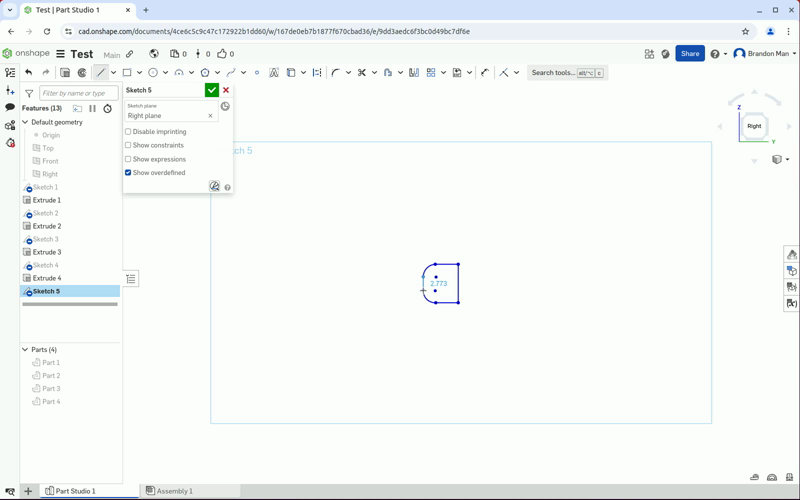
click(423, 290)
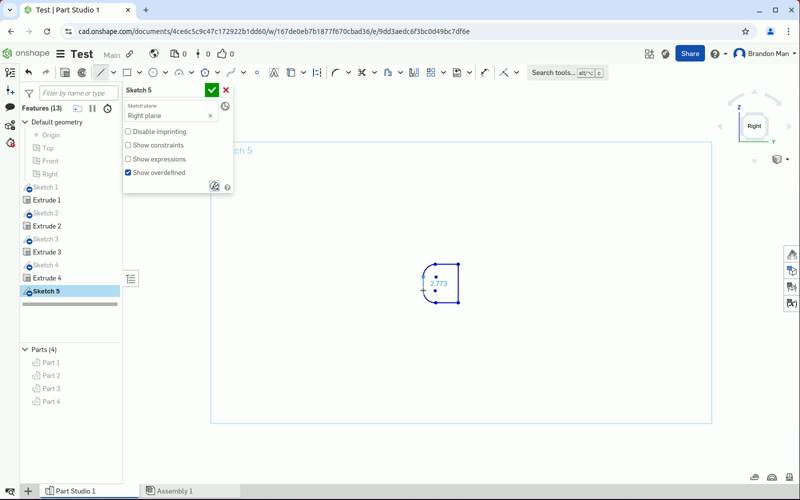
key(esc)
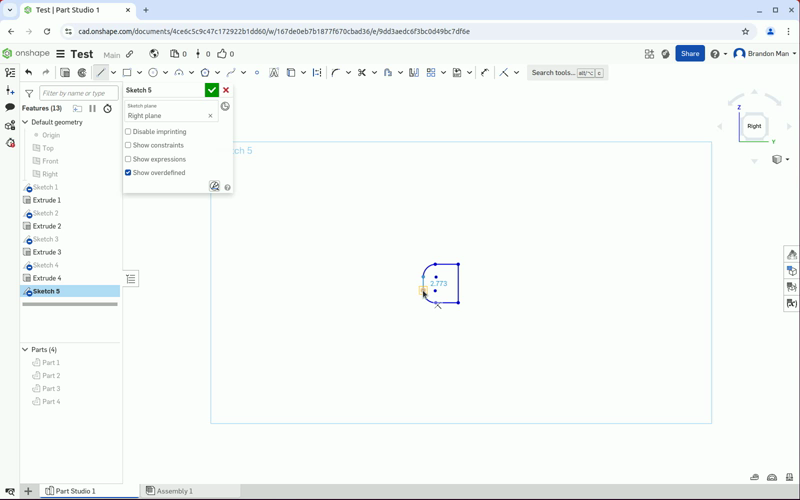
key(c)
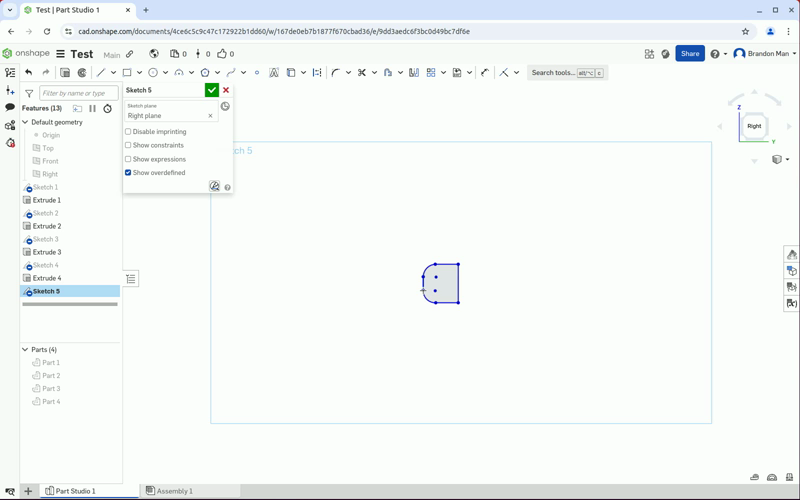
key_down(shift)
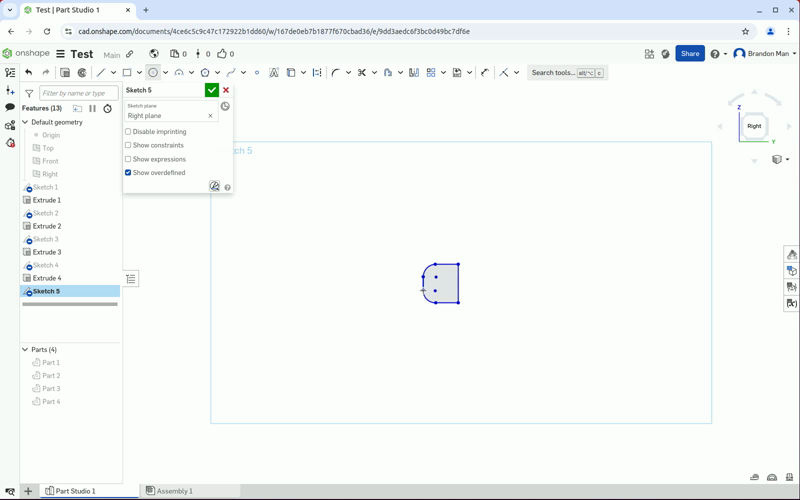
mouse_move(442, 282)
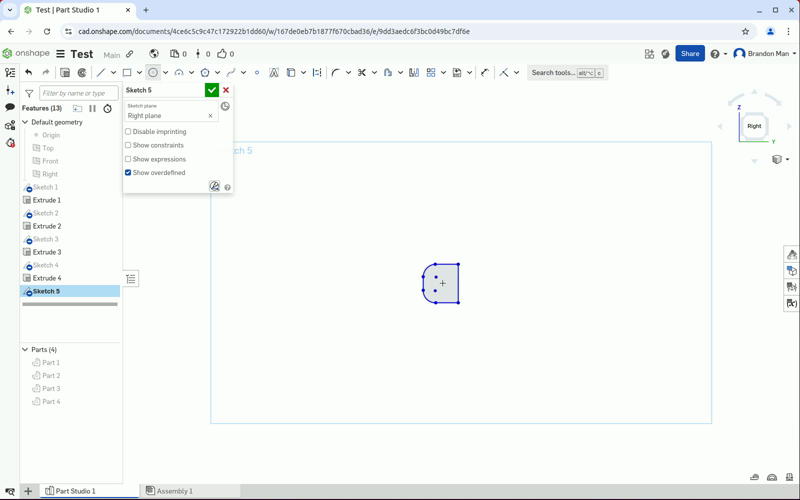
click(442, 282)
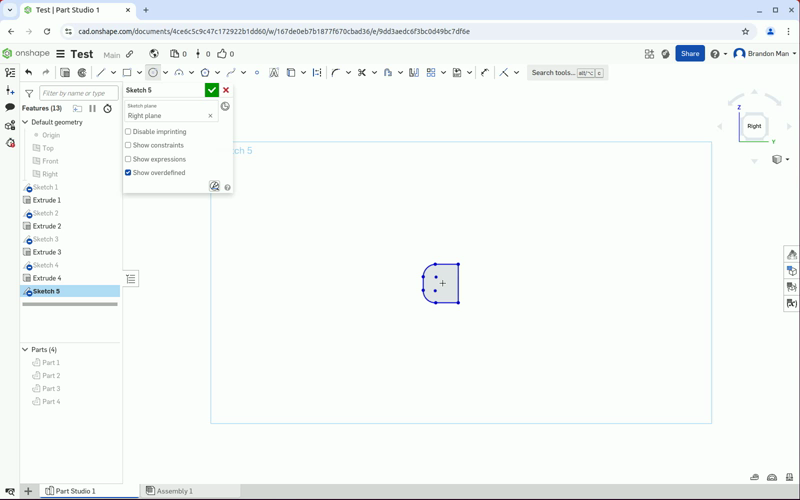
key_up(shift)
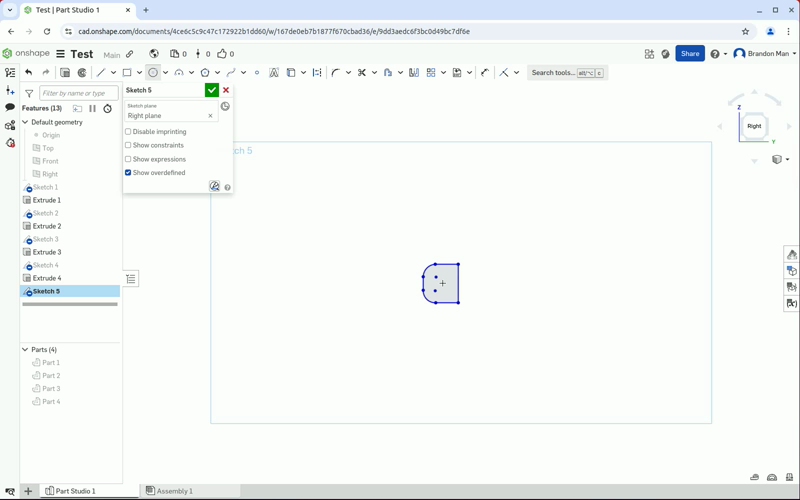
mouse_move(449, 282)
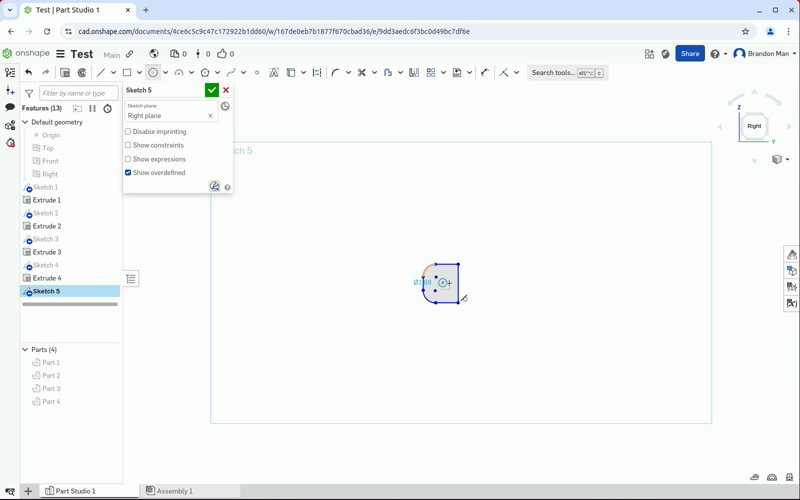
click(449, 282)
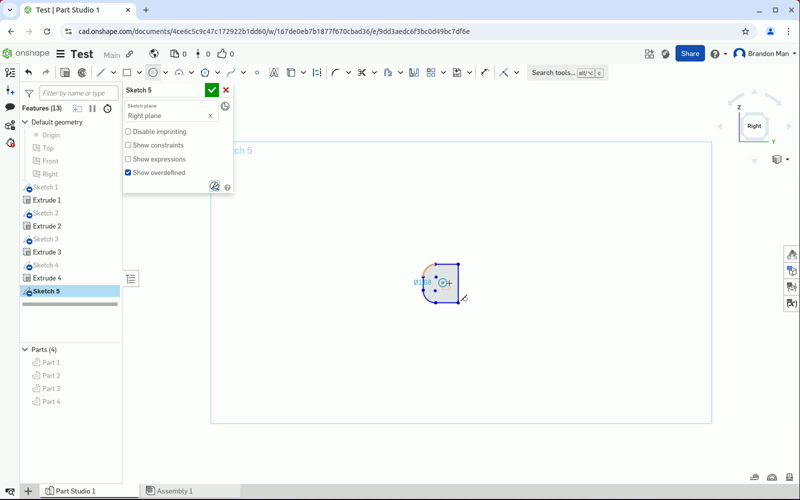
key(esc)
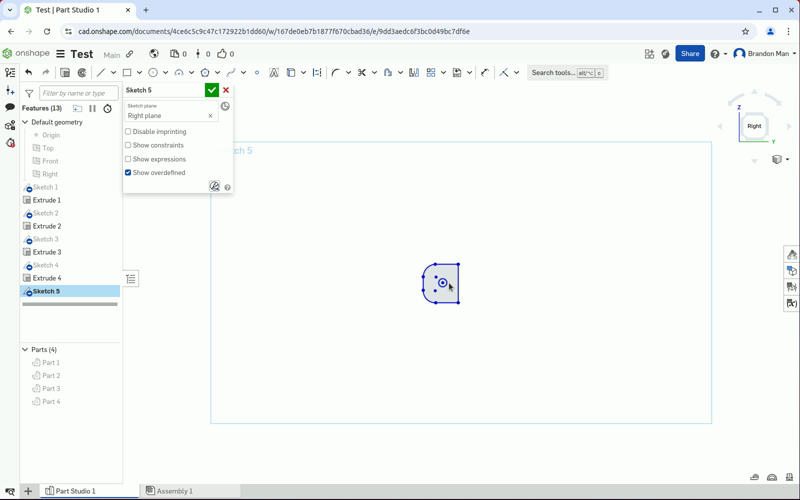
mouse_move(438, 276)
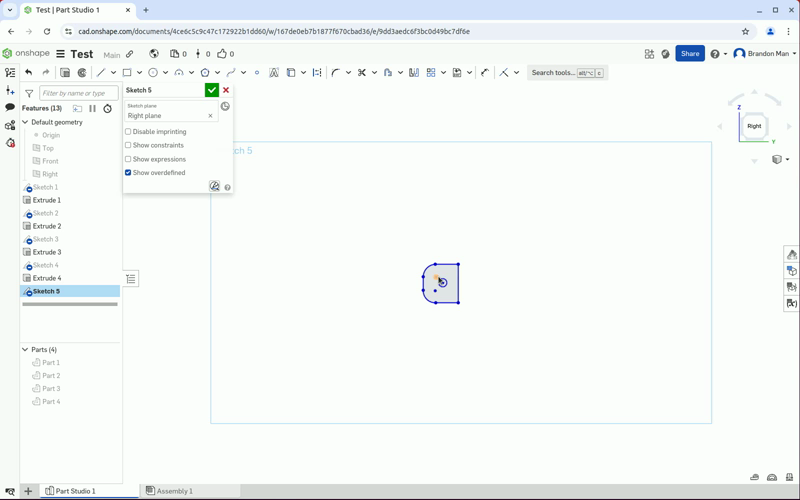
scroll(6)
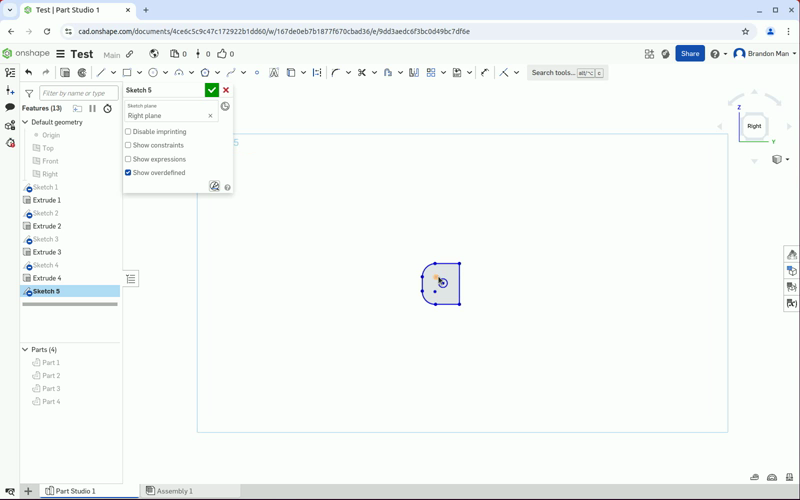
scroll(6)
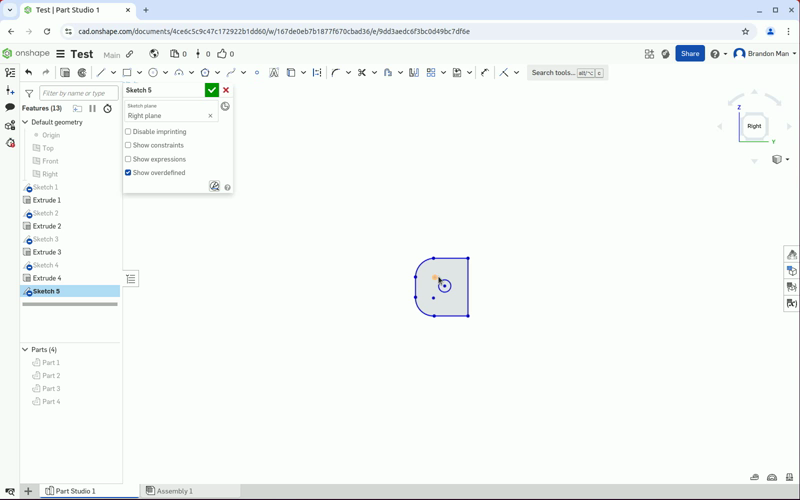
scroll(6)
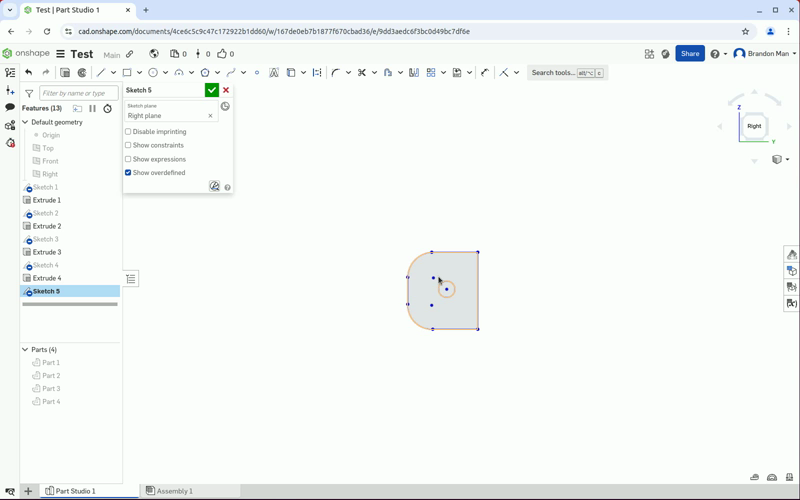
scroll(6)
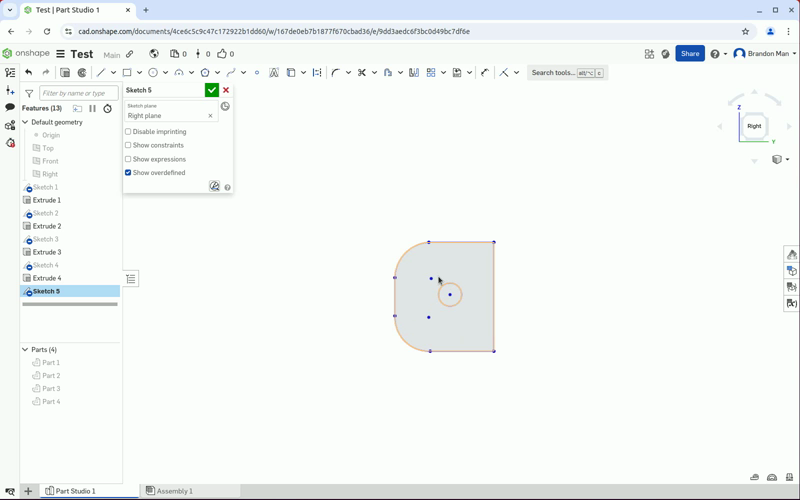
scroll(6)
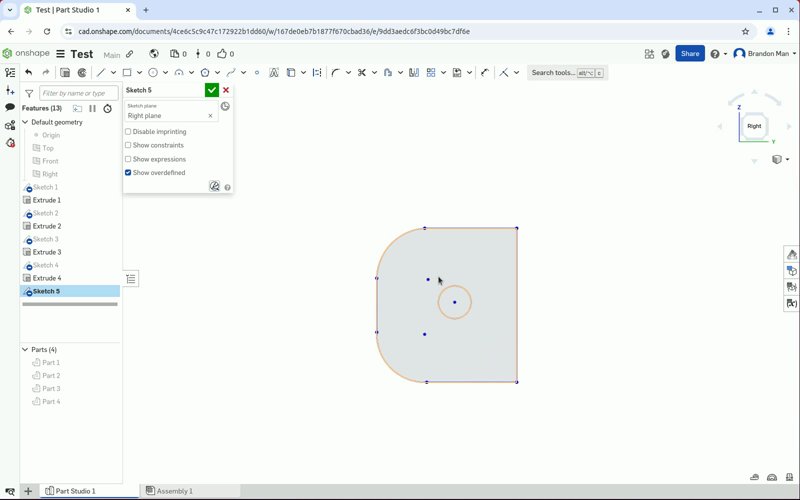
scroll(6)
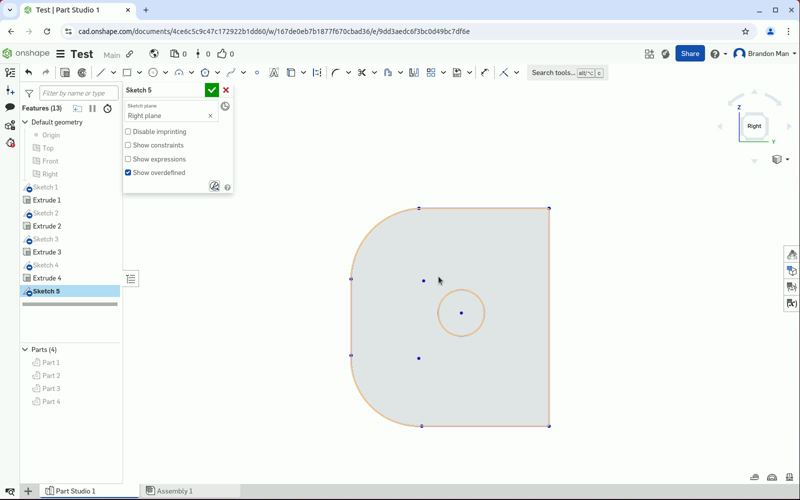
scroll(6)
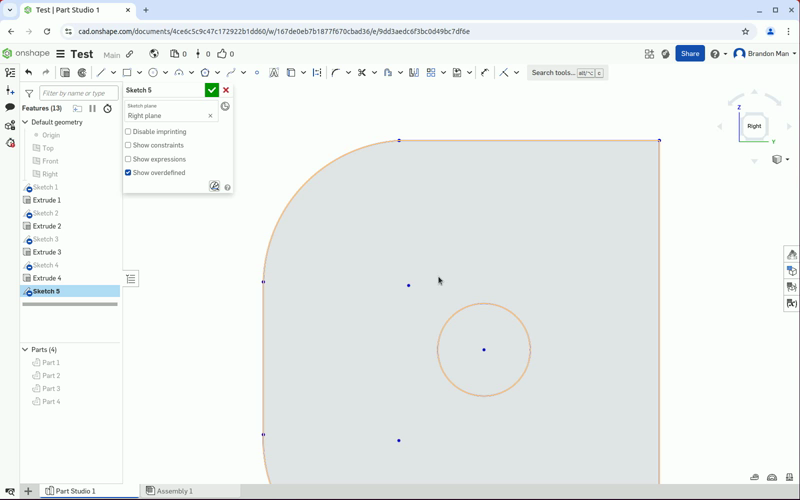
click(438, 276)
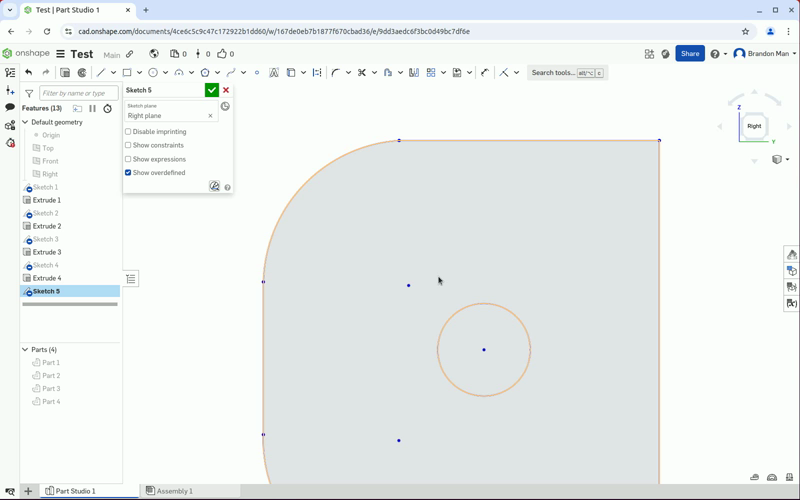
scroll(-6)
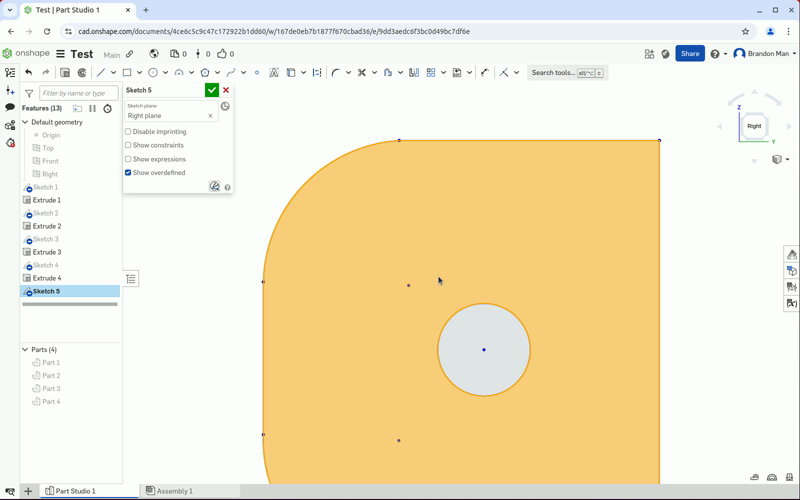
scroll(-6)
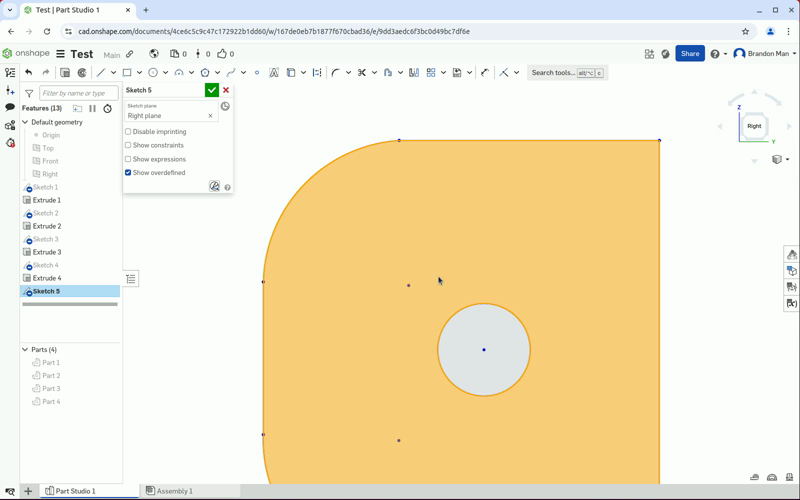
scroll(-6)
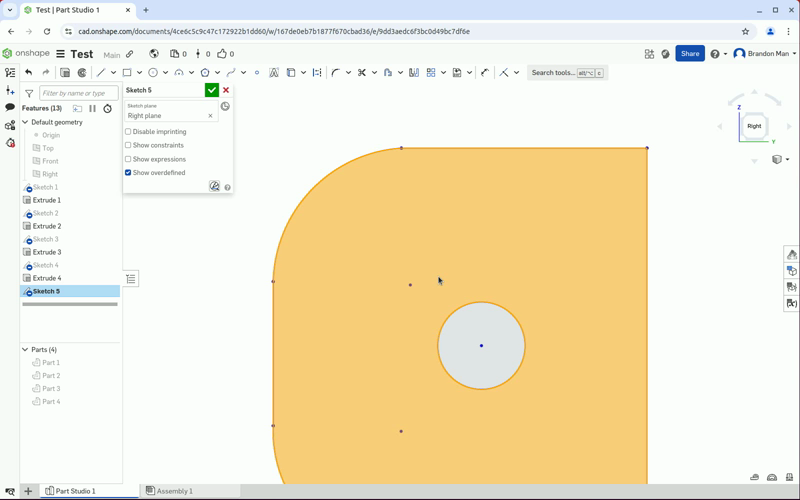
scroll(-6)
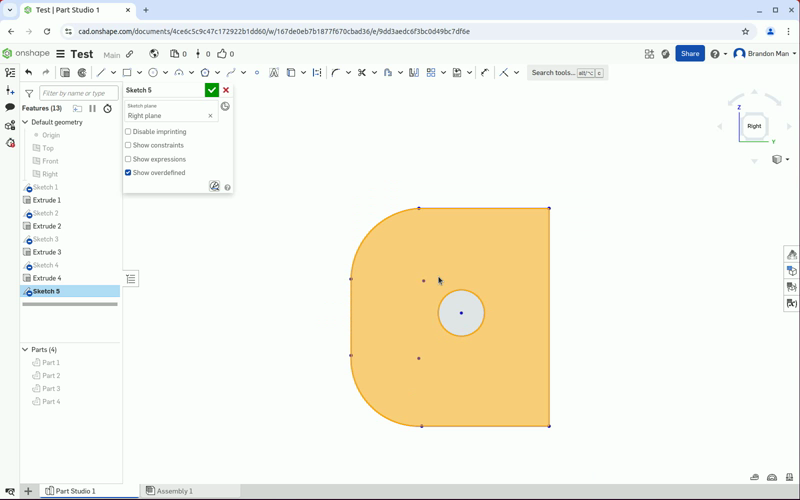
scroll(-6)
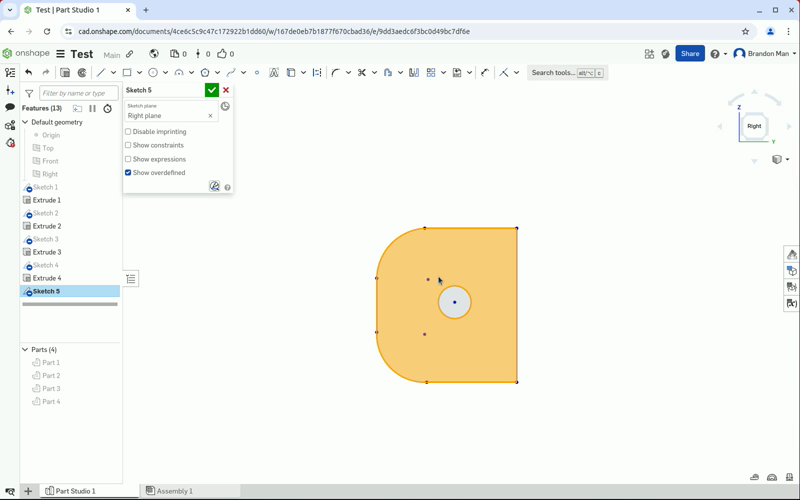
scroll(-6)
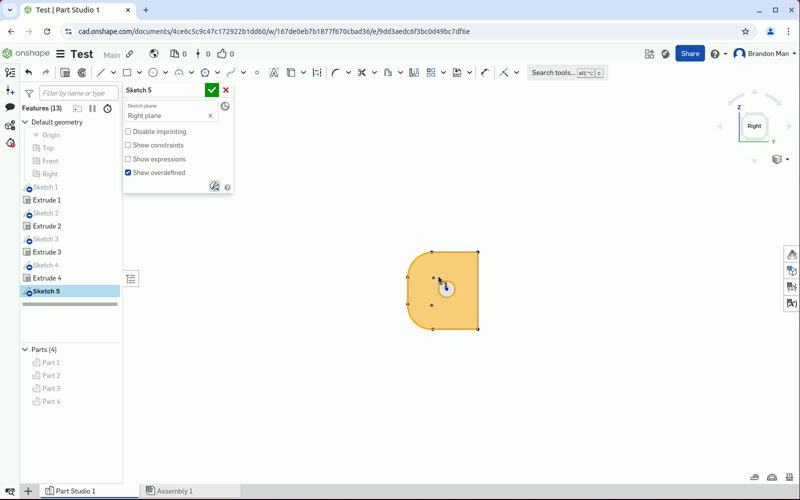
scroll(-6)
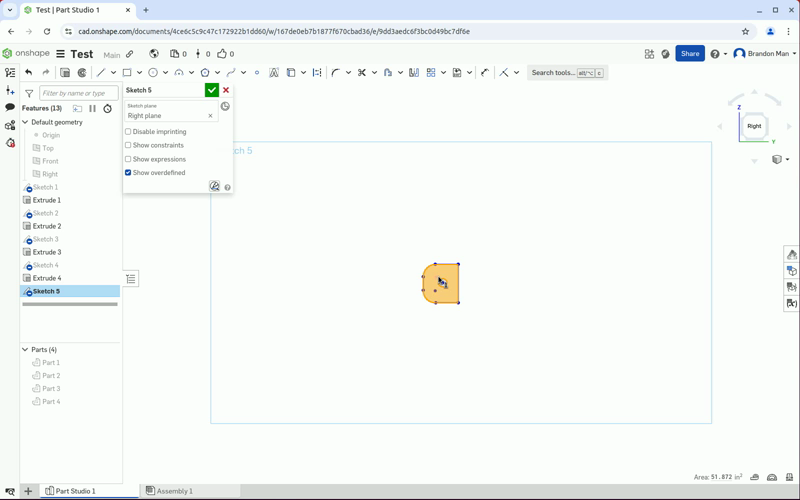
mouse_move(73, 352)
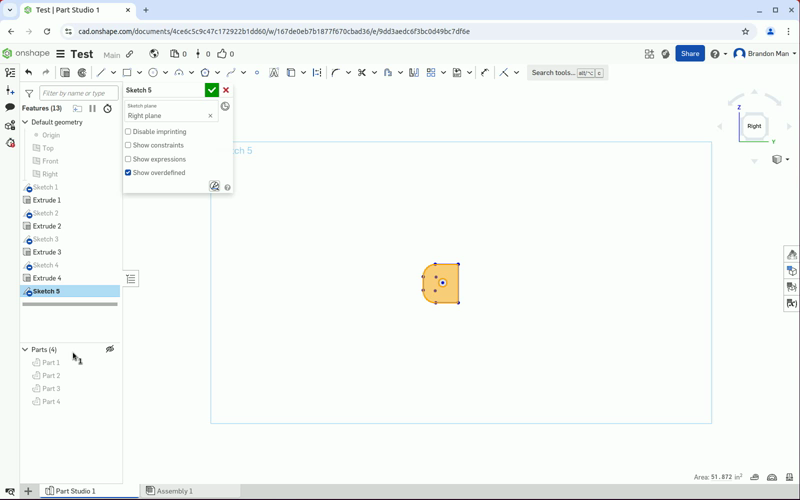
key(shift+y)
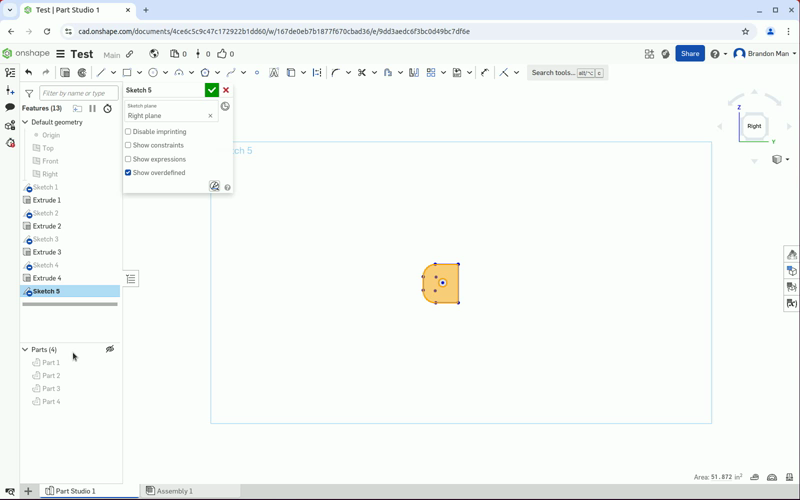
key(shift+e)
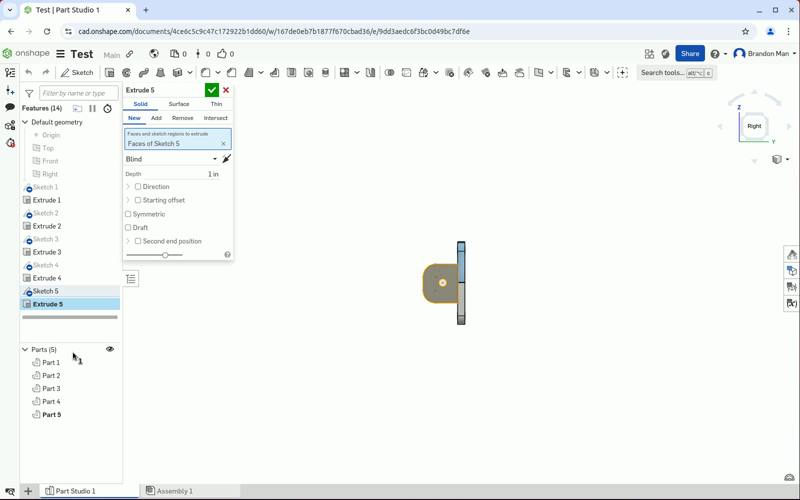
mouse_move(143, 106)
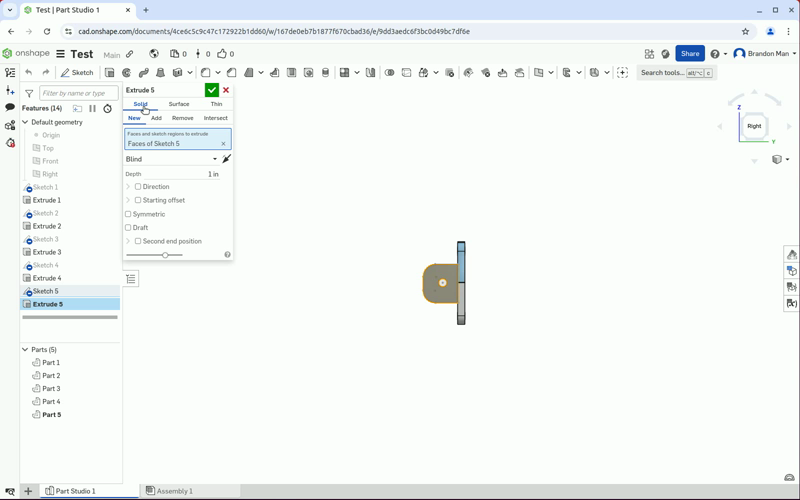
click(143, 106)
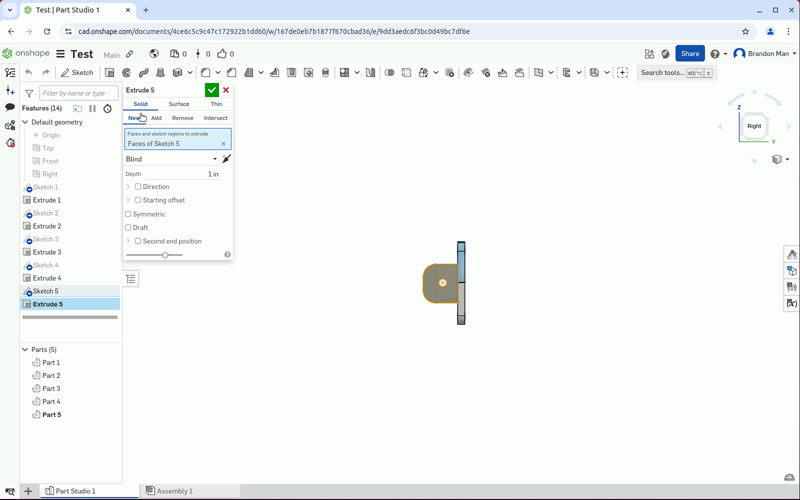
mouse_move(137, 120)
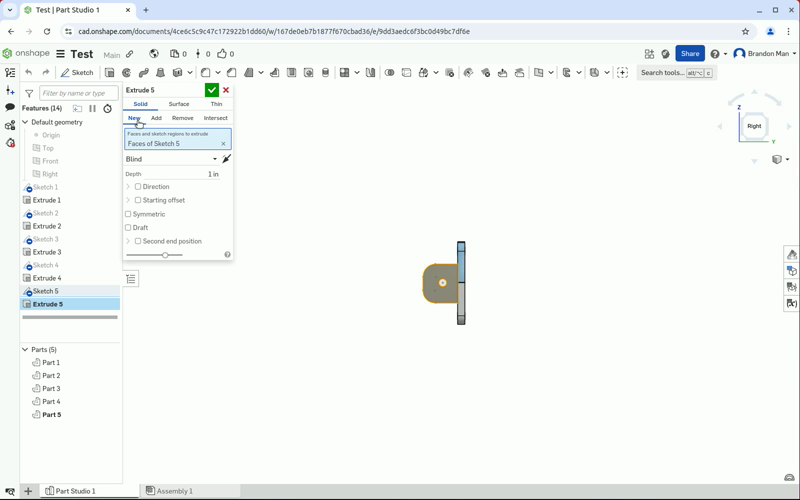
click(137, 120)
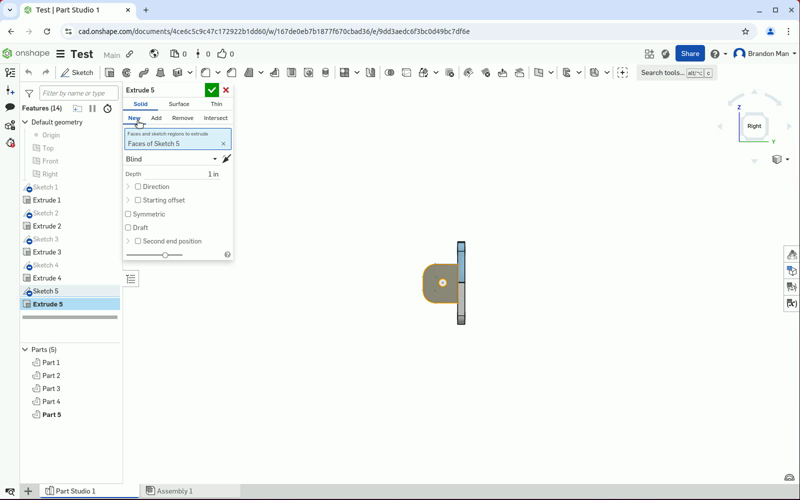
key(tab, 4)
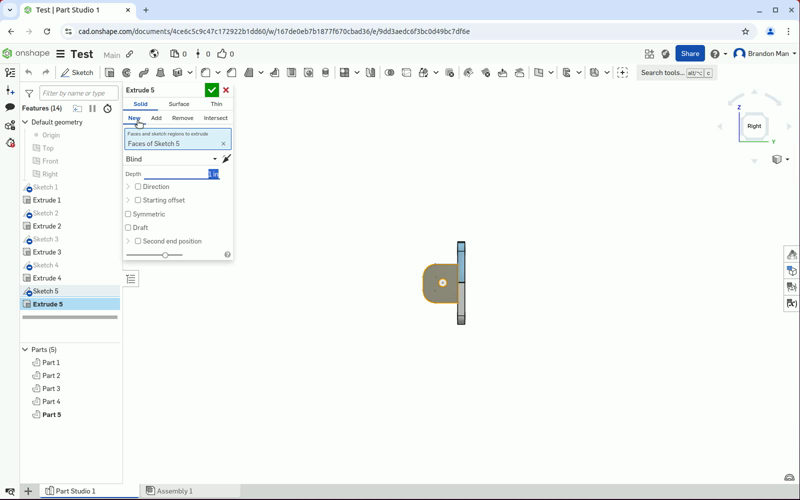
text(23.108)
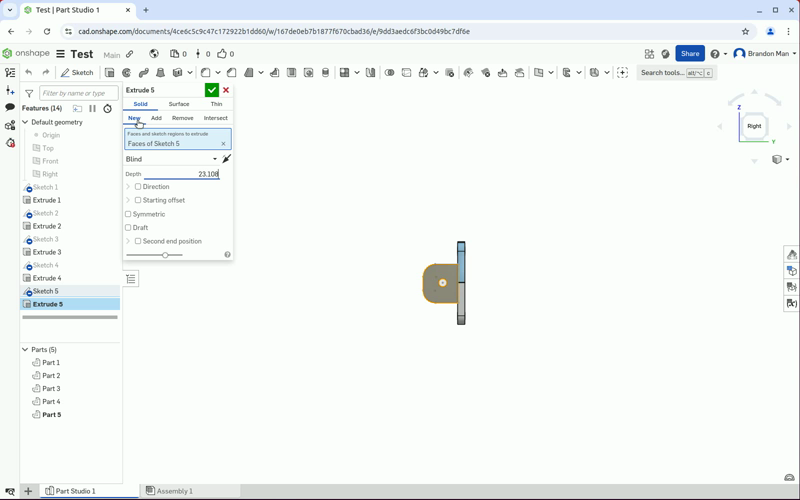
key(enter)
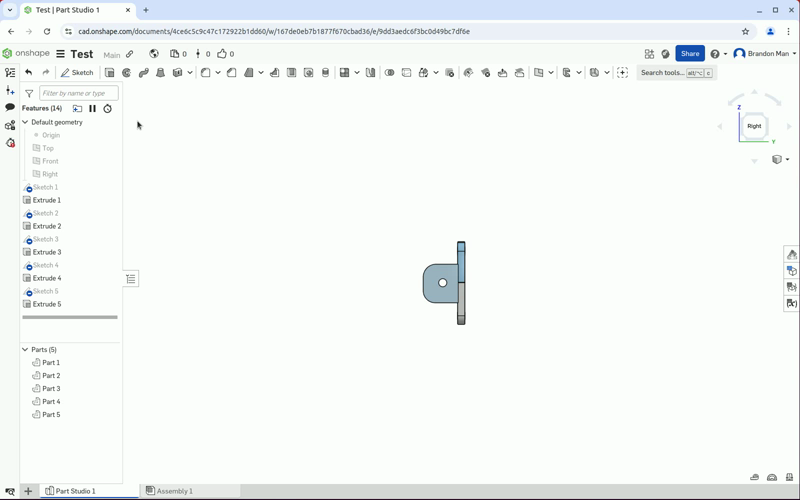
key(shift+h)
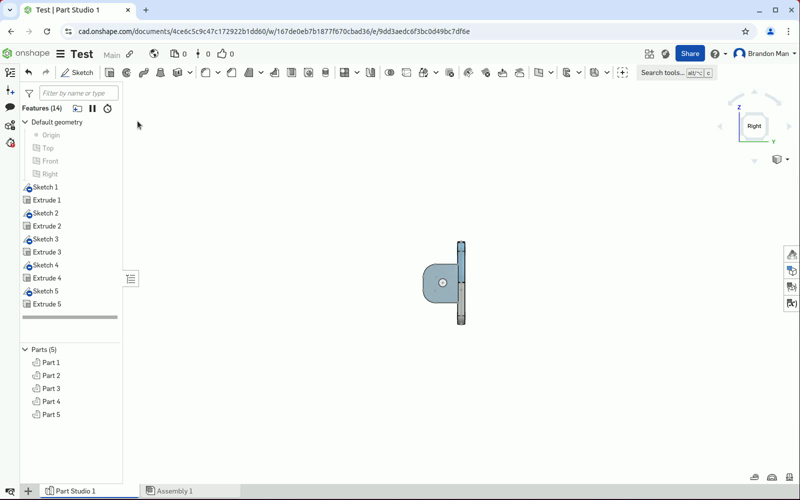
key(shift+h)
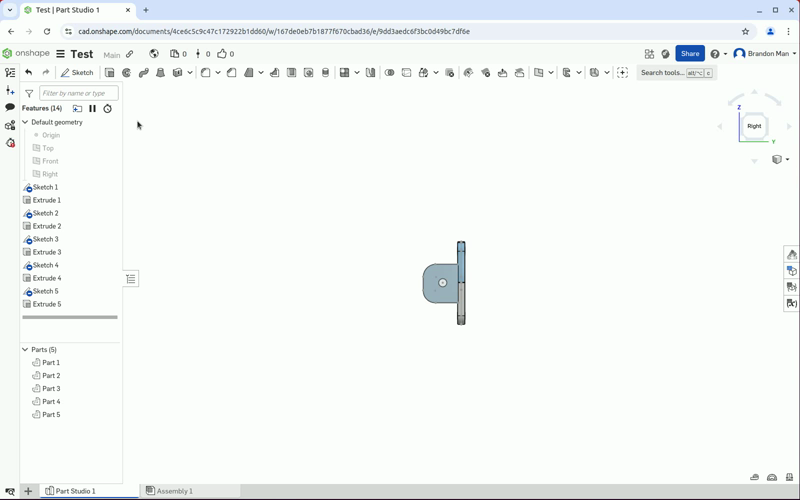
key(shift+7)
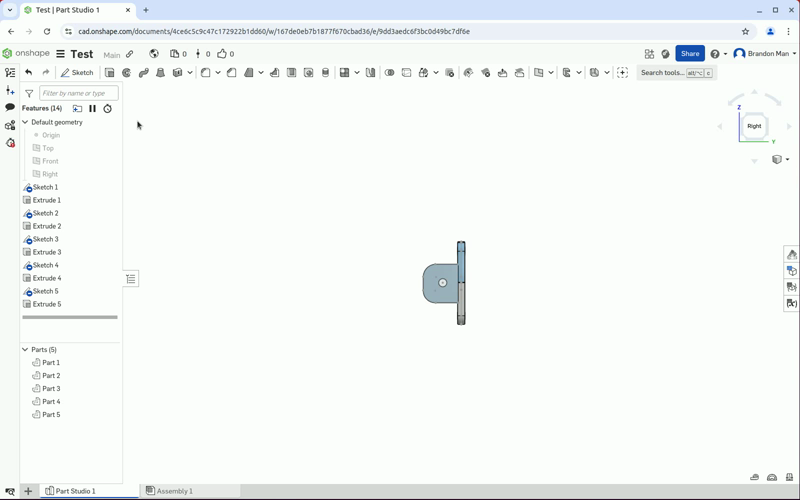
key(right, 2)
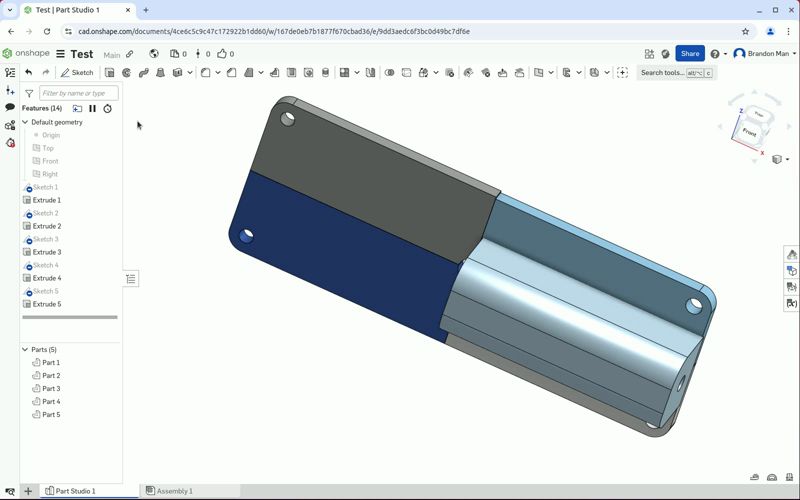
key(down, 2)
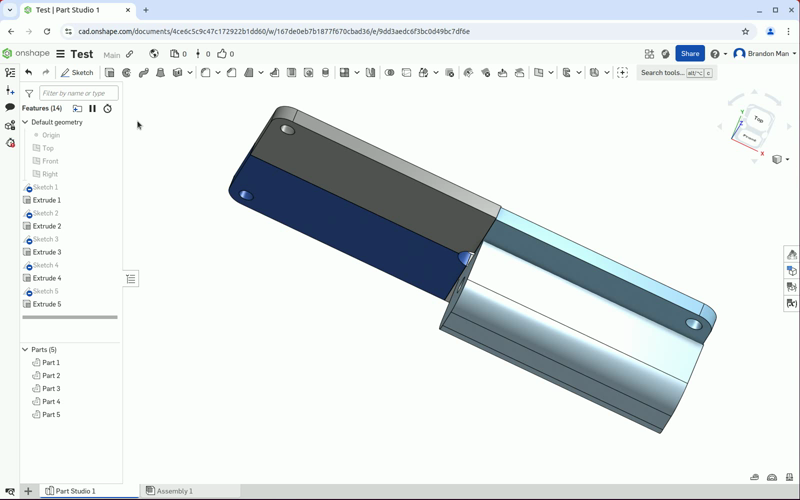
key(up, 2)
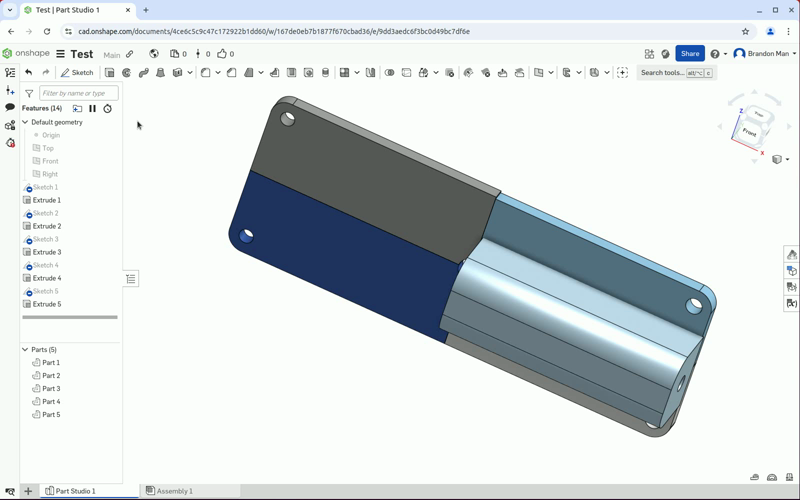
key(left, 2)
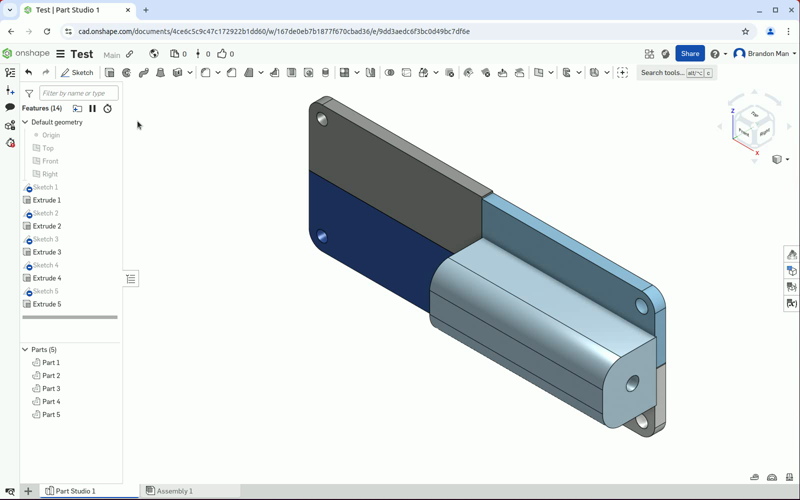
mouse_move(73, 189)
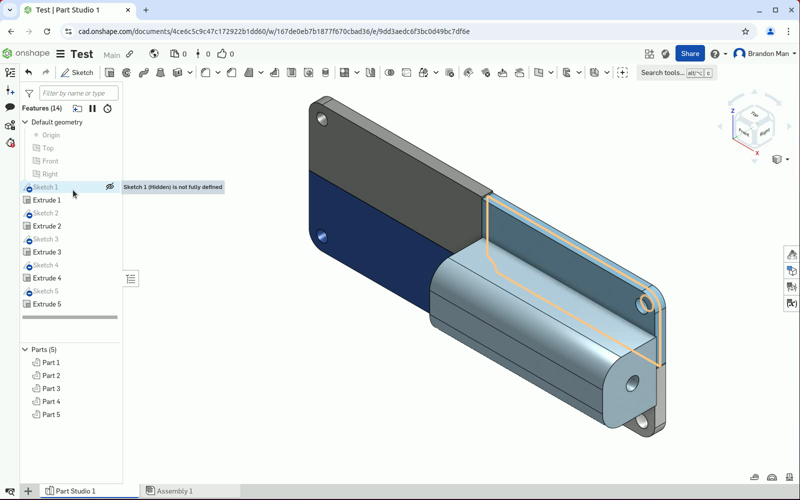
click(73, 189)